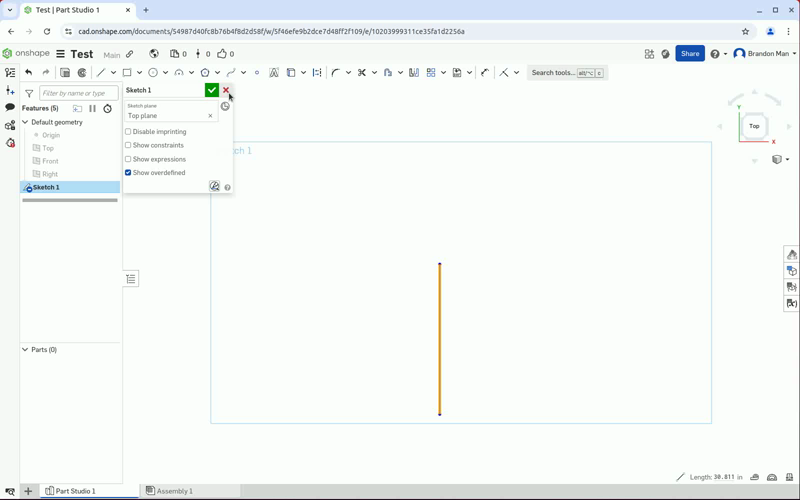
key(shift+h)
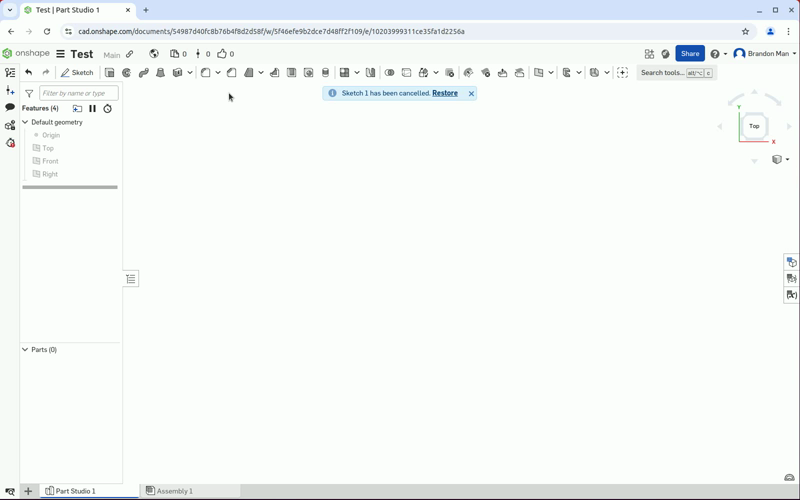
mouse_move(73, 352)
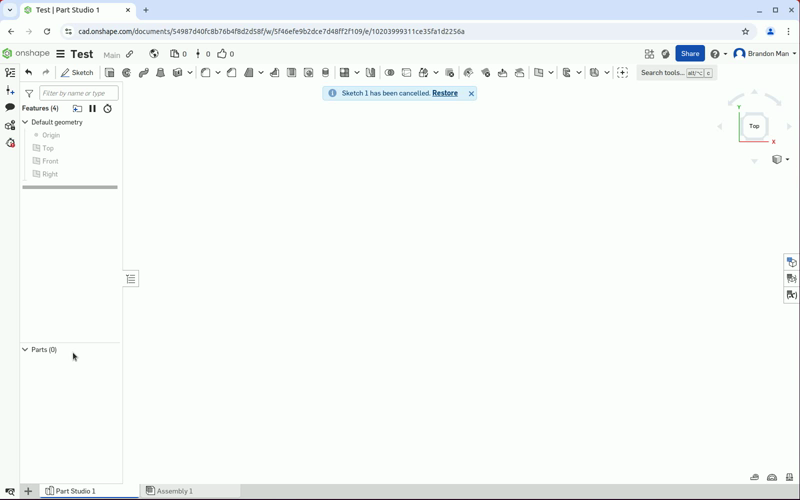
key(y)
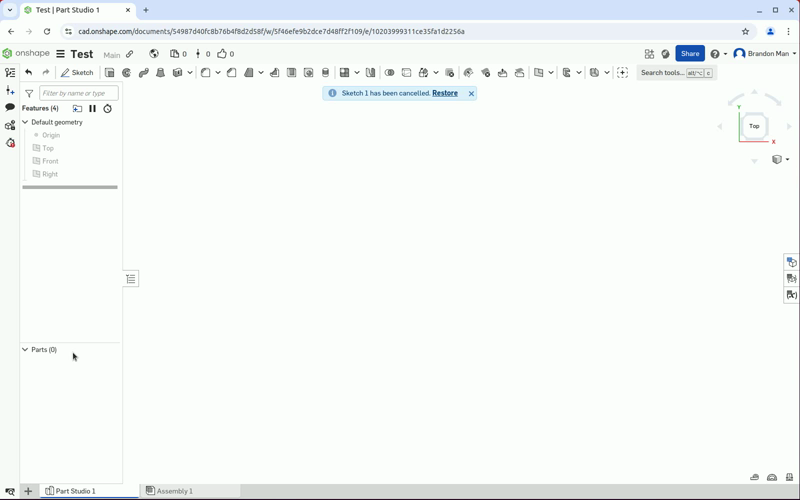
key(shift+p)
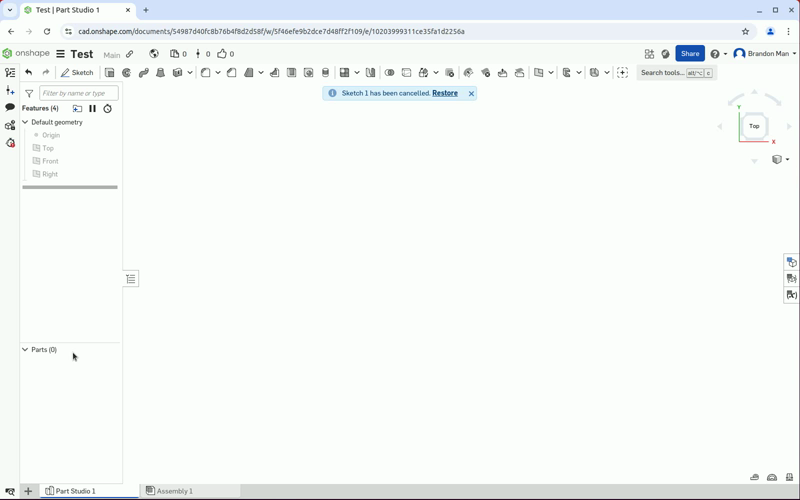
key(space)
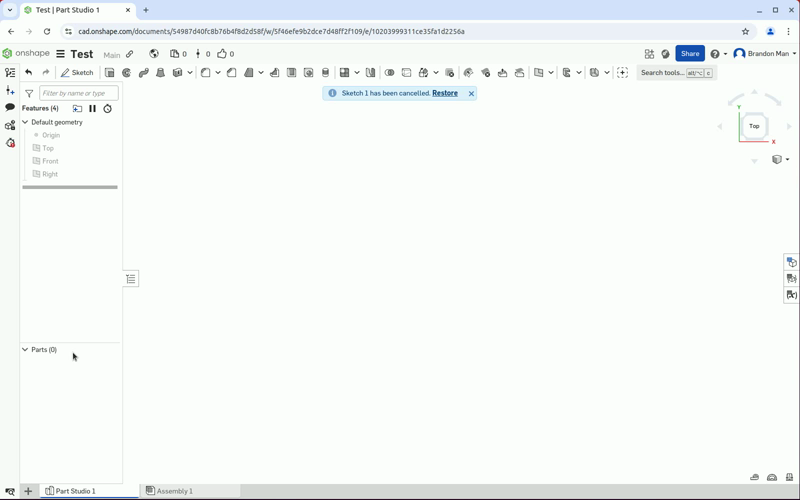
key_down(shift)
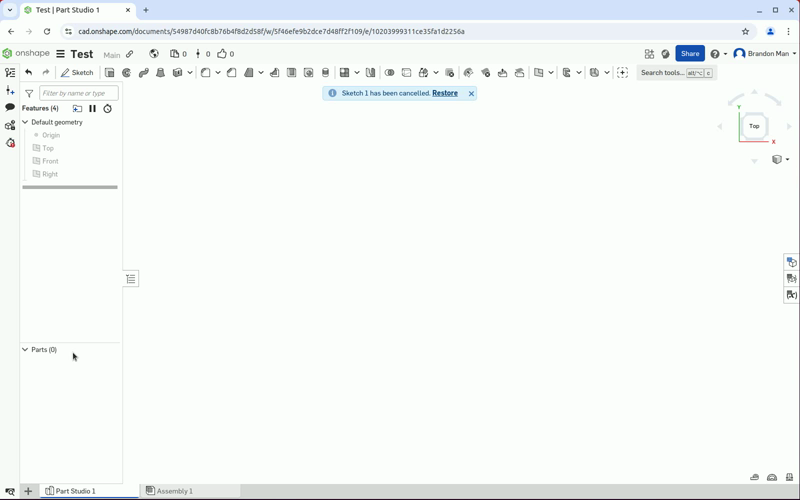
key(up)
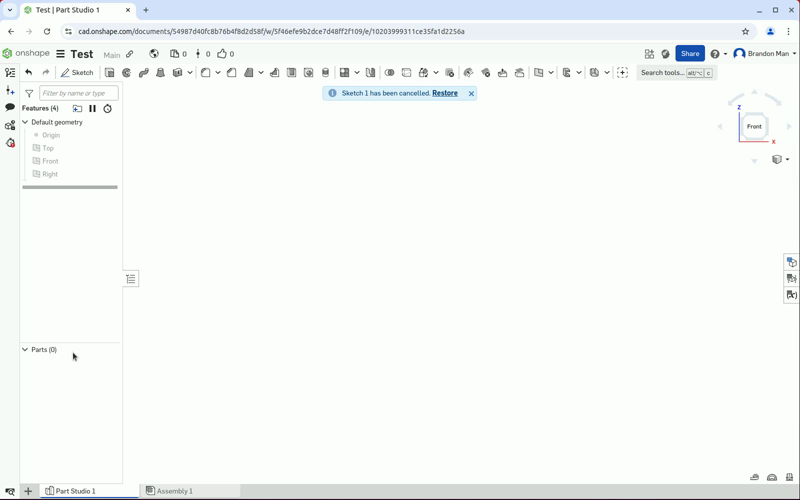
key_up(shift)
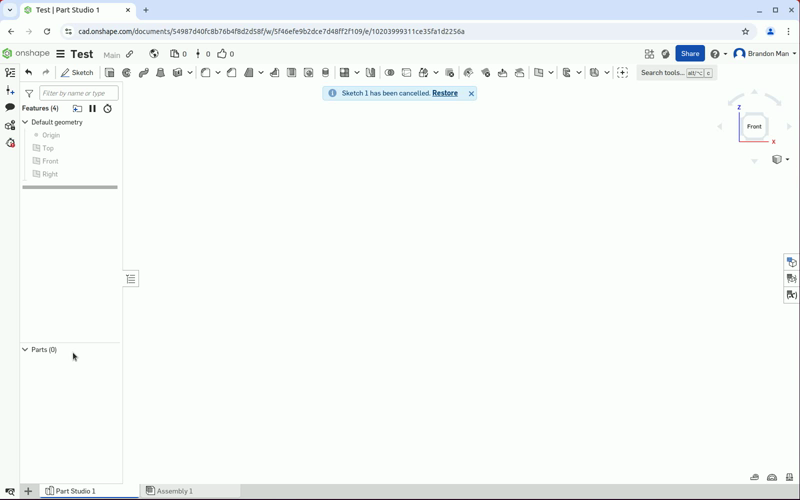
mouse_move(73, 352)
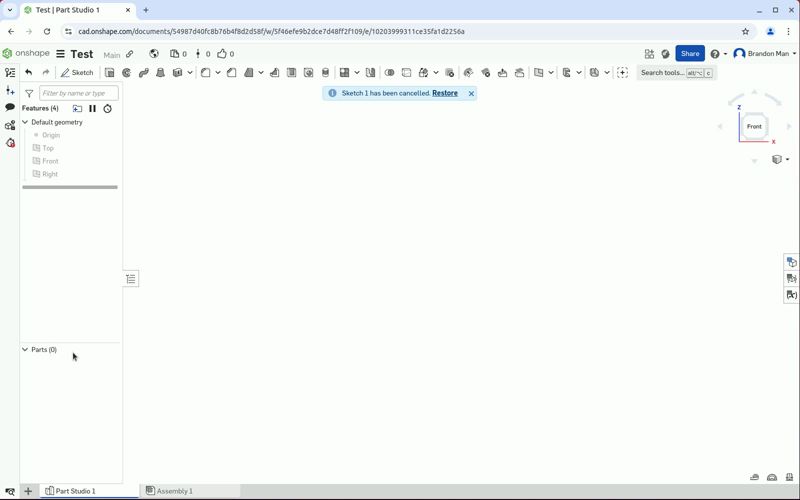
key(shift+y)
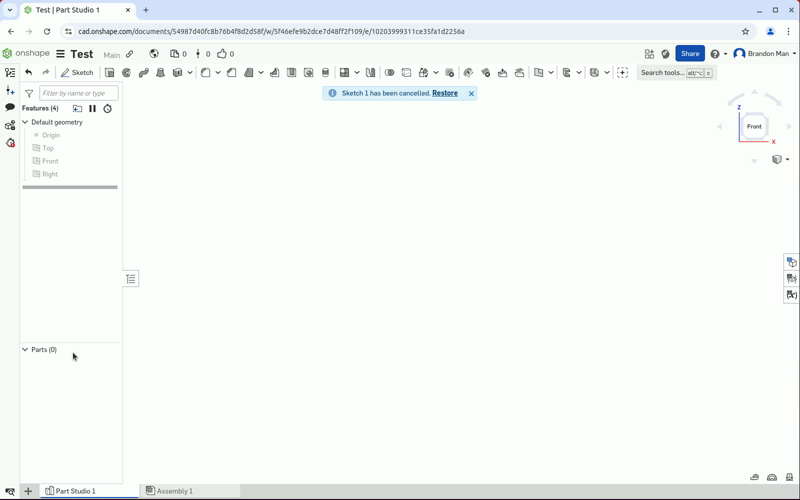
key(shift+s)
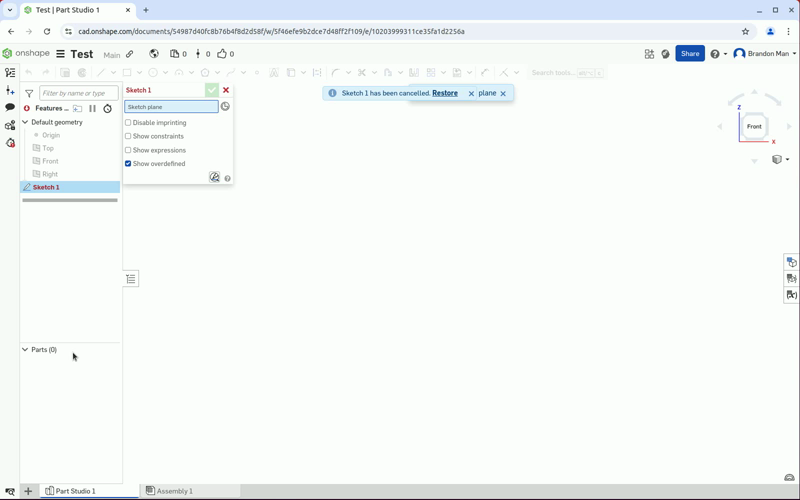
mouse_move(73, 163)
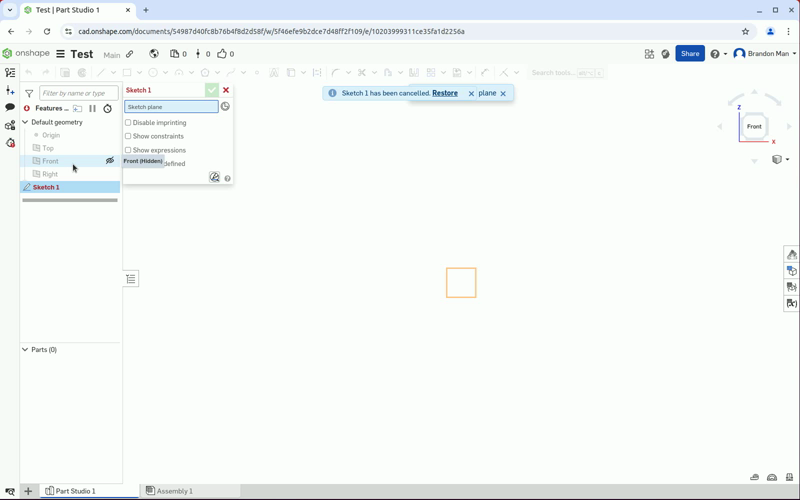
click(73, 163)
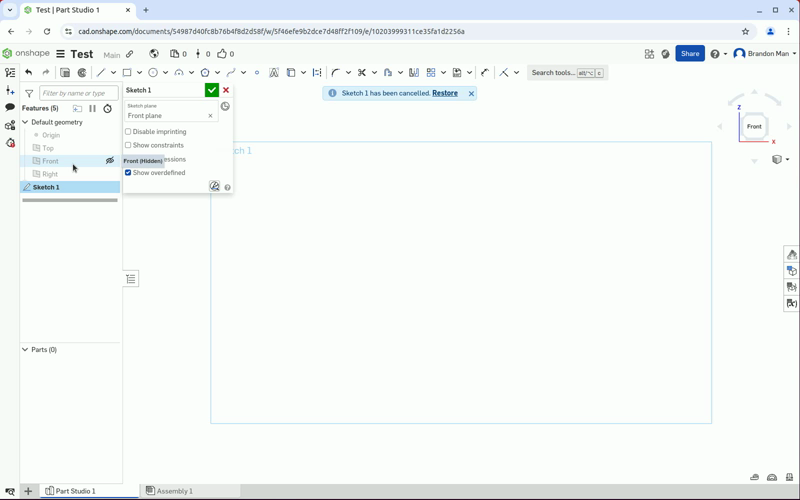
mouse_move(73, 352)
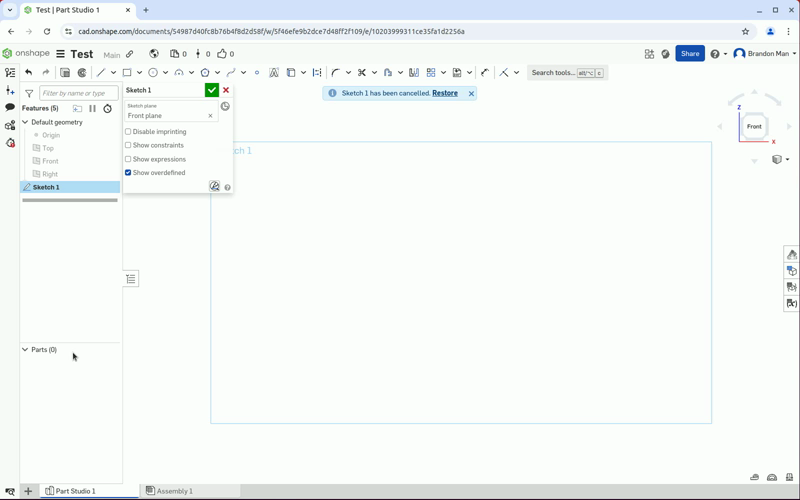
key(y)
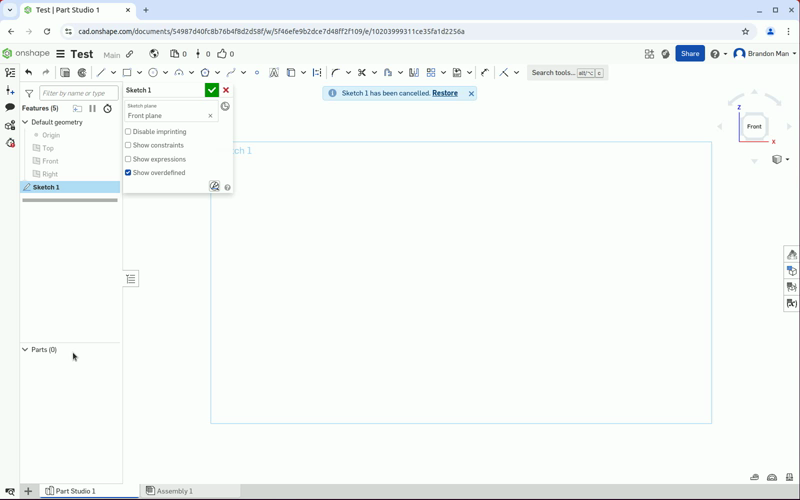
key(a)
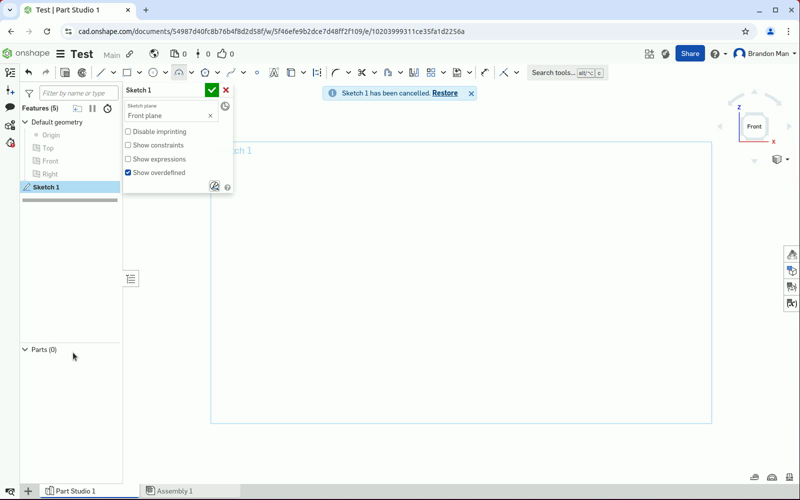
key_down(shift)
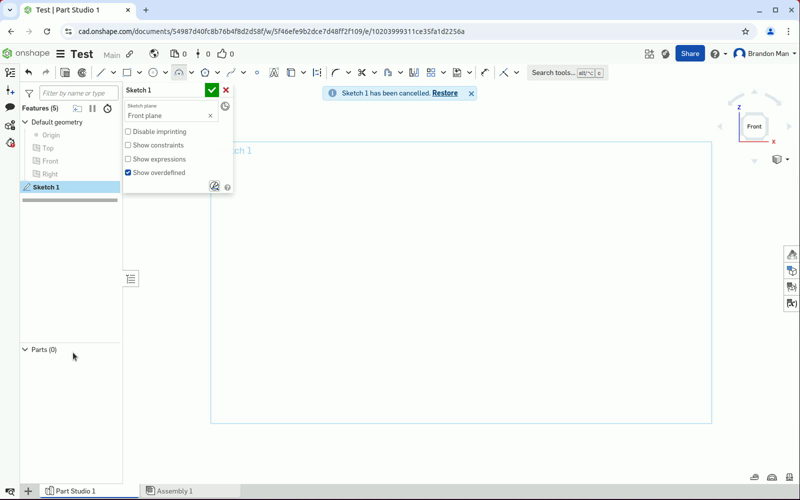
mouse_move(465, 226)
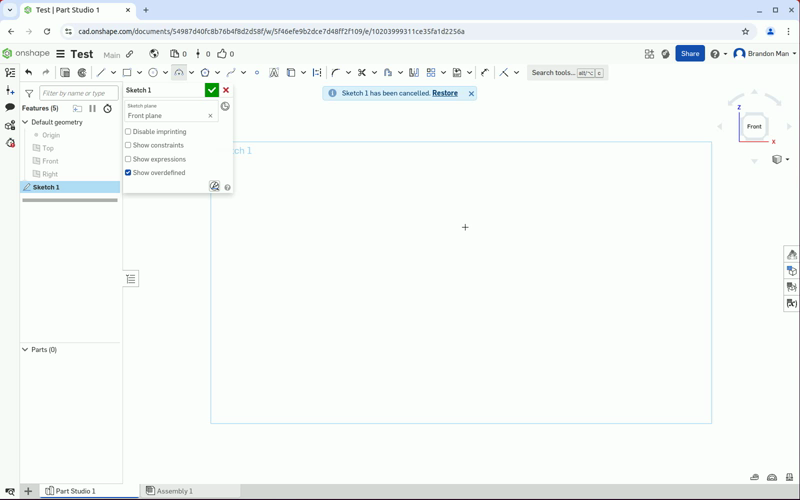
click(465, 226)
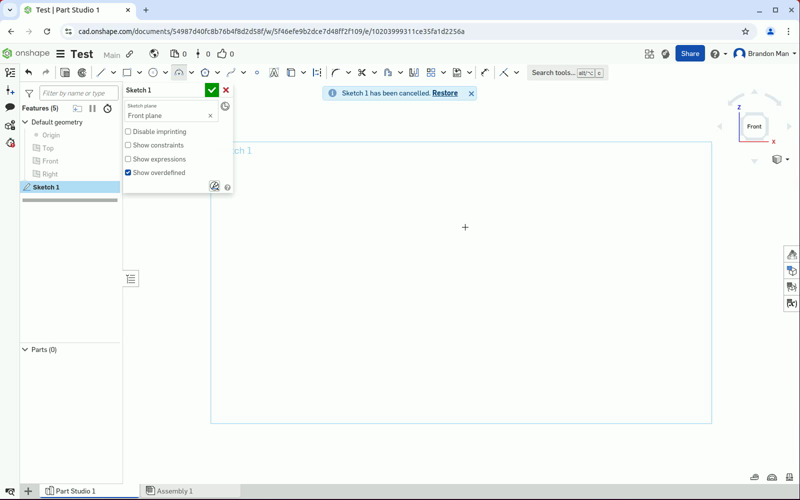
key_up(shift)
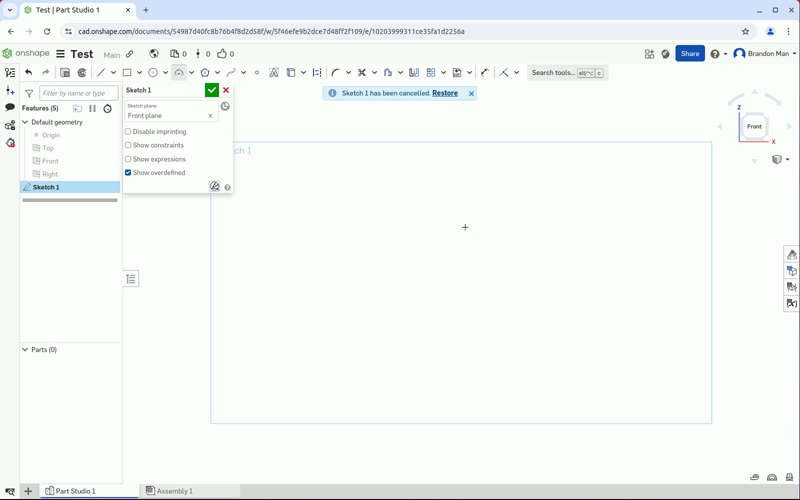
key_down(shift)
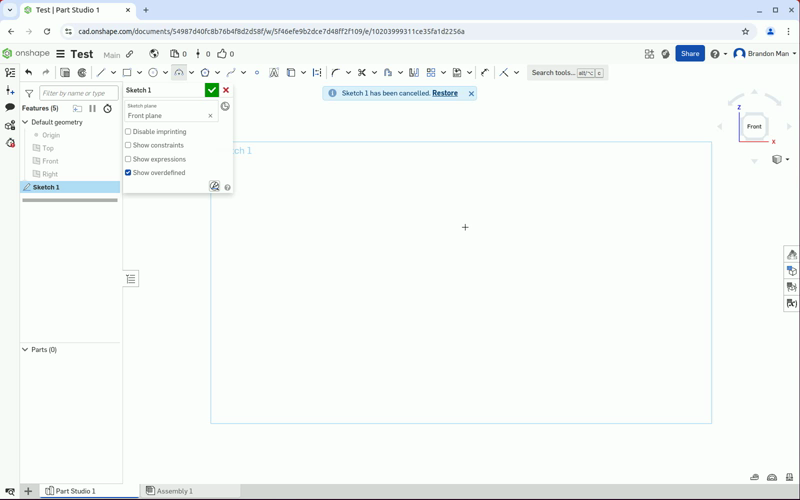
mouse_move(466, 245)
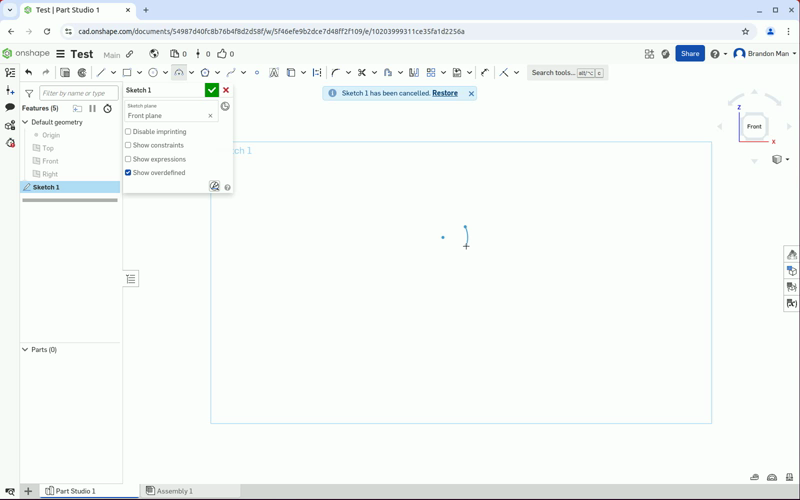
click(466, 245)
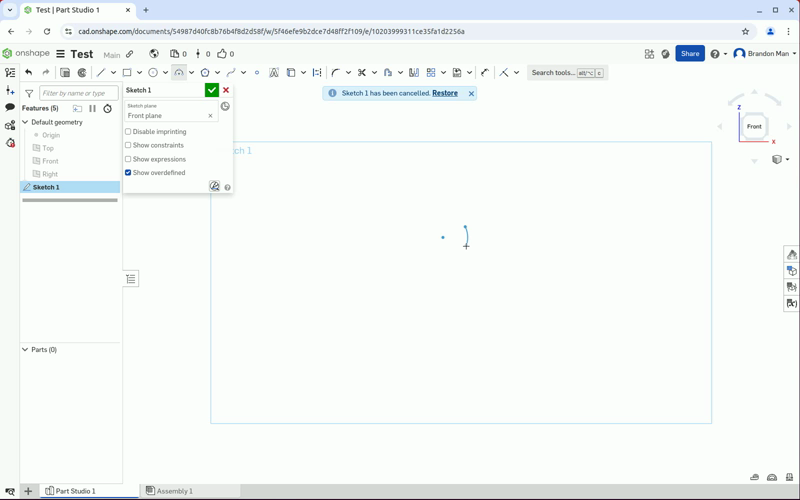
mouse_move(464, 236)
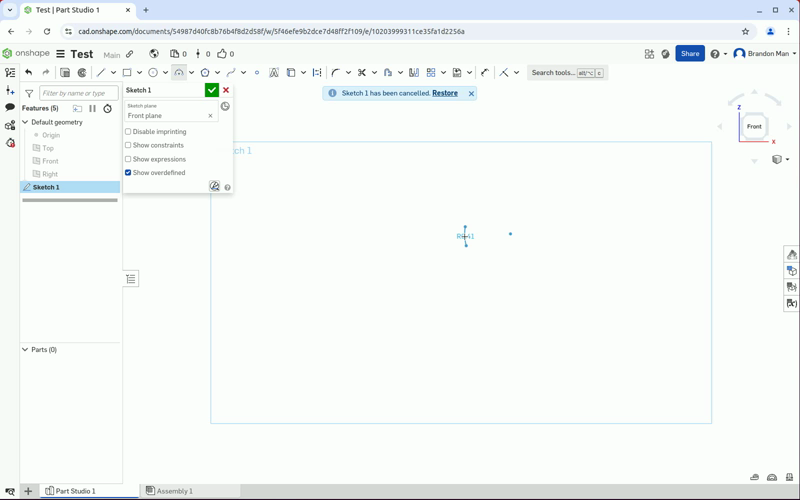
click(464, 236)
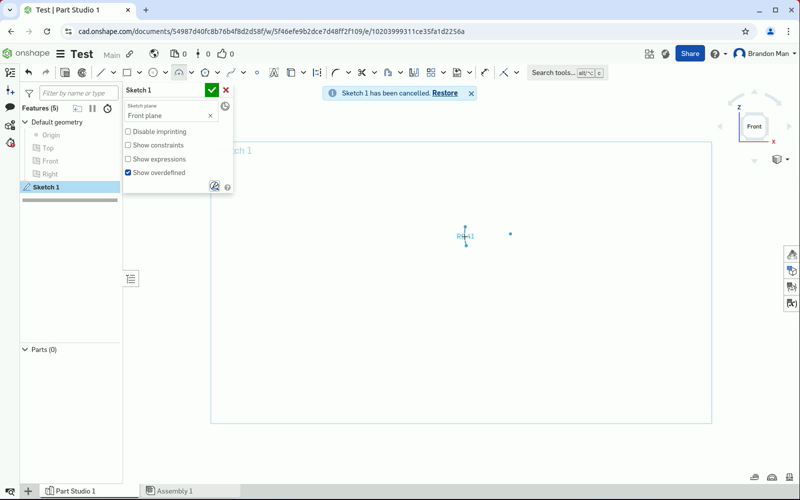
key_up(shift)
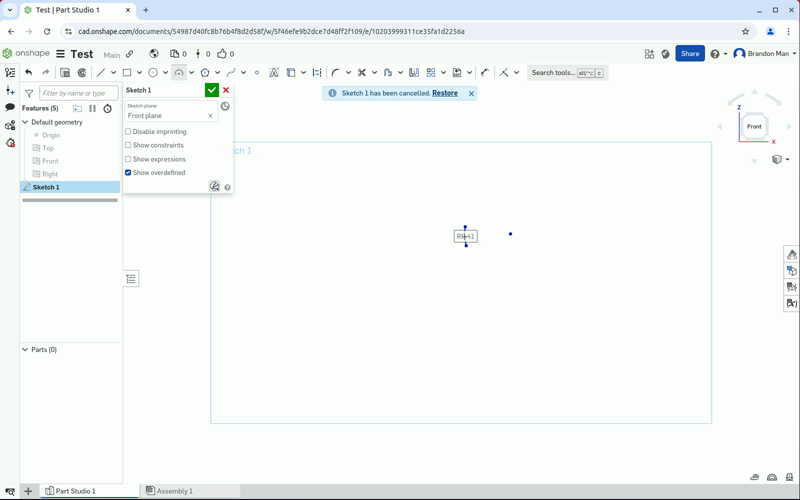
key(esc)
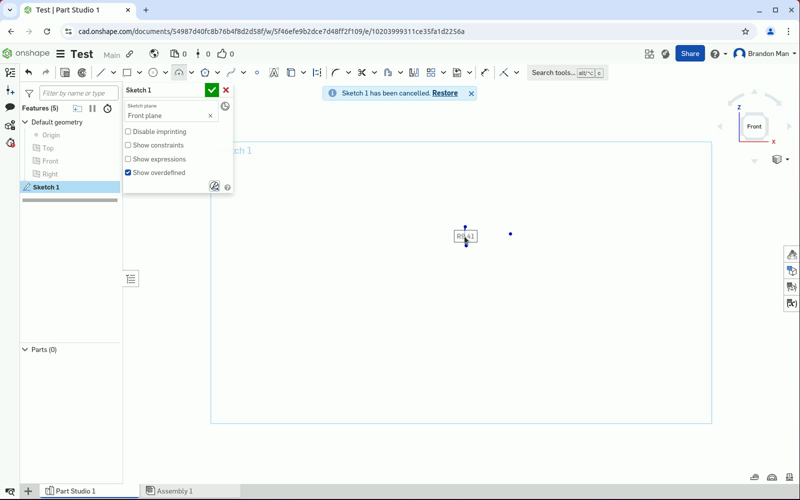
key(l)
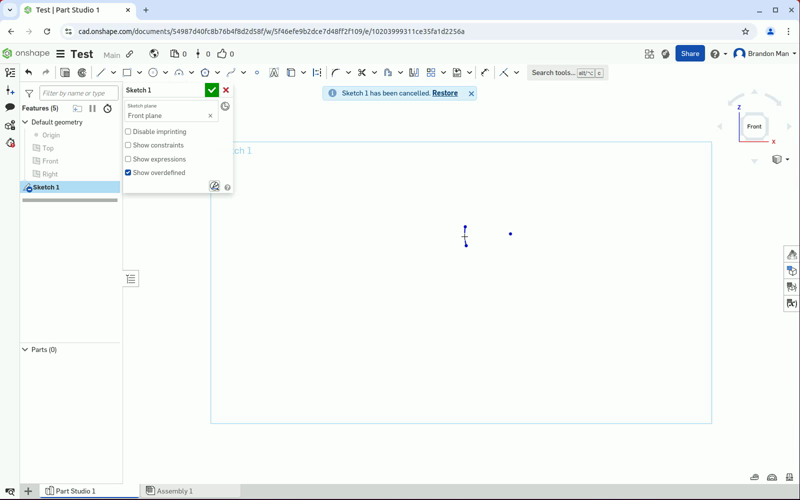
mouse_move(466, 245)
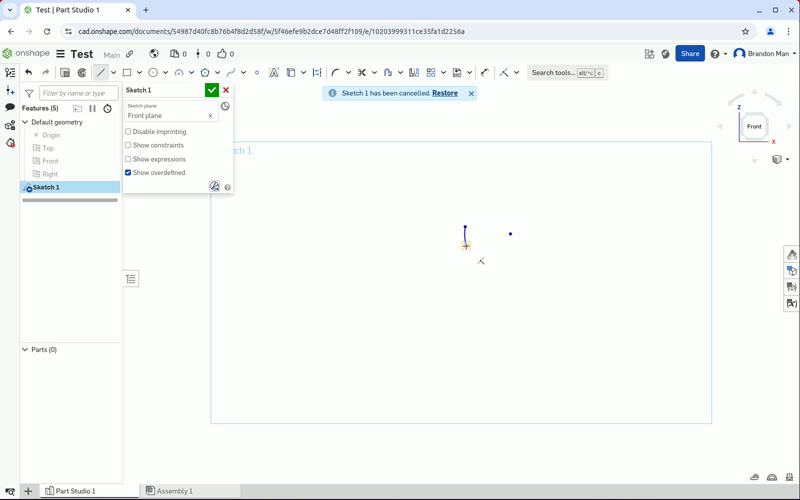
click(466, 245)
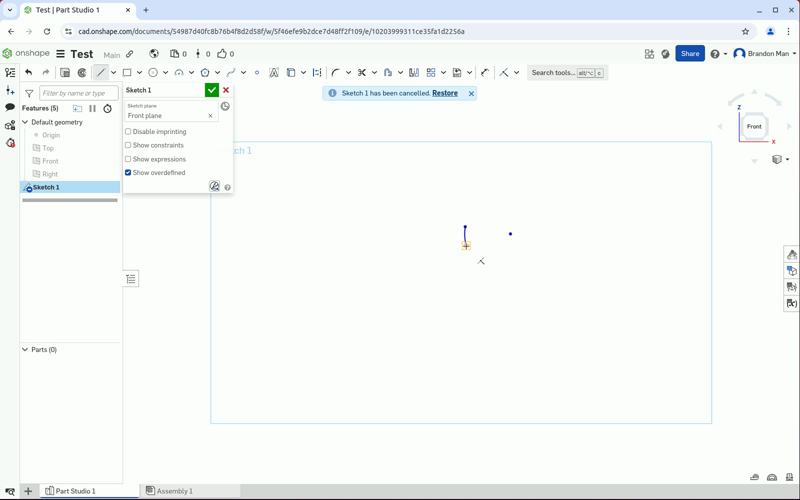
key_down(shift)
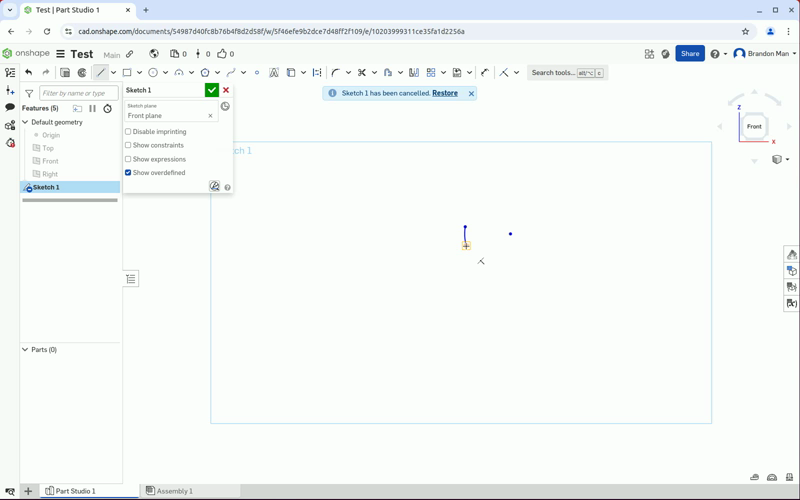
mouse_move(496, 245)
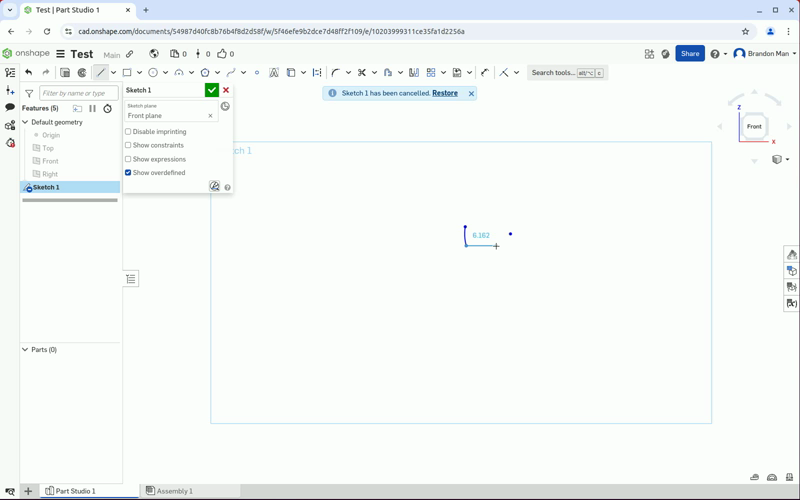
mouse_move(504, 245)
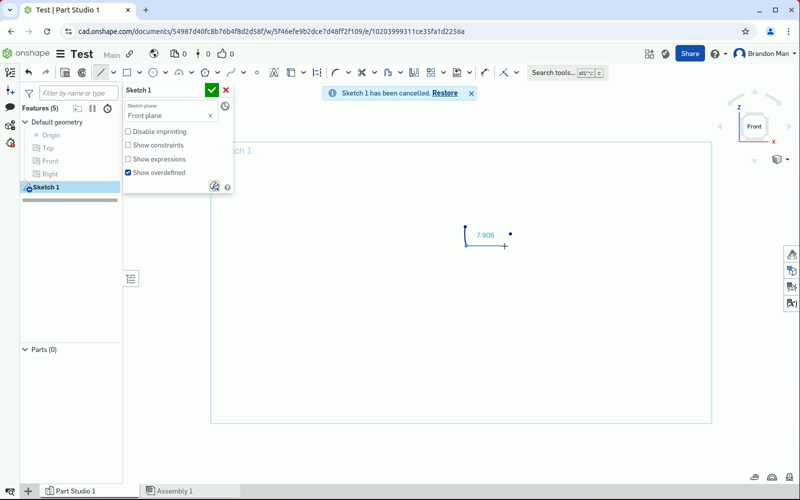
click(504, 245)
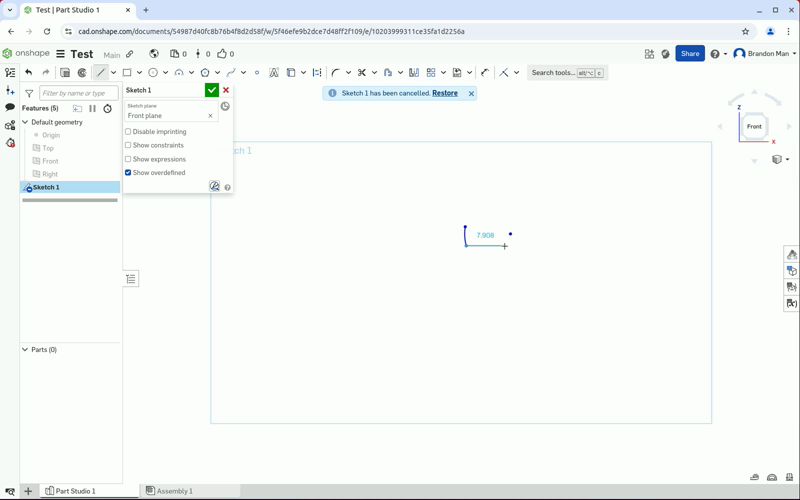
key_up(shift)
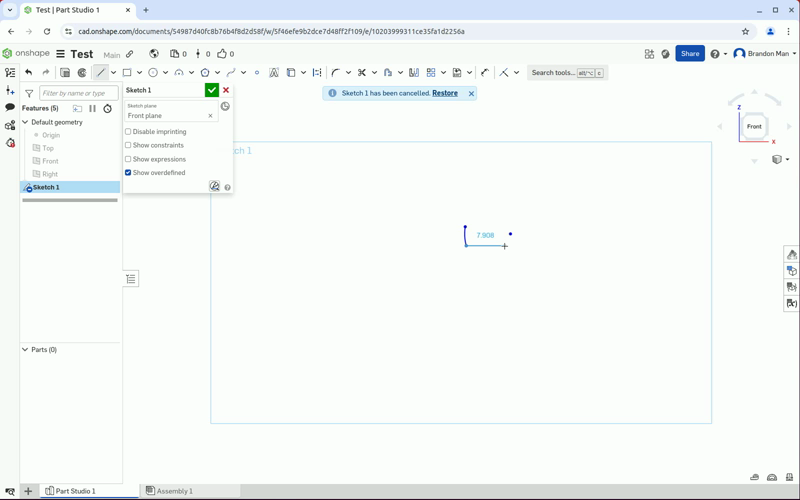
key(esc)
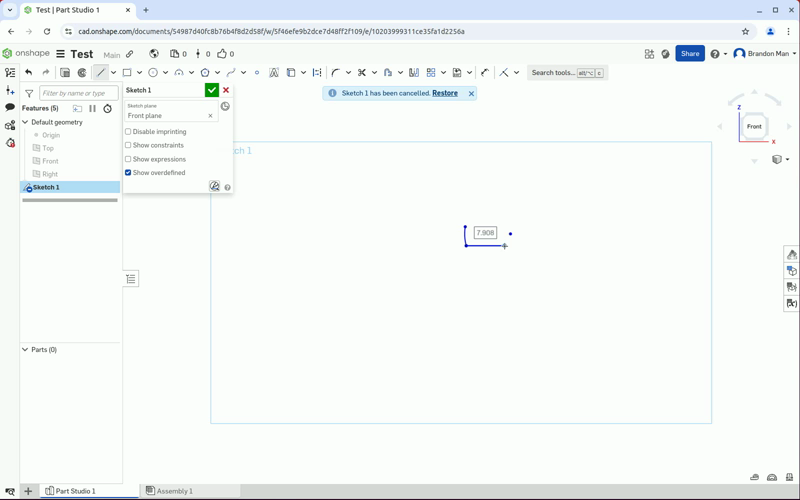
key(a)
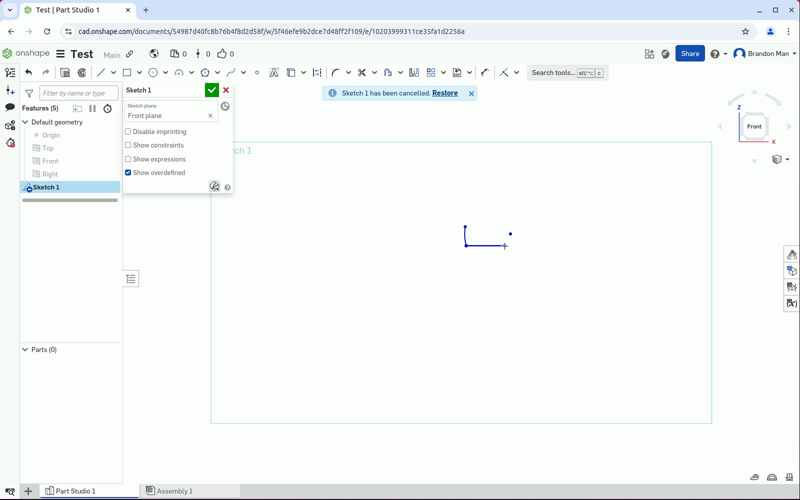
mouse_move(504, 245)
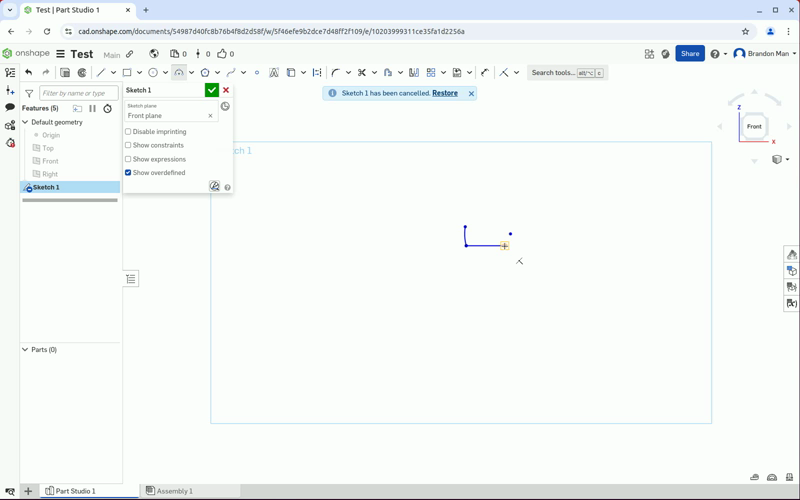
click(504, 245)
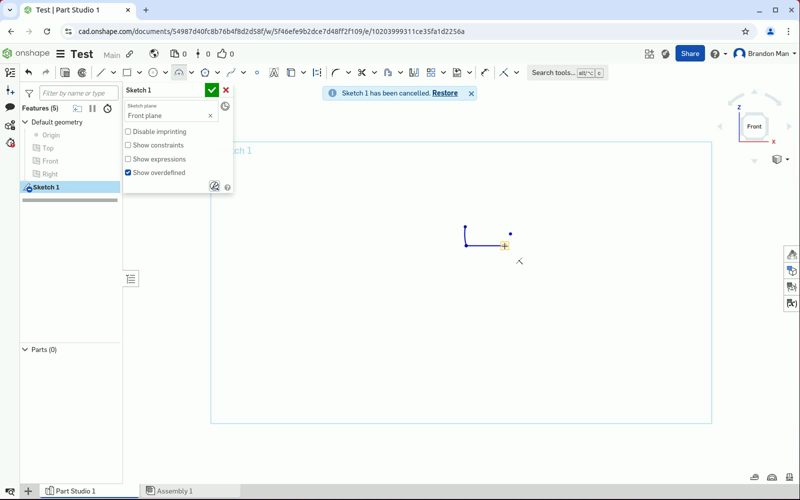
key_down(shift)
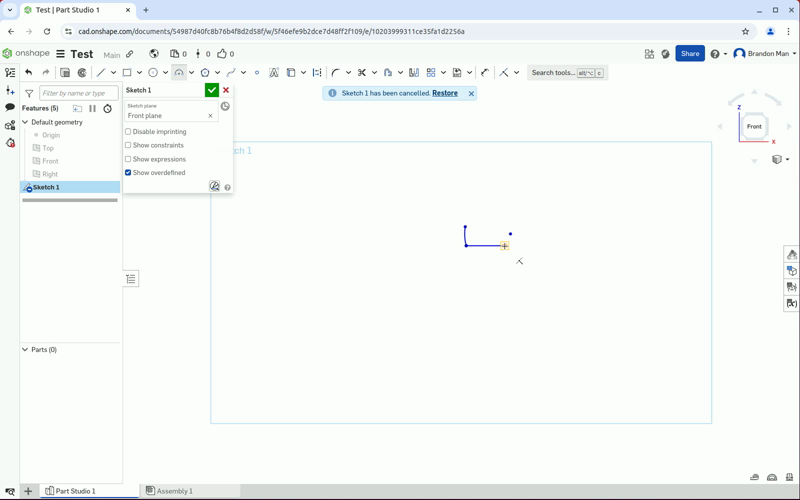
mouse_move(504, 226)
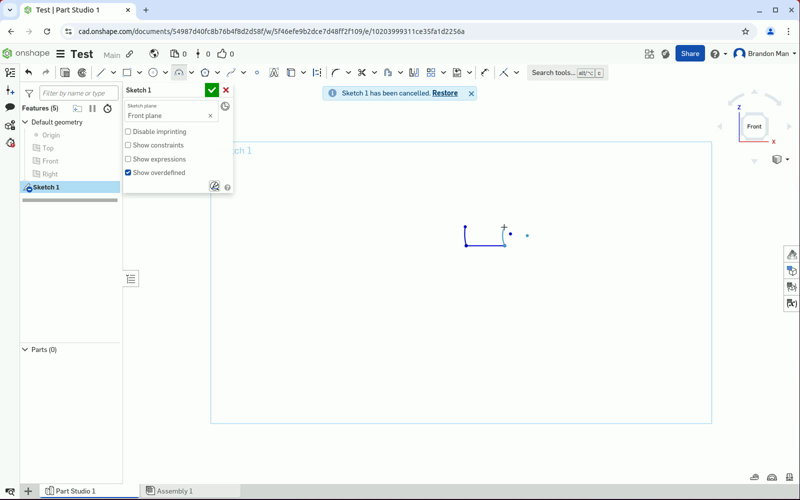
click(504, 226)
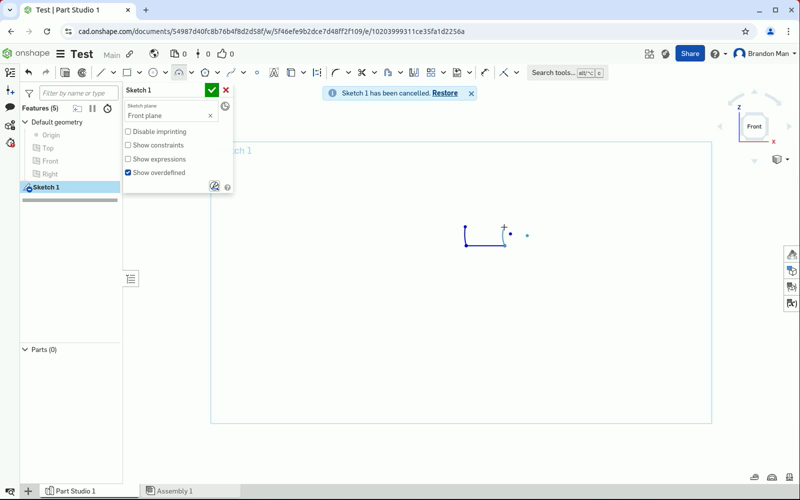
mouse_move(505, 236)
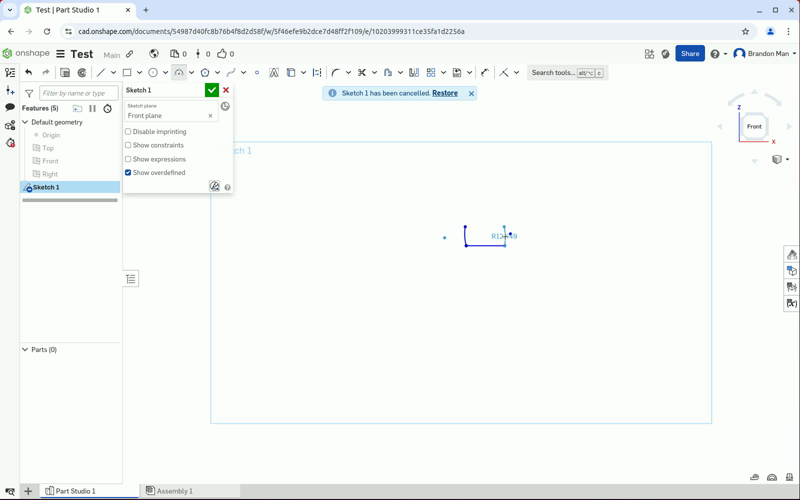
click(505, 236)
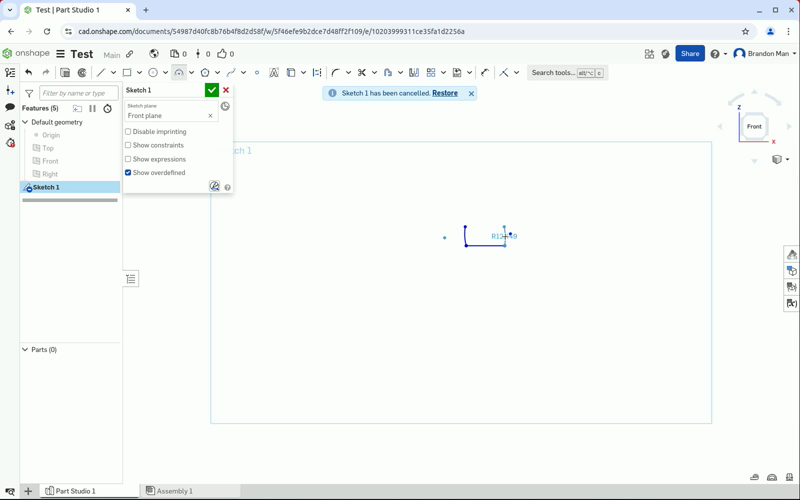
key_up(shift)
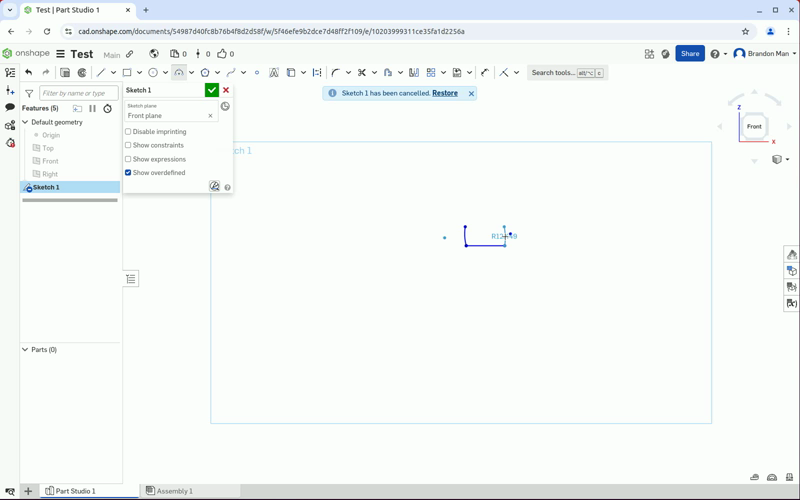
key(esc)
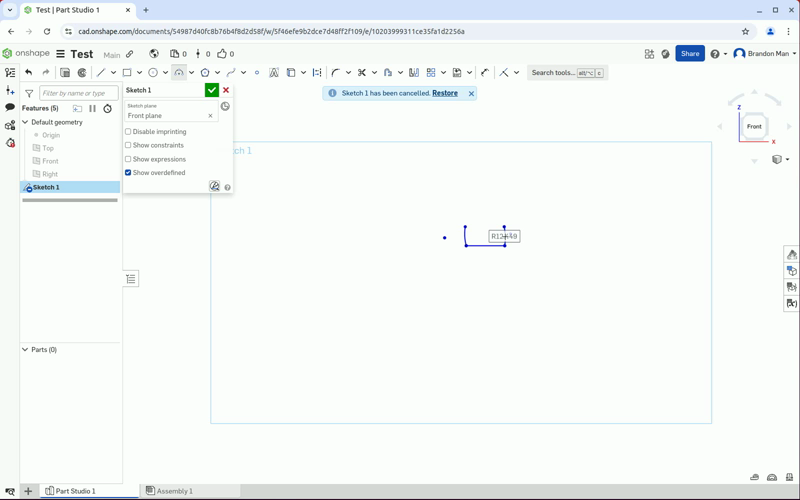
key(l)
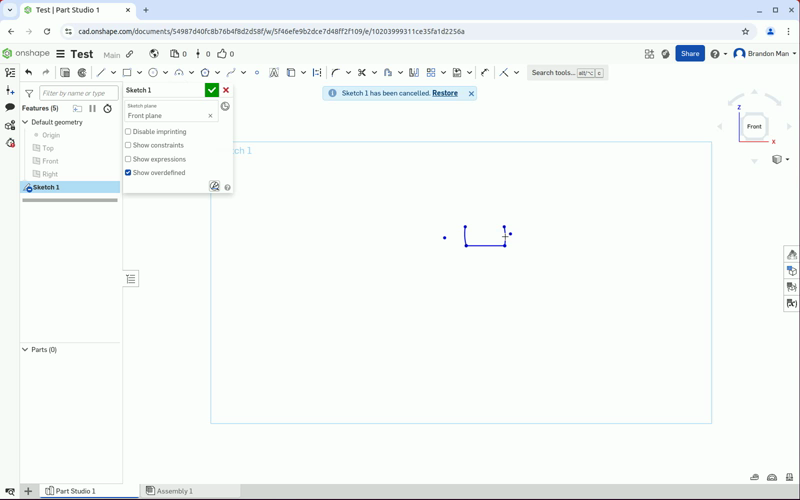
mouse_move(504, 226)
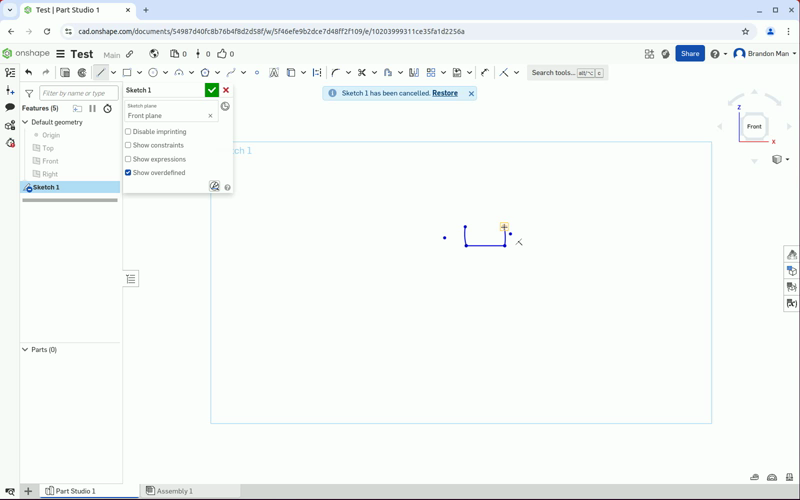
click(504, 226)
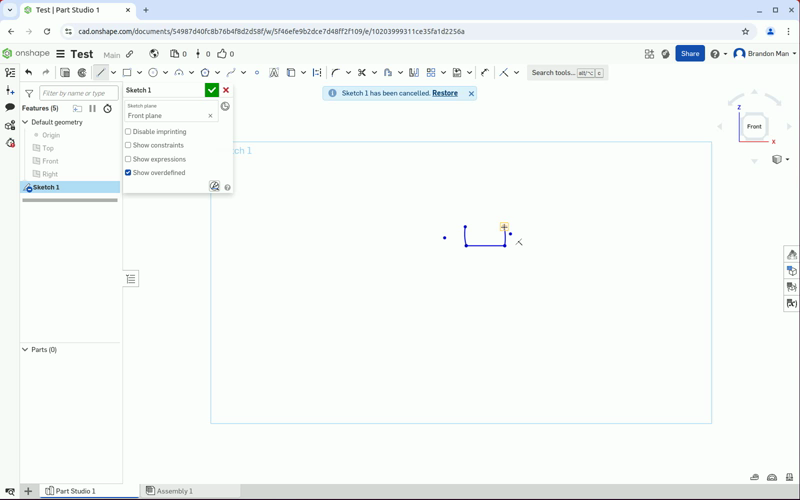
mouse_move(534, 226)
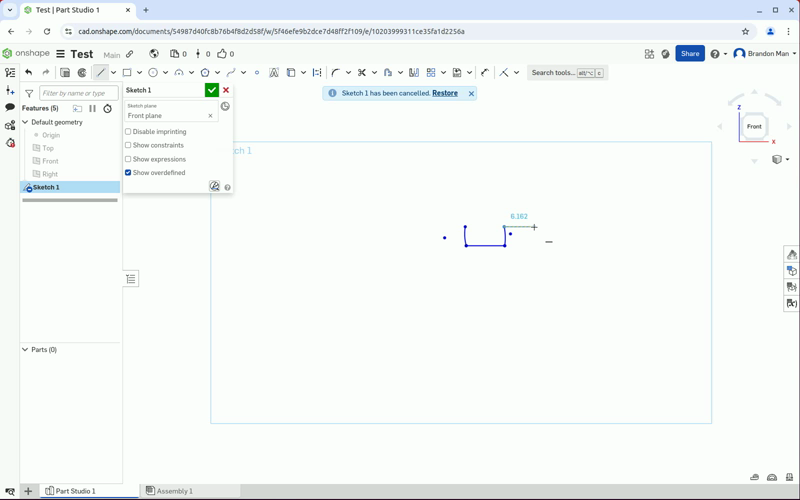
key_down(shift)
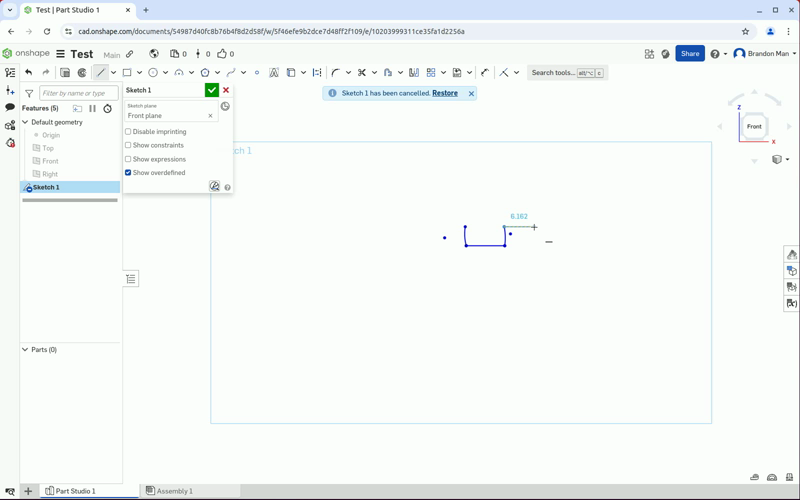
mouse_move(465, 226)
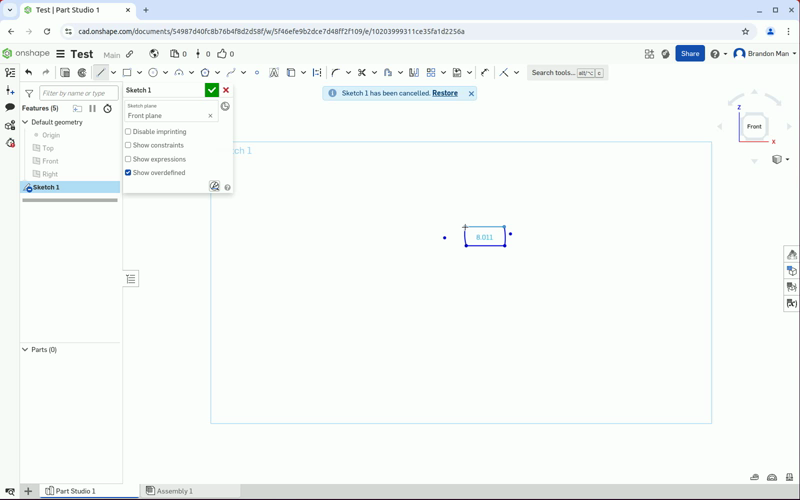
key_up(shift)
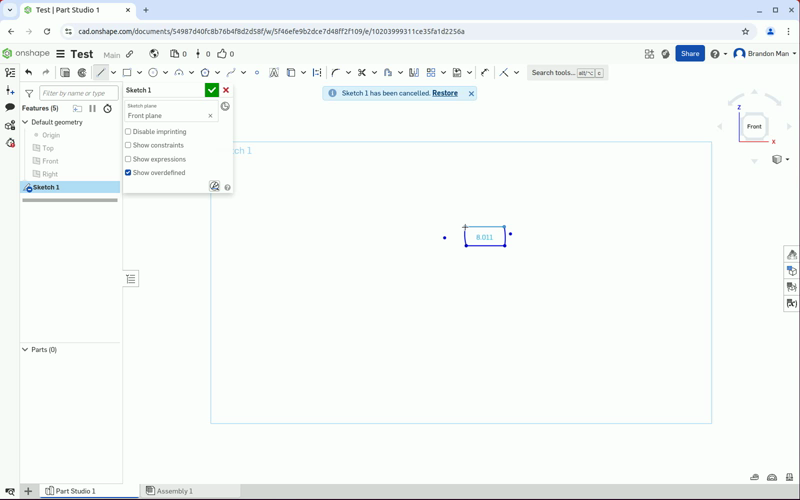
click(465, 226)
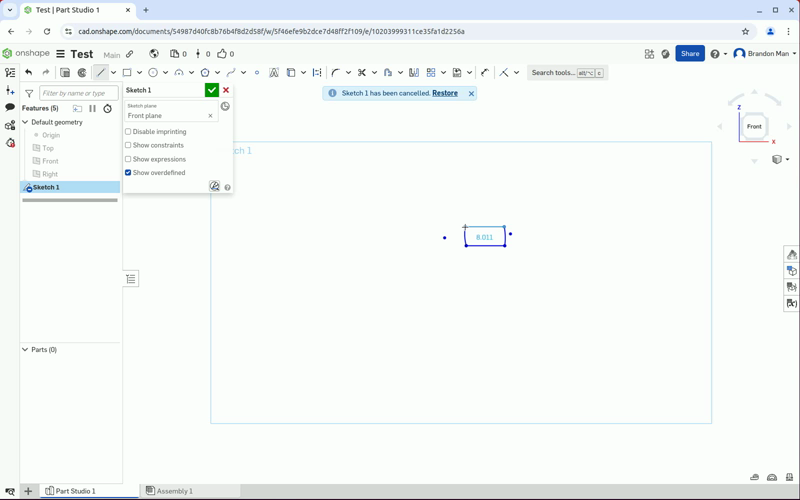
key(esc)
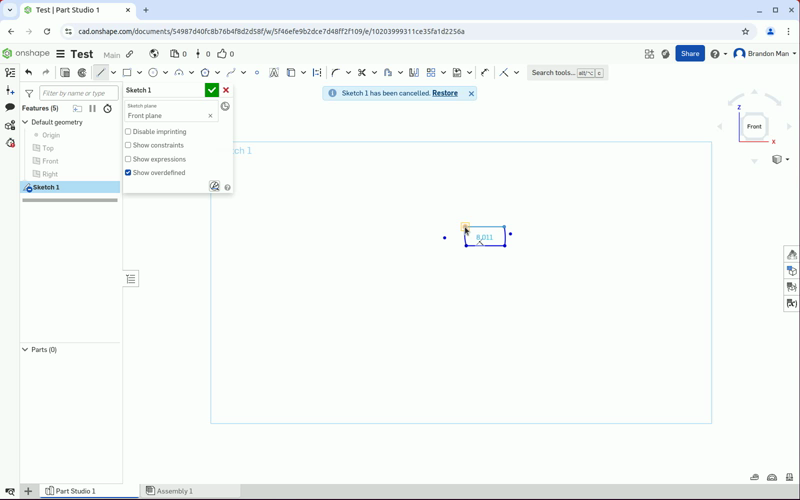
mouse_move(491, 232)
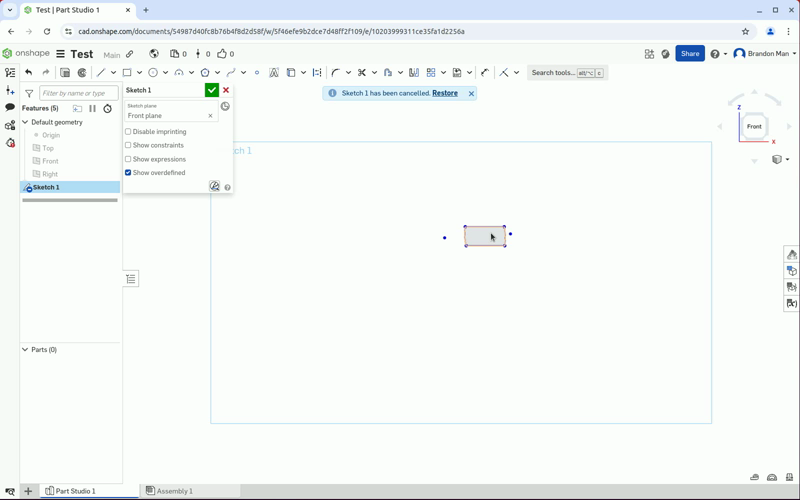
scroll(6)
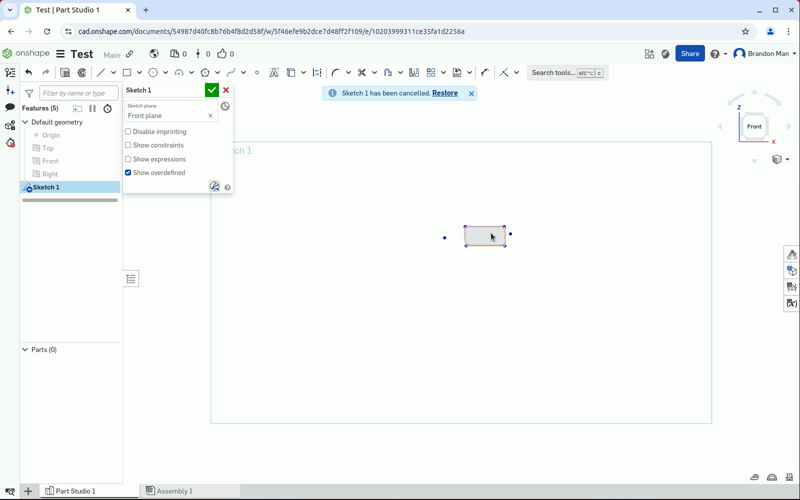
scroll(6)
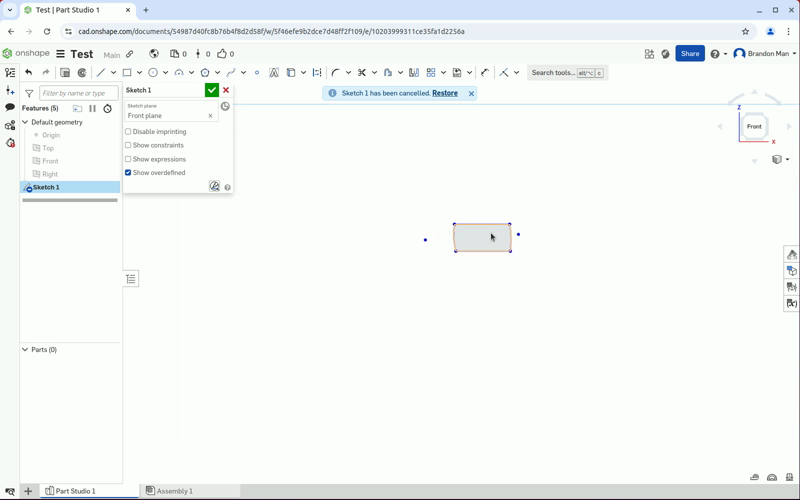
scroll(6)
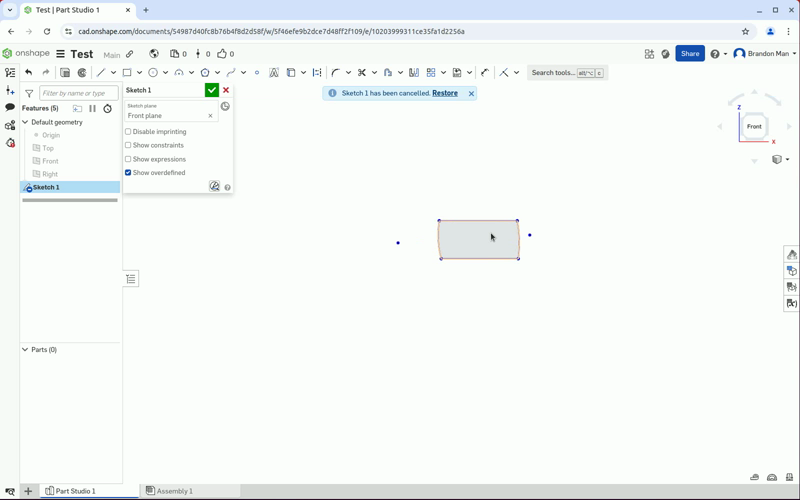
scroll(6)
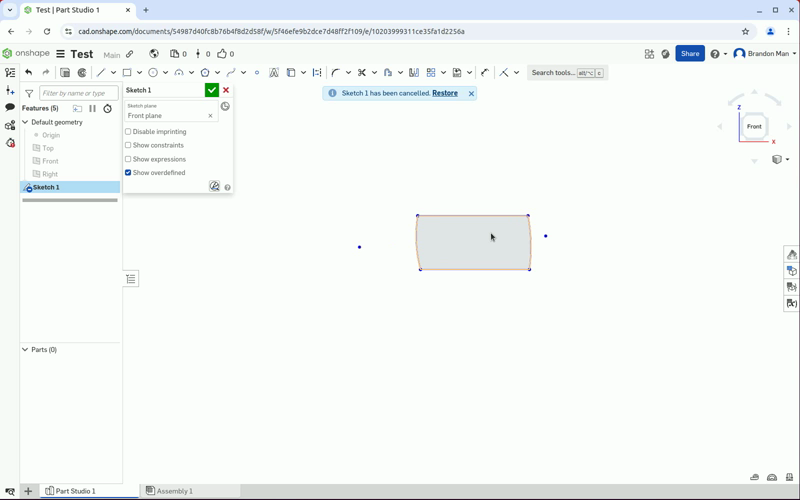
scroll(6)
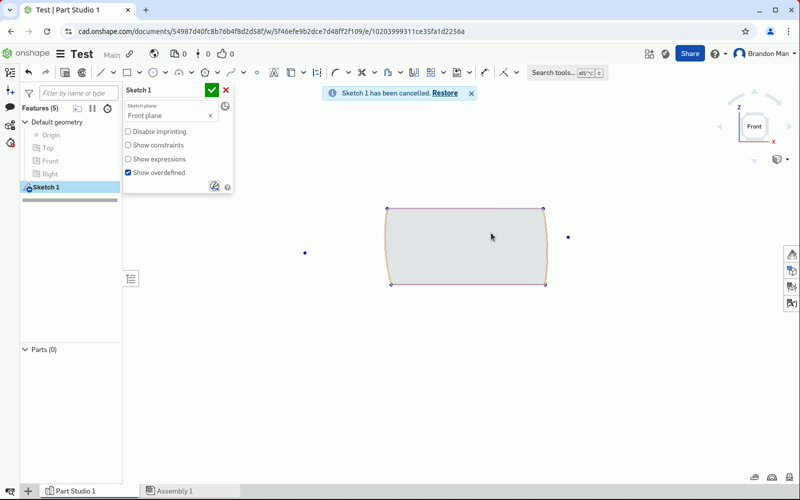
scroll(6)
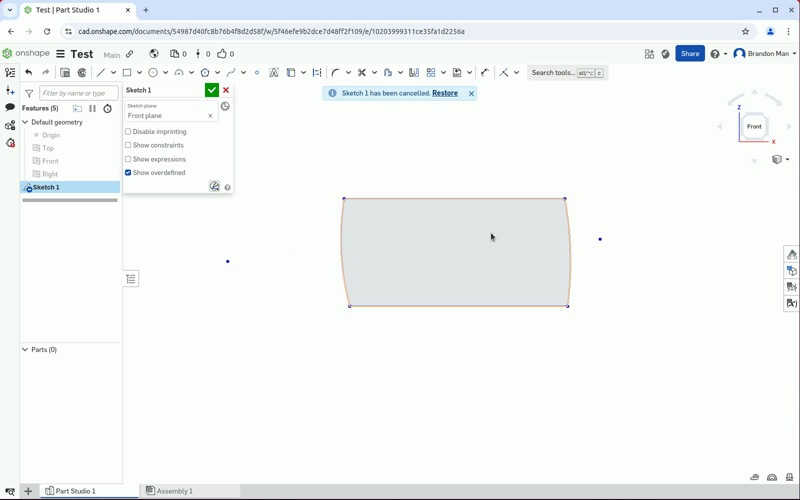
scroll(6)
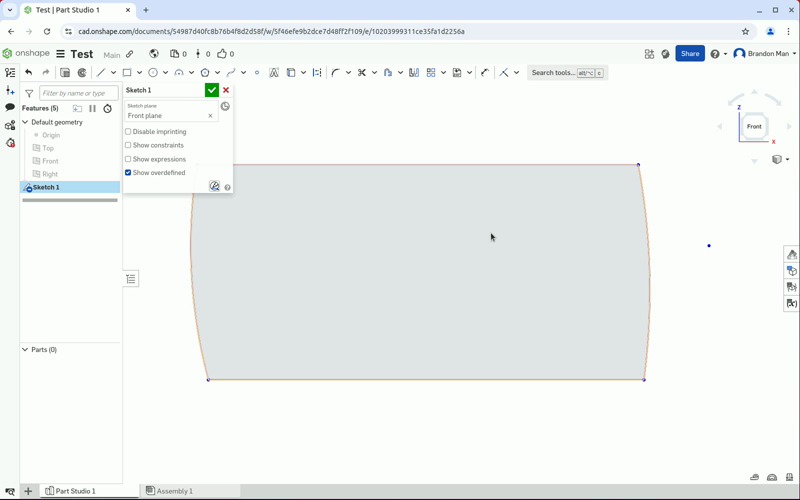
click(491, 232)
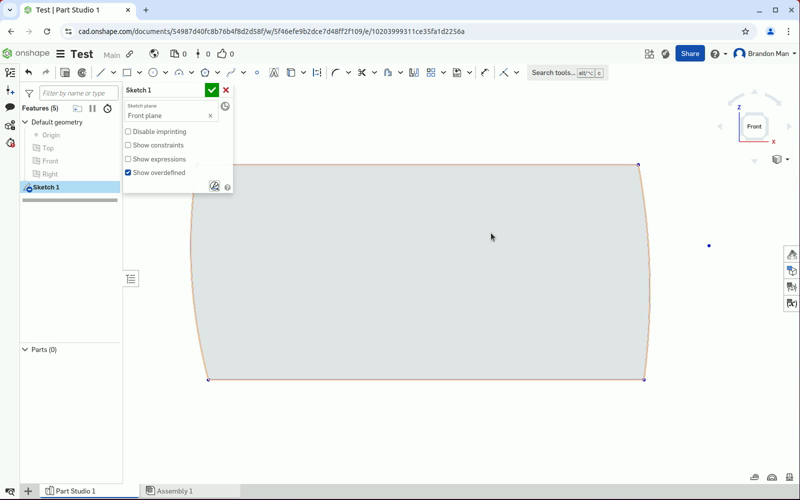
scroll(-6)
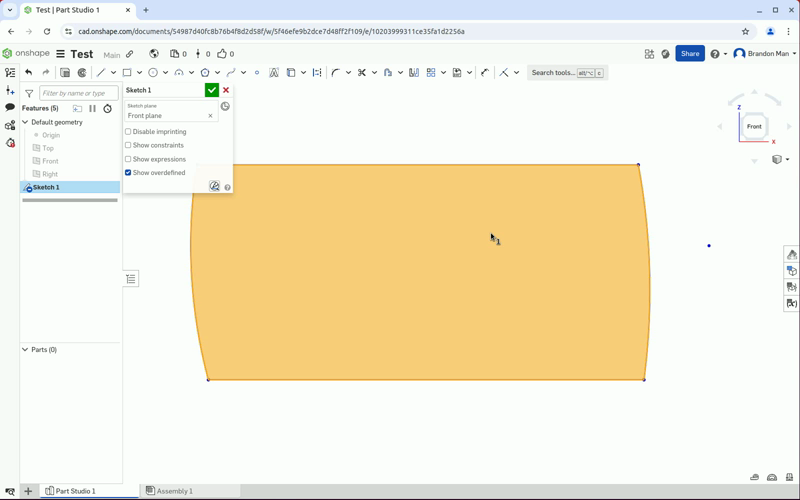
scroll(-6)
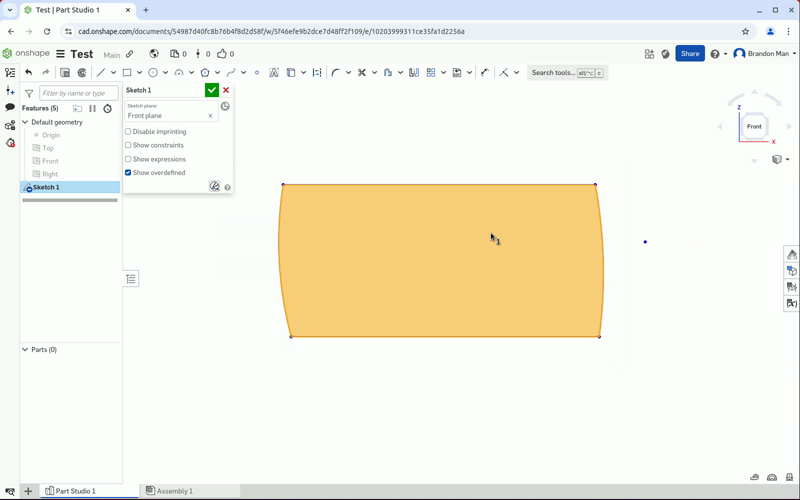
scroll(-6)
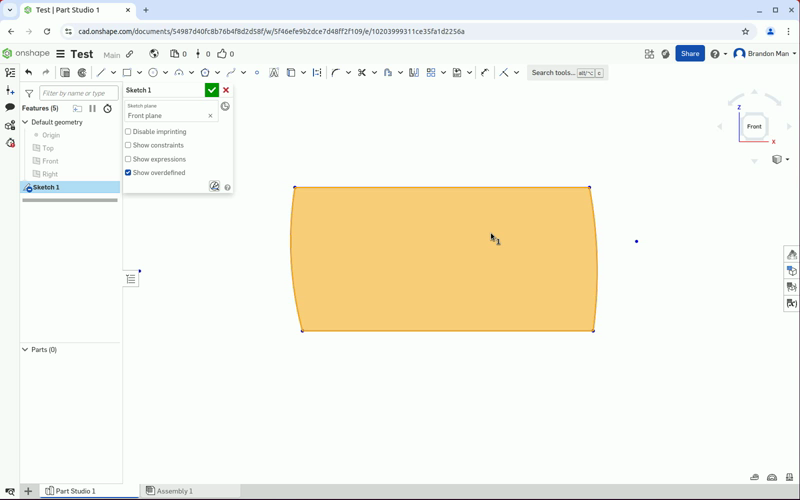
scroll(-6)
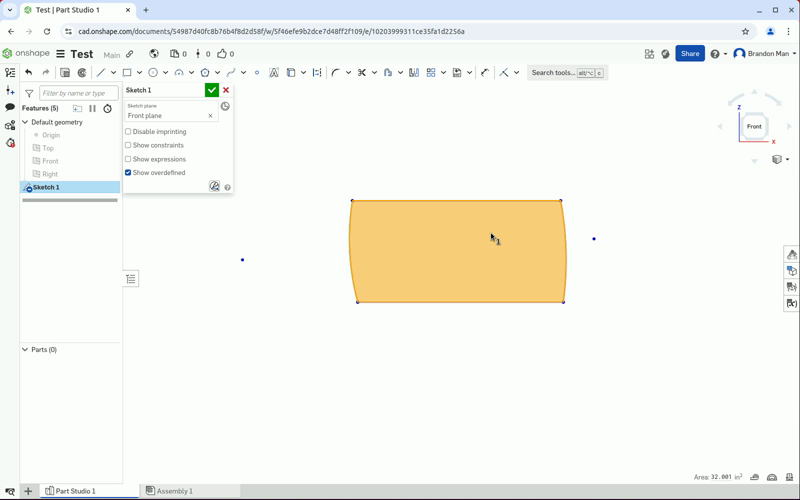
scroll(-6)
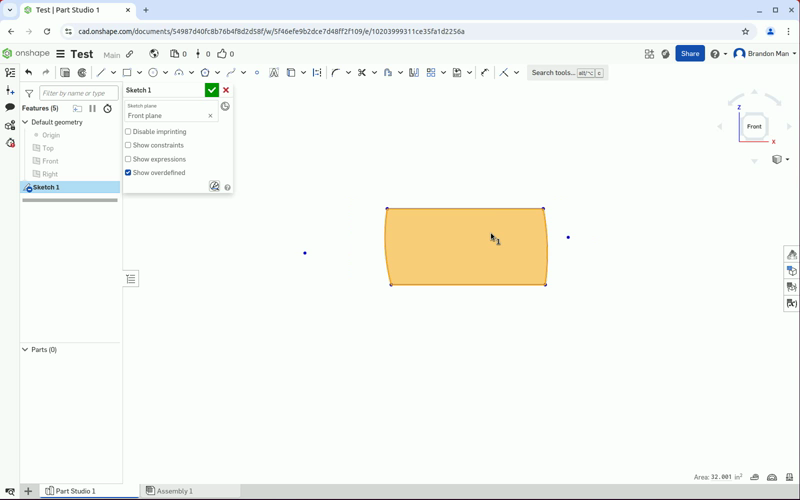
scroll(-6)
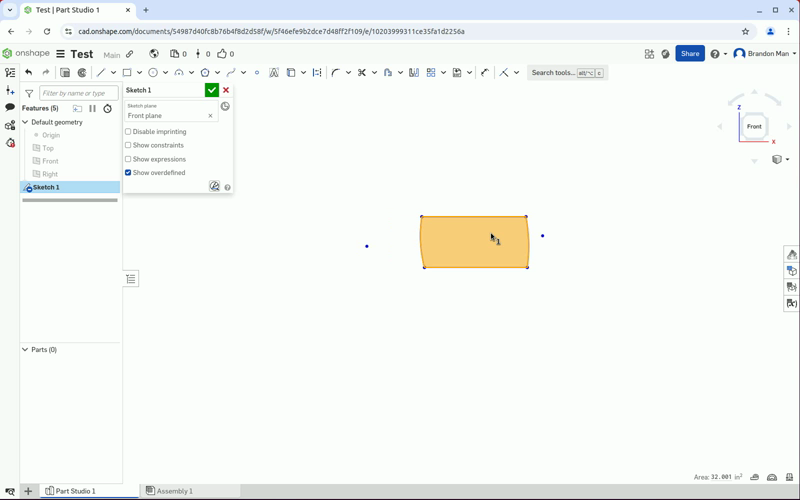
scroll(-6)
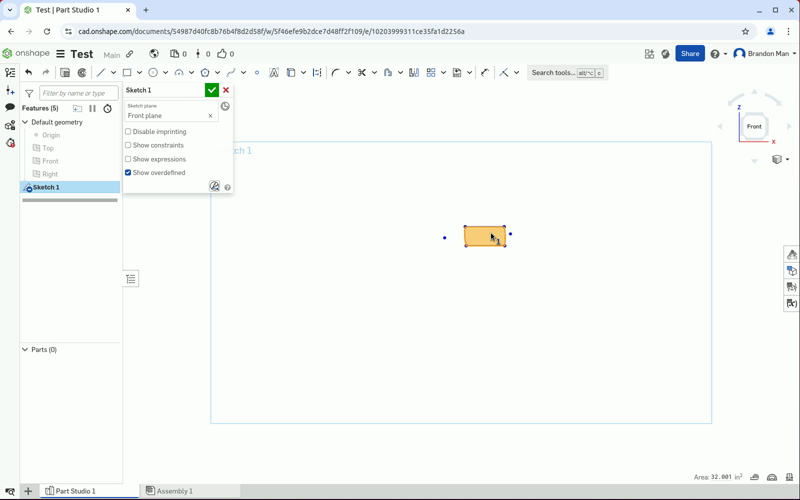
mouse_move(73, 352)
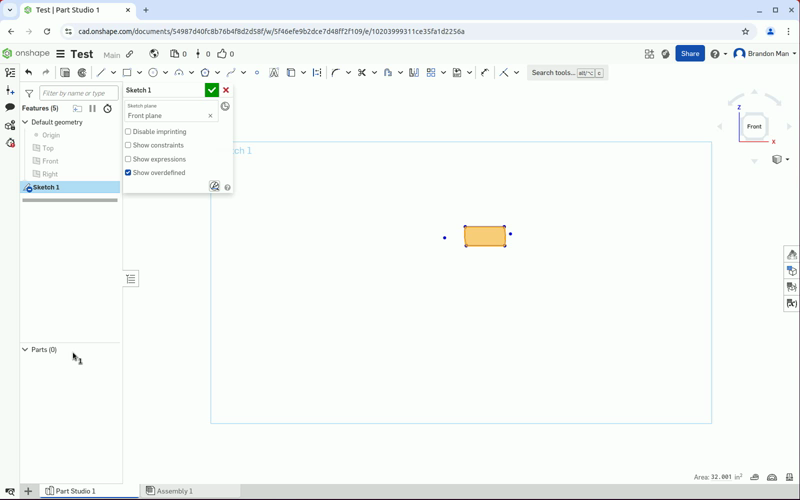
key(shift+y)
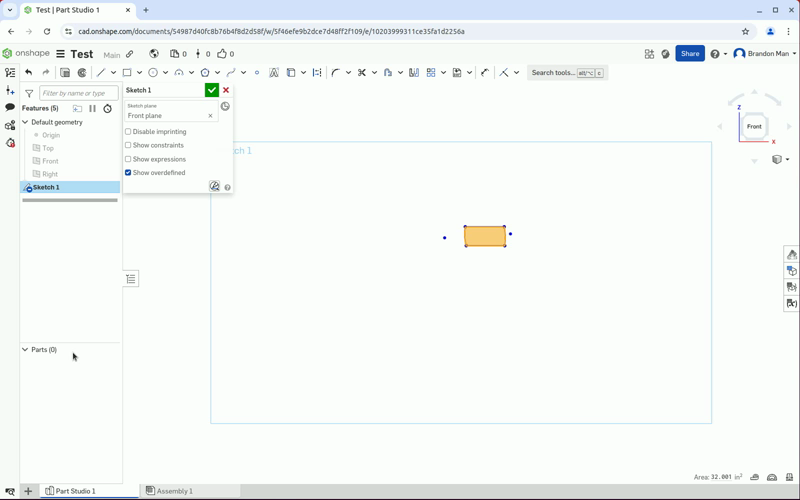
key(shift+e)
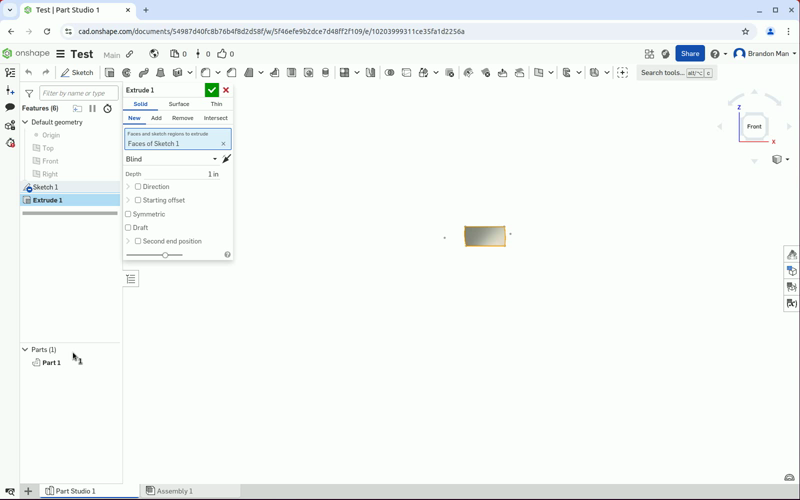
mouse_move(143, 106)
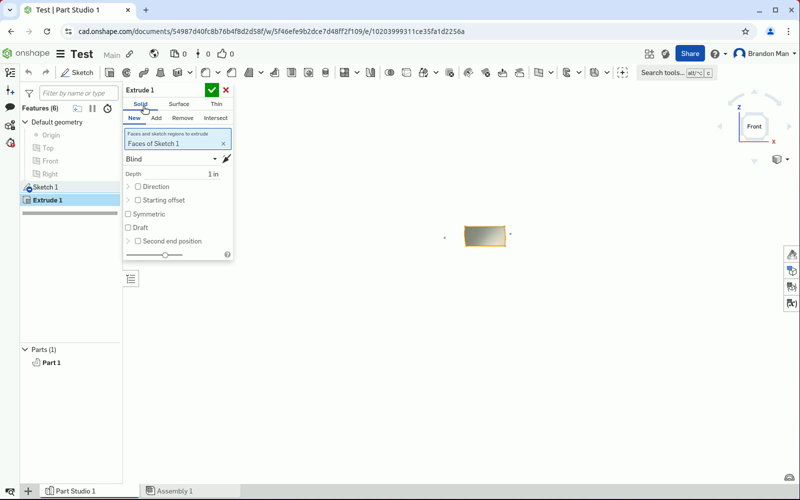
click(143, 106)
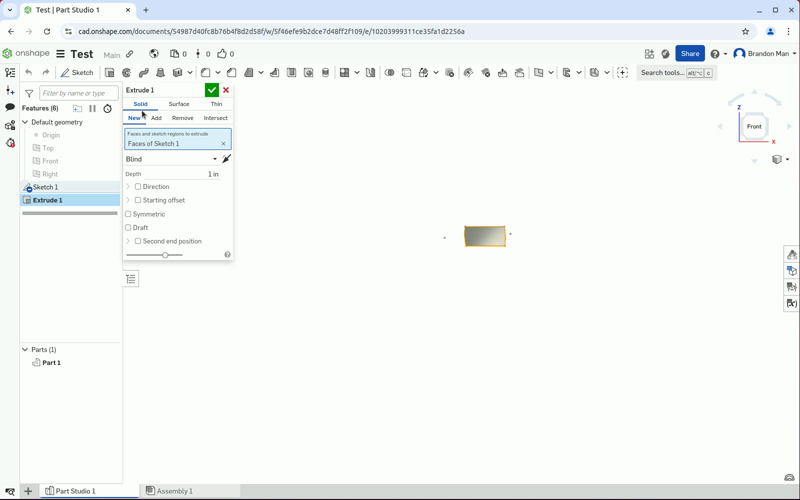
mouse_move(137, 120)
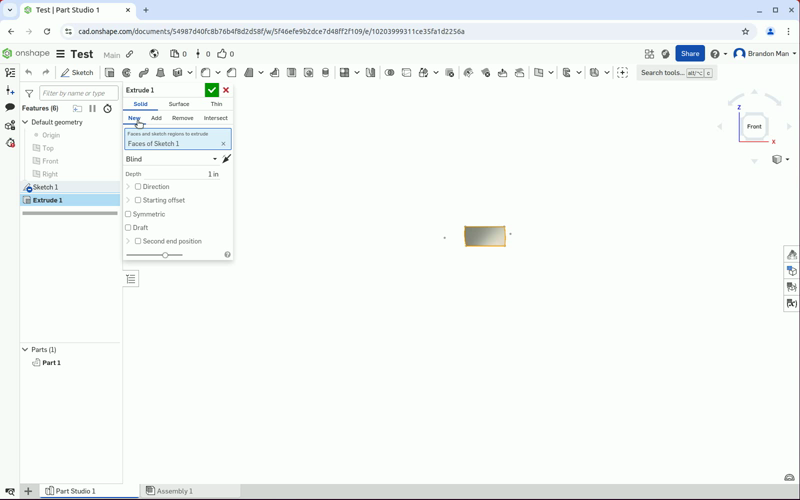
click(137, 120)
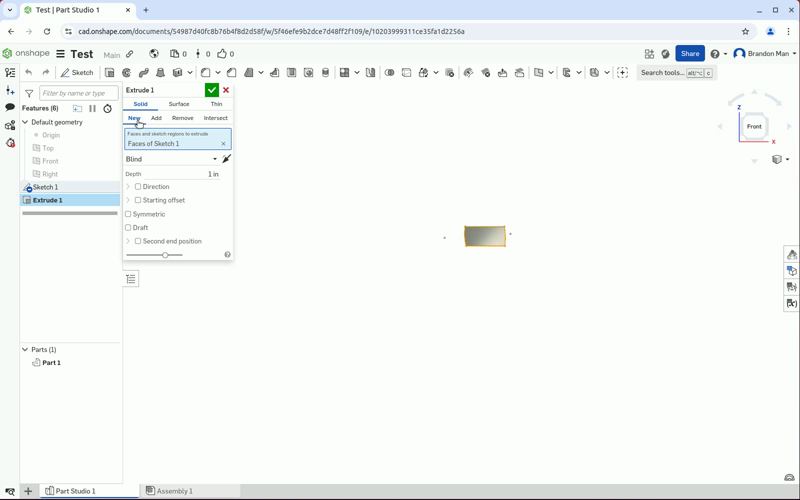
key(tab, 4)
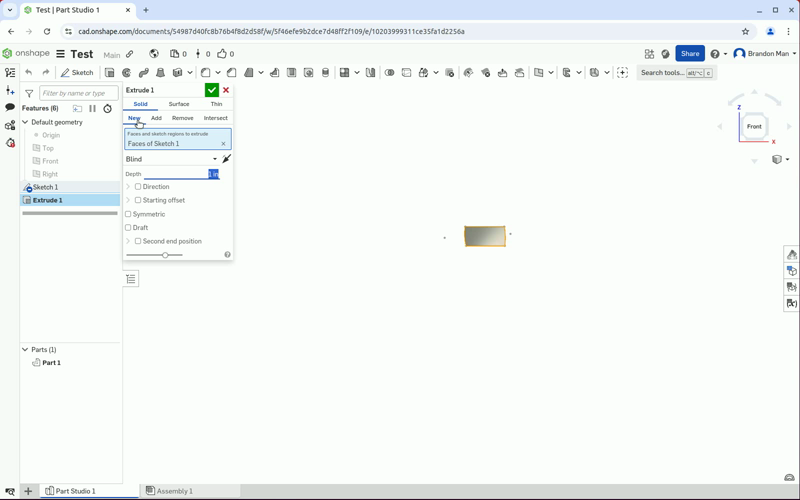
text(7.703)
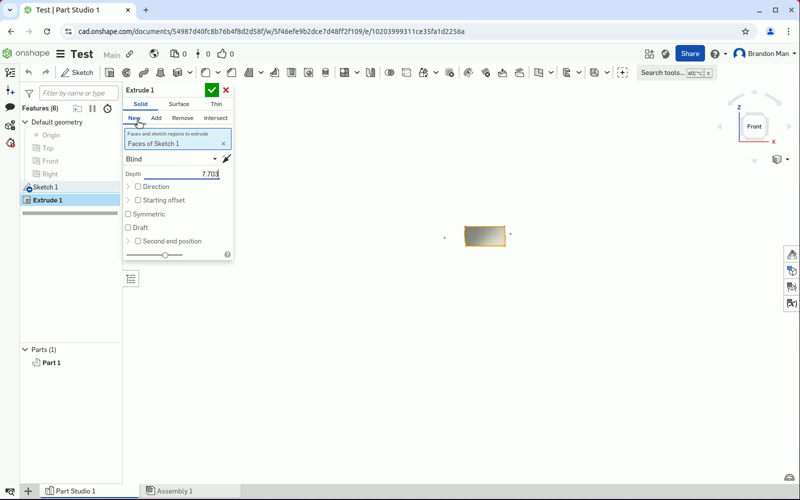
key(enter)
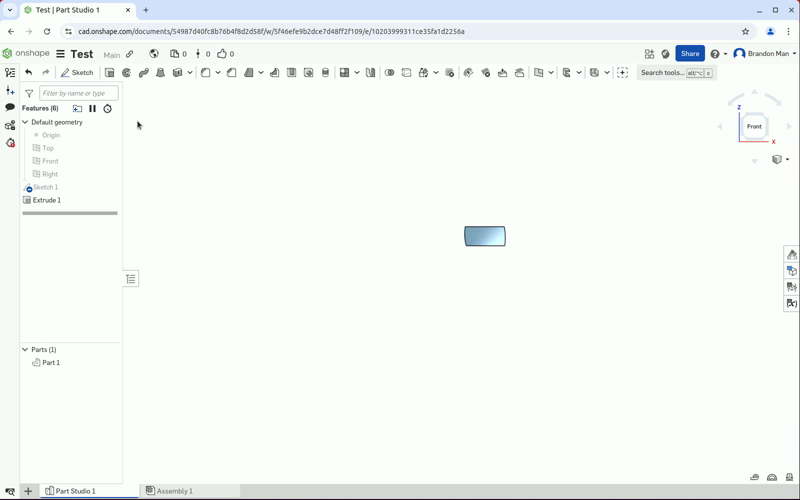
key(shift+h)
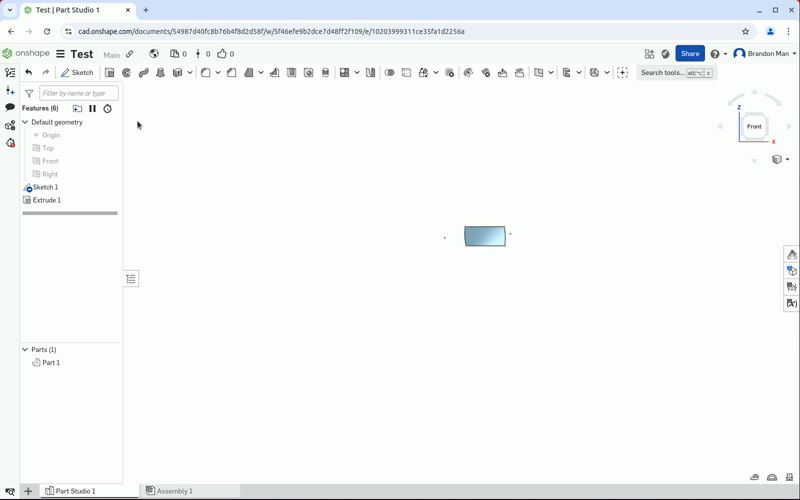
key(shift+h)
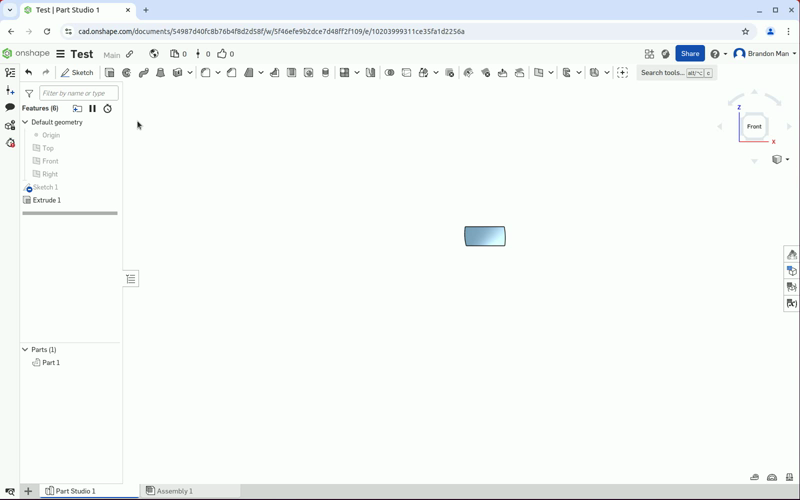
mouse_move(73, 189)
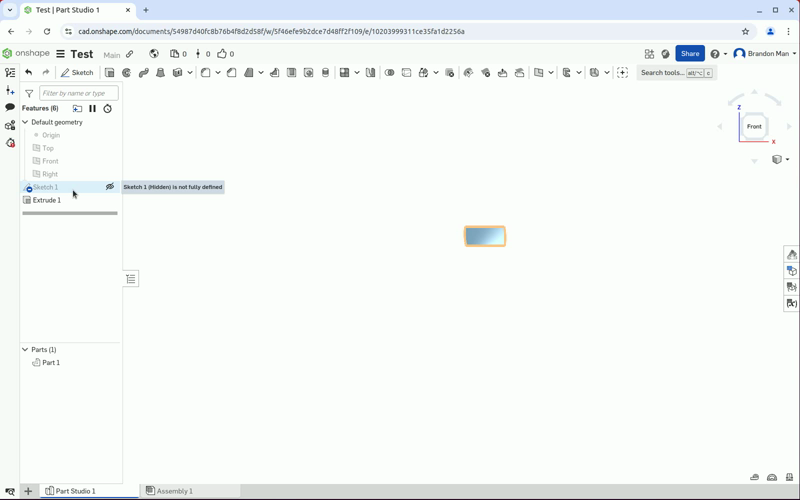
click(73, 189)
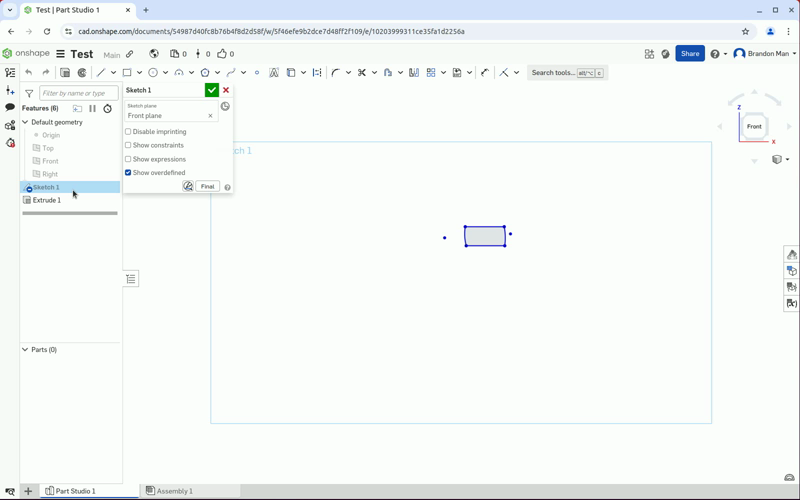
mouse_move(229, 92)
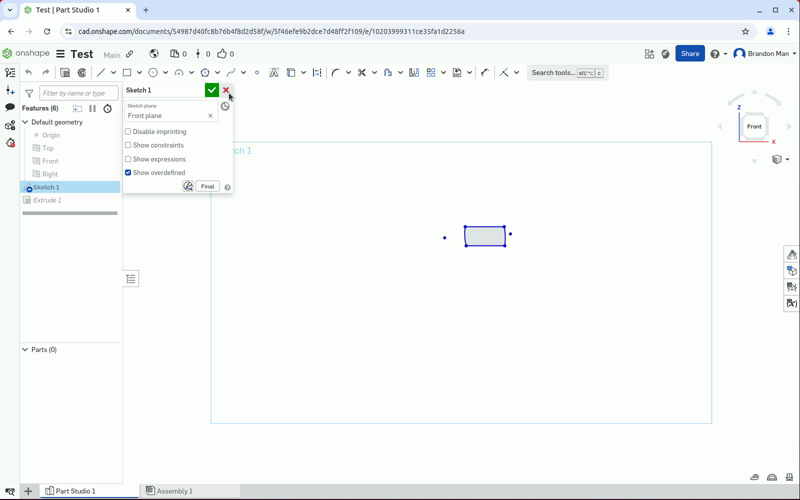
click(229, 92)
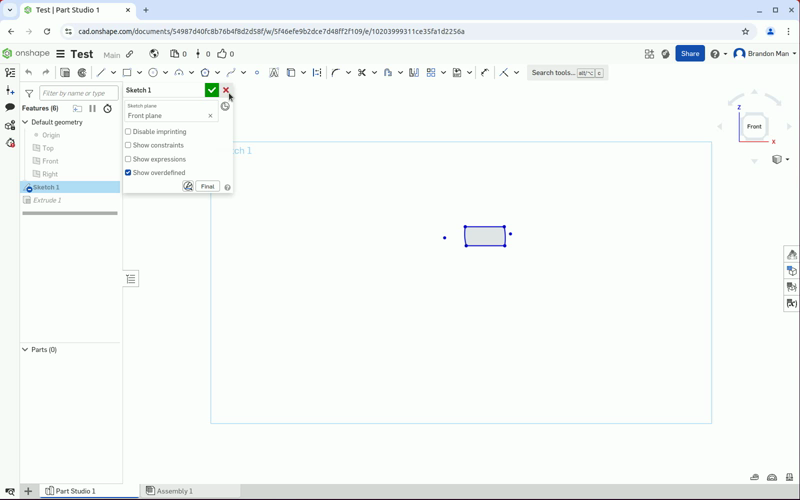
key(shift+s)
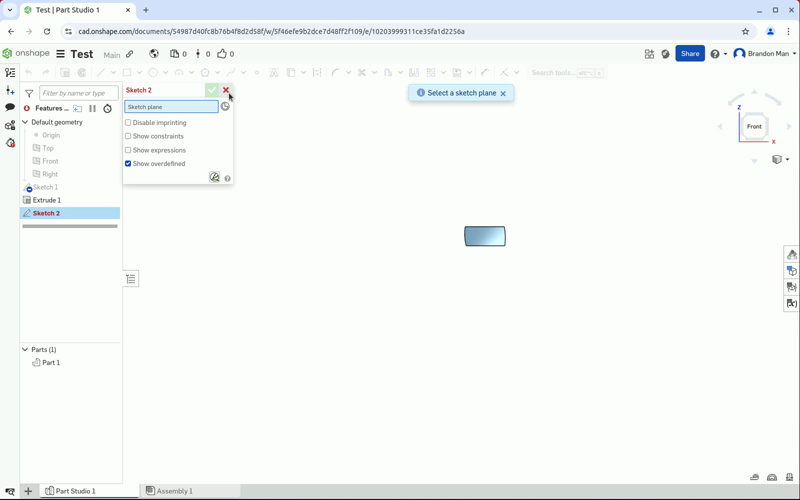
mouse_move(73, 163)
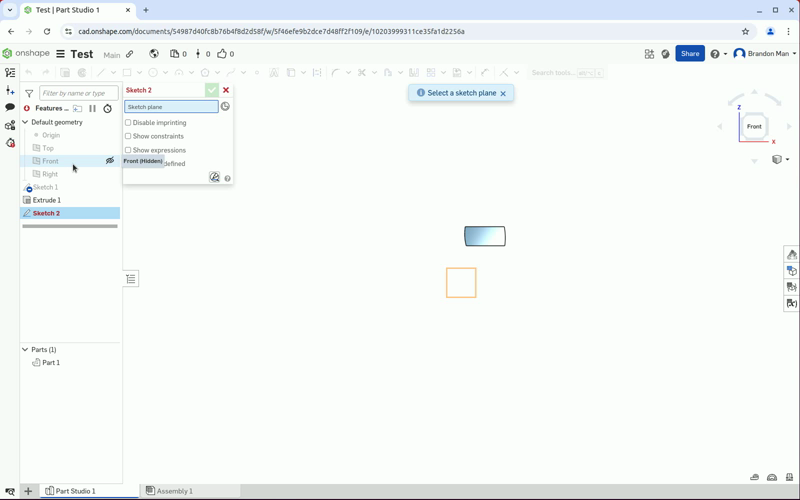
click(73, 163)
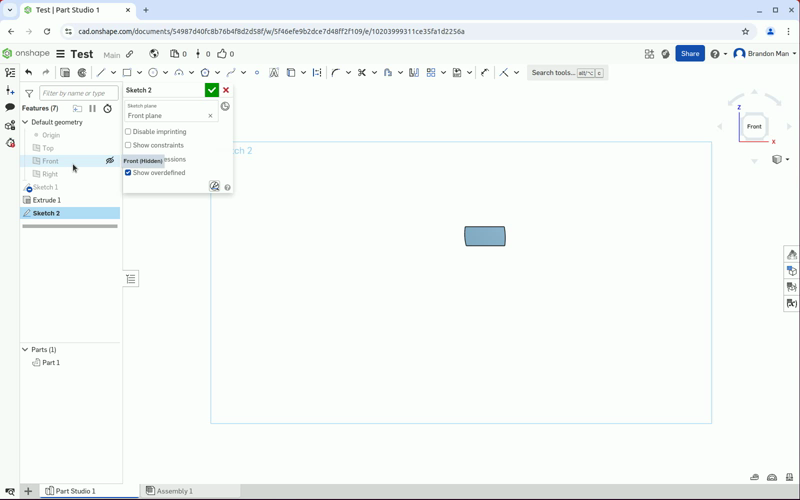
mouse_move(73, 352)
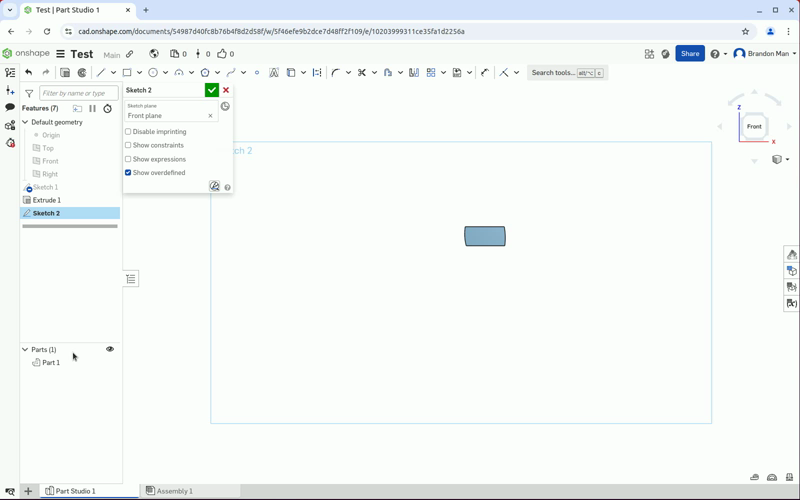
key(y)
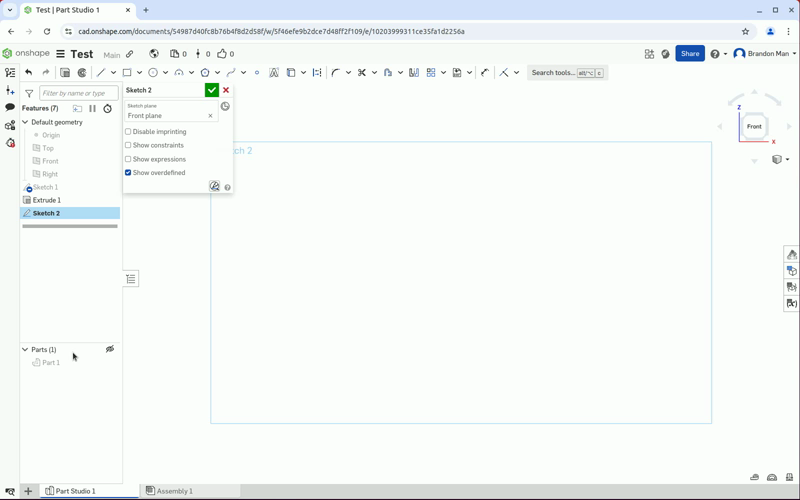
key(l)
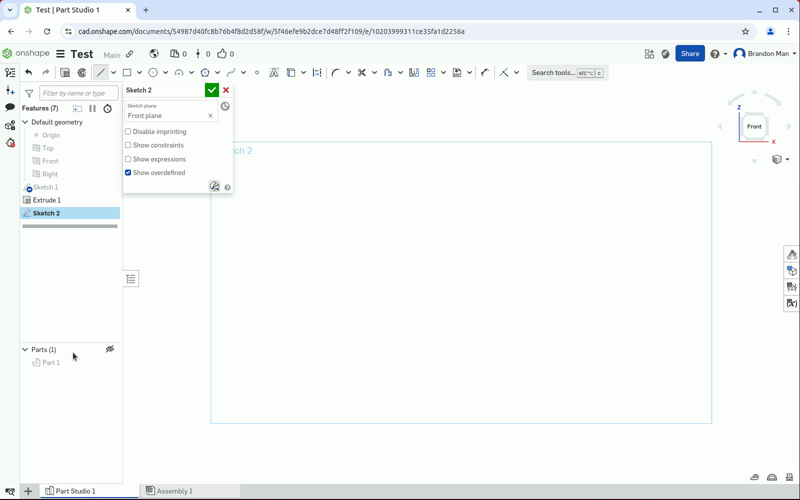
key_down(shift)
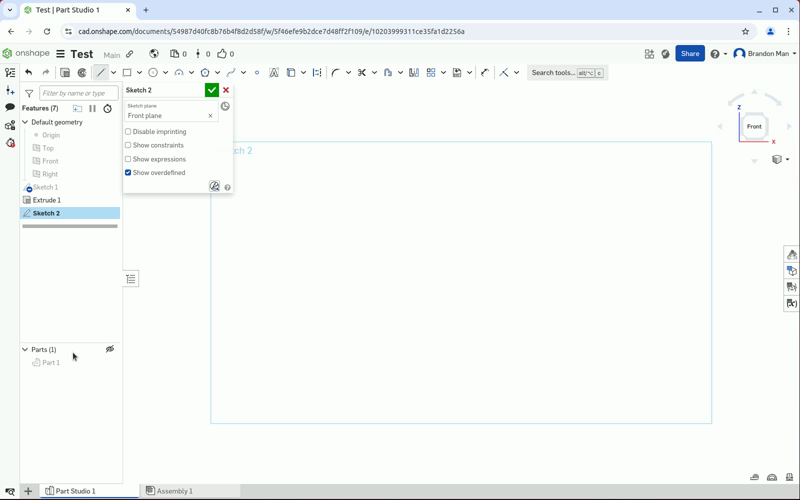
mouse_move(465, 339)
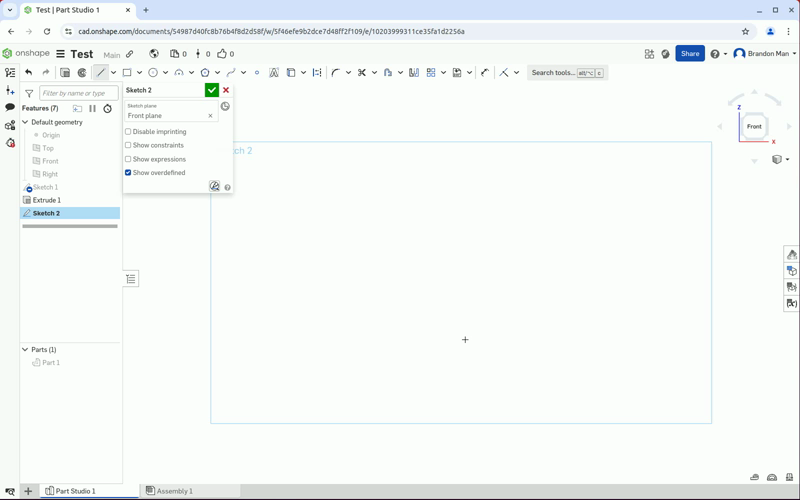
click(465, 339)
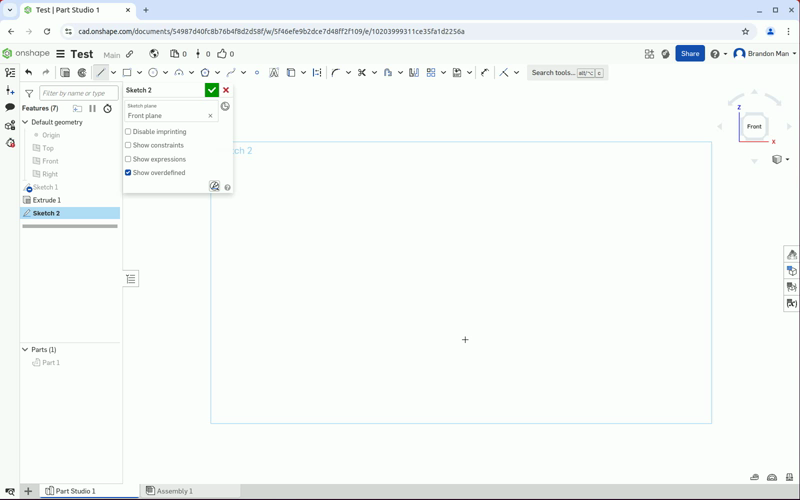
key_up(shift)
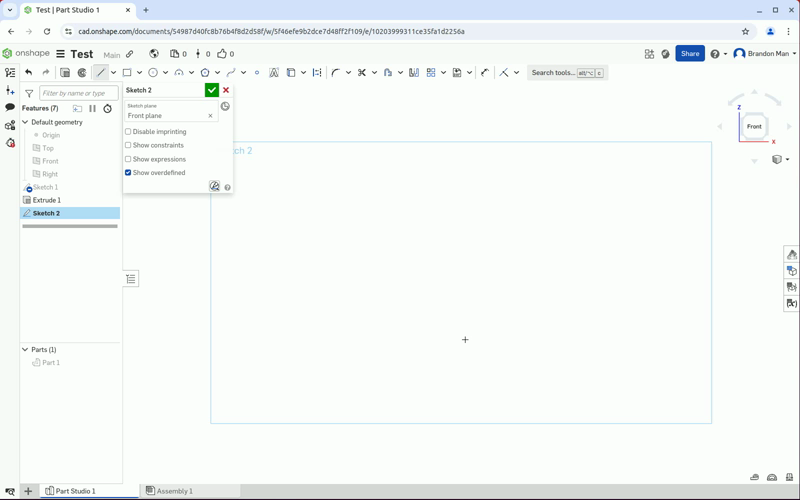
key_down(shift)
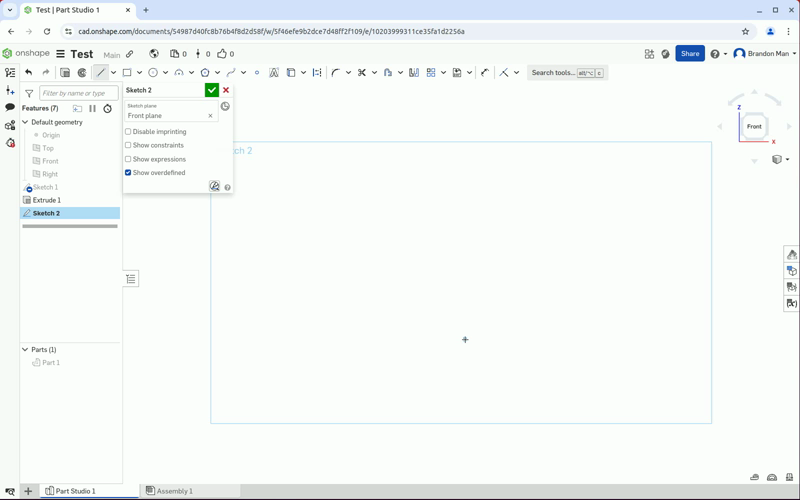
mouse_move(495, 339)
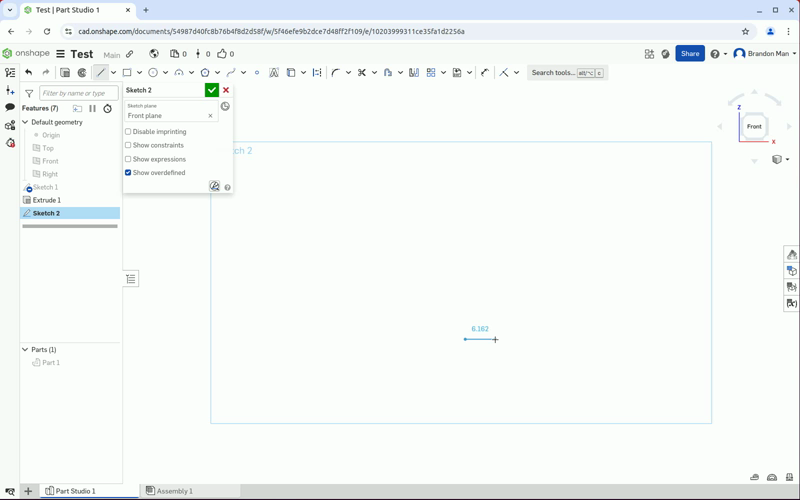
mouse_move(504, 339)
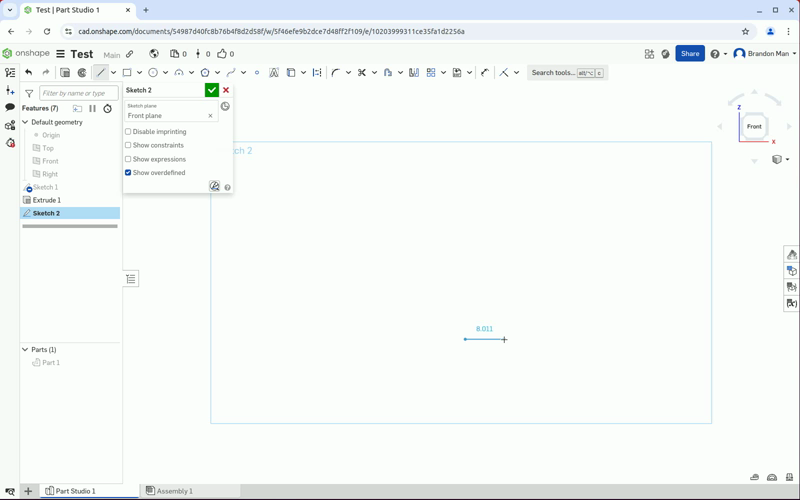
click(504, 339)
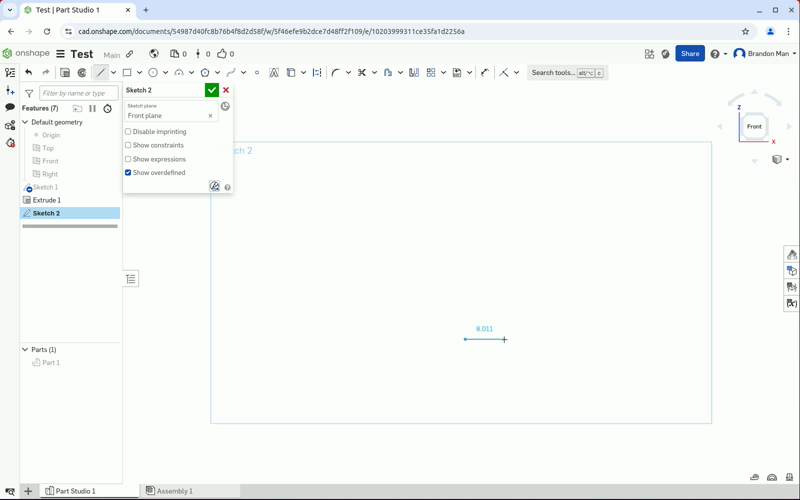
key_up(shift)
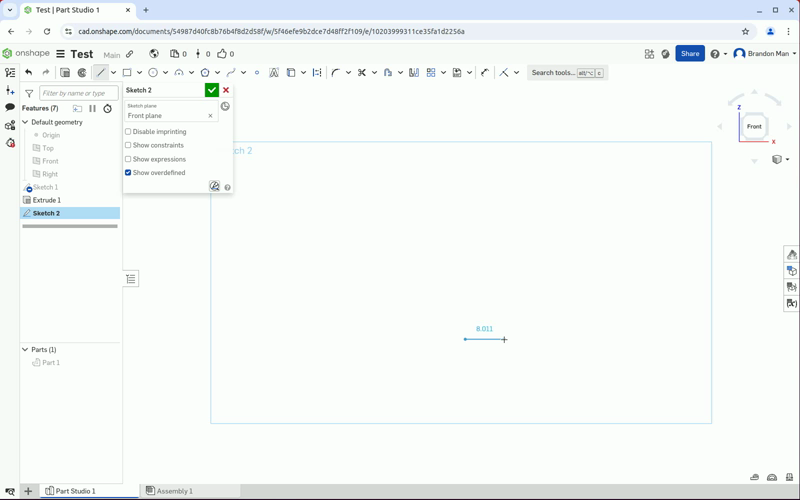
key(esc)
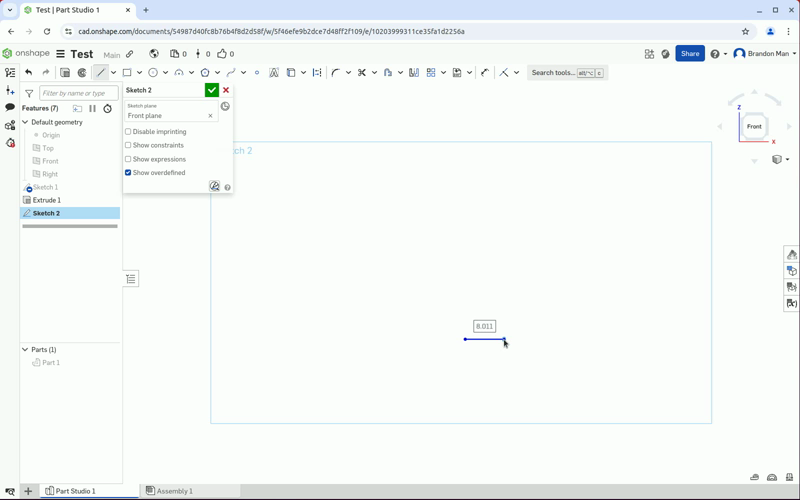
key(a)
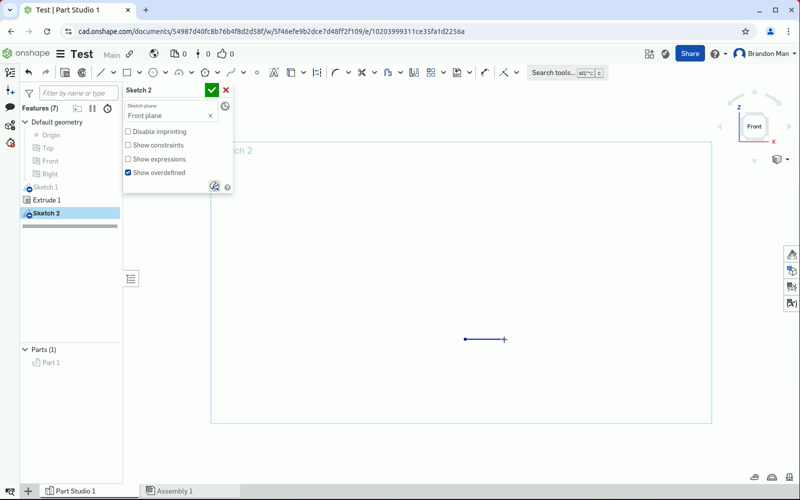
mouse_move(504, 339)
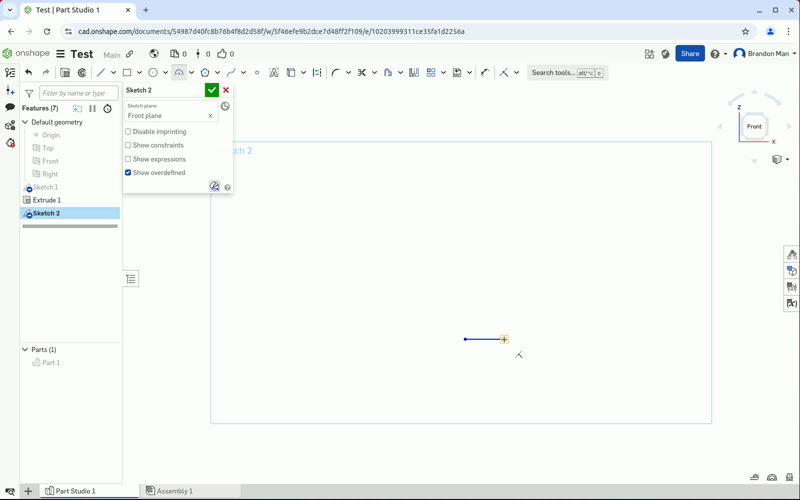
click(504, 339)
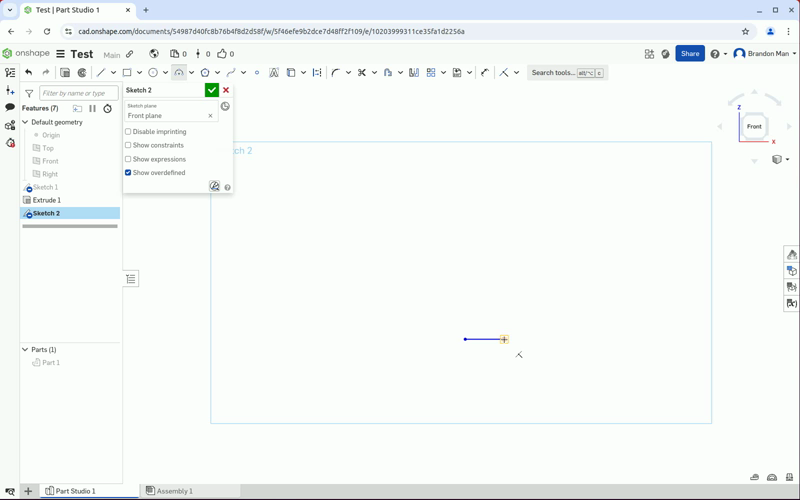
key_down(shift)
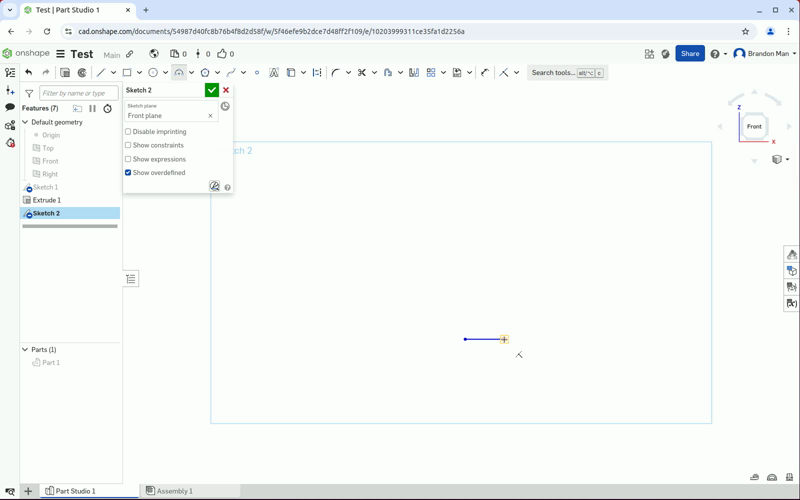
mouse_move(504, 320)
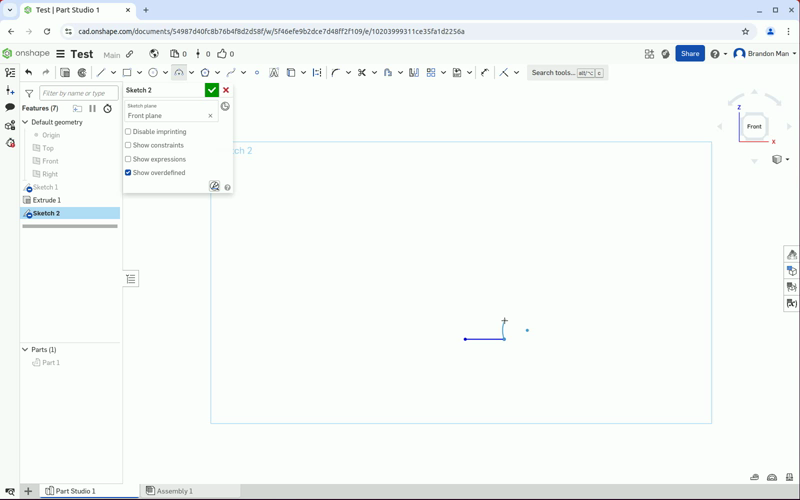
click(504, 320)
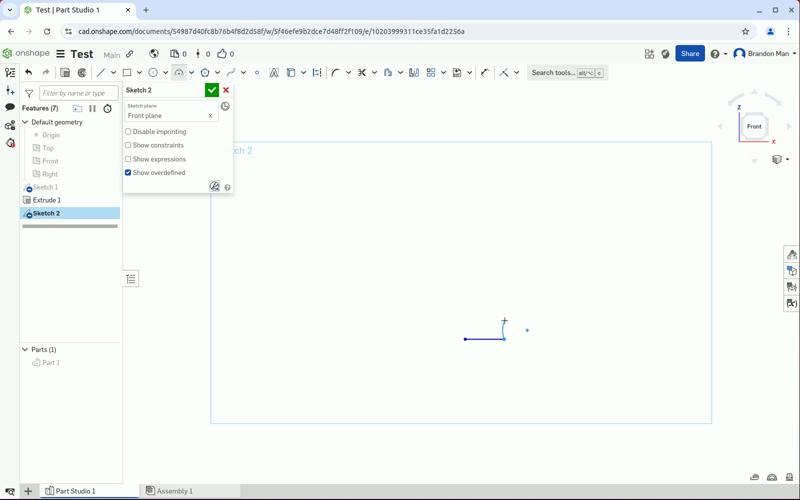
mouse_move(505, 329)
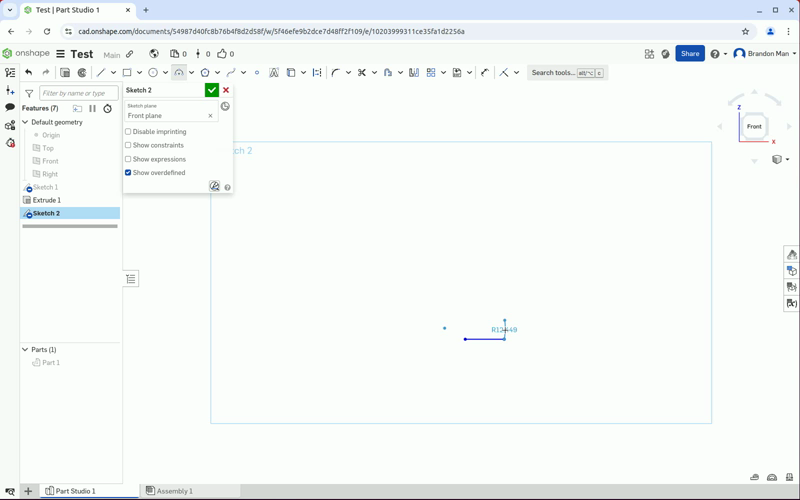
click(505, 329)
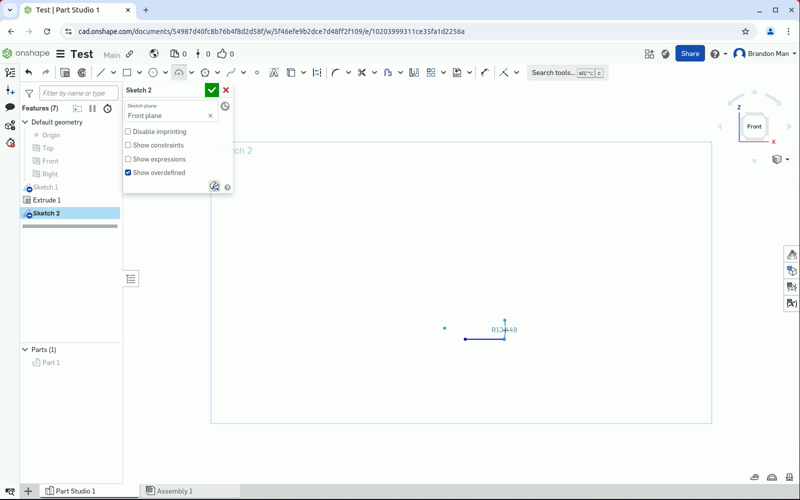
key_up(shift)
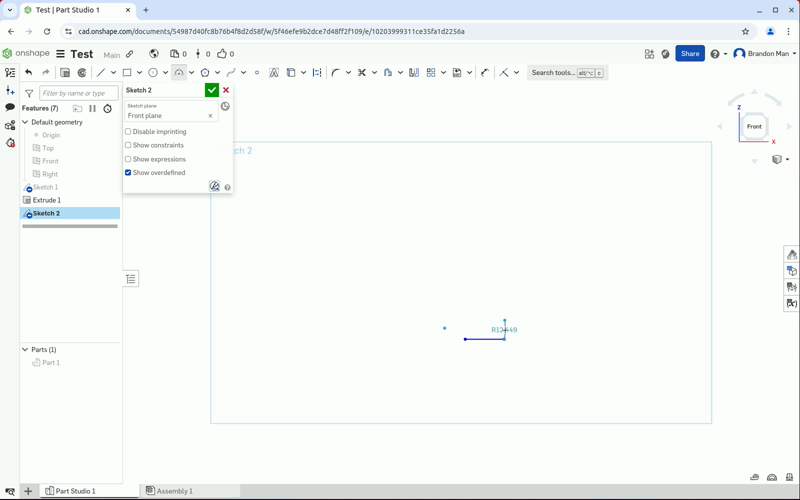
key(esc)
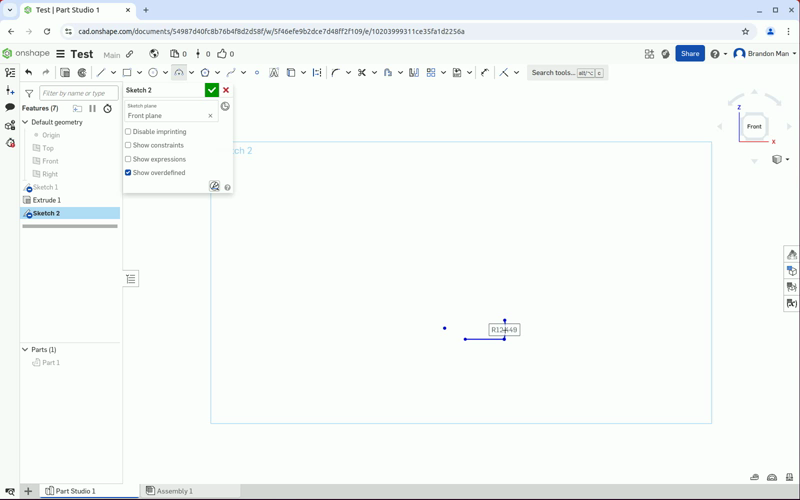
key(l)
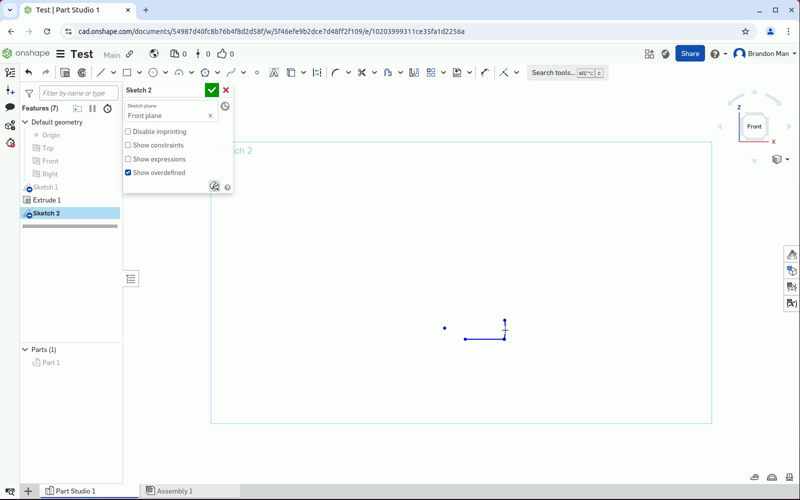
mouse_move(504, 320)
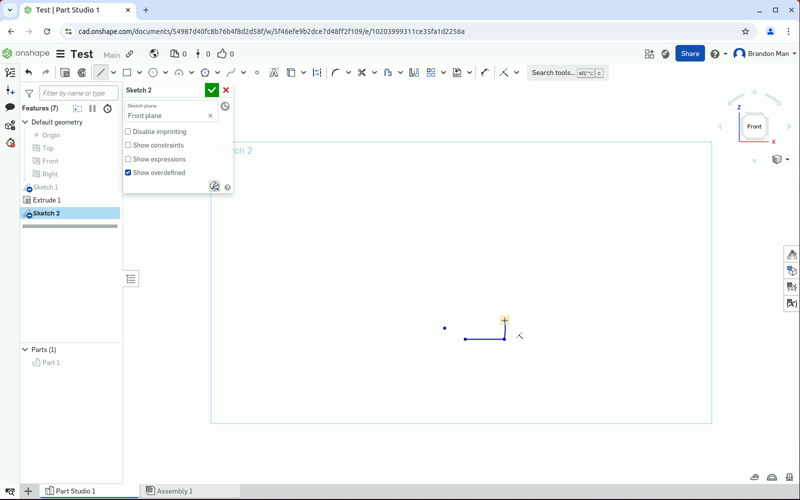
click(504, 320)
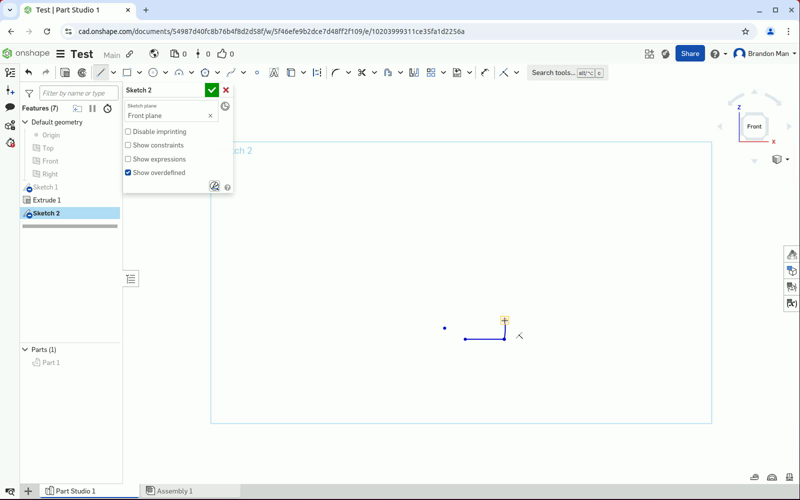
key_down(shift)
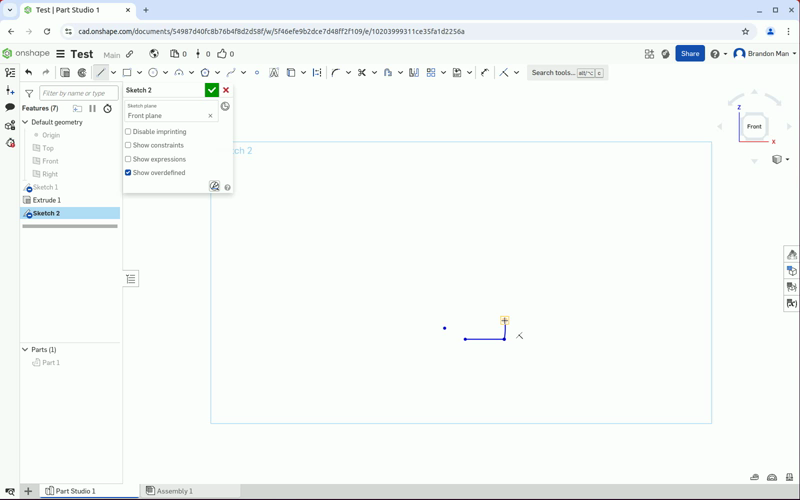
mouse_move(534, 320)
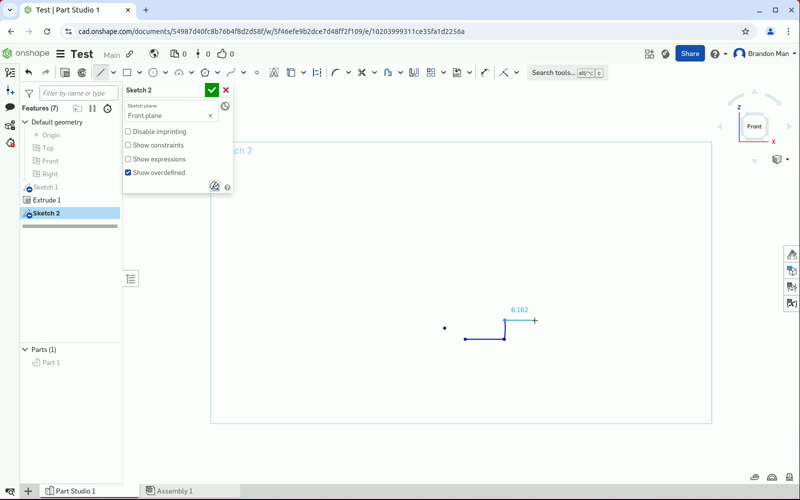
mouse_move(466, 320)
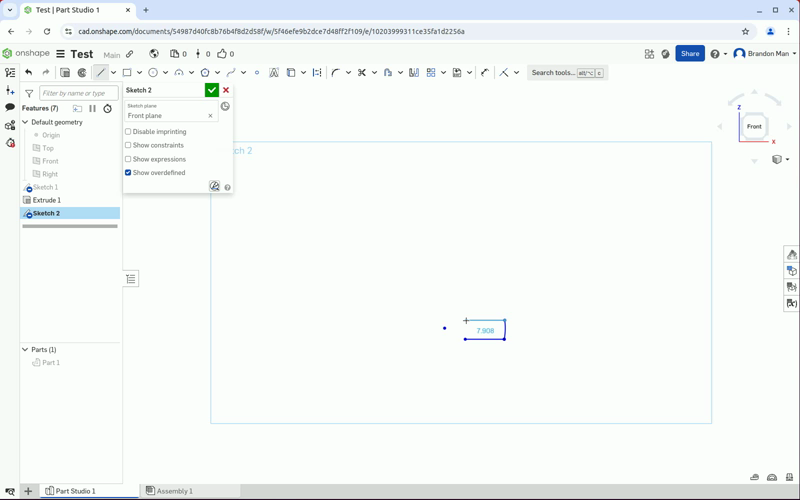
click(466, 320)
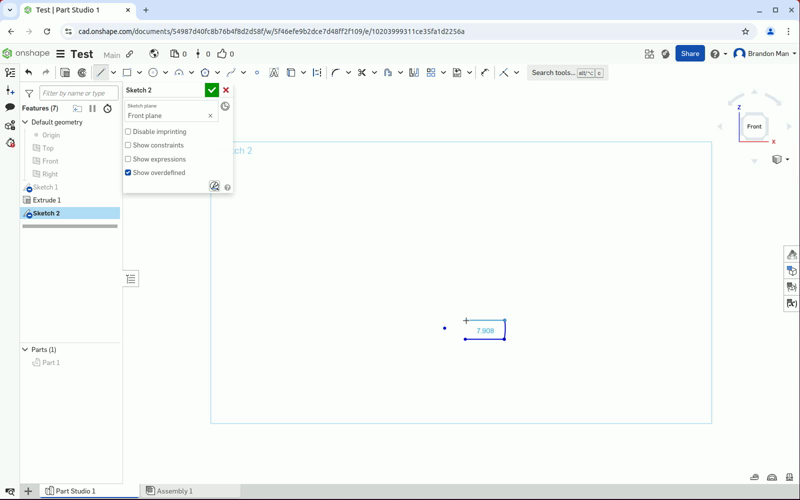
key_up(shift)
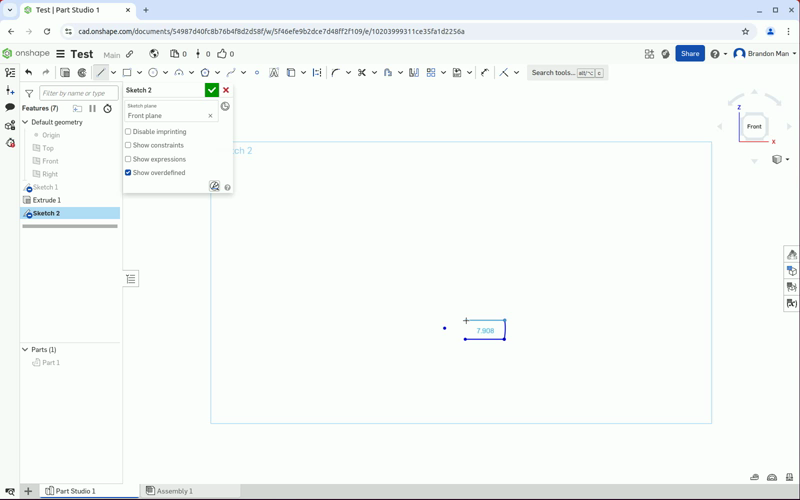
key(esc)
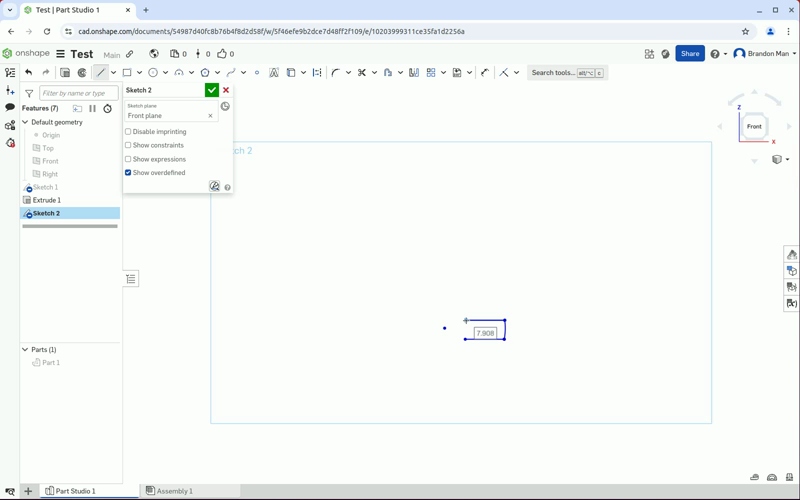
key(a)
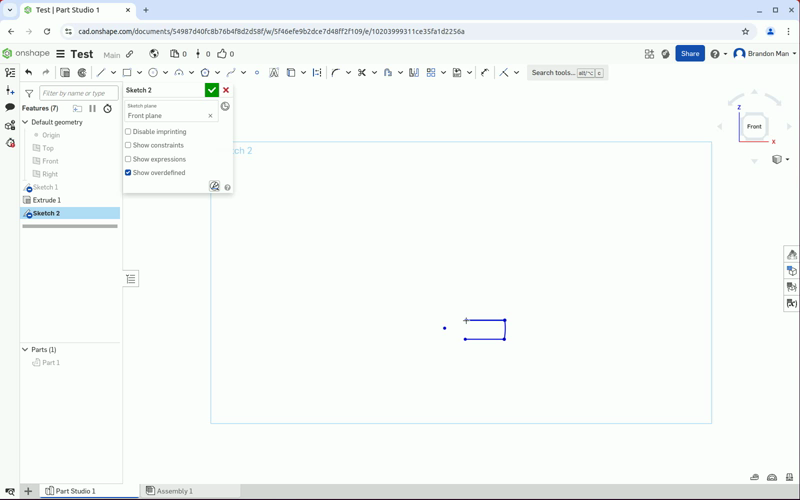
mouse_move(466, 320)
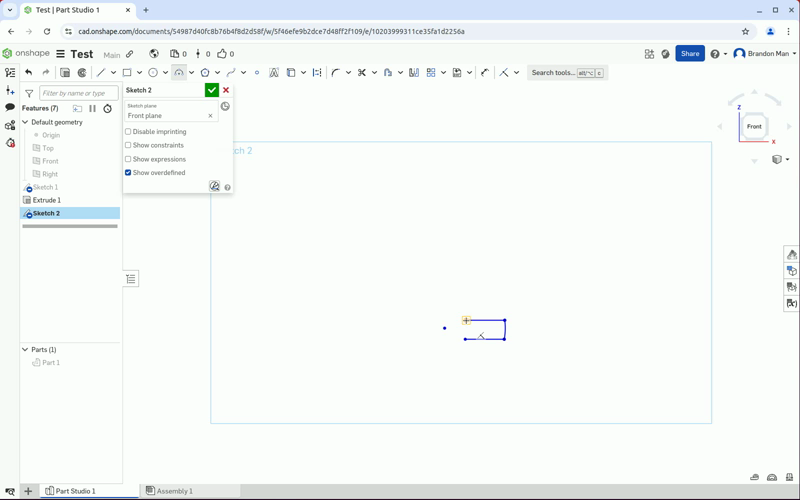
click(466, 320)
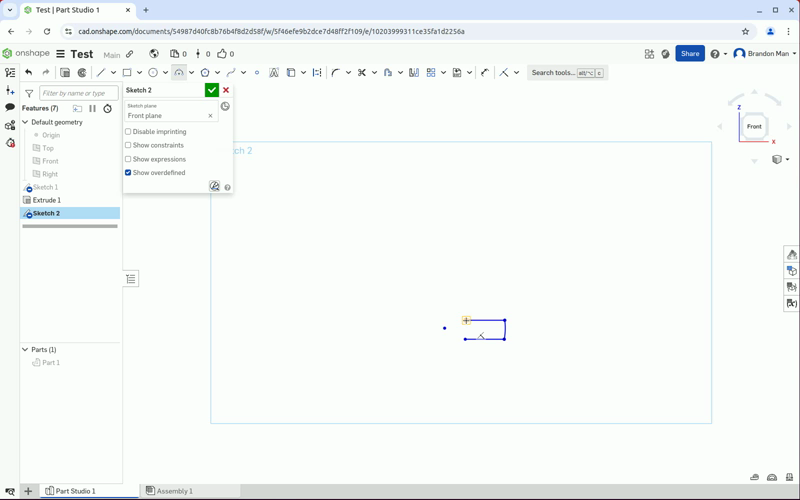
mouse_move(465, 339)
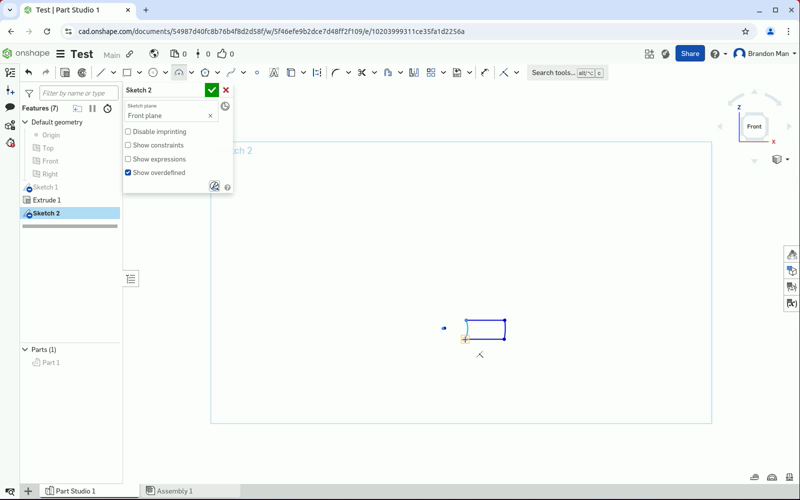
click(465, 339)
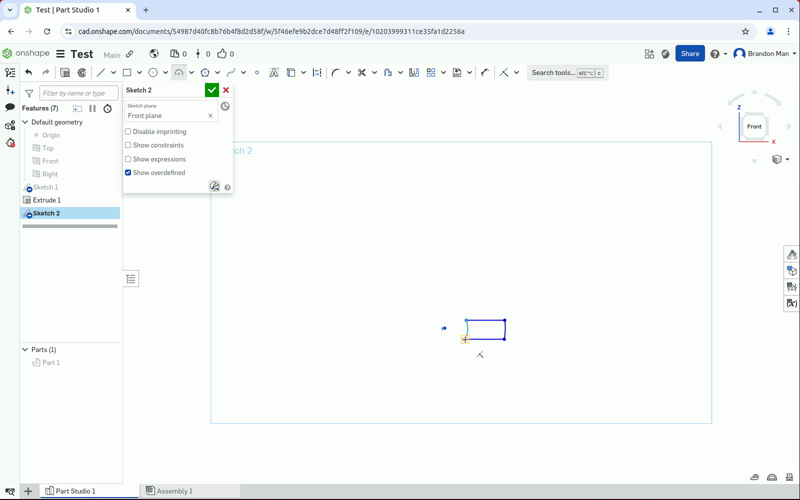
key_down(shift)
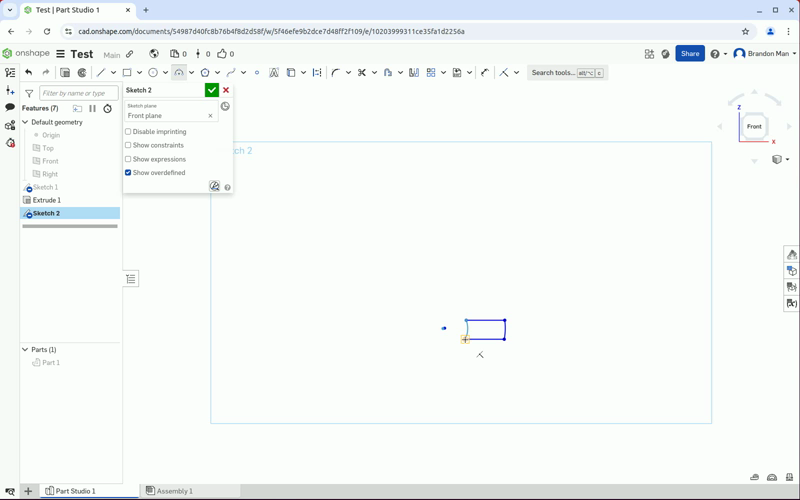
mouse_move(464, 329)
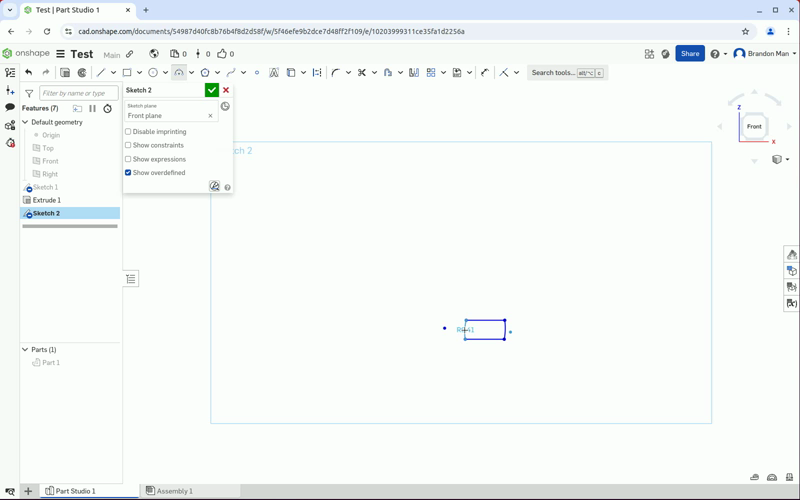
click(464, 329)
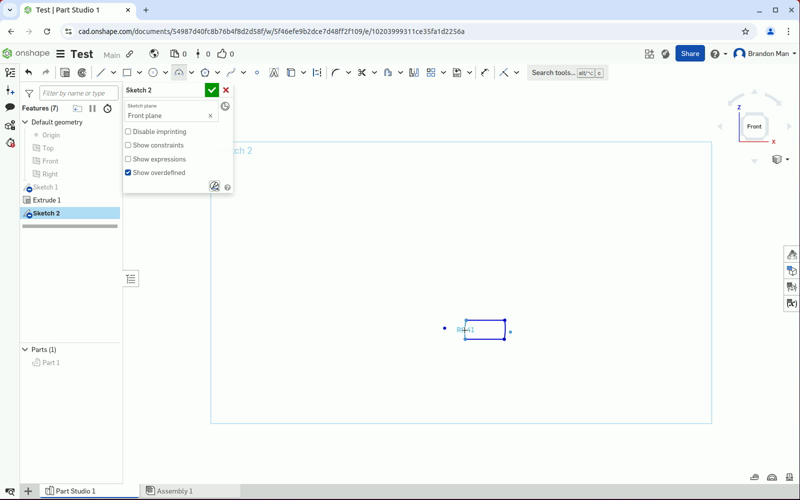
key_up(shift)
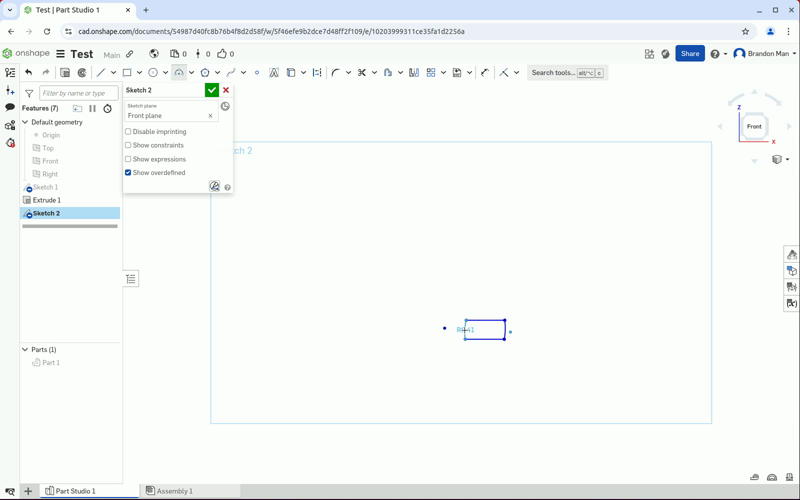
key(esc)
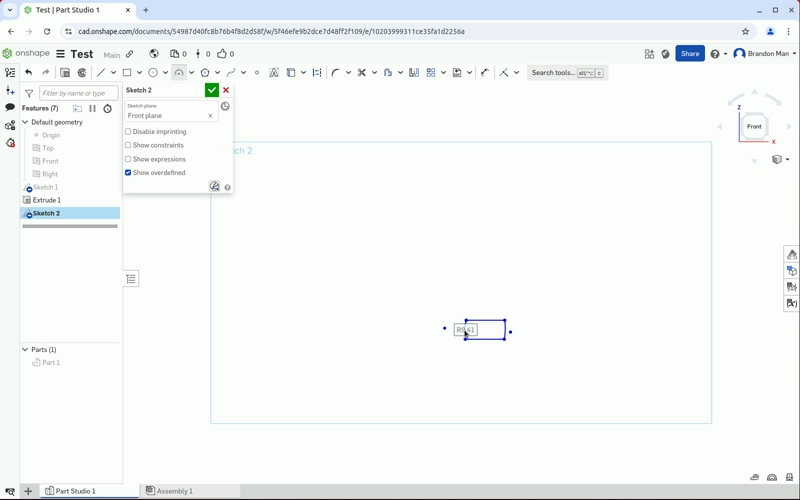
mouse_move(494, 332)
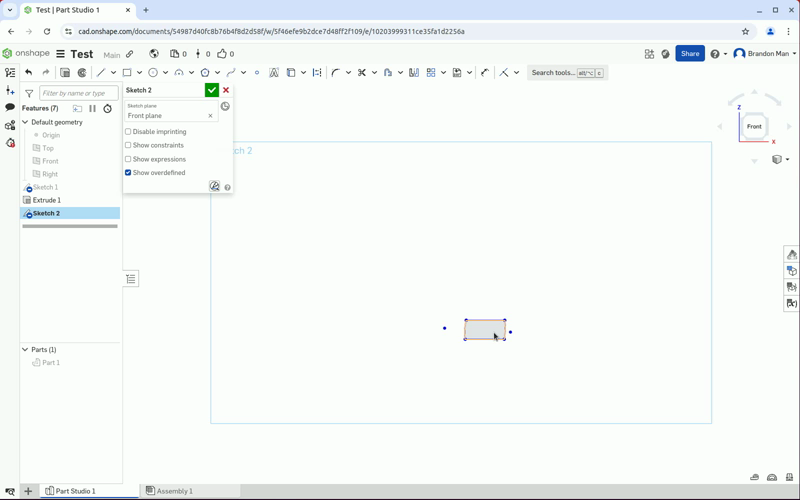
scroll(6)
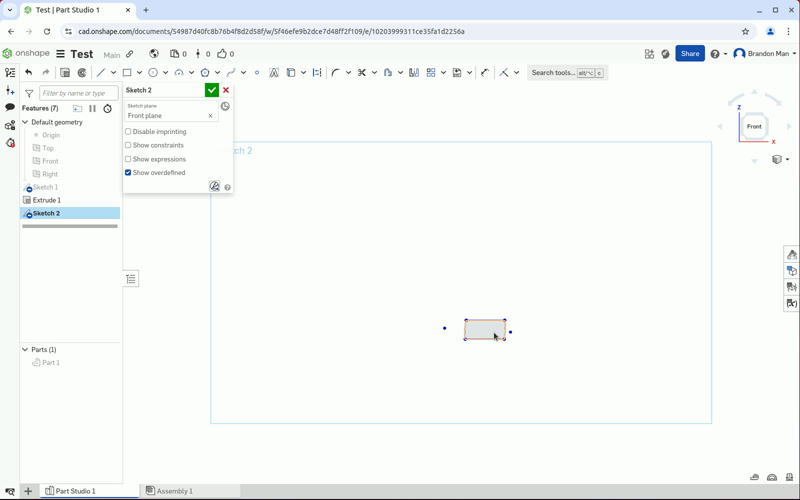
scroll(6)
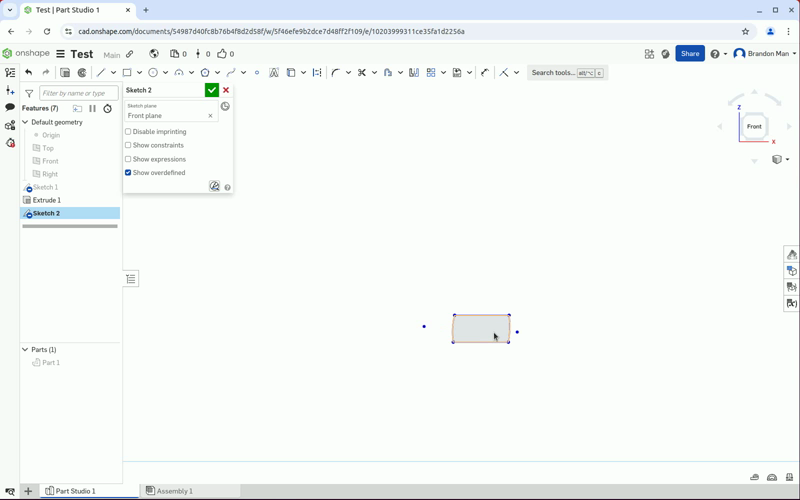
scroll(6)
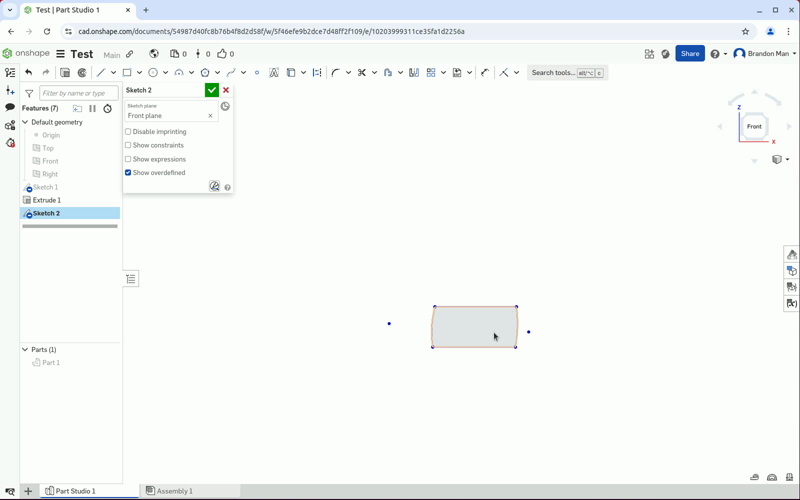
scroll(6)
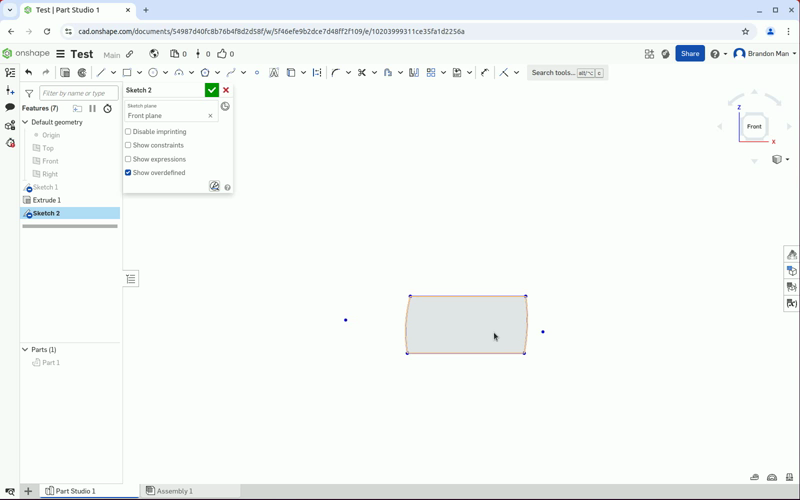
scroll(6)
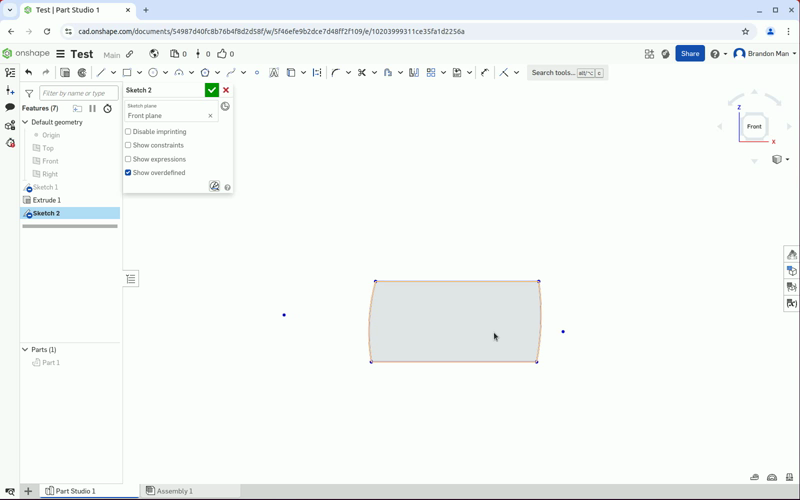
scroll(6)
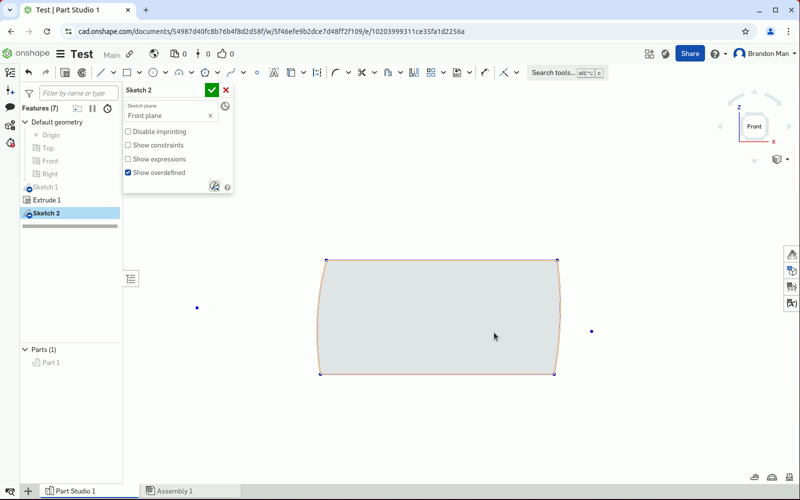
scroll(6)
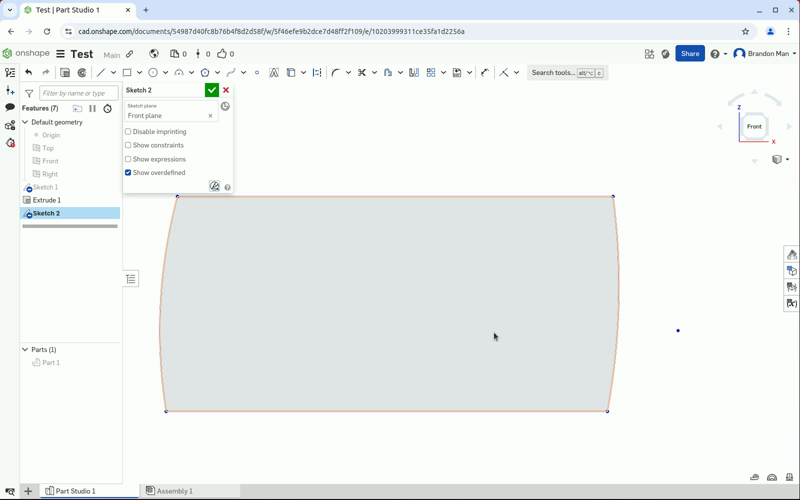
click(494, 332)
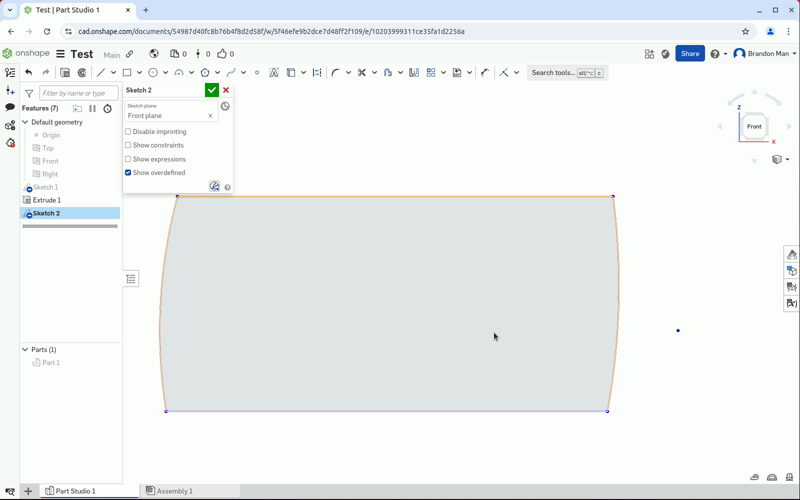
scroll(-6)
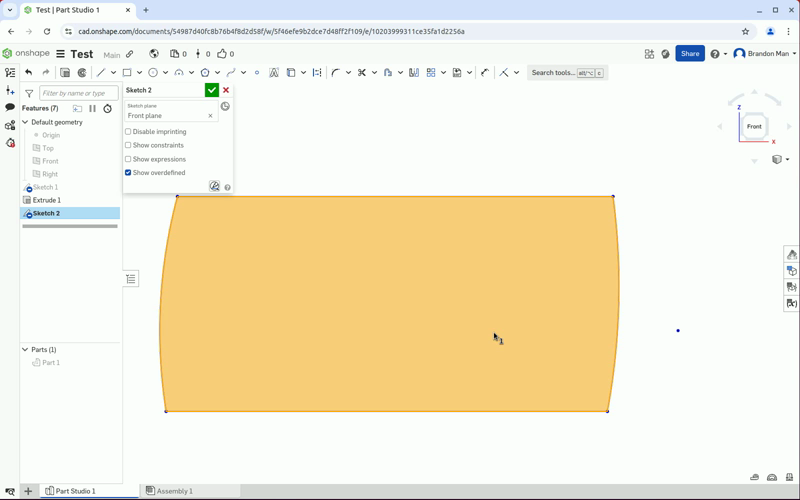
scroll(-6)
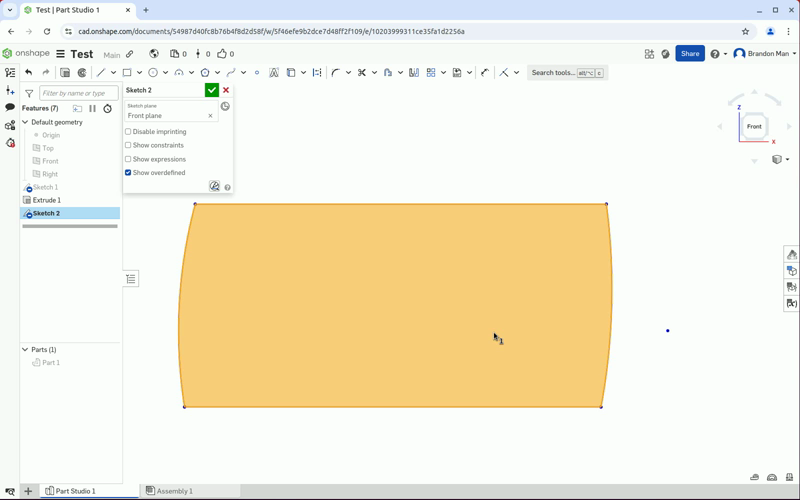
scroll(-6)
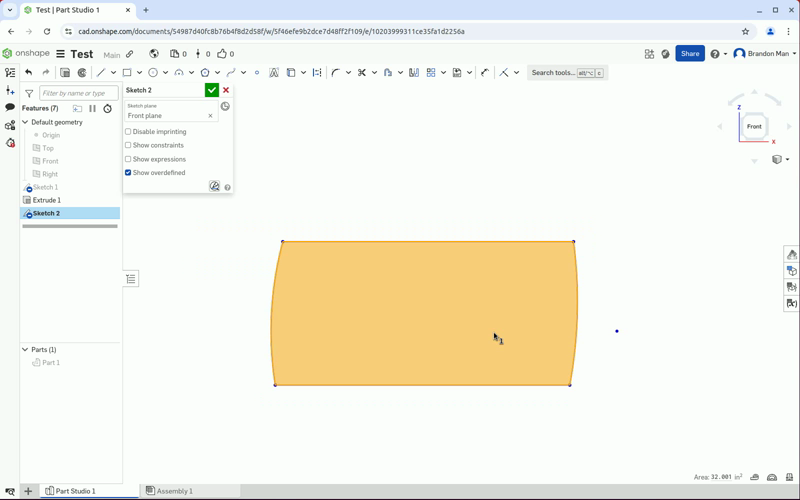
scroll(-6)
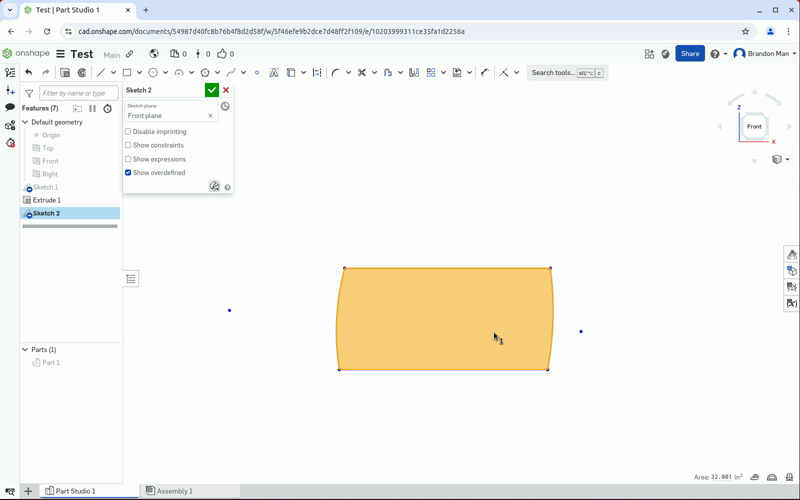
scroll(-6)
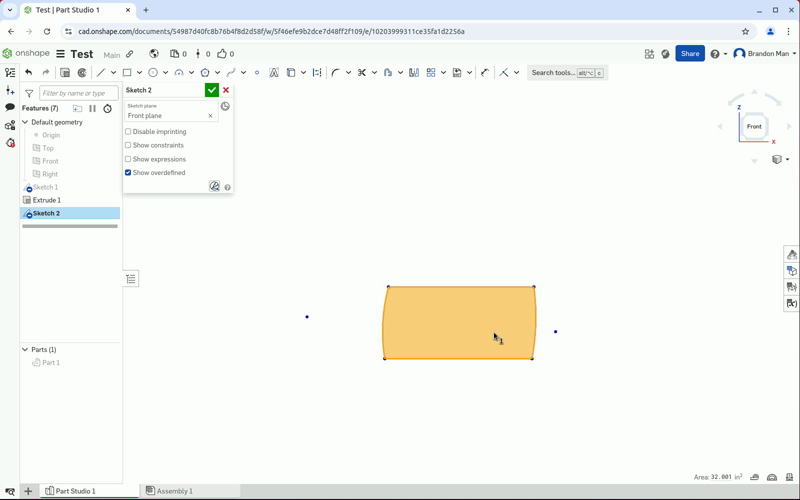
scroll(-6)
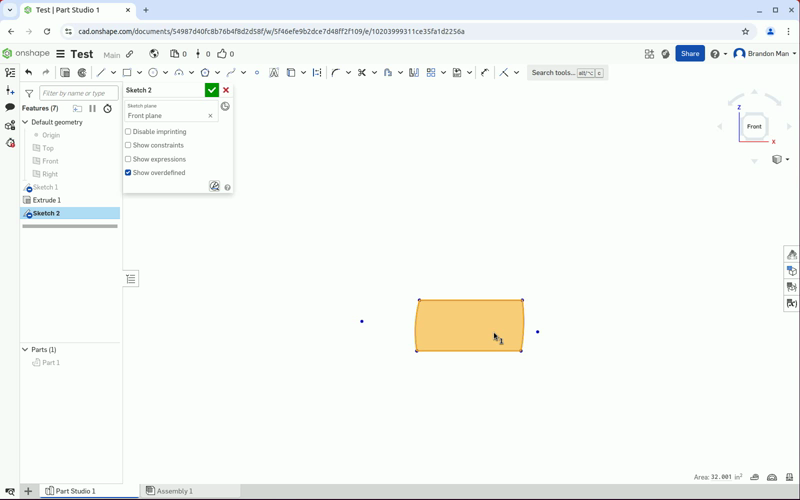
scroll(-6)
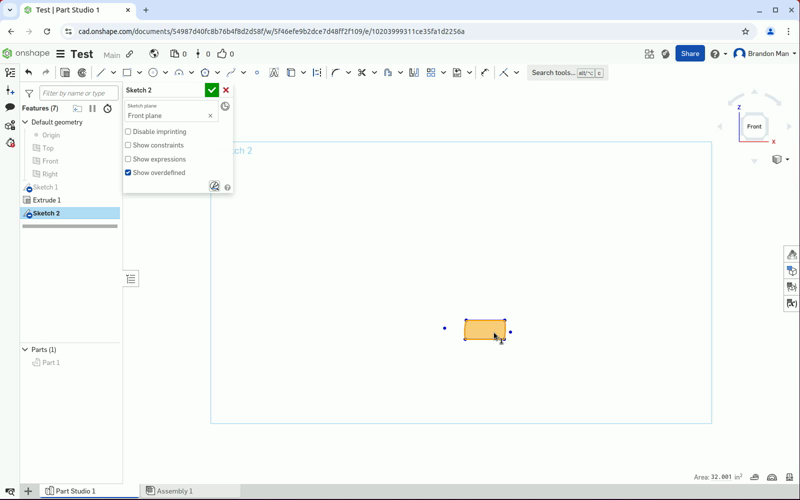
mouse_move(73, 352)
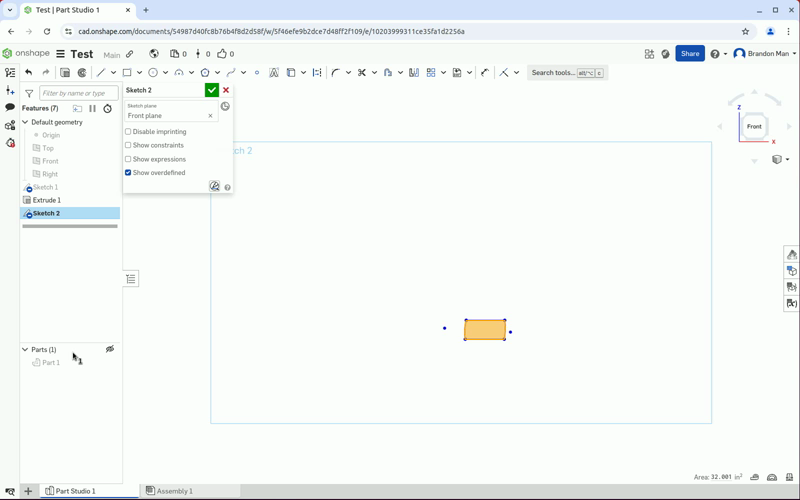
key(shift+y)
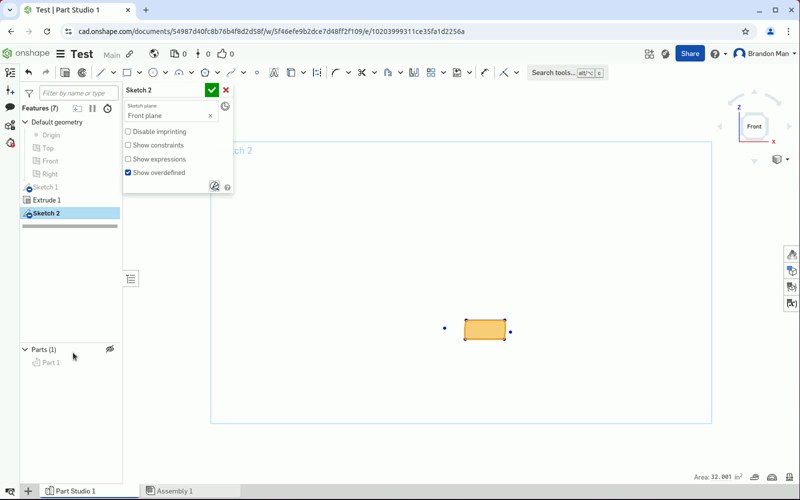
key(shift+e)
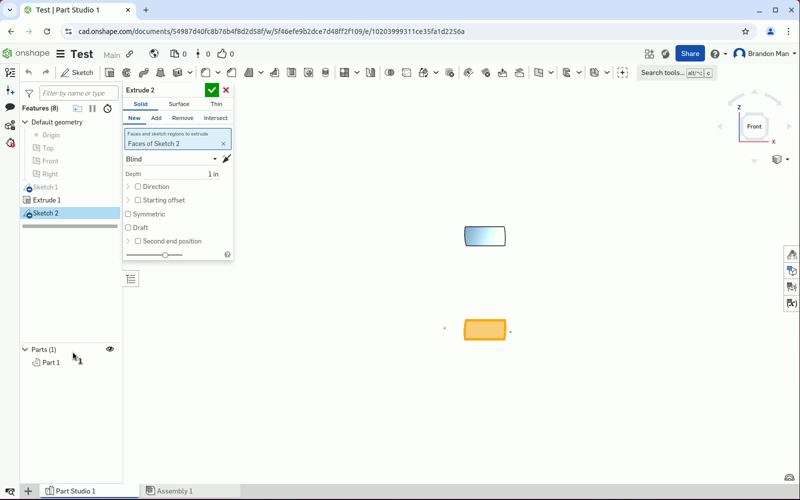
mouse_move(143, 106)
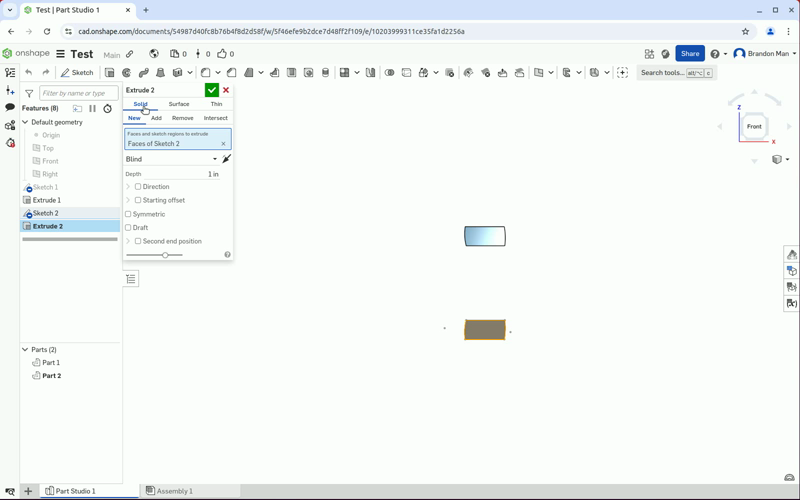
click(143, 106)
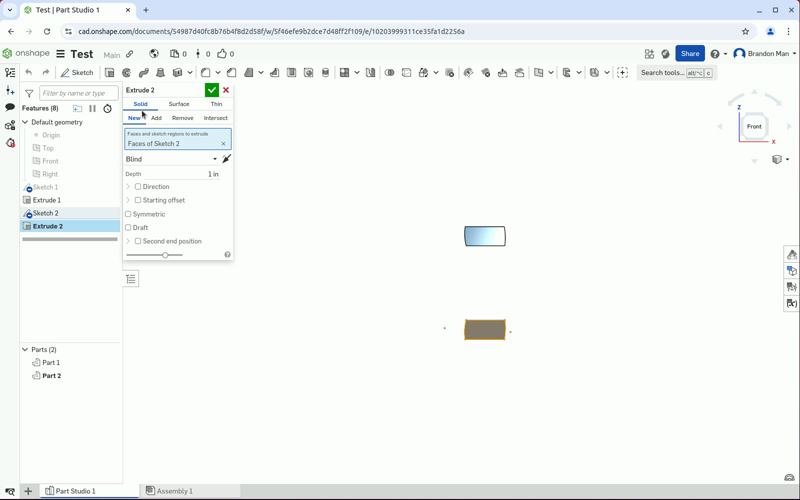
mouse_move(137, 120)
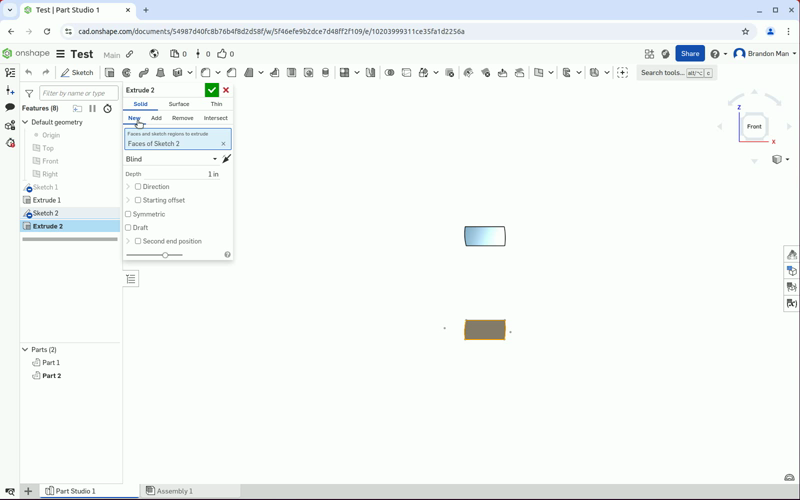
click(137, 120)
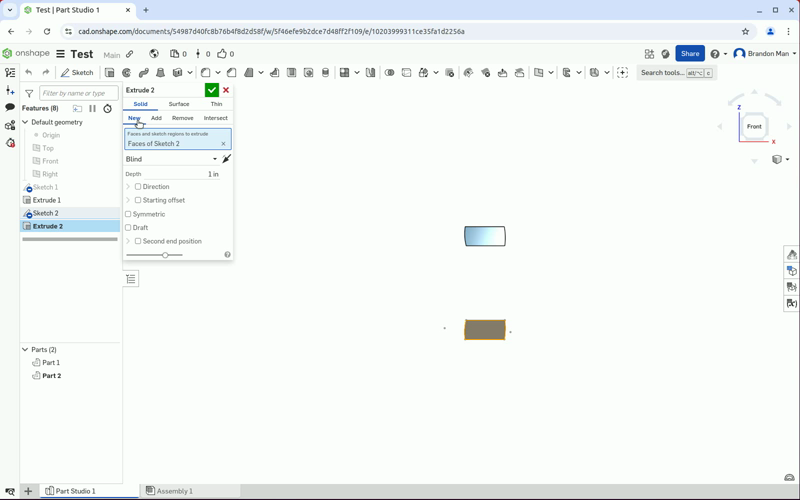
key(tab, 4)
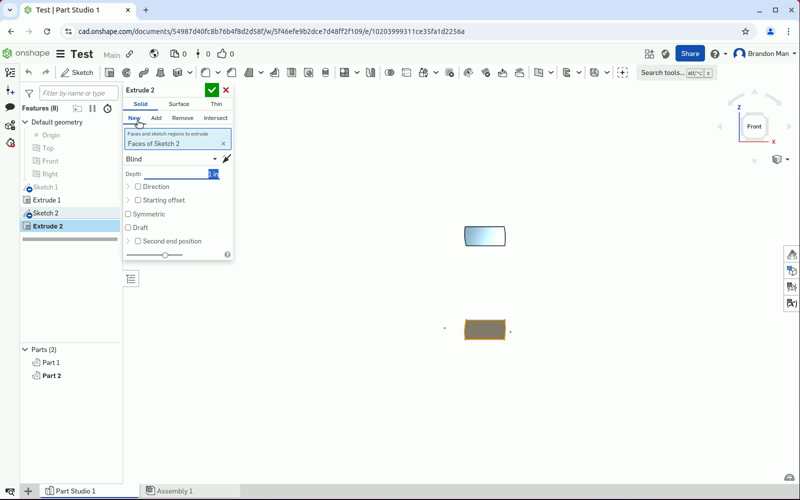
text(7.703)
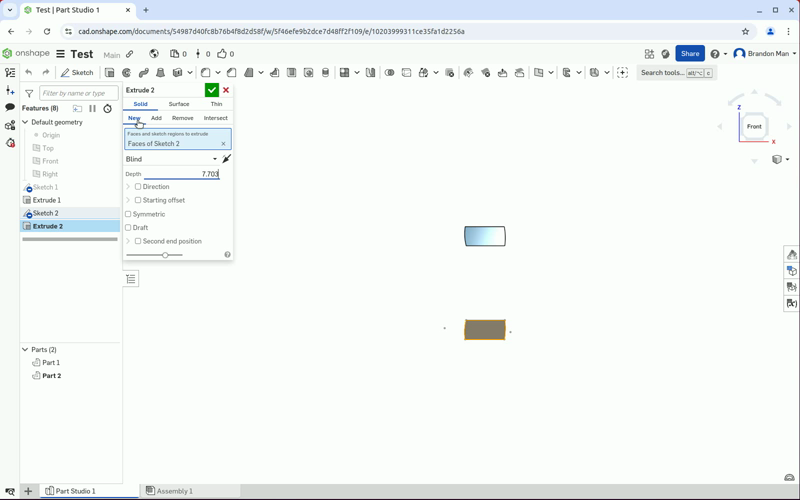
key(enter)
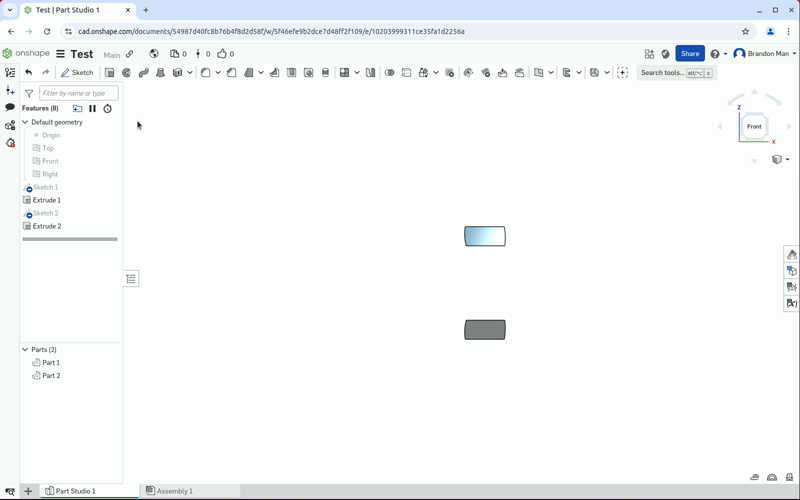
key(shift+h)
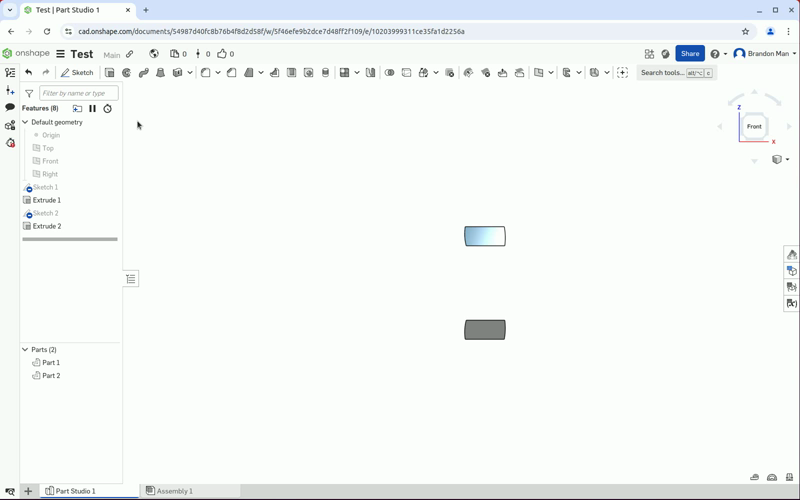
key(shift+h)
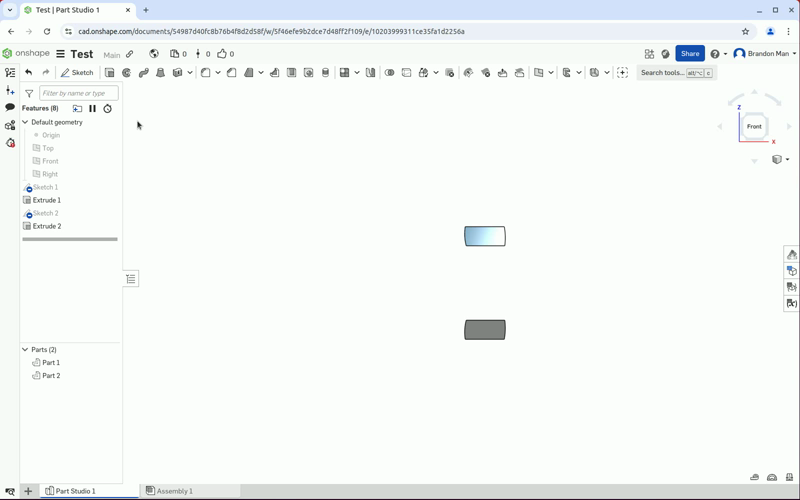
mouse_move(73, 189)
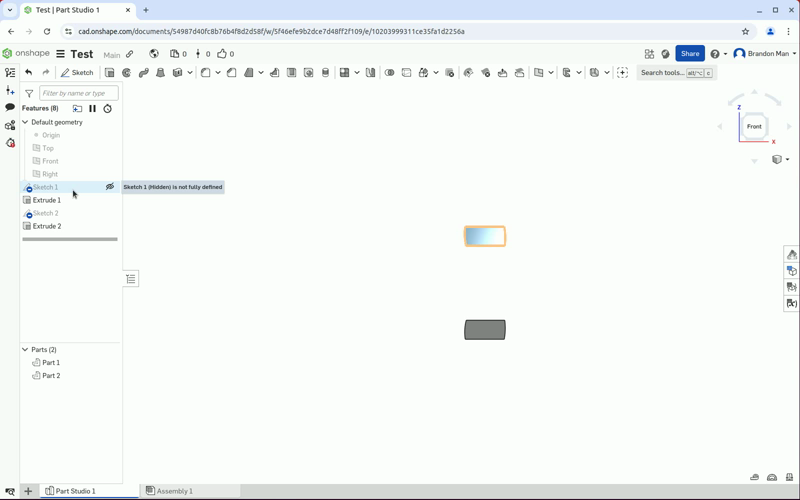
click(73, 189)
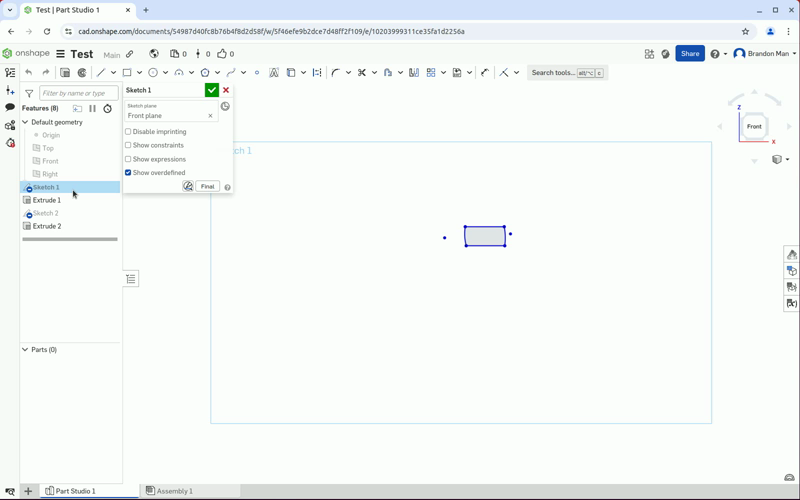
mouse_move(229, 92)
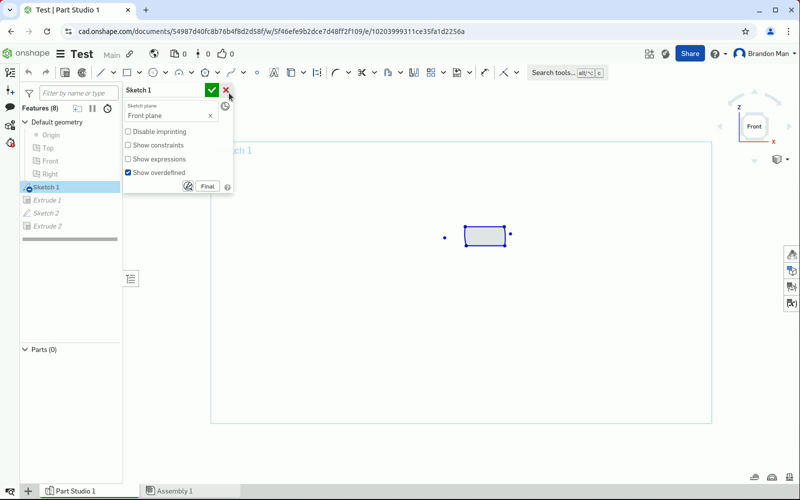
click(229, 92)
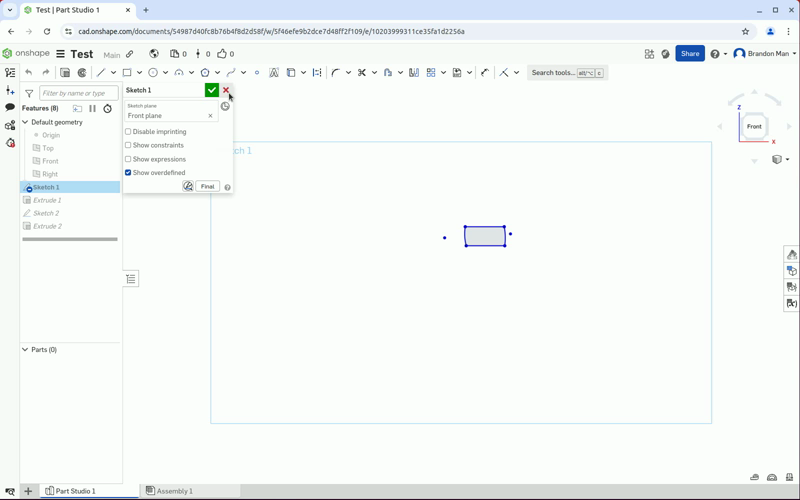
key(shift+s)
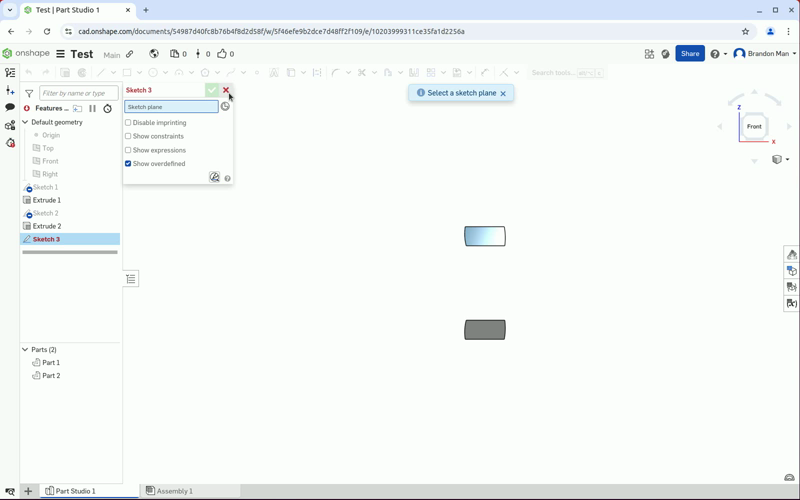
mouse_move(73, 163)
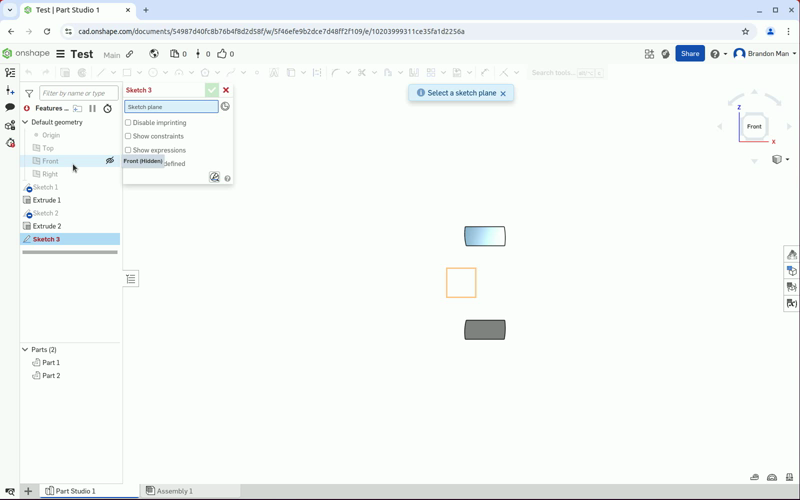
click(73, 163)
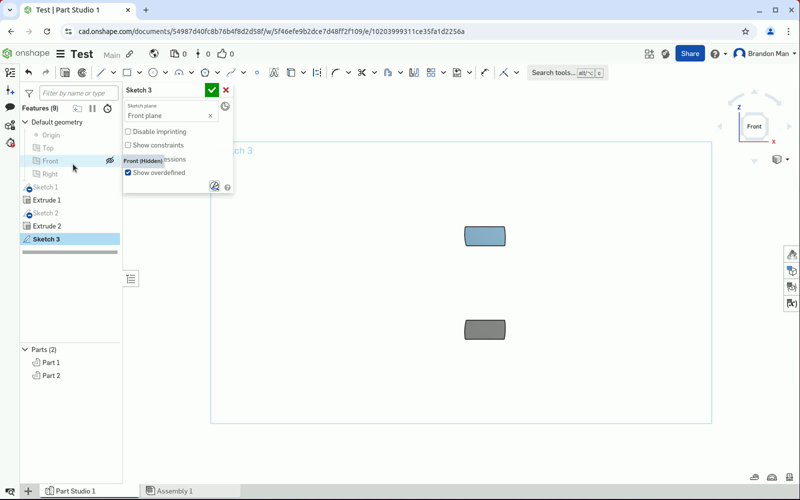
mouse_move(73, 352)
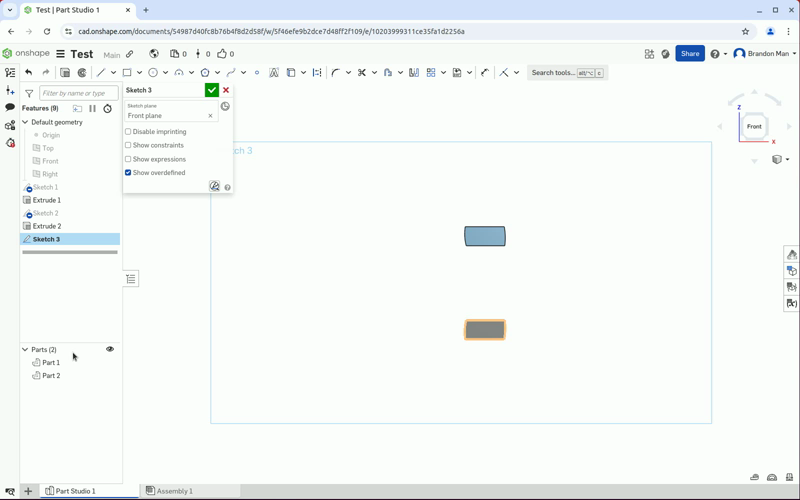
key(y)
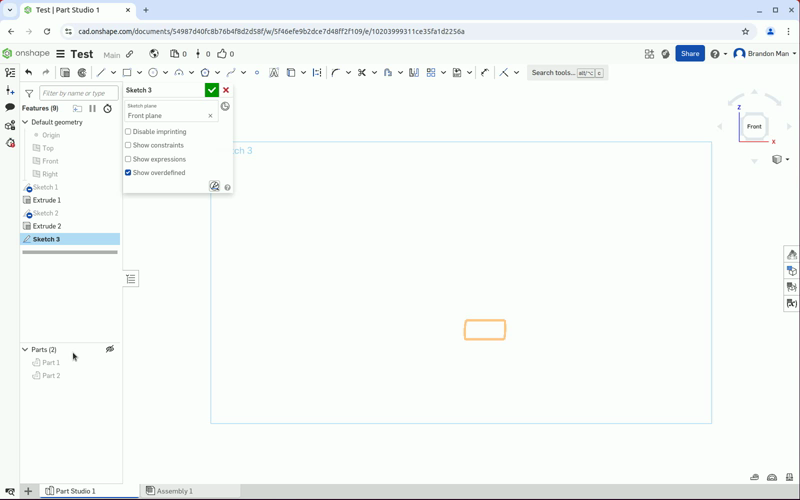
key(l)
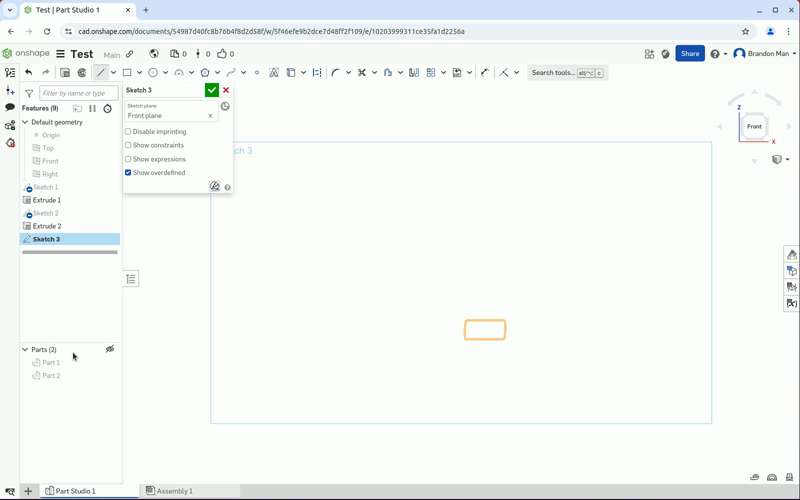
key_down(shift)
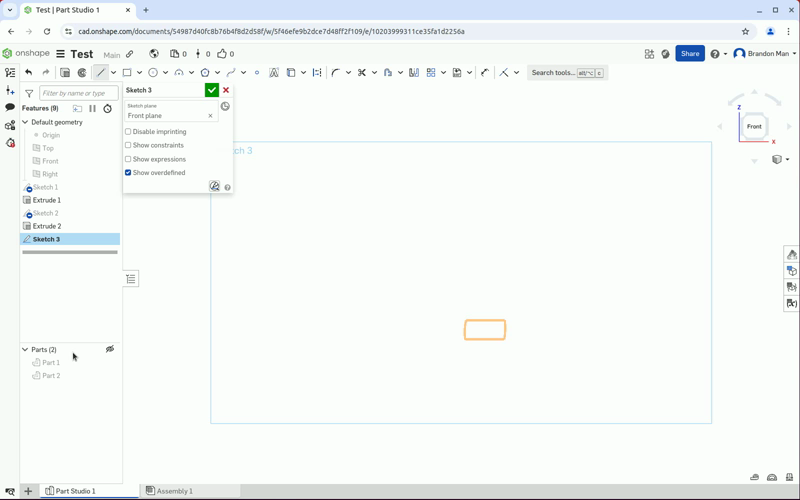
mouse_move(460, 395)
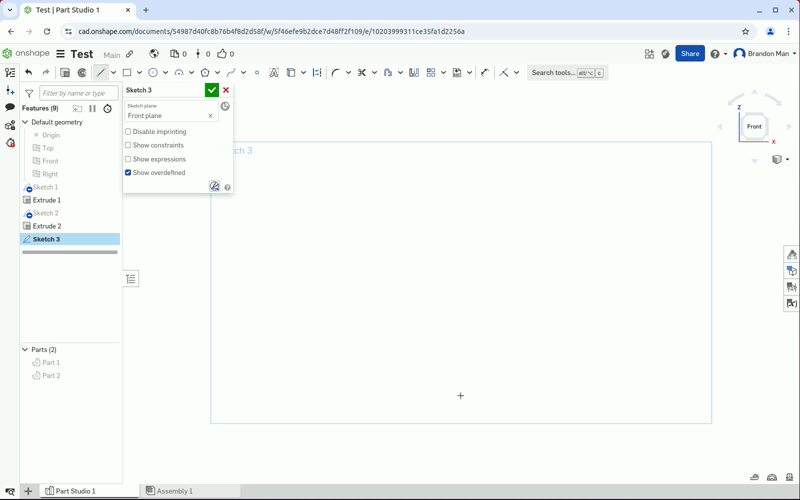
click(460, 395)
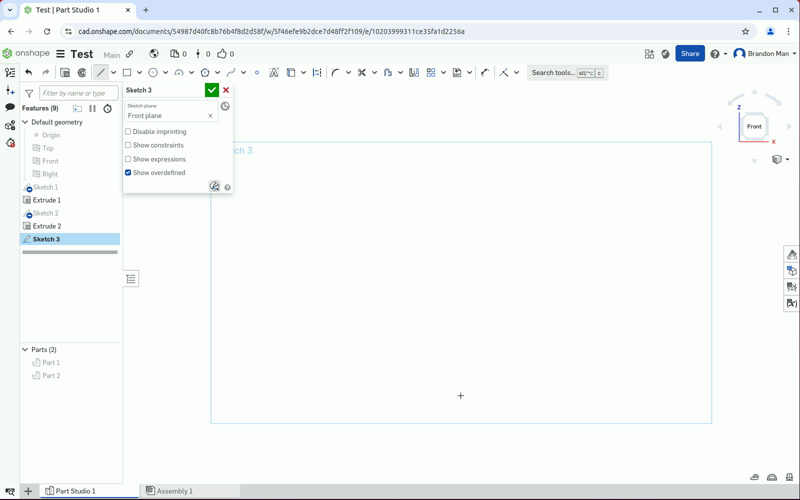
key_up(shift)
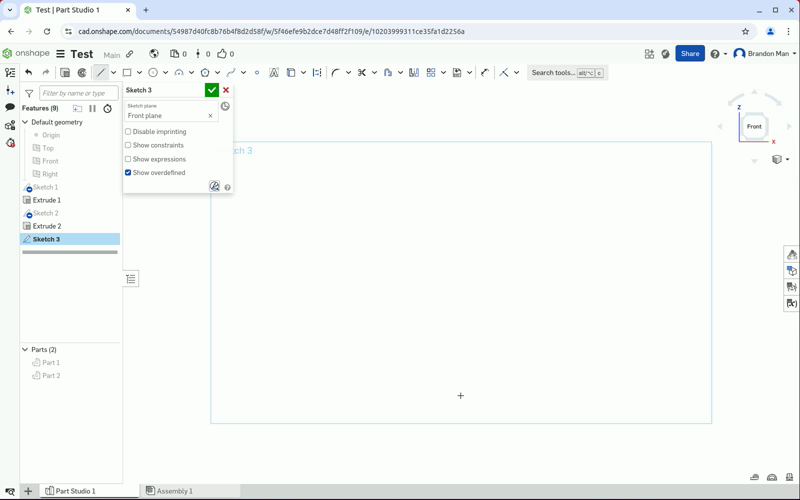
key_down(shift)
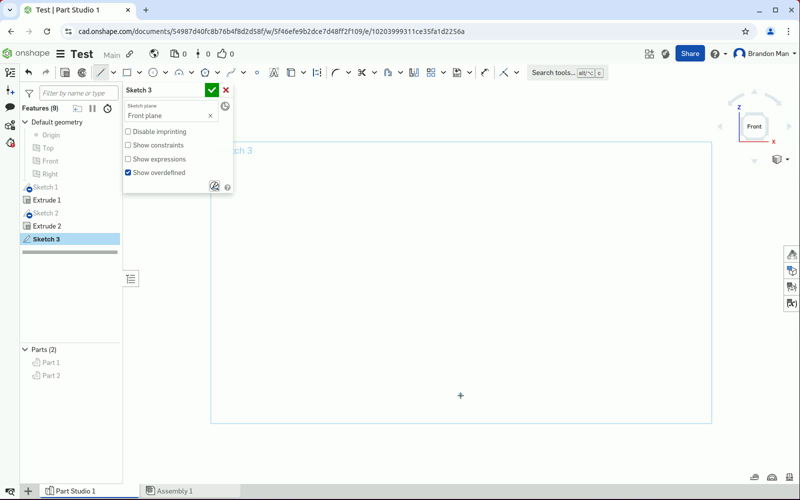
mouse_move(490, 395)
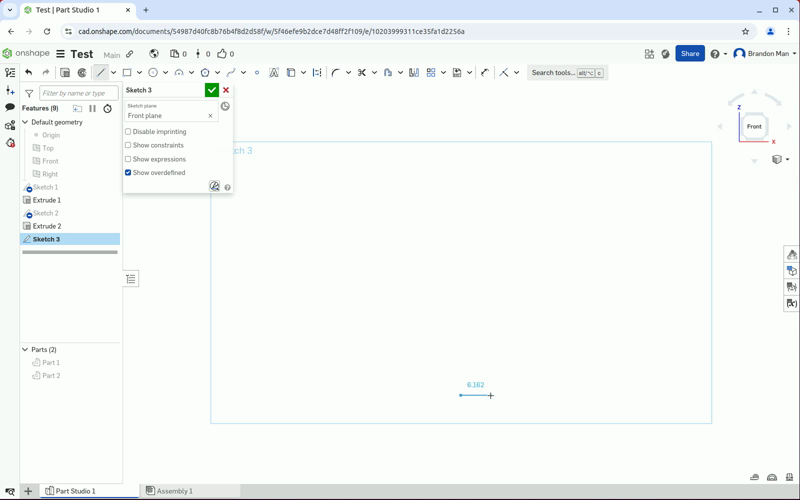
mouse_move(498, 395)
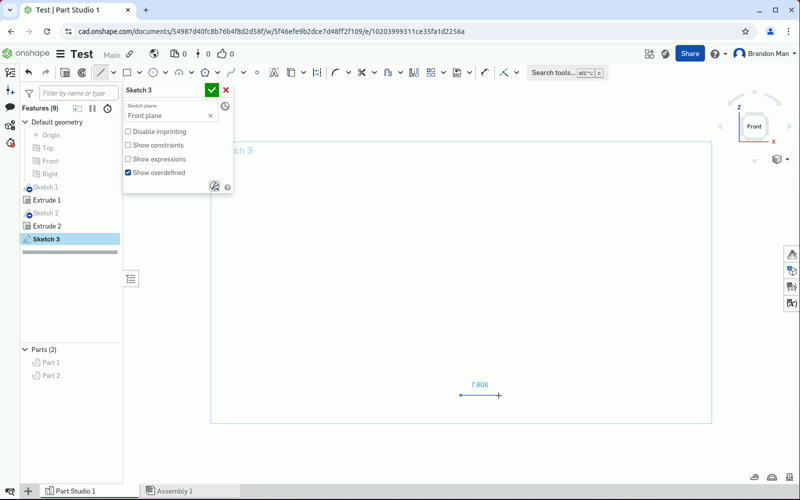
click(498, 395)
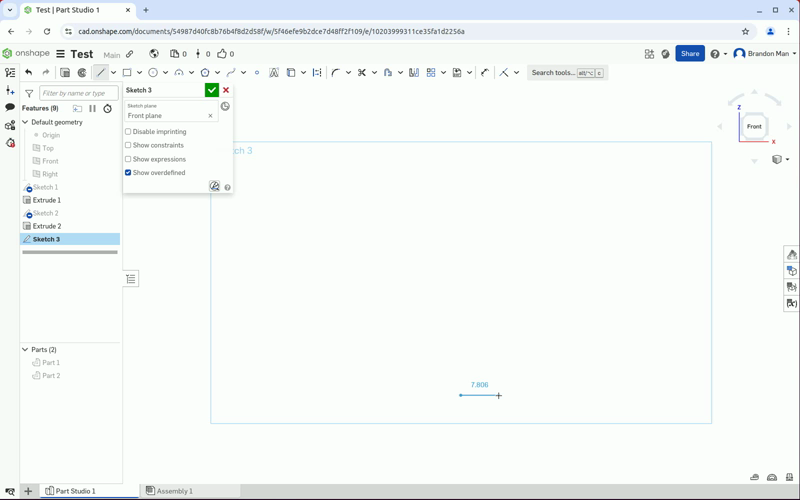
key_up(shift)
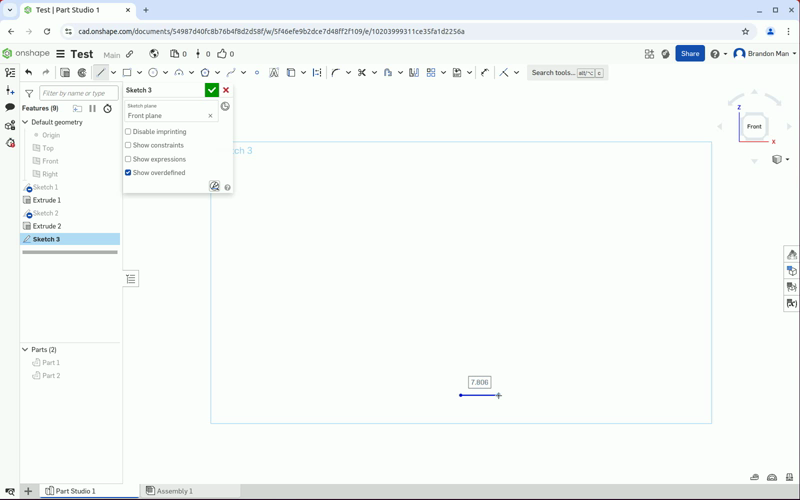
key(esc)
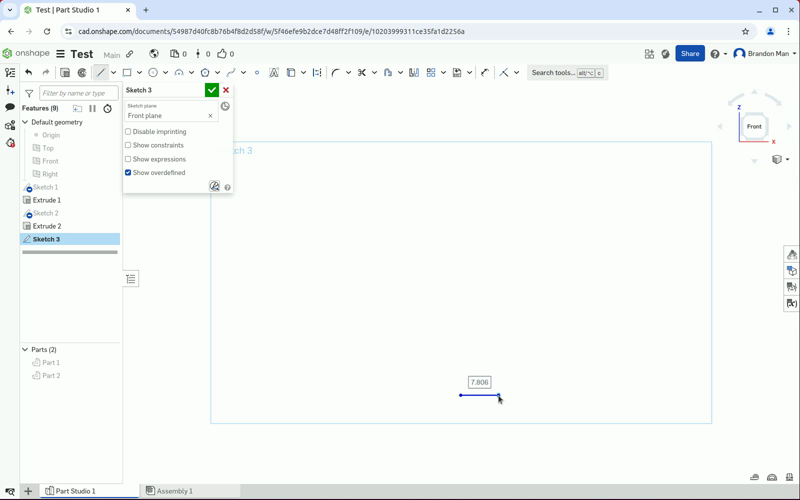
key(a)
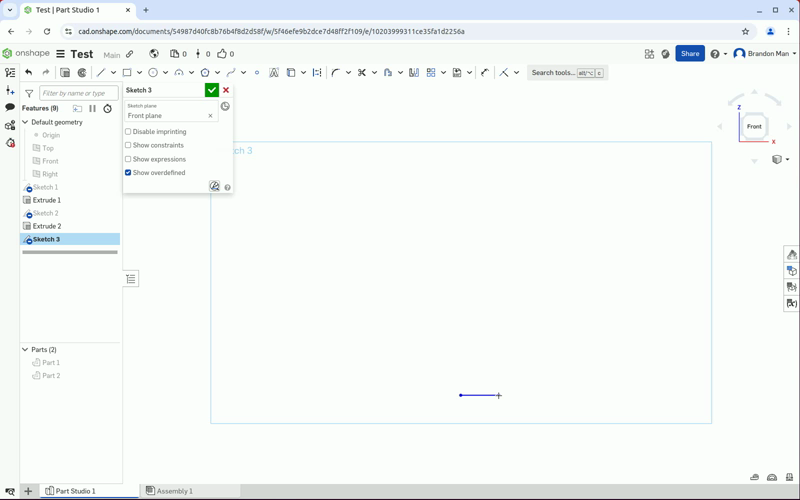
mouse_move(498, 395)
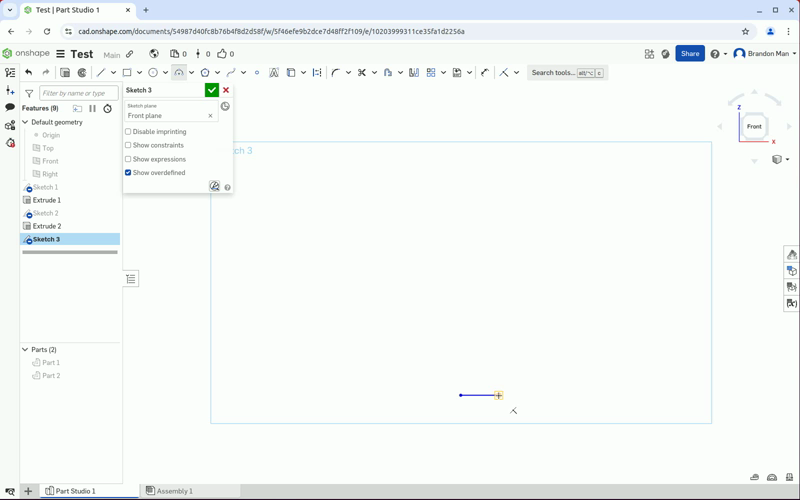
click(498, 395)
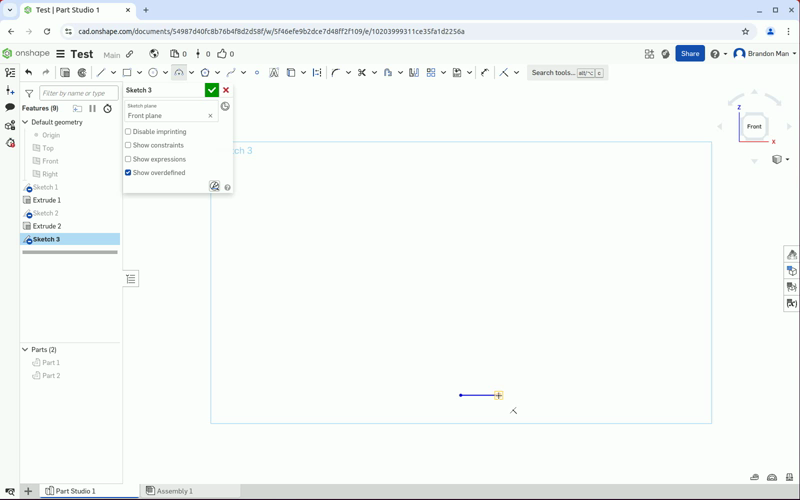
key_down(shift)
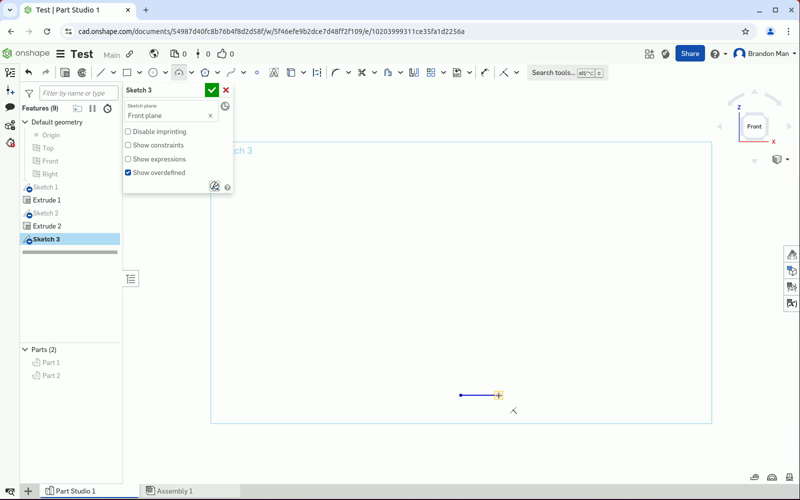
mouse_move(504, 338)
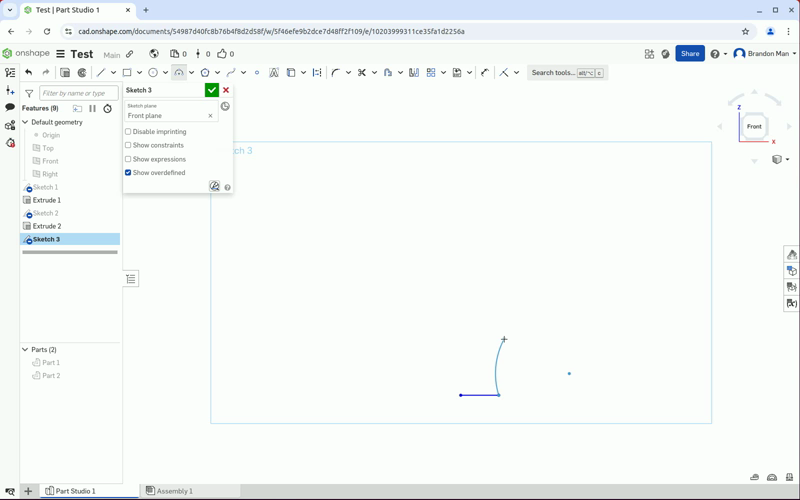
click(504, 338)
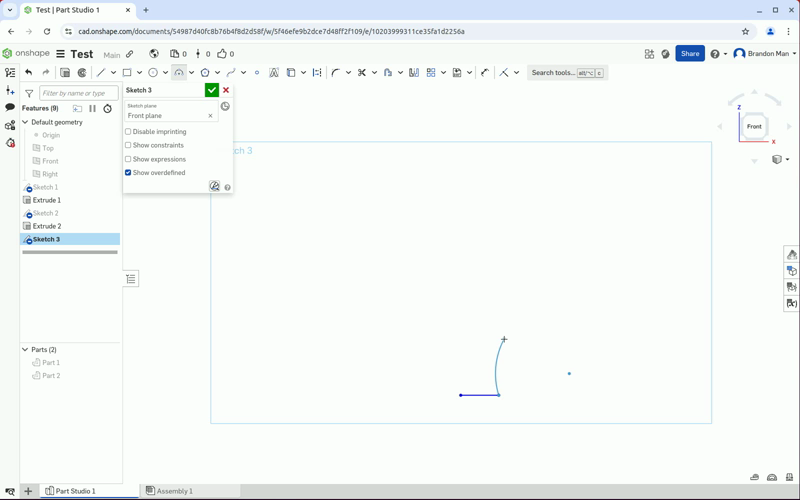
mouse_move(501, 366)
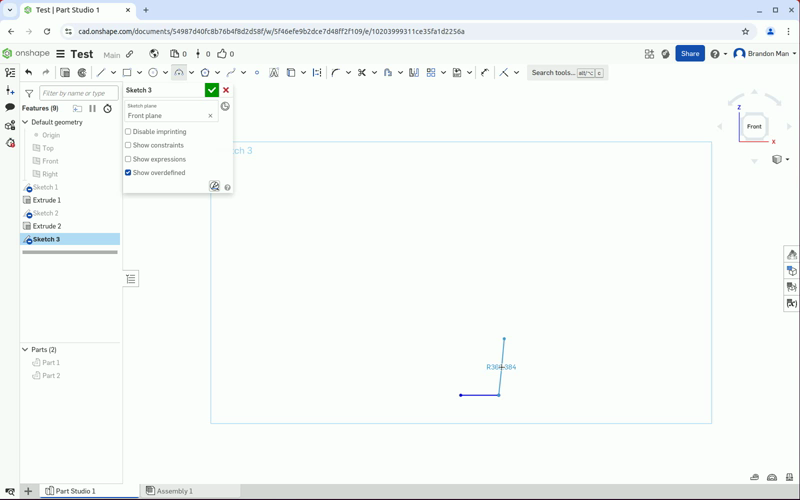
click(501, 366)
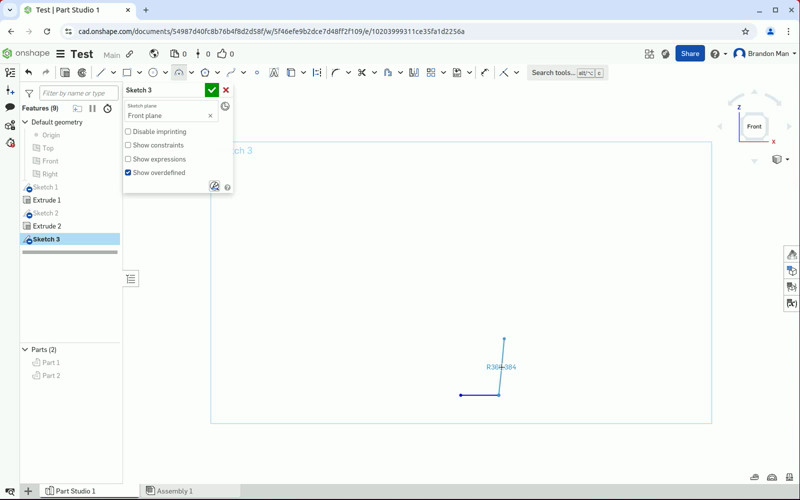
key_up(shift)
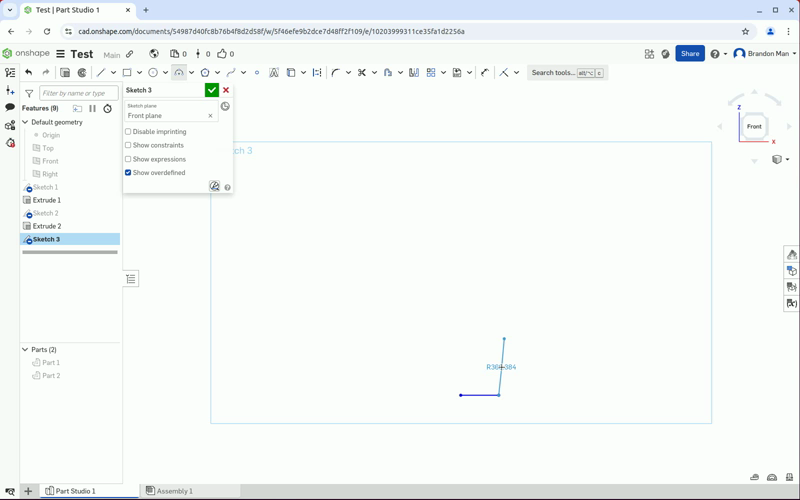
key(esc)
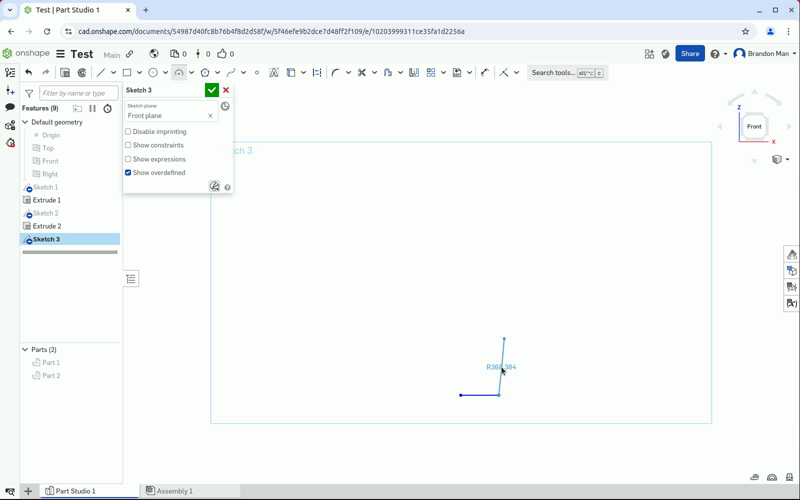
key(l)
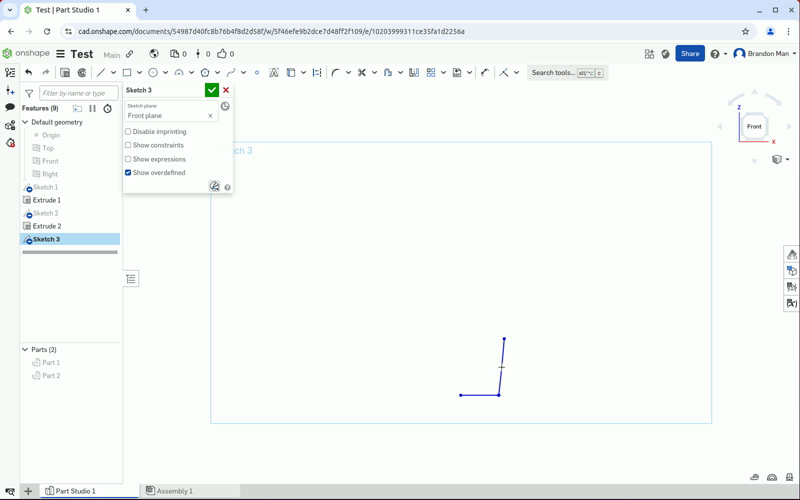
mouse_move(504, 338)
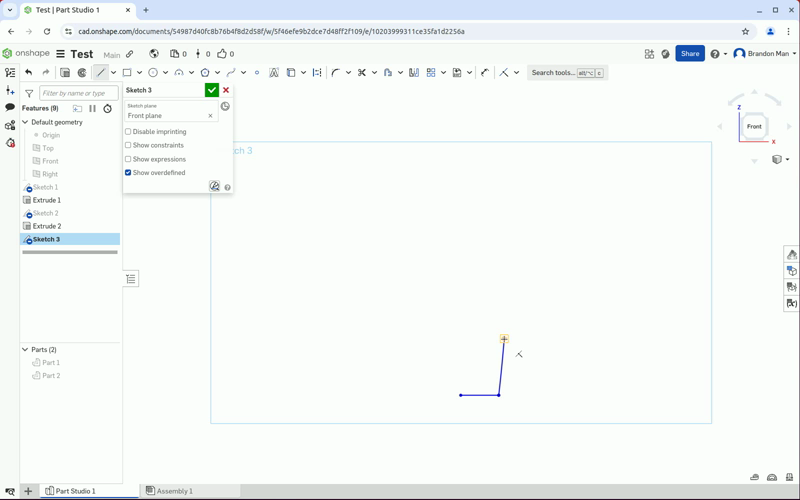
click(504, 338)
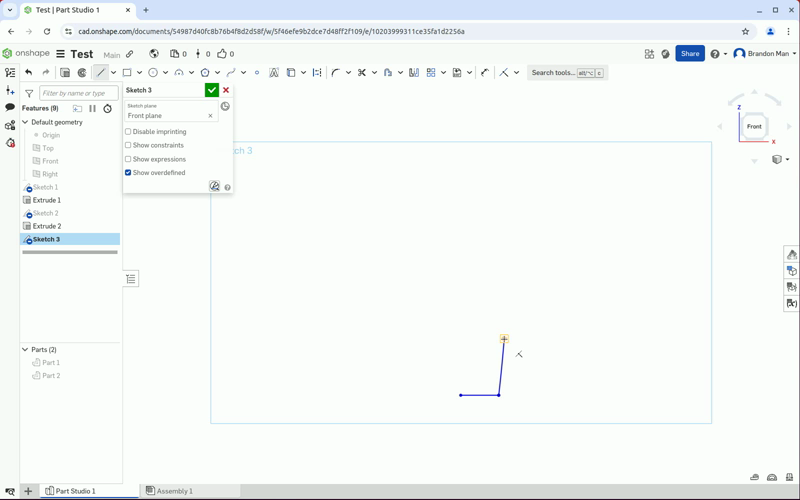
key_down(shift)
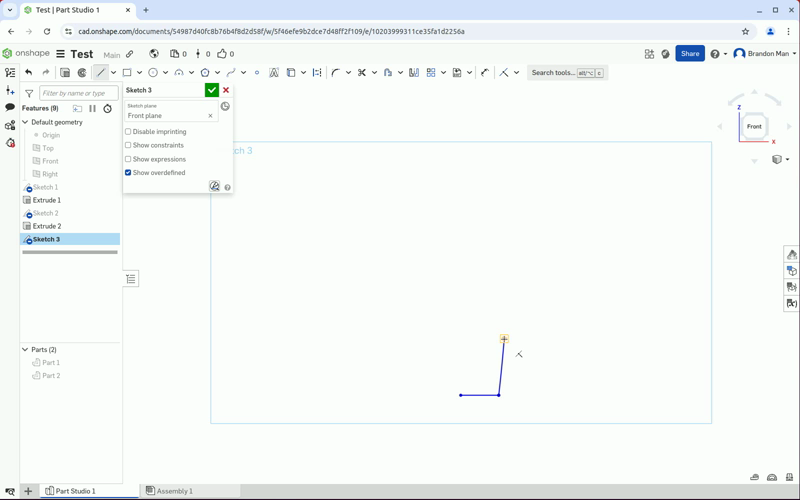
mouse_move(534, 338)
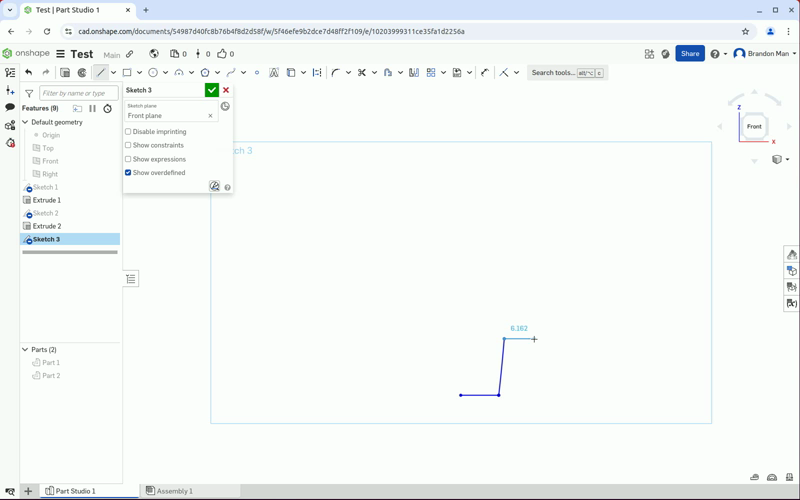
mouse_move(466, 338)
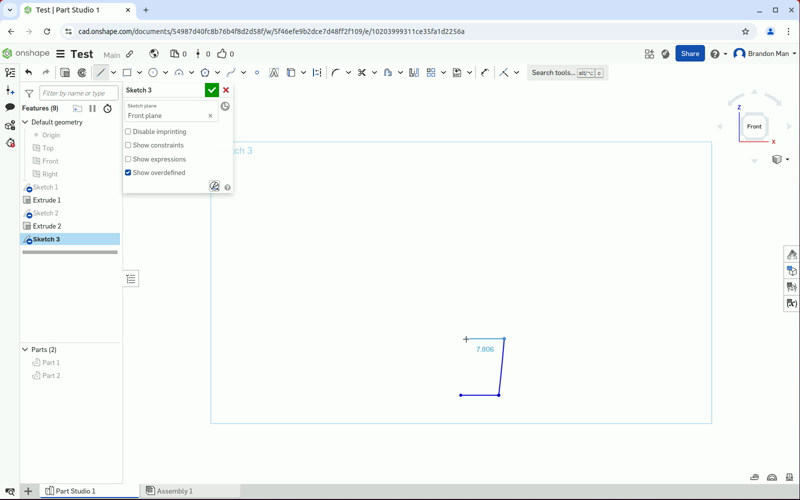
click(466, 338)
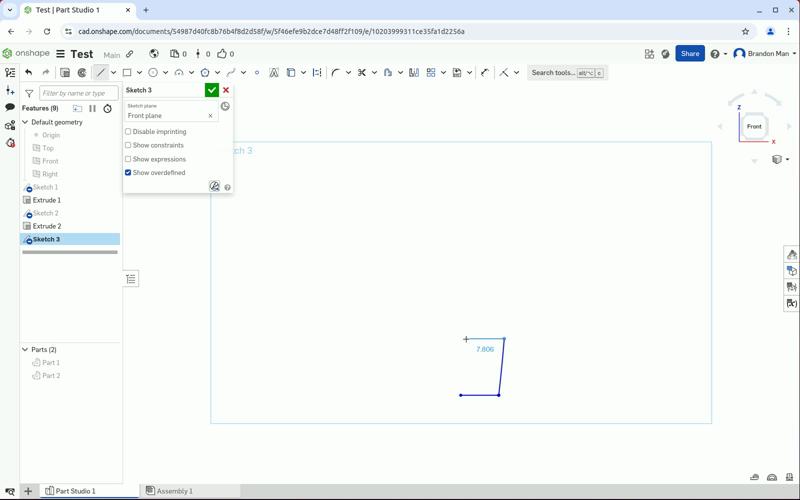
key_up(shift)
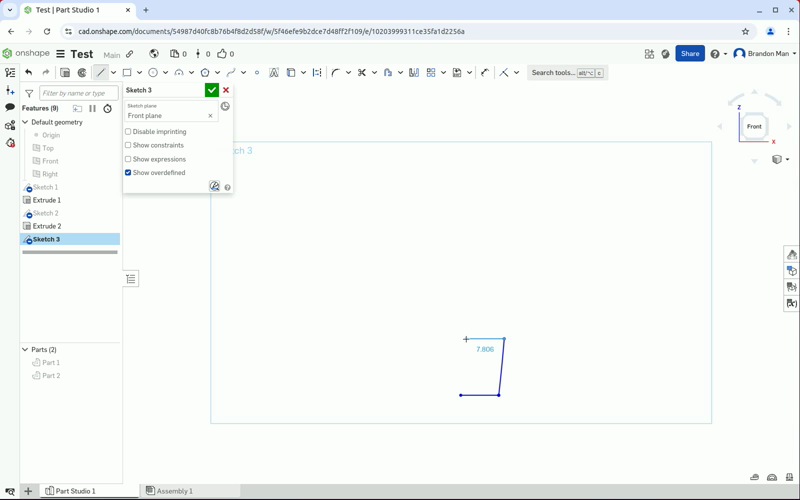
key(esc)
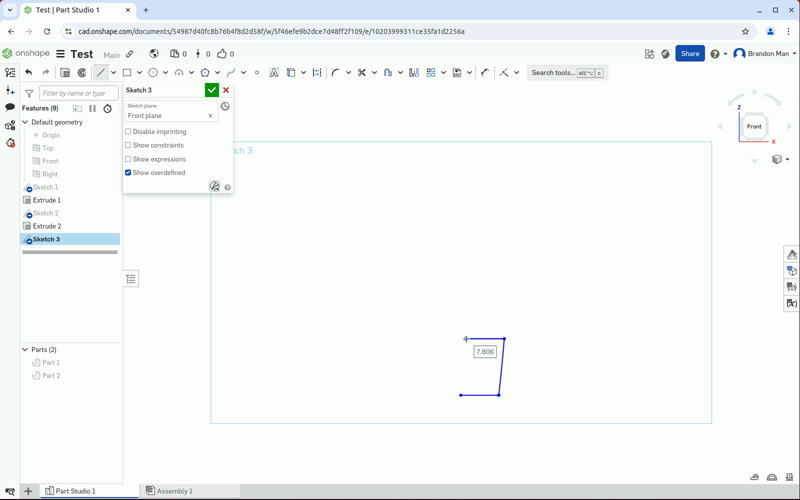
key(a)
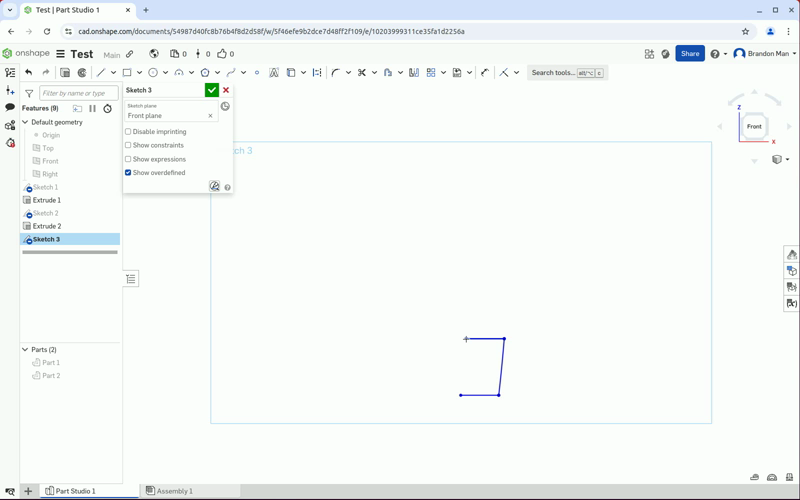
mouse_move(466, 338)
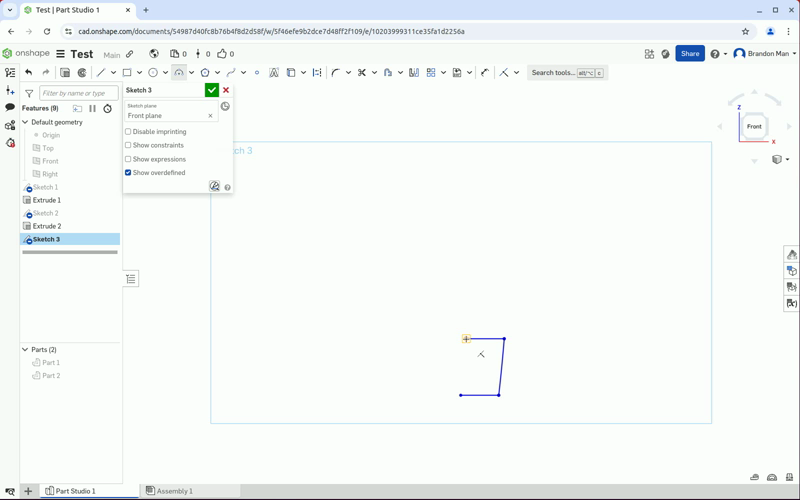
click(466, 338)
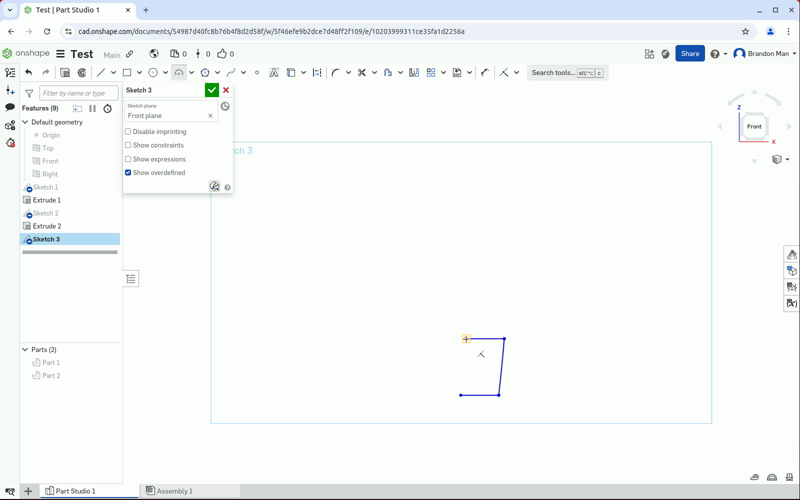
mouse_move(460, 395)
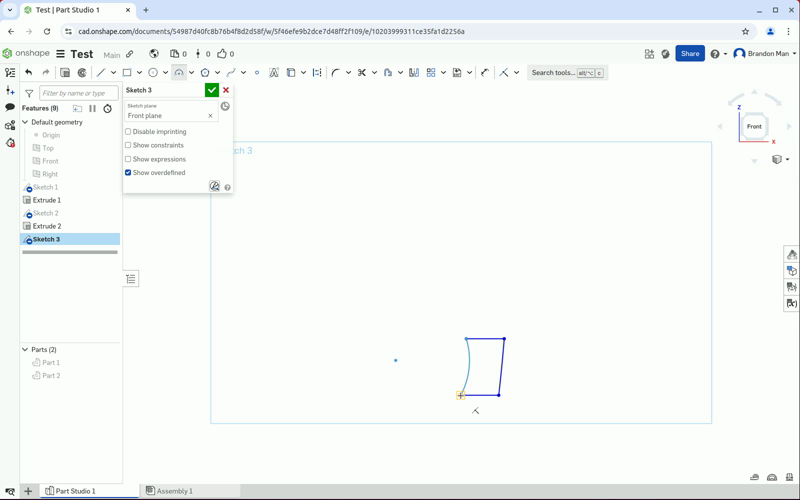
click(460, 395)
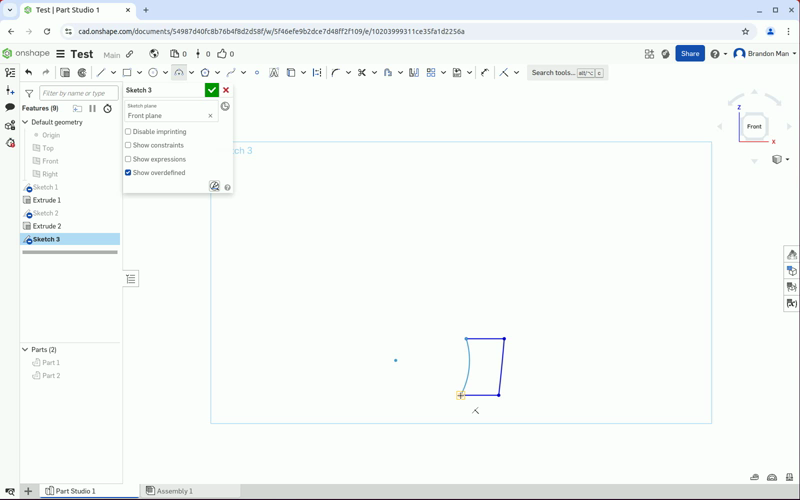
key_down(shift)
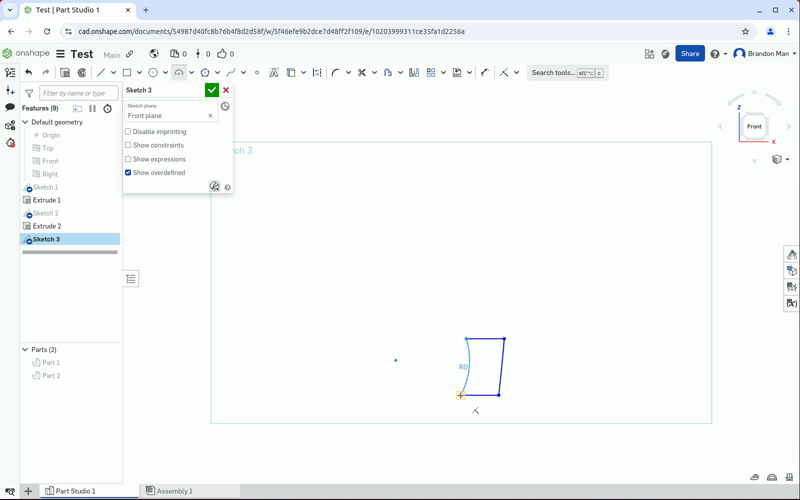
mouse_move(463, 366)
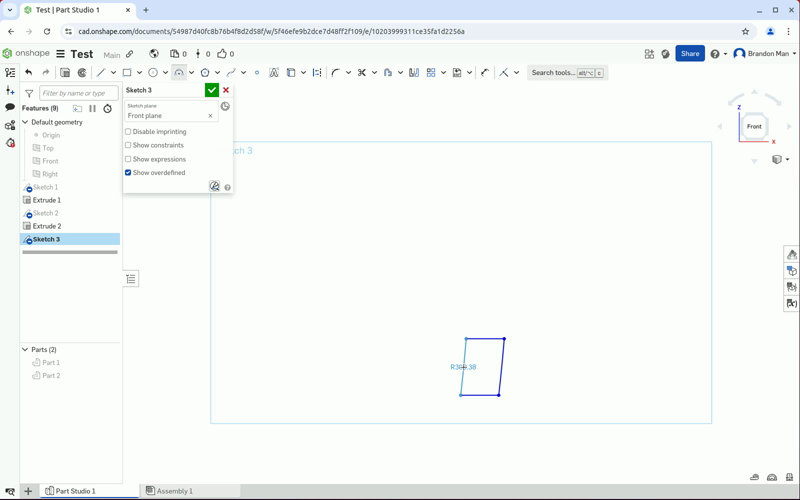
click(463, 366)
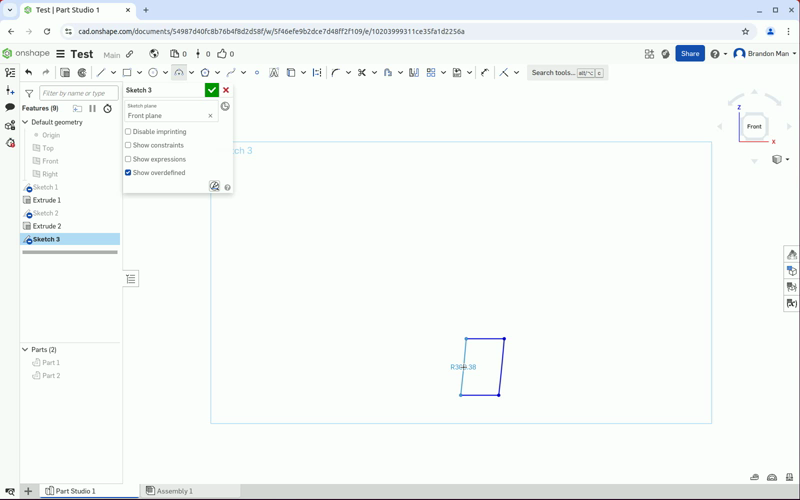
key_up(shift)
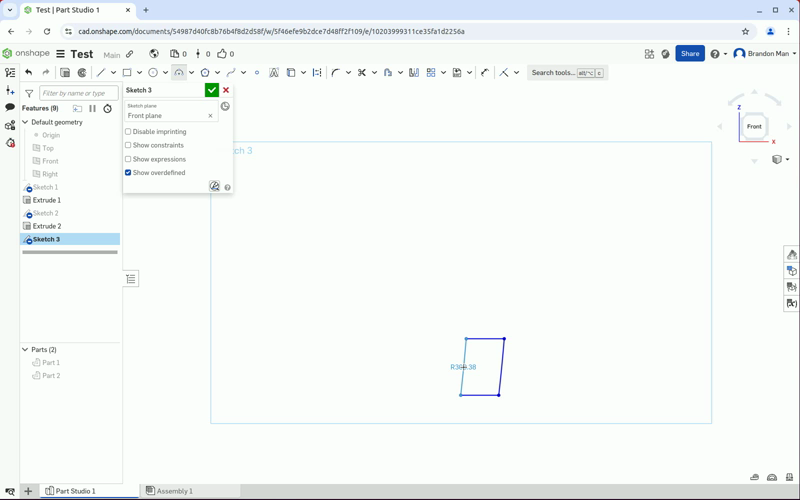
key(esc)
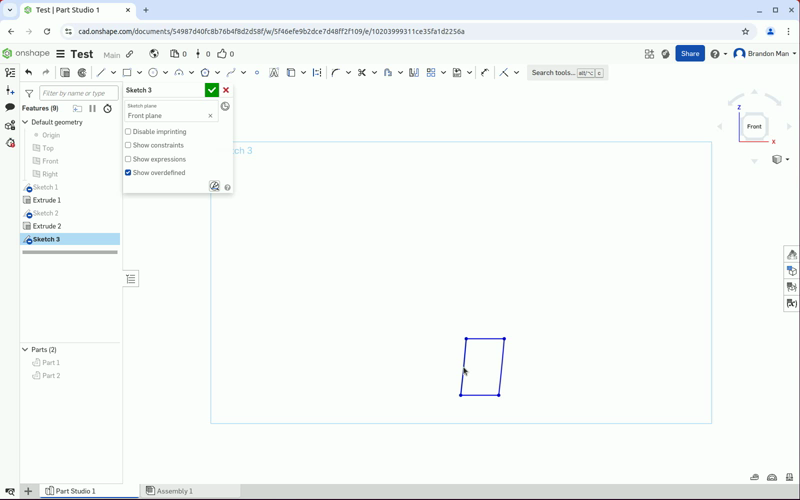
mouse_move(493, 380)
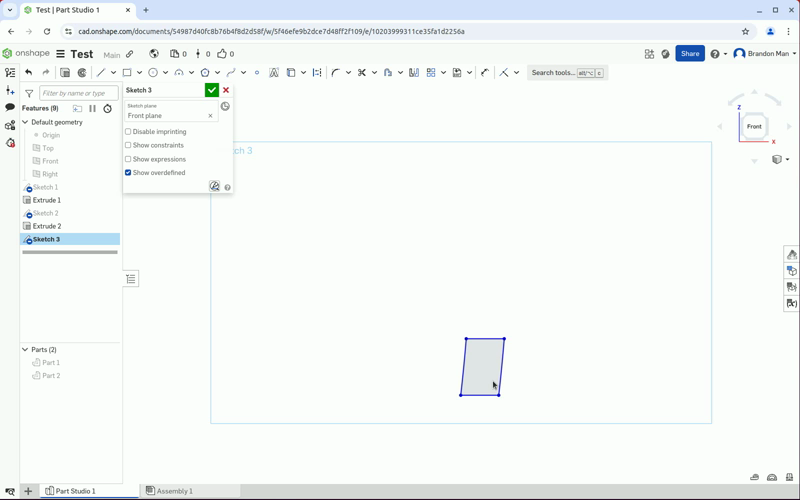
click(493, 380)
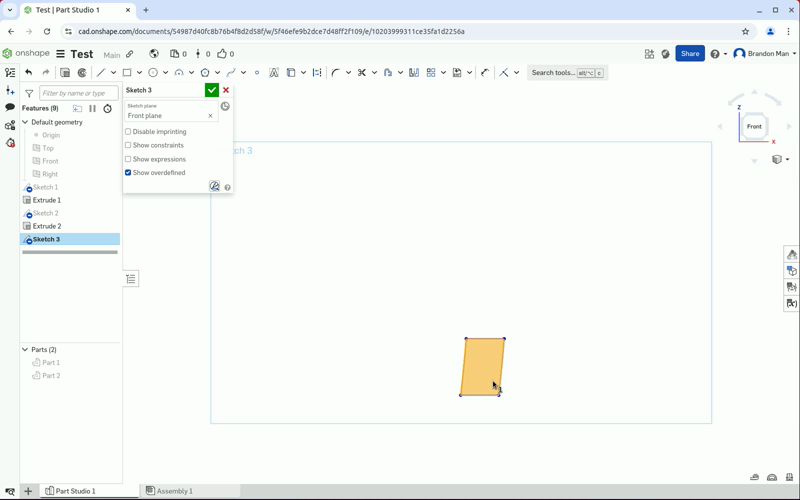
mouse_move(73, 352)
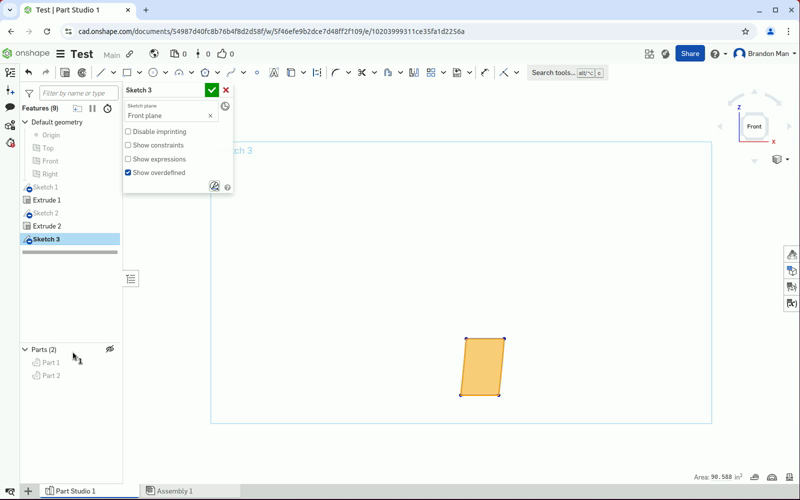
key(shift+y)
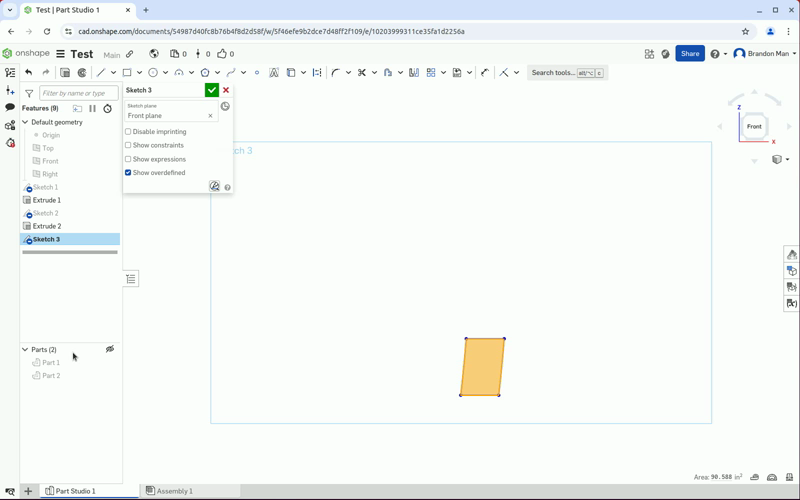
key(shift+e)
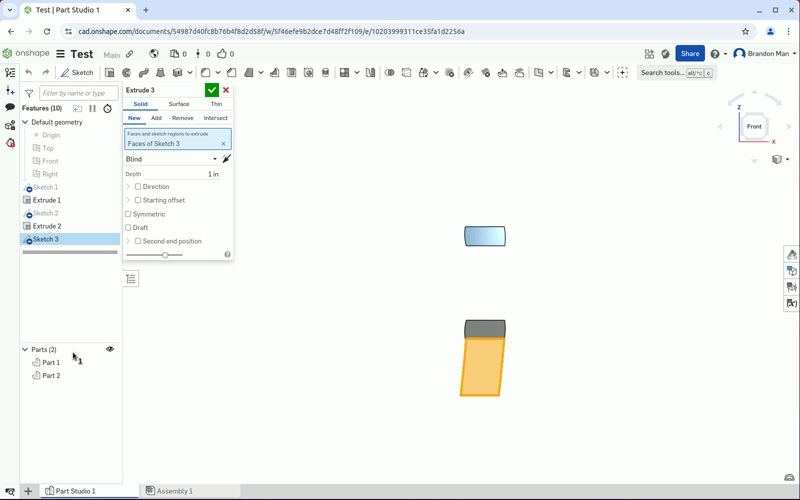
mouse_move(143, 106)
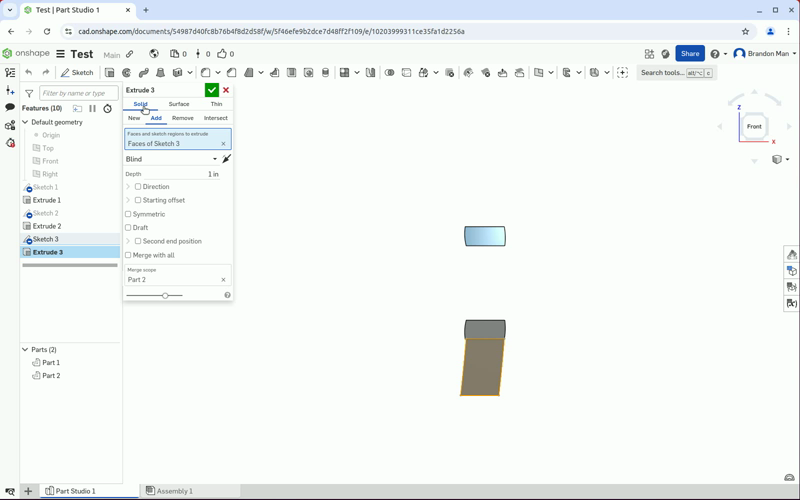
click(143, 106)
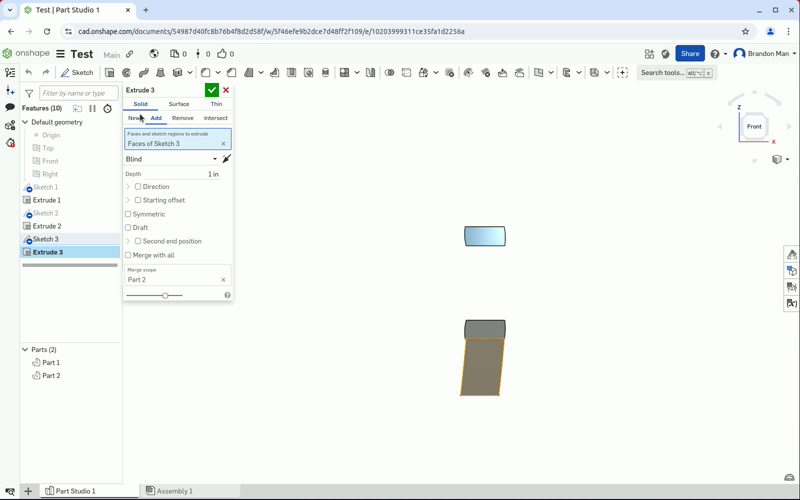
mouse_move(137, 120)
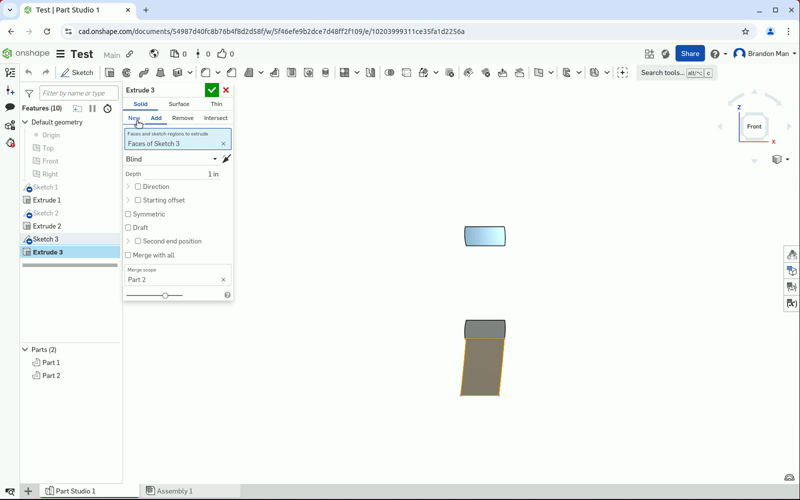
click(137, 120)
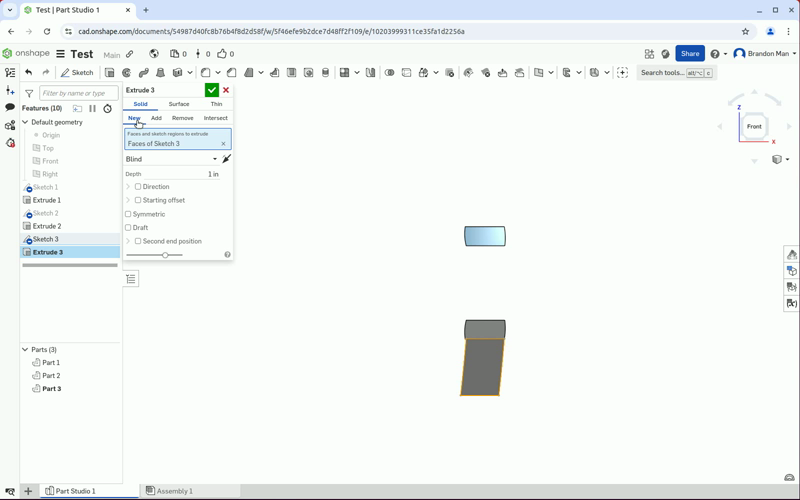
key(tab, 4)
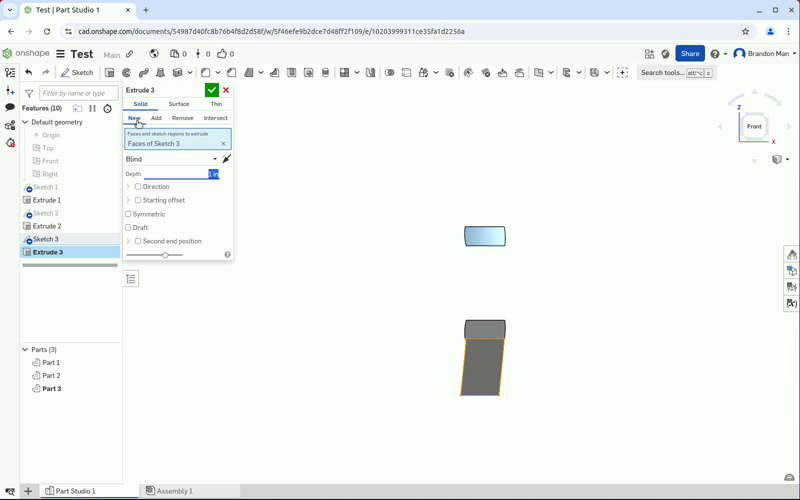
text(1.926)
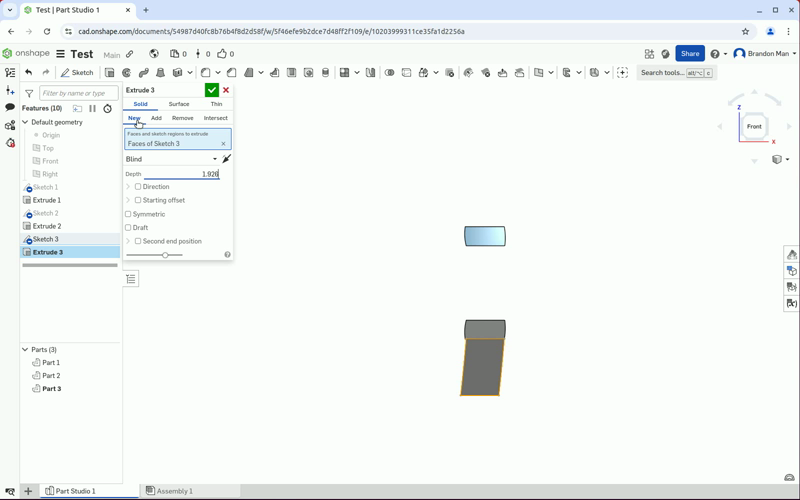
key(enter)
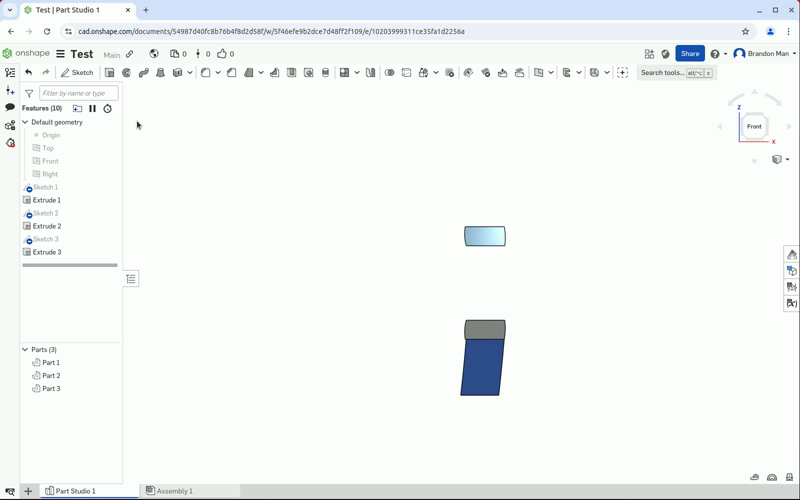
key(shift+h)
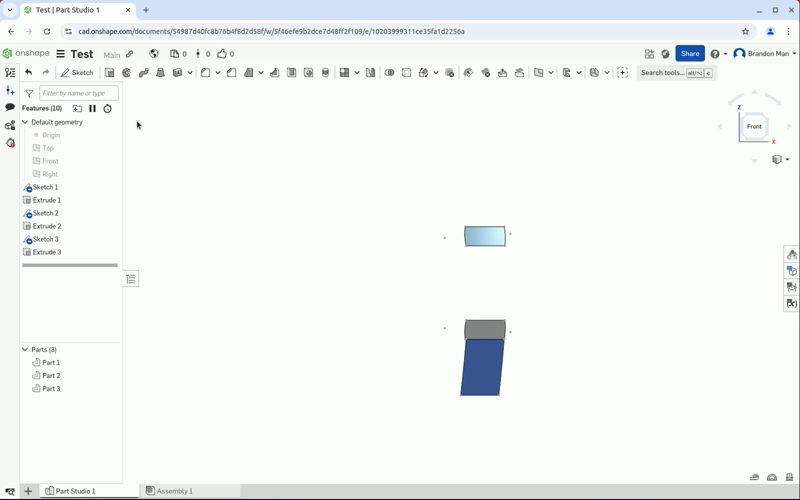
key(shift+h)
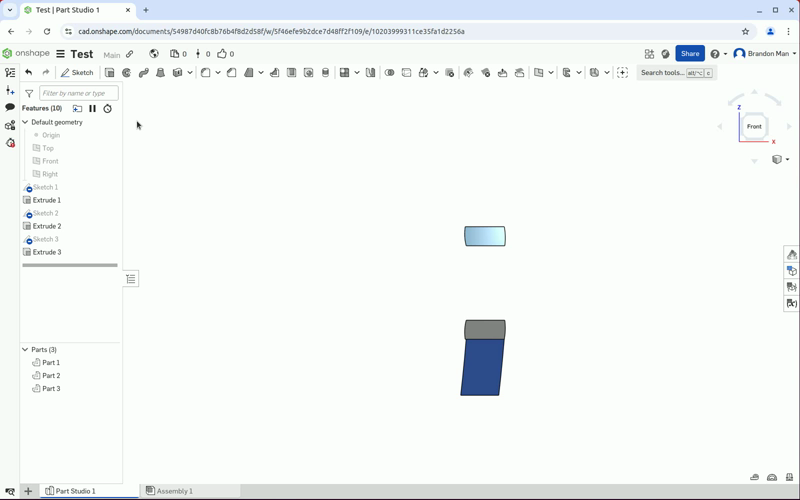
mouse_move(73, 189)
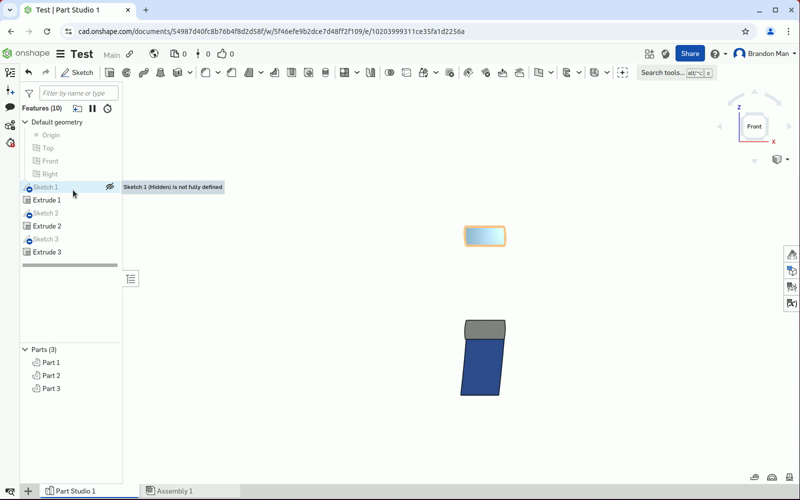
click(73, 189)
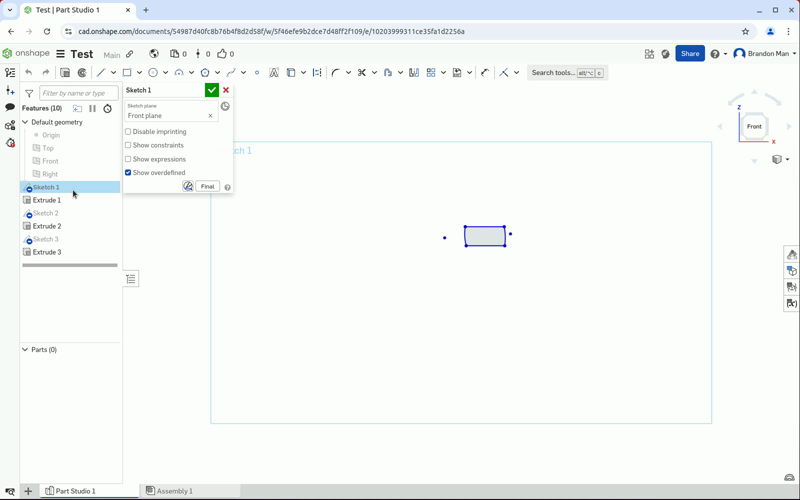
mouse_move(229, 92)
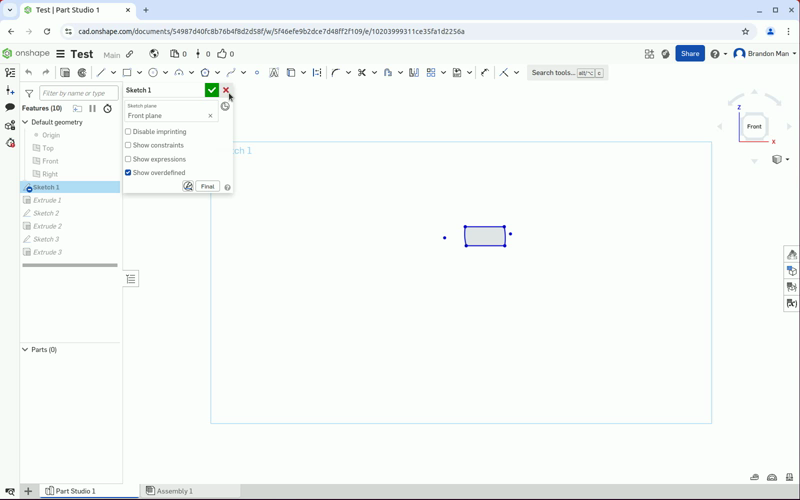
click(229, 92)
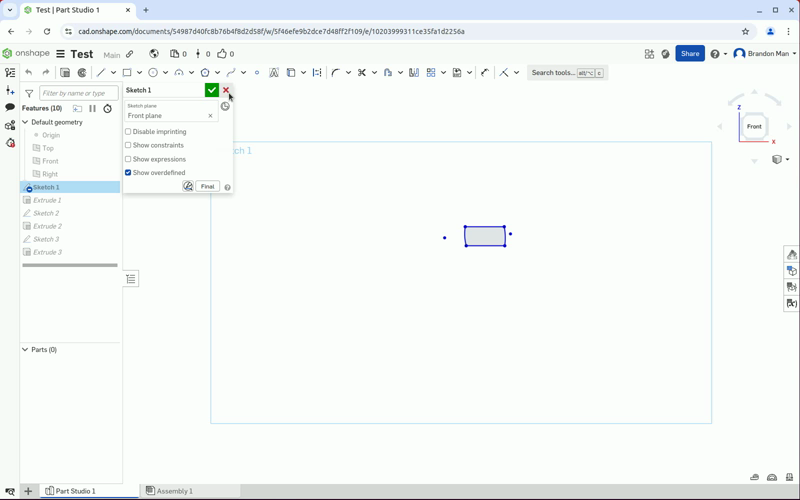
key(shift+s)
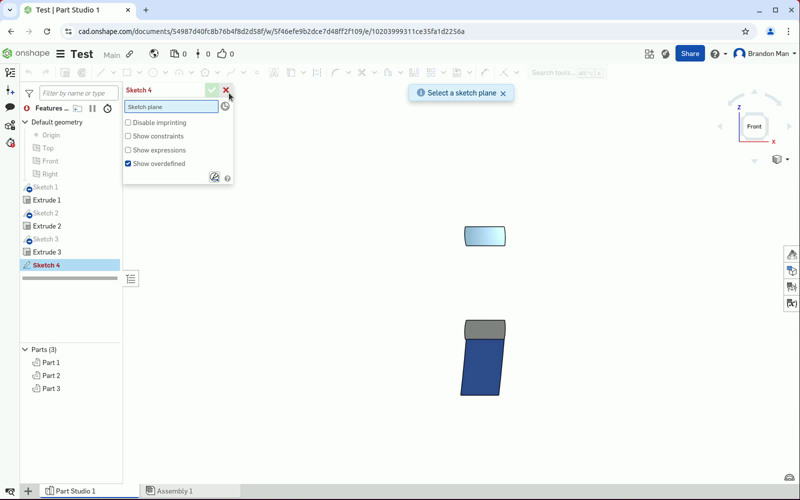
mouse_move(73, 163)
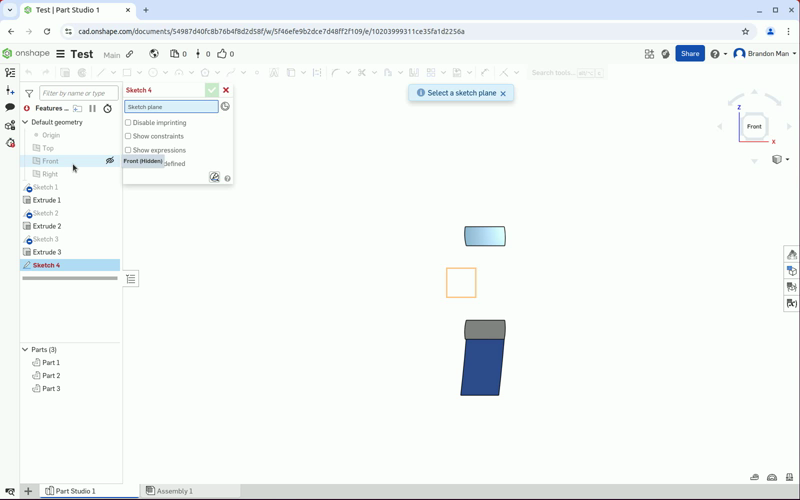
click(73, 163)
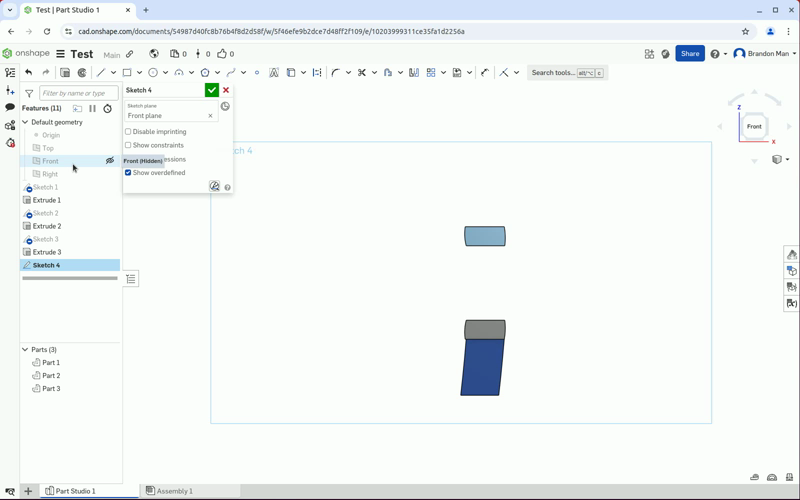
mouse_move(73, 352)
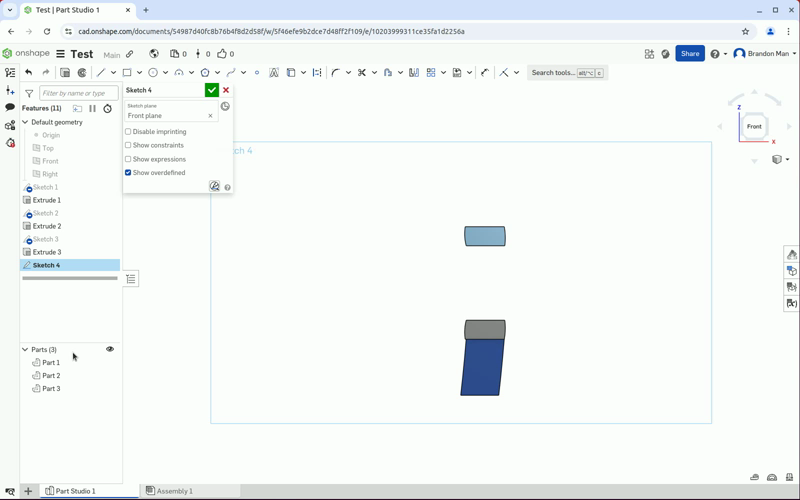
key(y)
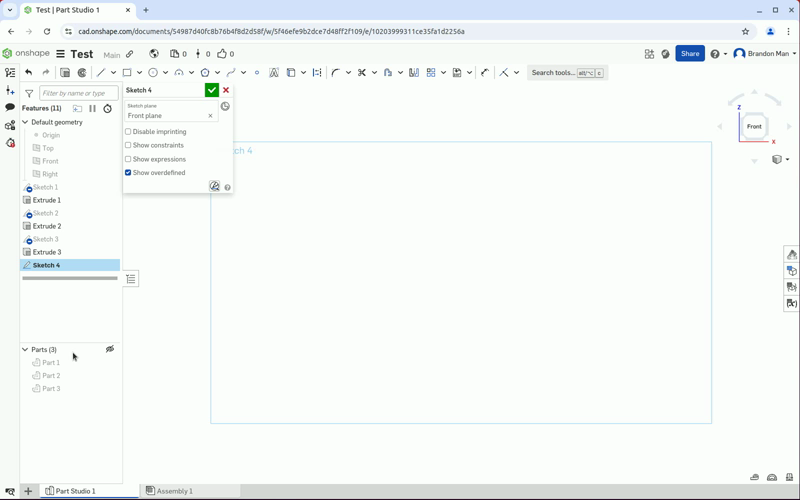
key(a)
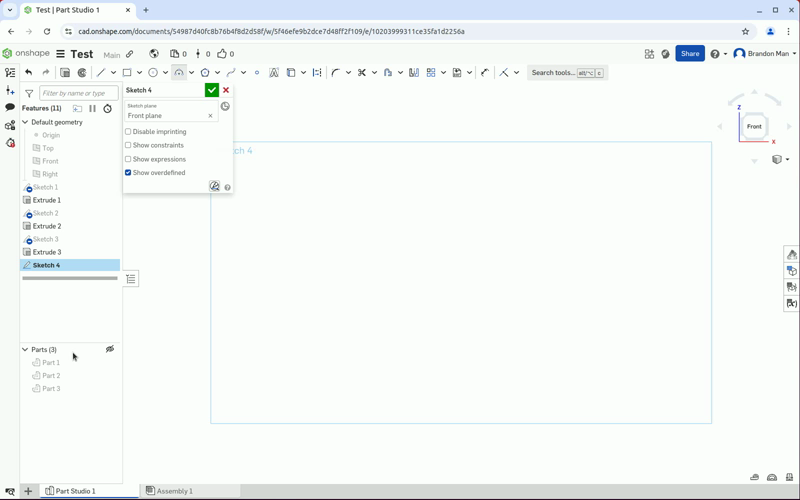
key_down(shift)
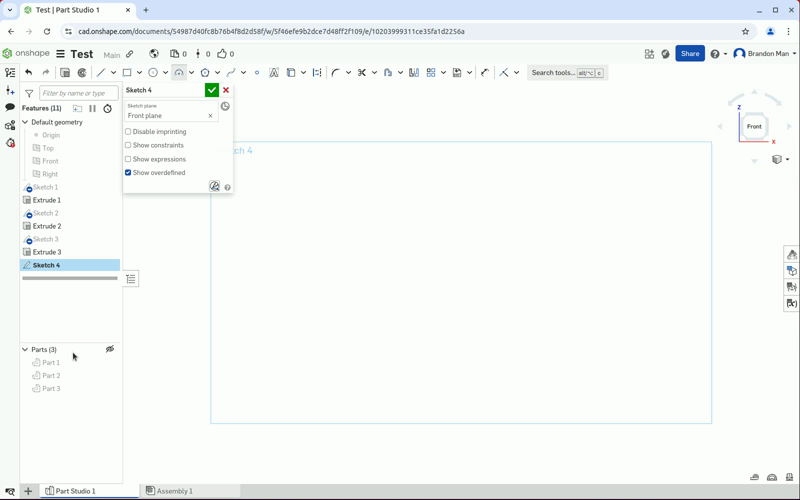
mouse_move(465, 339)
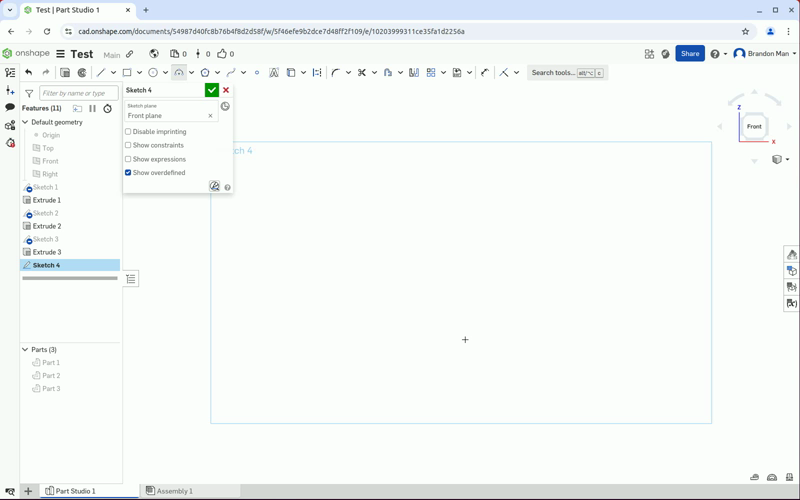
click(465, 339)
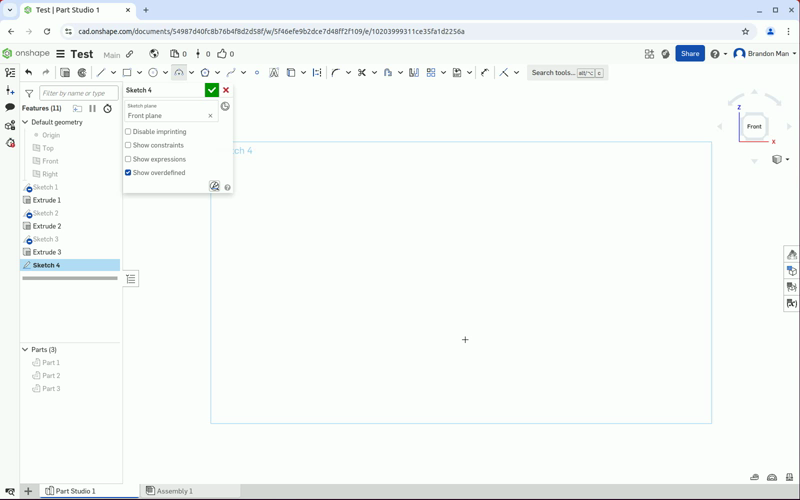
key_up(shift)
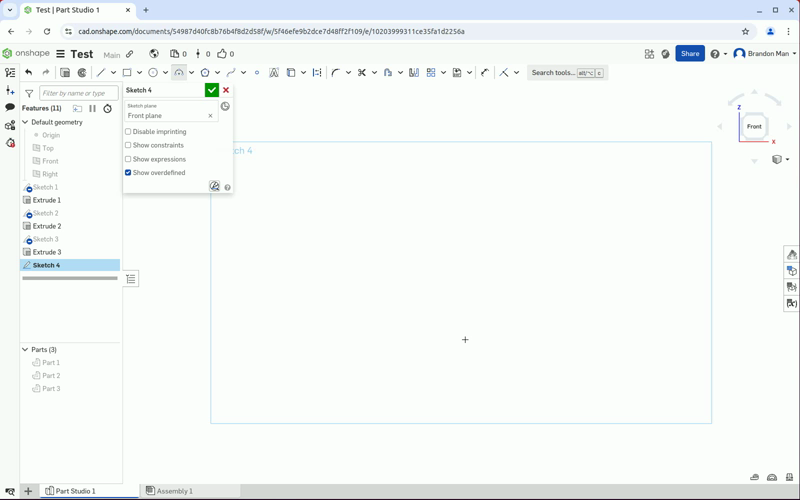
key_down(shift)
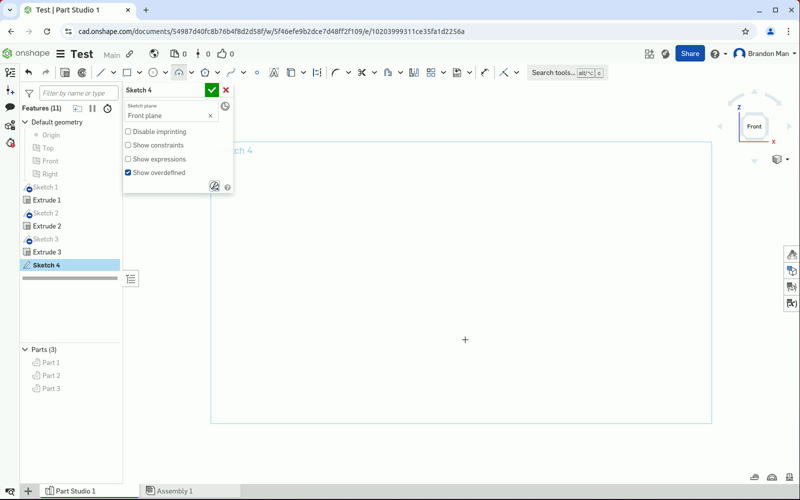
mouse_move(466, 319)
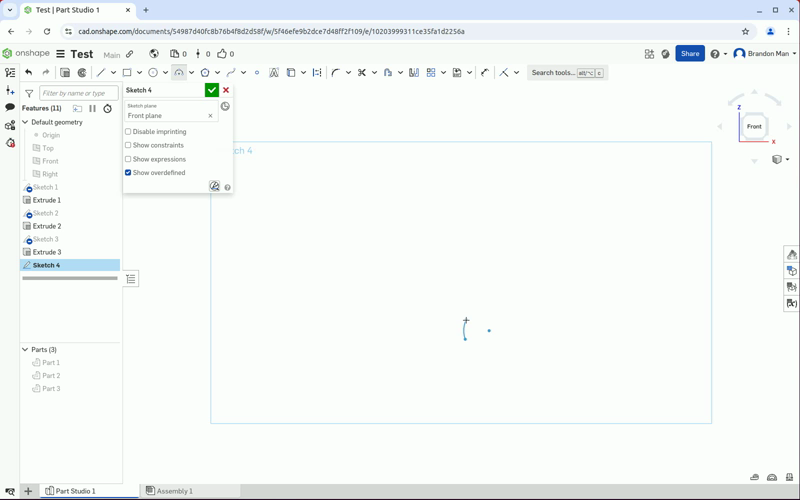
click(466, 319)
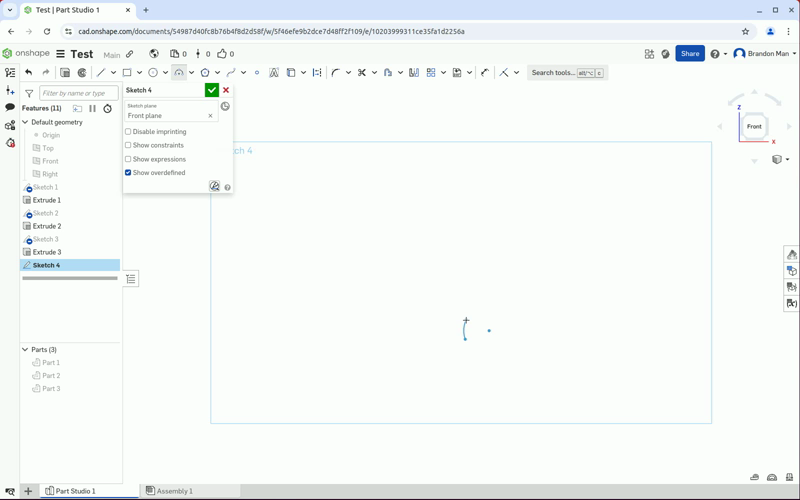
mouse_move(466, 329)
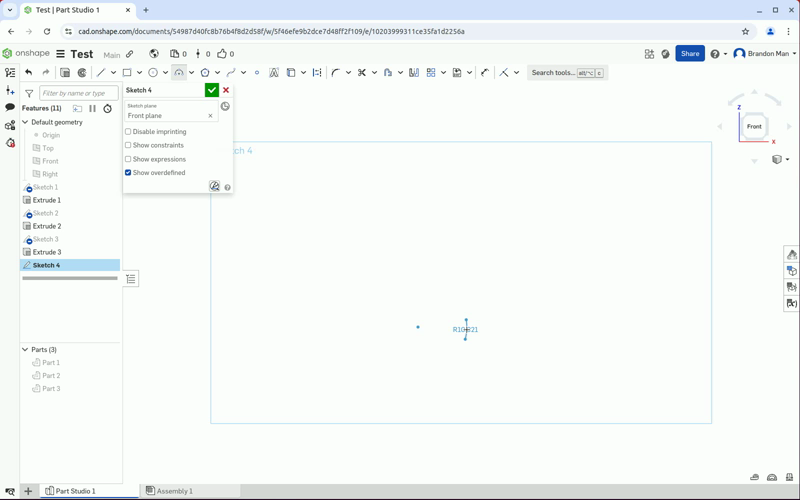
click(466, 329)
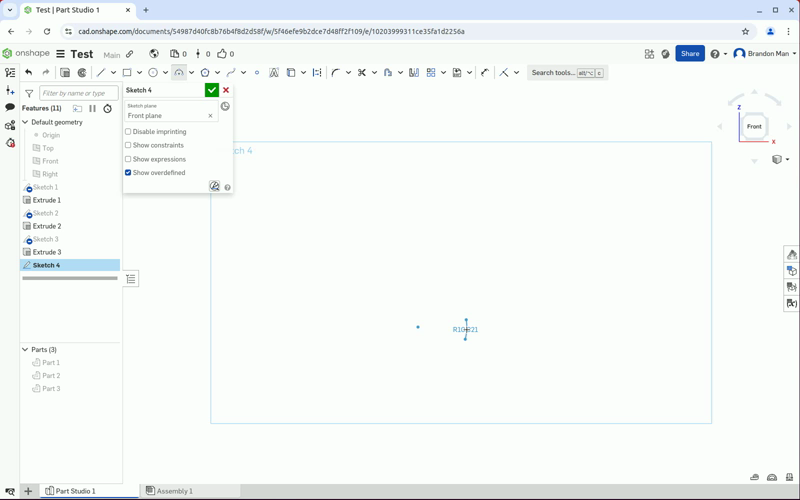
key_up(shift)
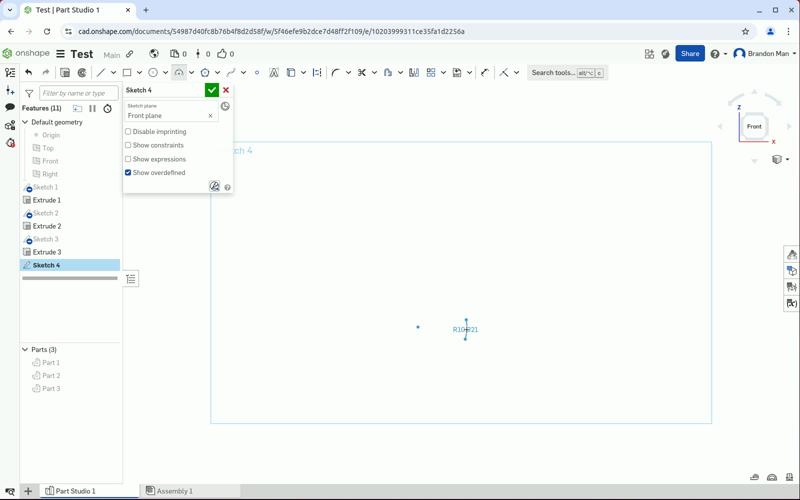
mouse_move(466, 319)
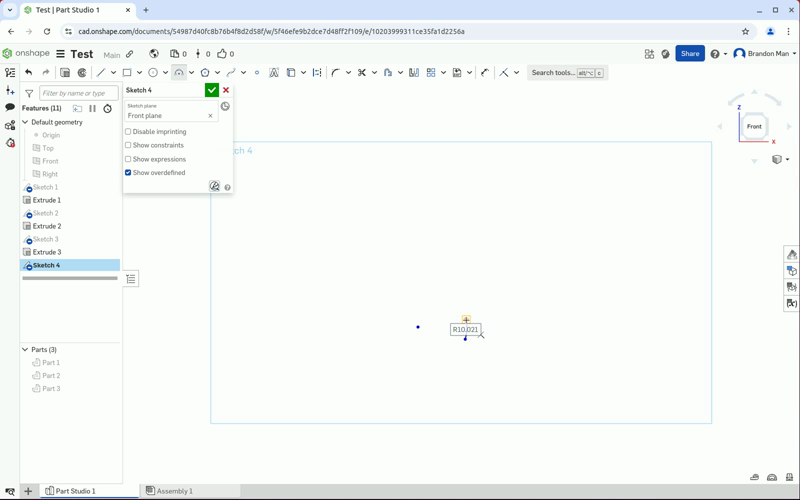
click(466, 319)
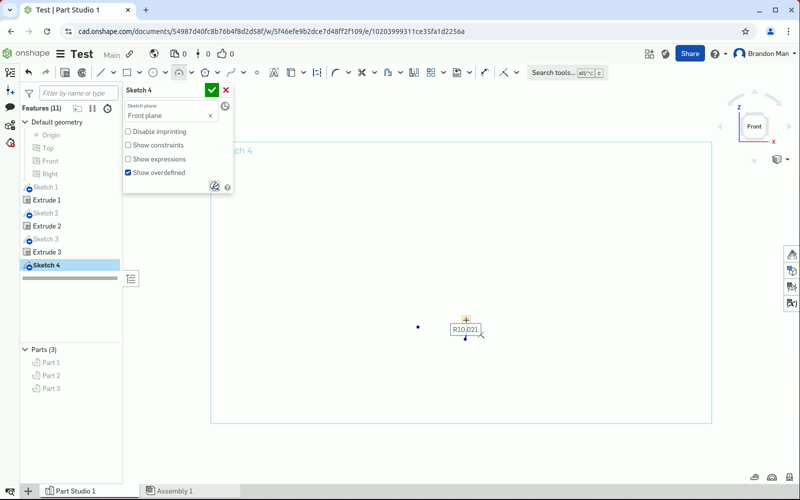
mouse_move(465, 339)
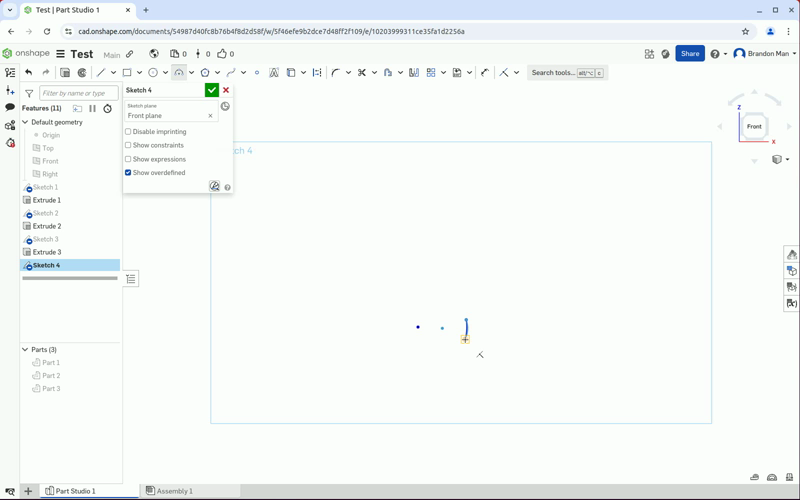
click(465, 339)
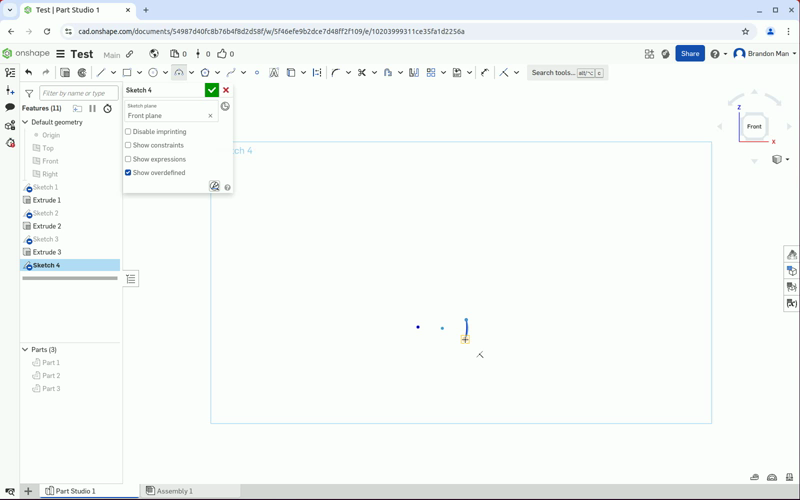
key_down(shift)
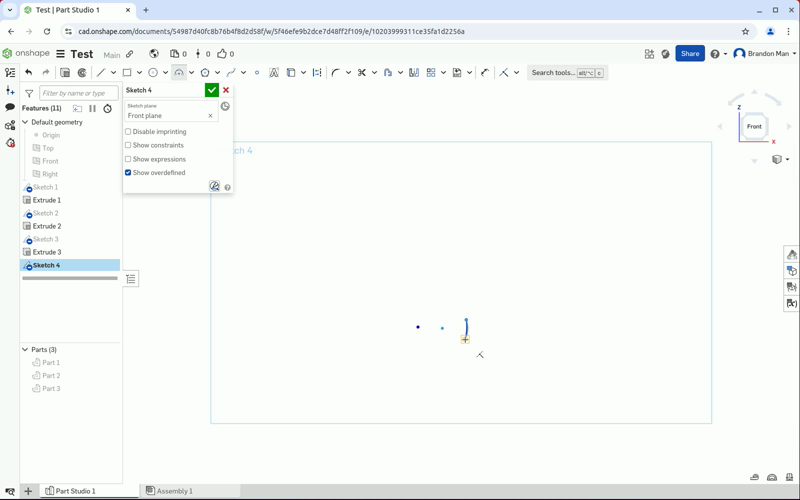
mouse_move(465, 329)
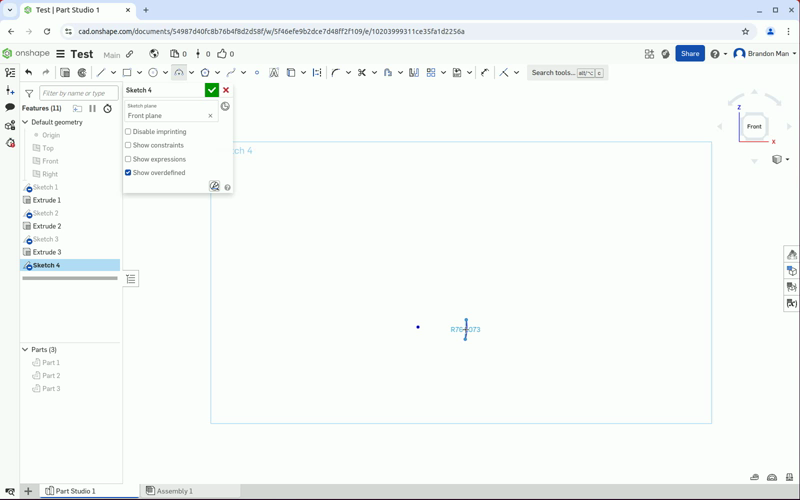
scroll(6)
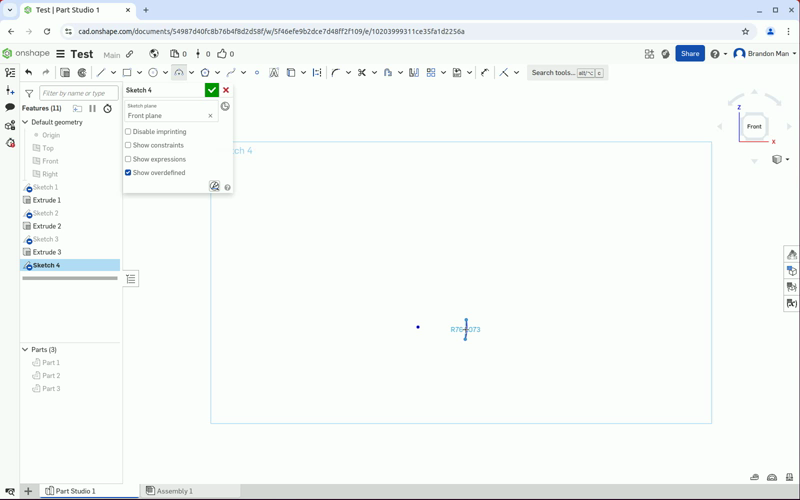
scroll(6)
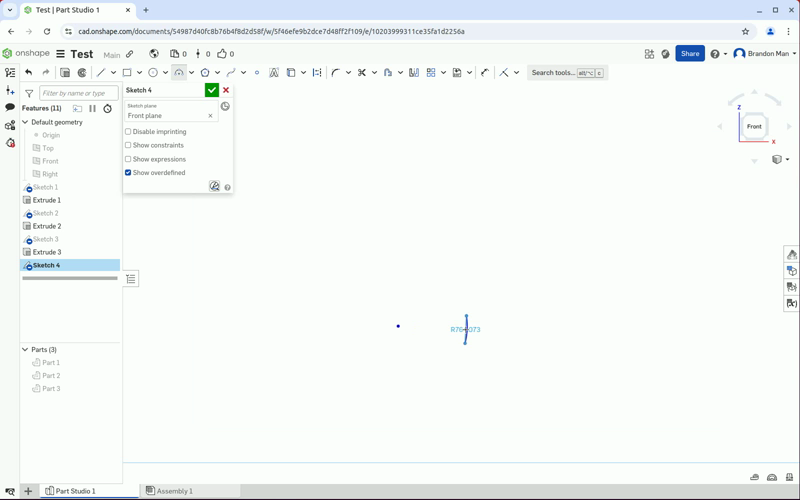
scroll(6)
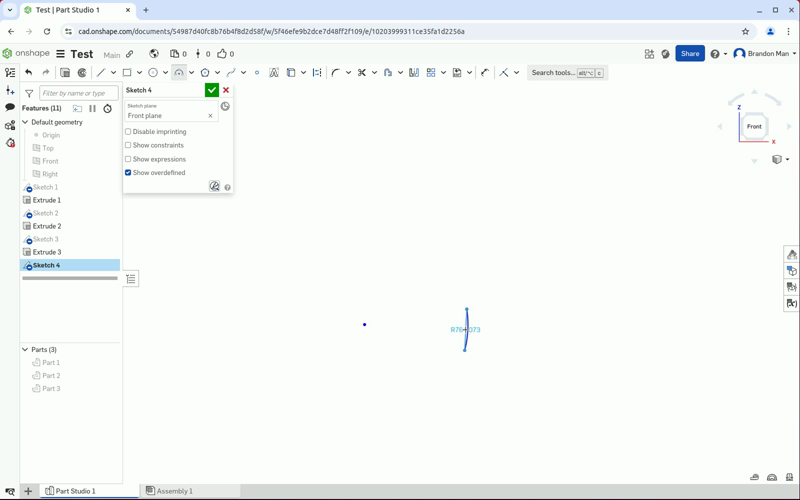
scroll(6)
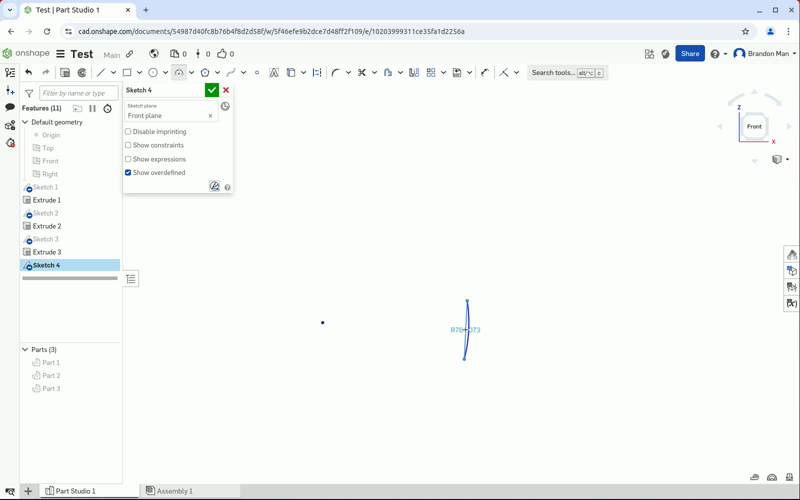
scroll(6)
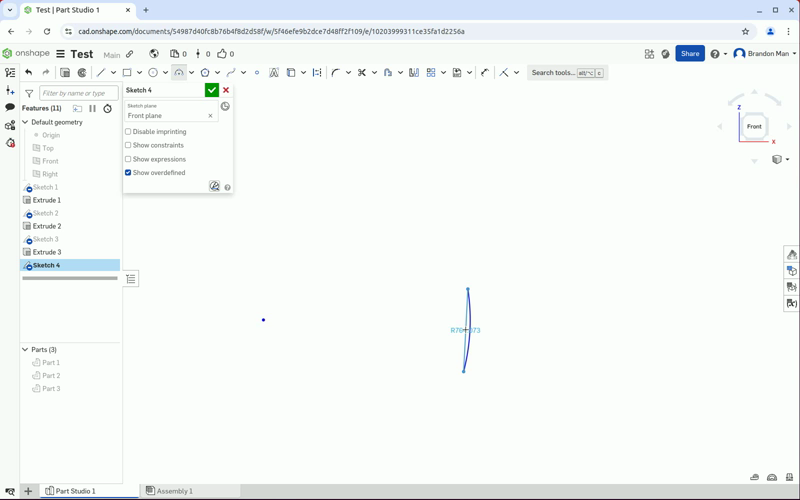
scroll(6)
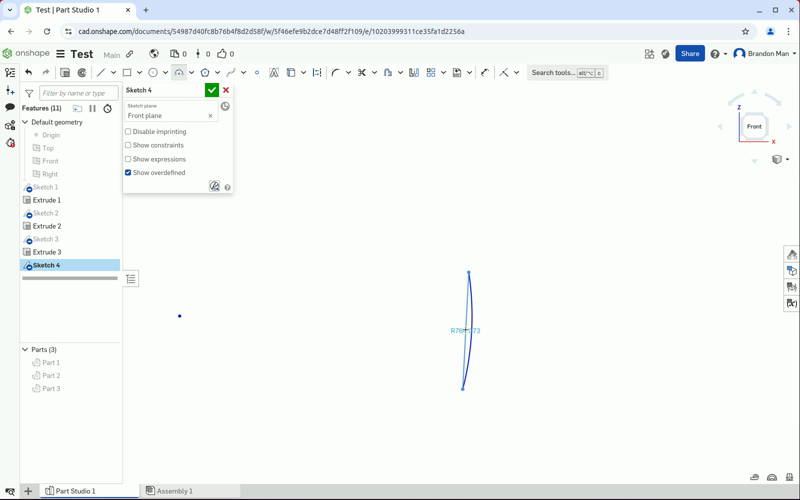
scroll(6)
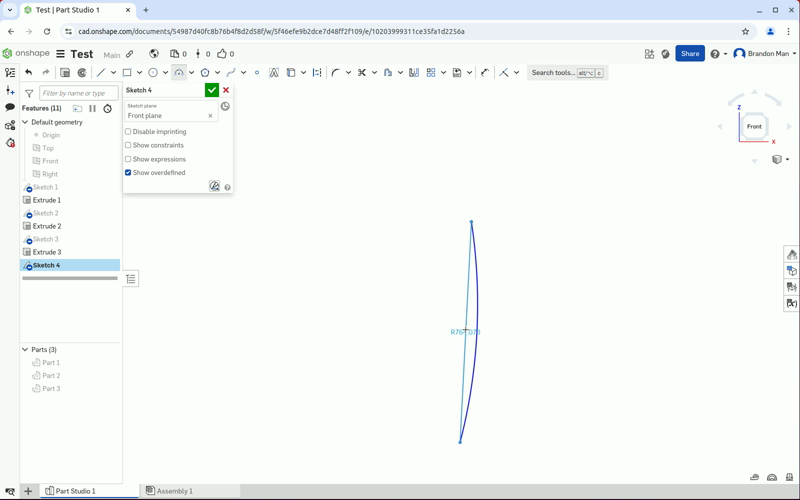
click(465, 329)
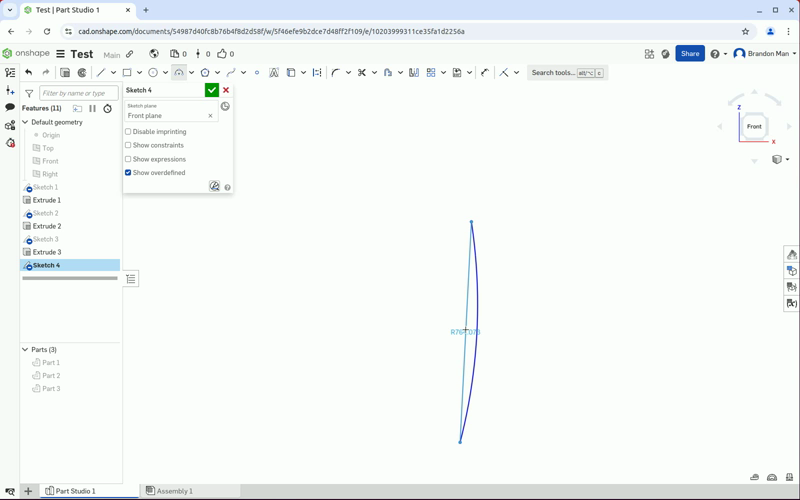
scroll(-6)
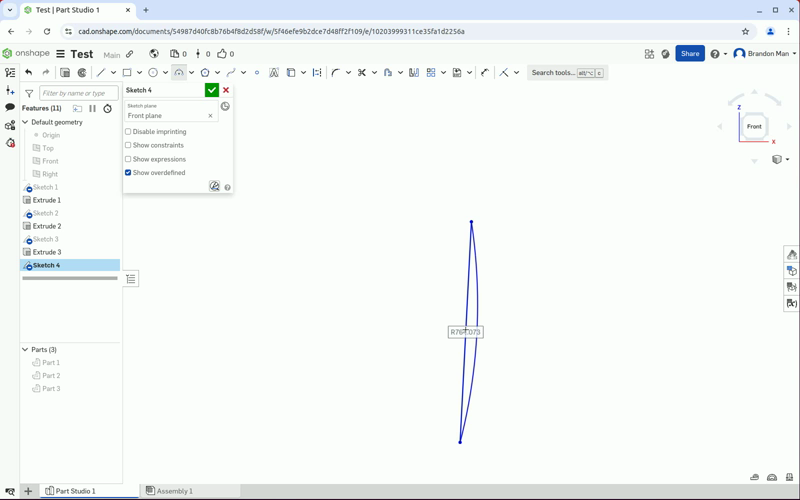
scroll(-6)
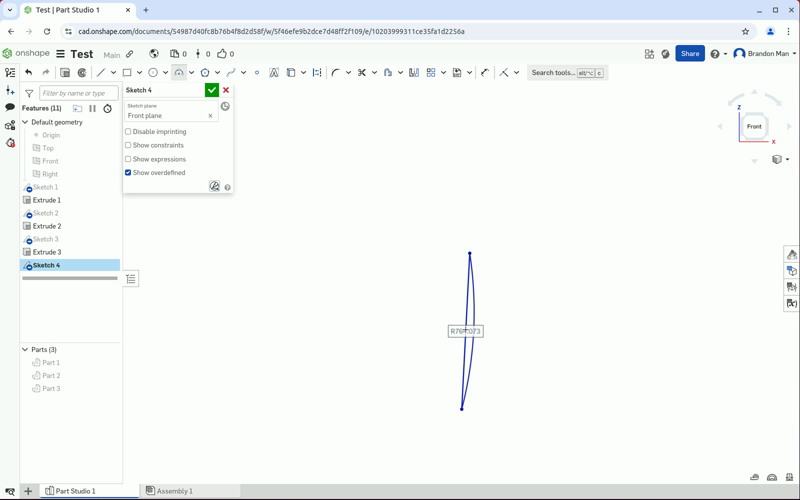
scroll(-6)
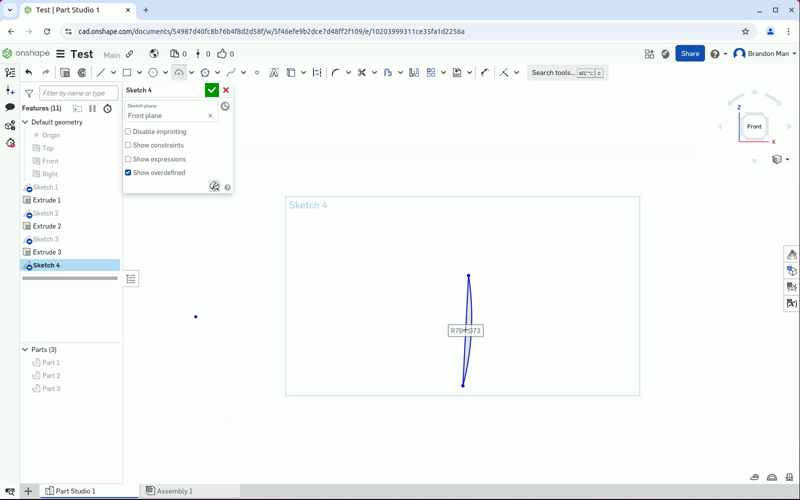
scroll(-6)
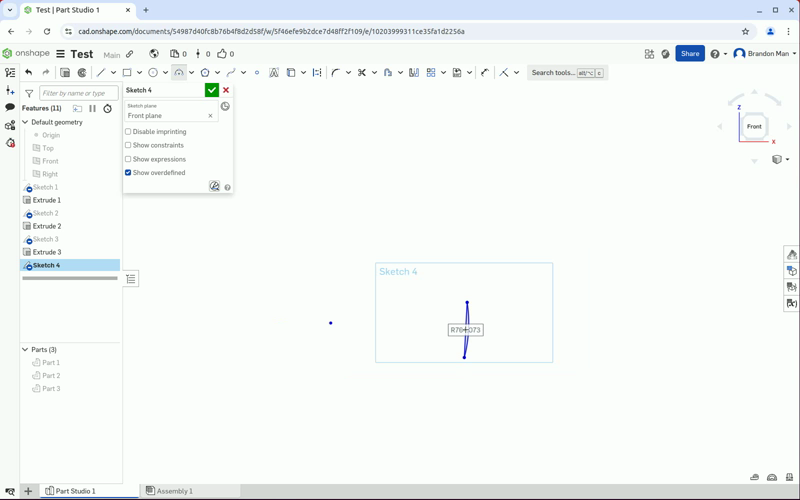
scroll(-6)
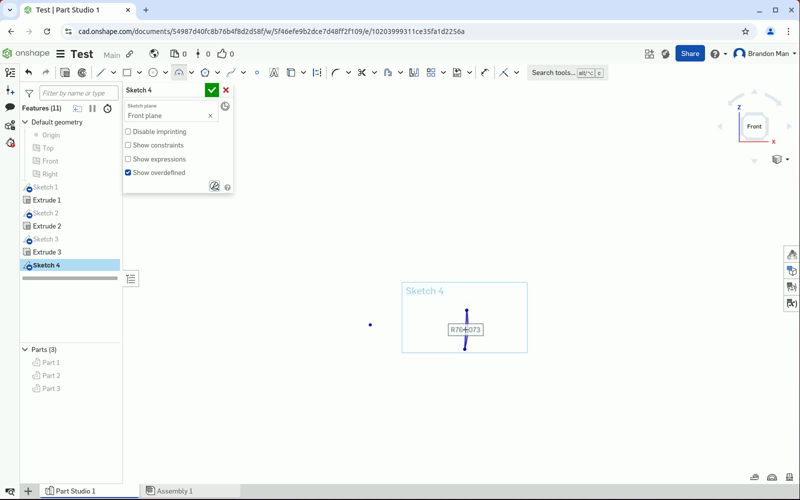
scroll(-6)
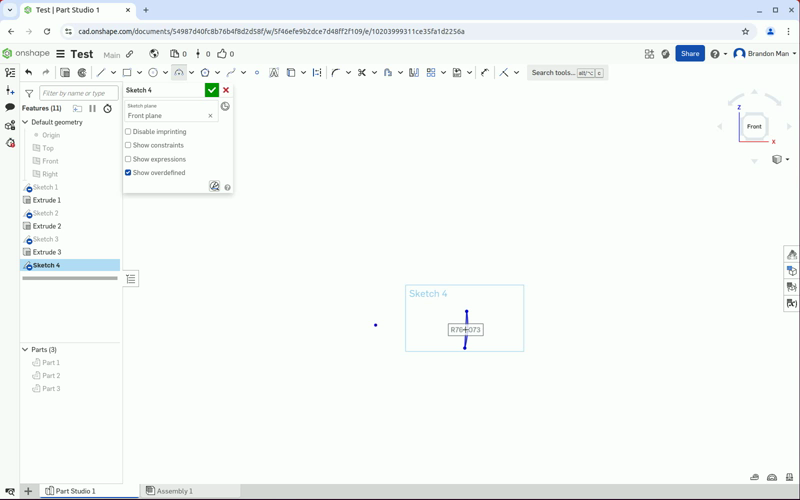
scroll(-6)
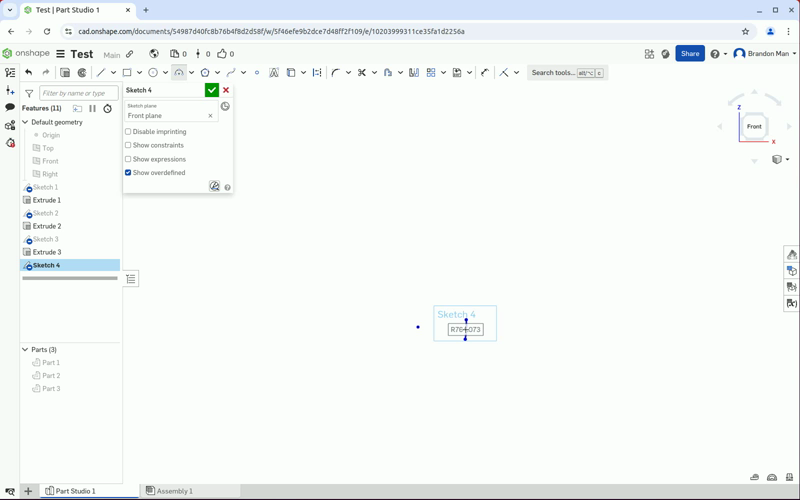
key_up(shift)
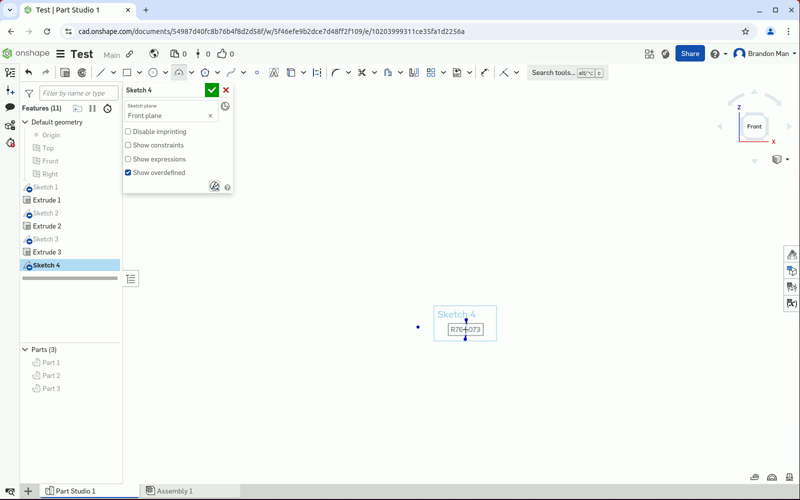
key(esc)
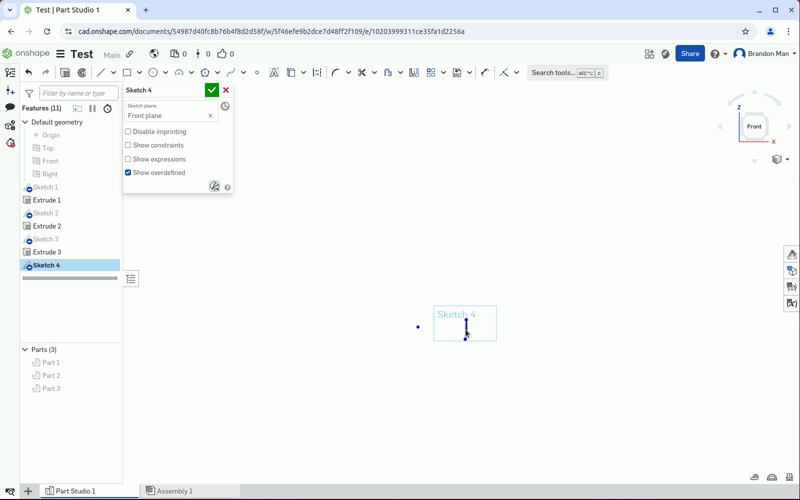
mouse_move(466, 326)
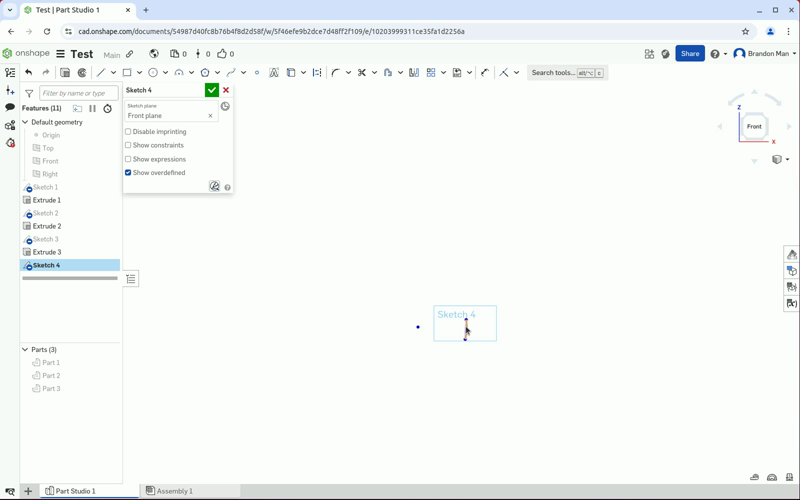
scroll(6)
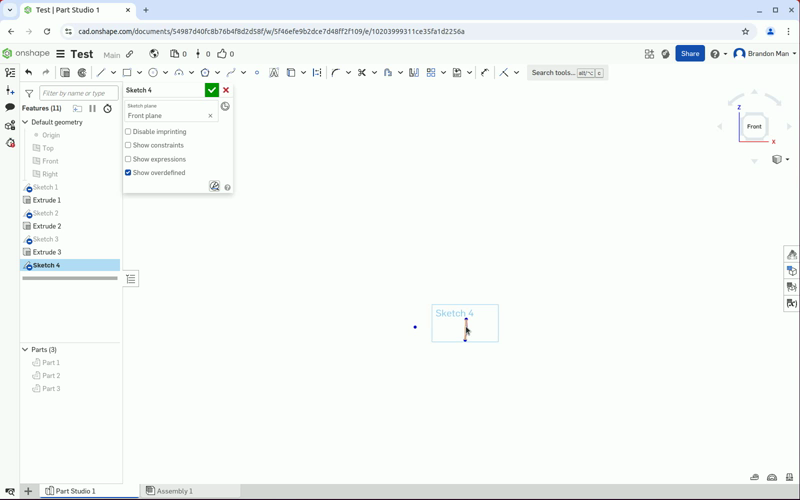
scroll(6)
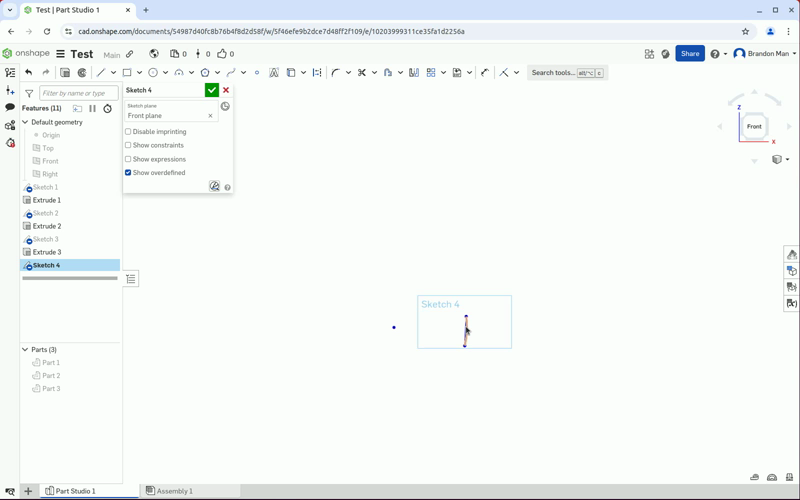
scroll(6)
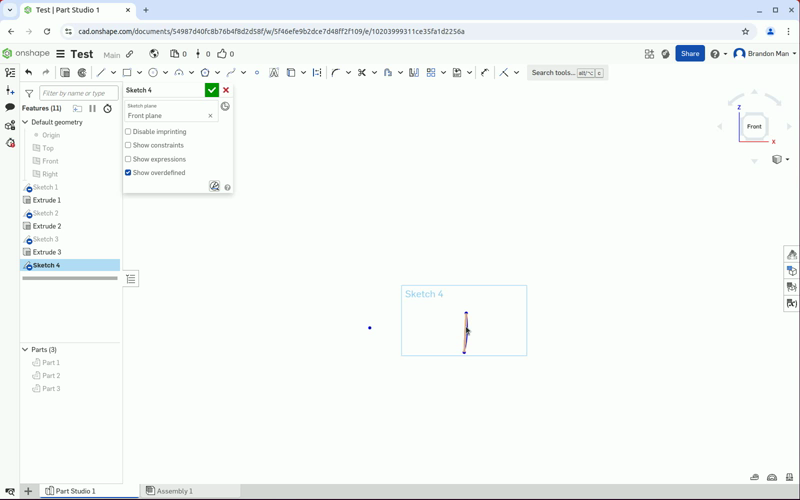
scroll(6)
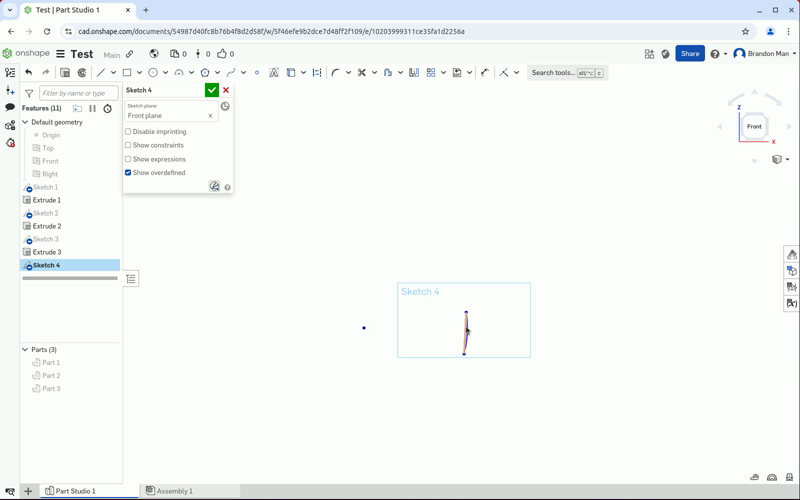
scroll(6)
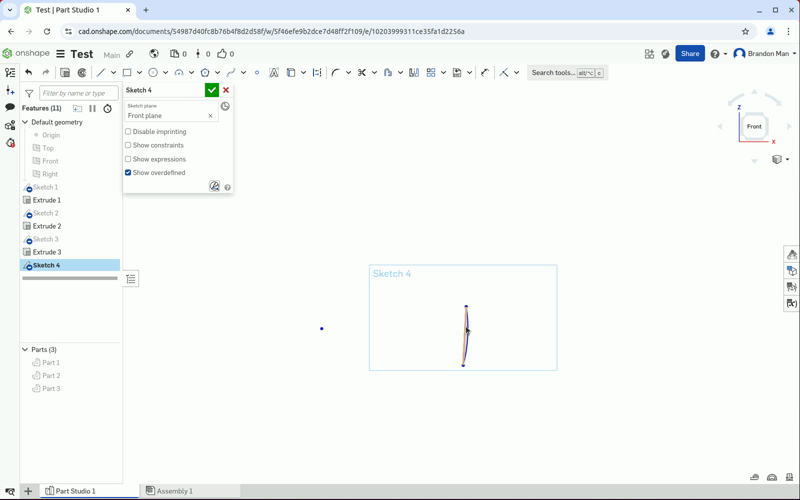
scroll(6)
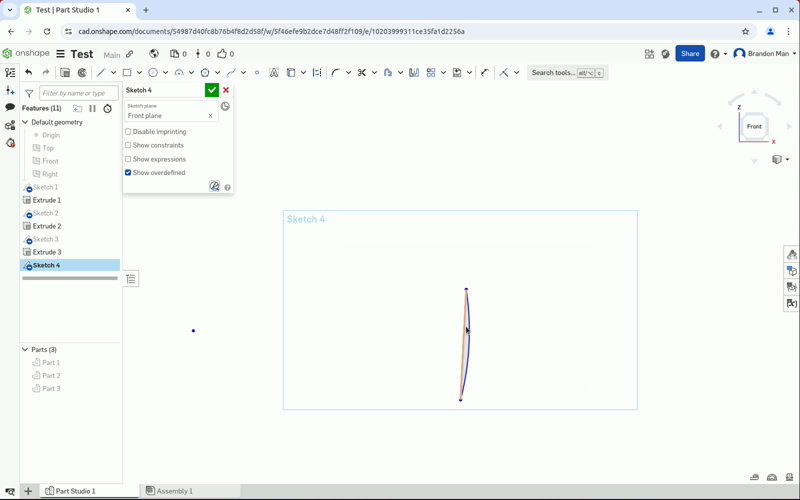
scroll(6)
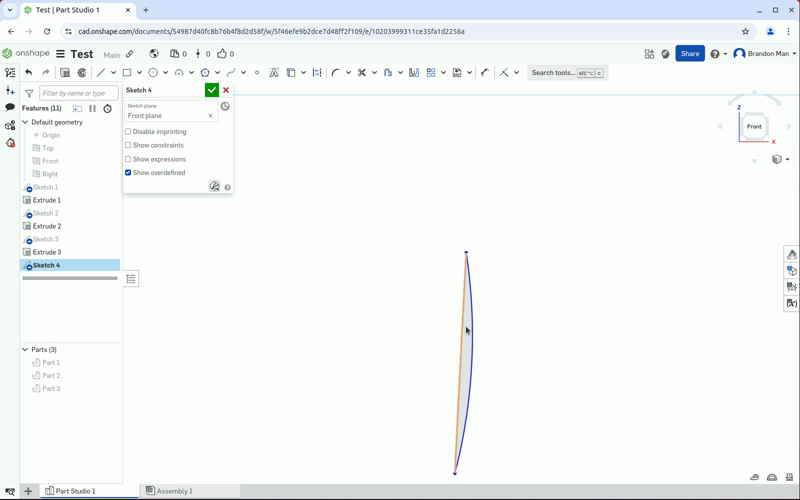
click(466, 326)
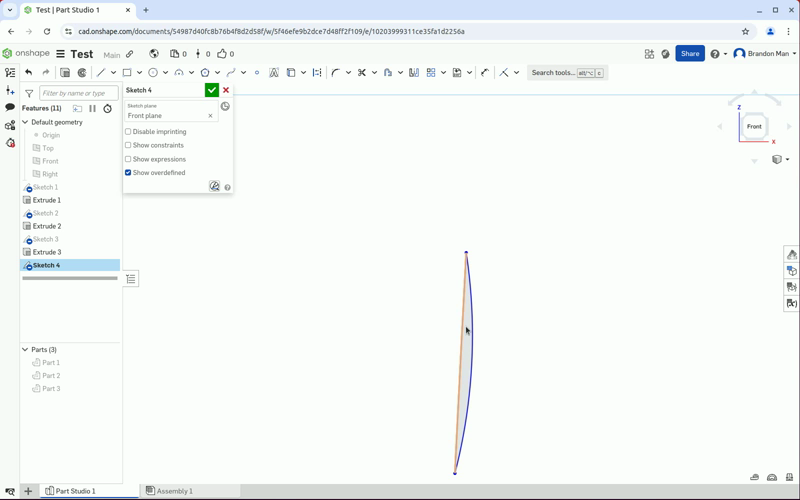
scroll(-6)
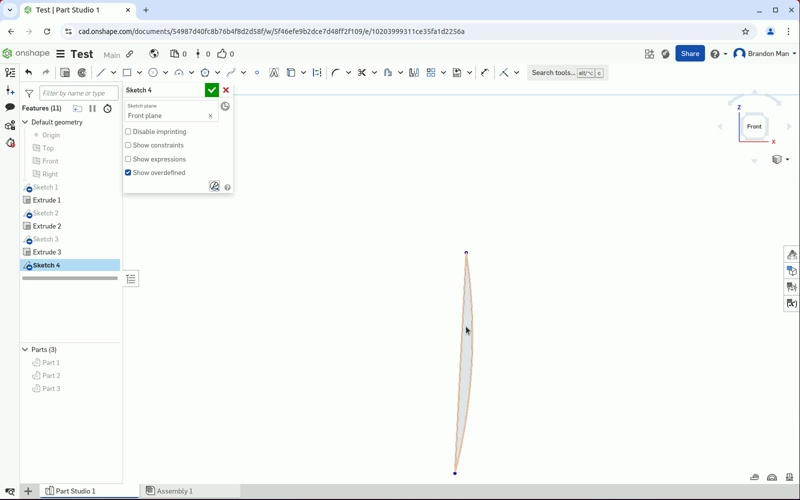
scroll(-6)
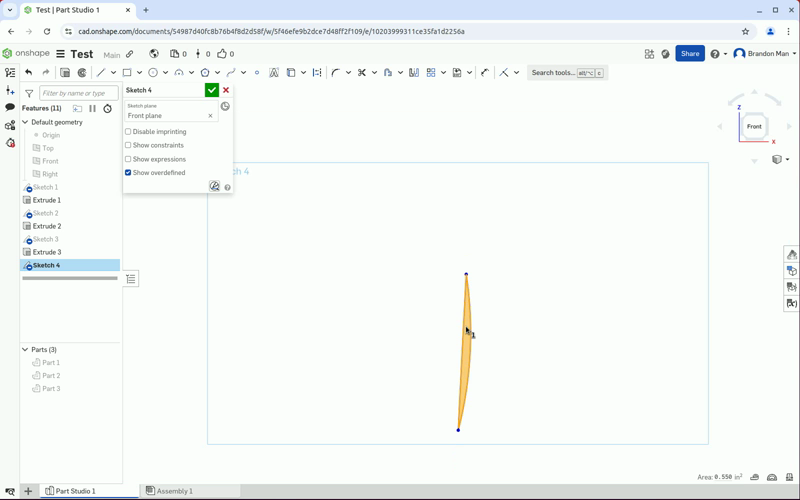
scroll(-6)
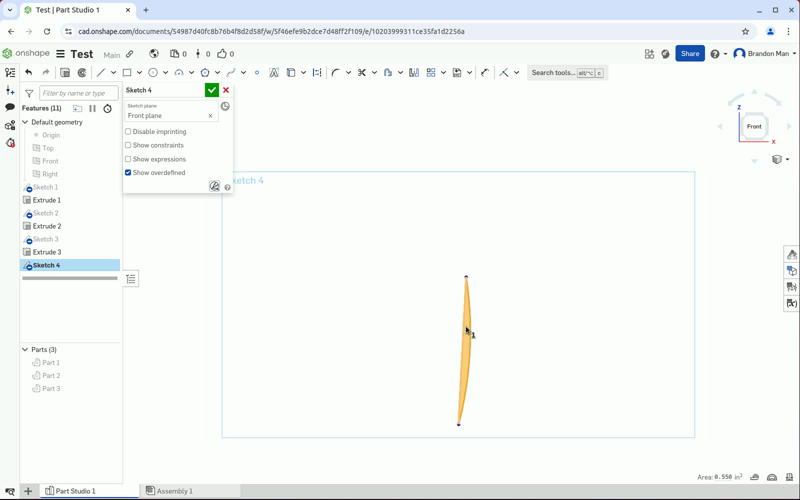
scroll(-6)
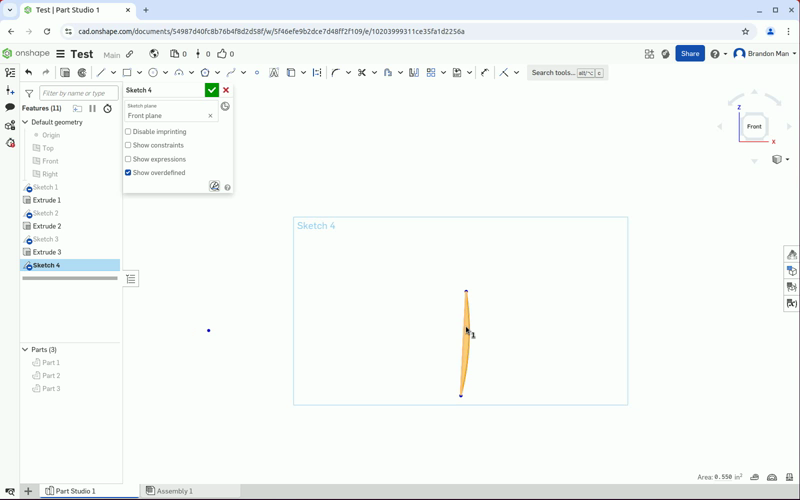
scroll(-6)
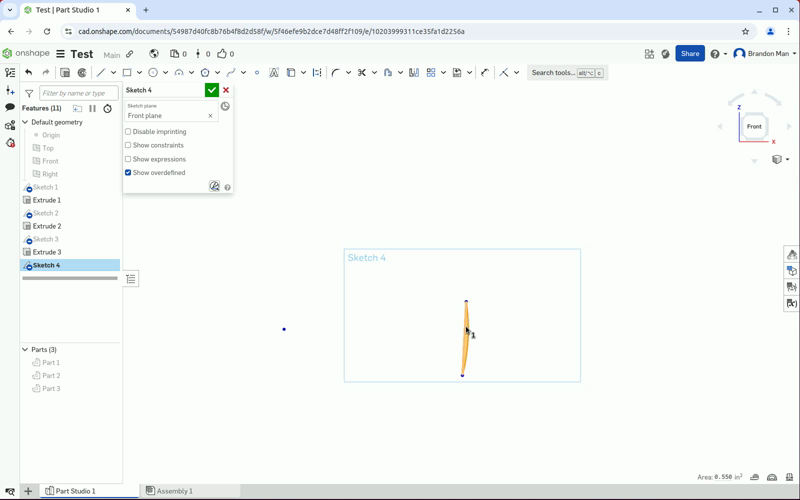
scroll(-6)
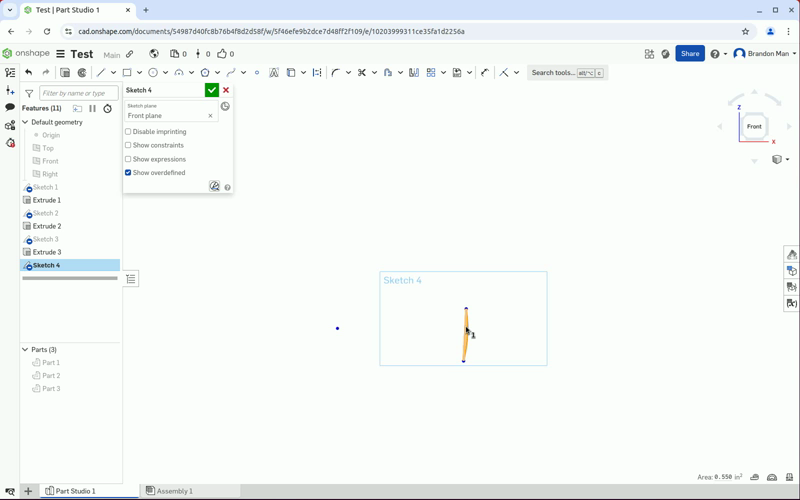
scroll(-6)
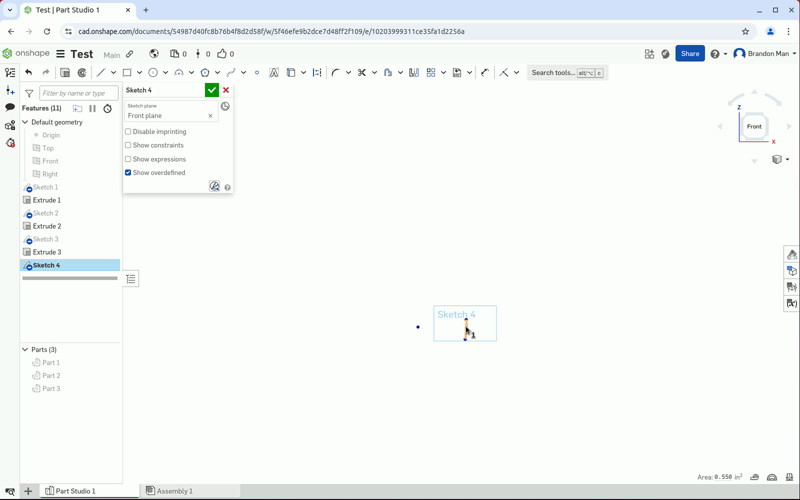
mouse_move(73, 352)
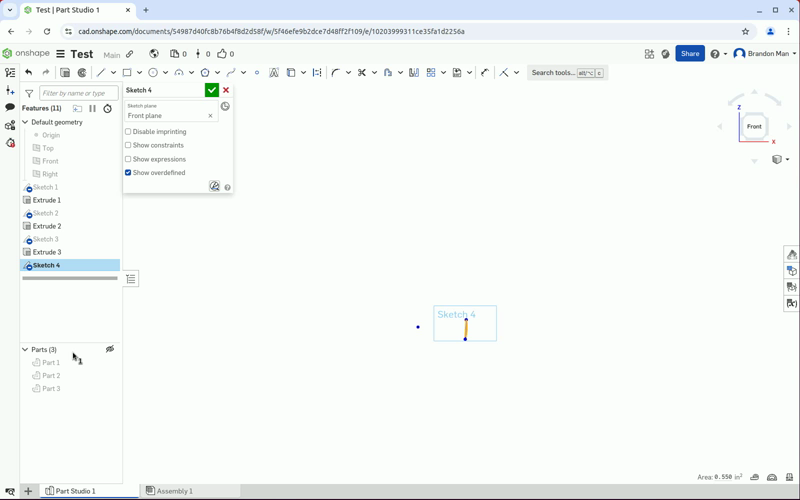
key(shift+y)
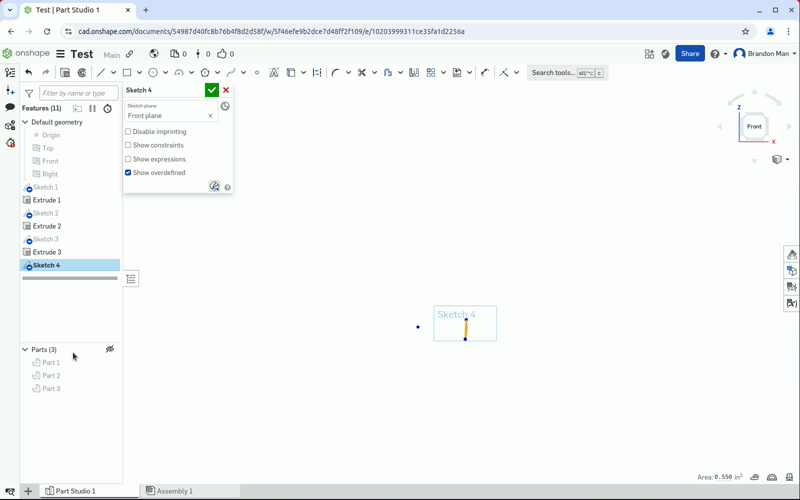
key(shift+e)
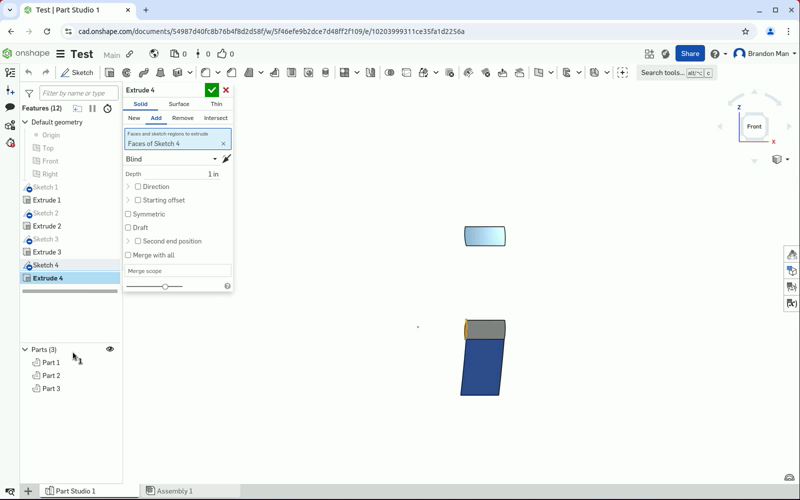
mouse_move(143, 106)
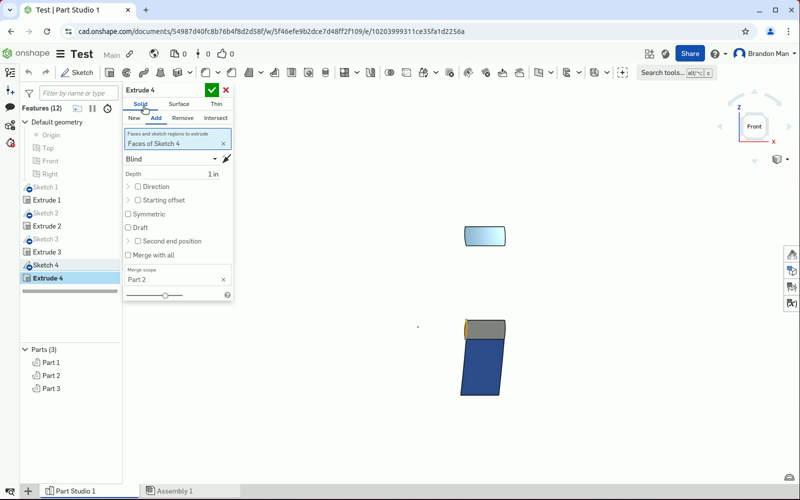
click(143, 106)
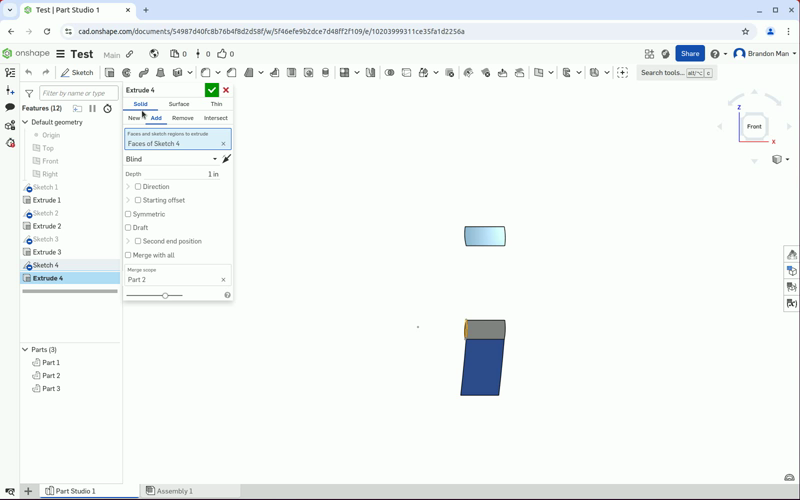
mouse_move(137, 120)
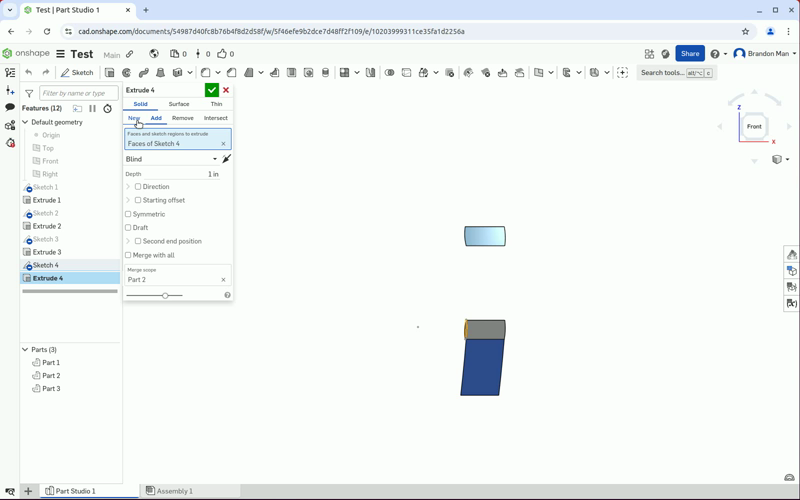
click(137, 120)
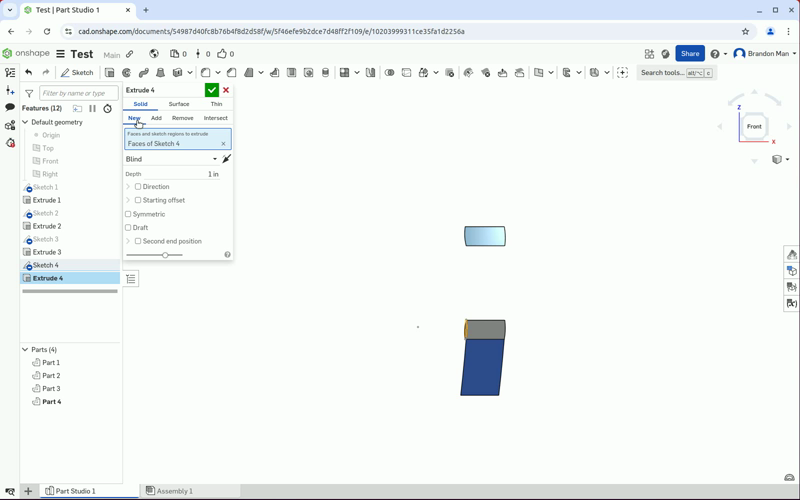
key(tab, 4)
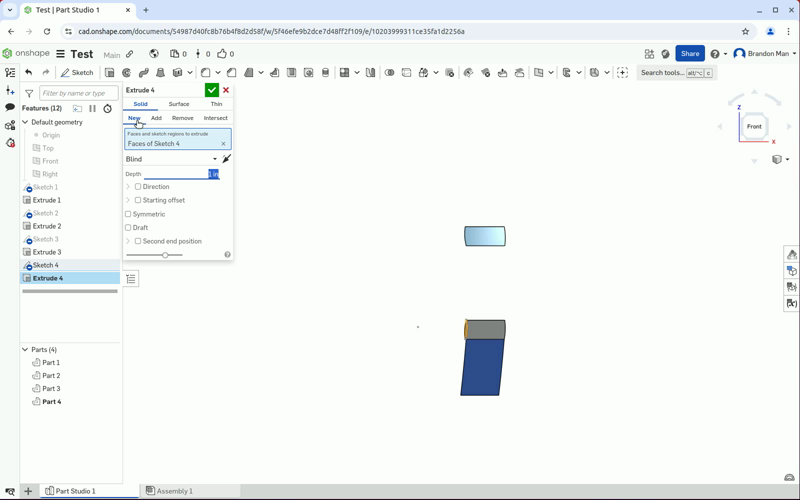
text(1.926)
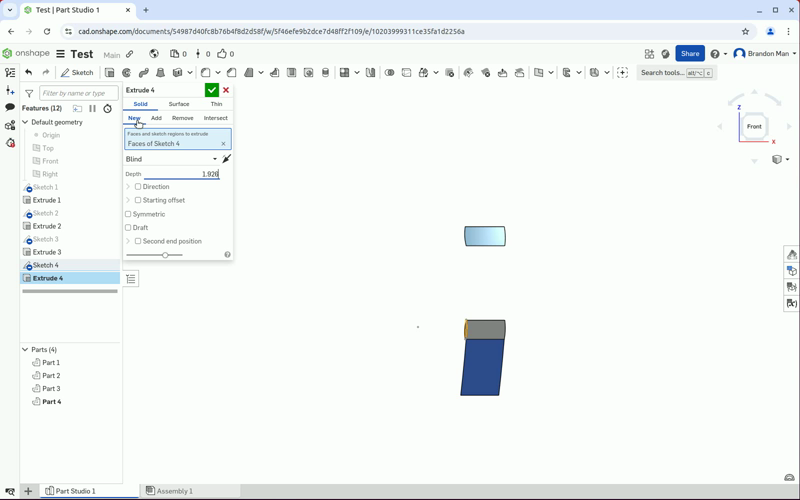
key(enter)
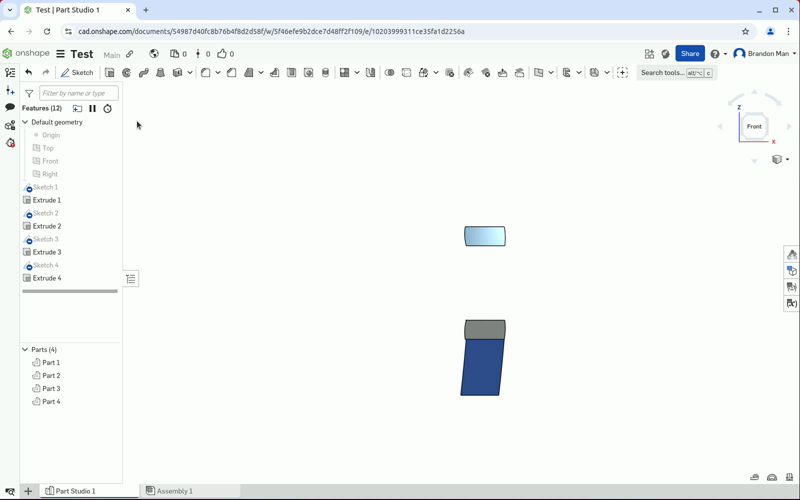
key(shift+h)
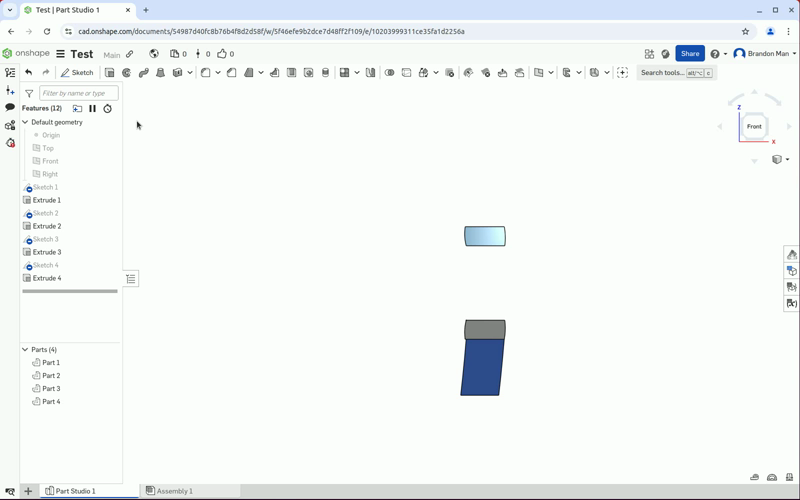
key(shift+h)
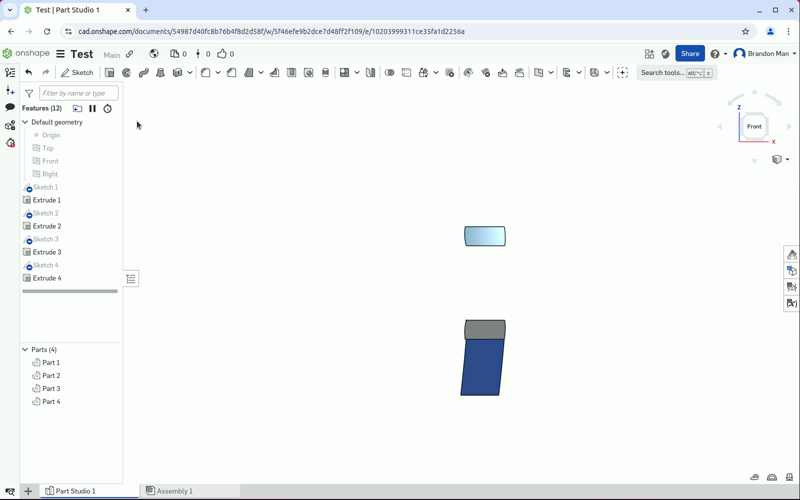
mouse_move(73, 189)
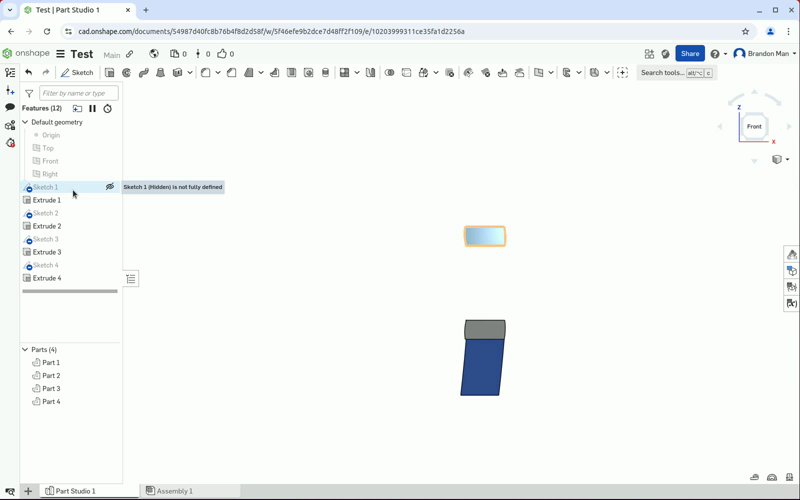
click(73, 189)
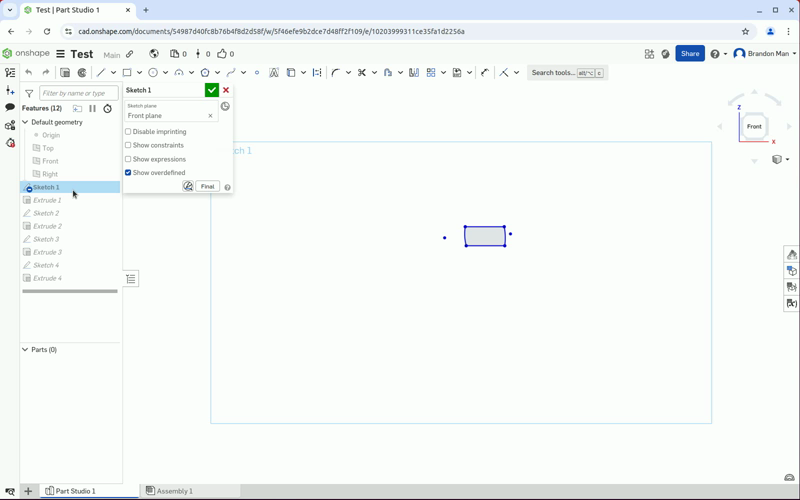
mouse_move(229, 92)
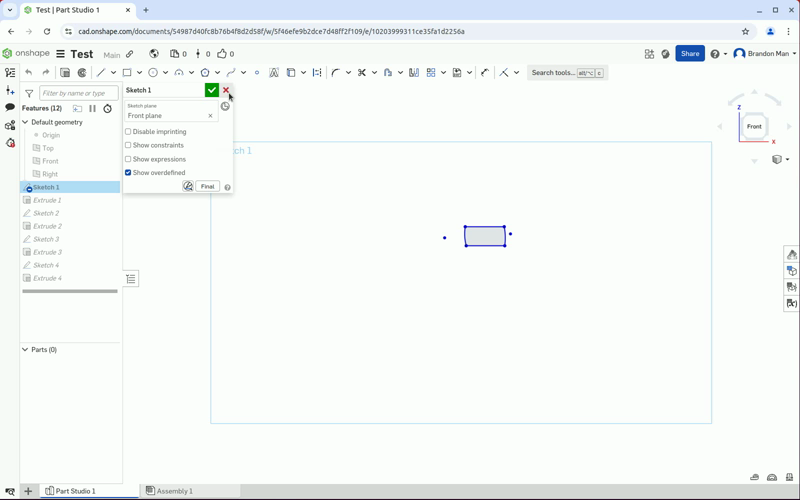
click(229, 92)
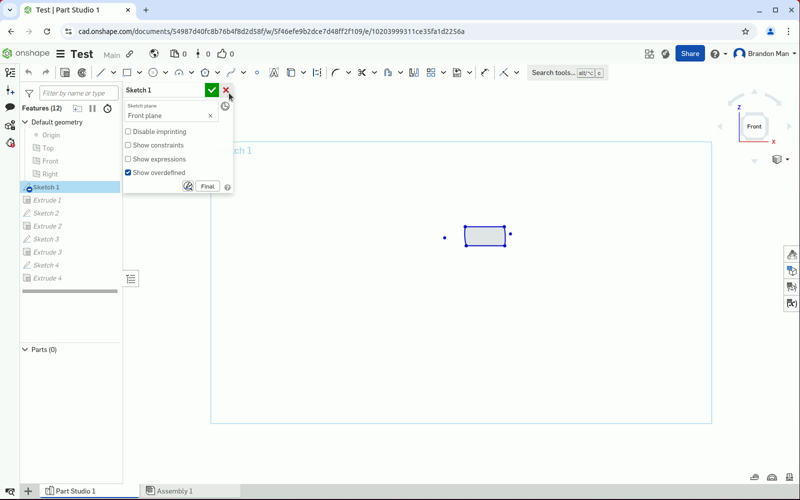
key(shift+s)
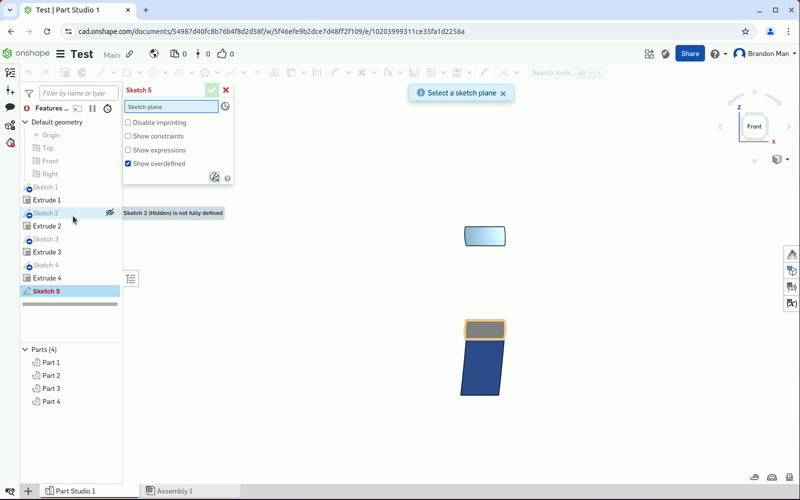
scroll(3)
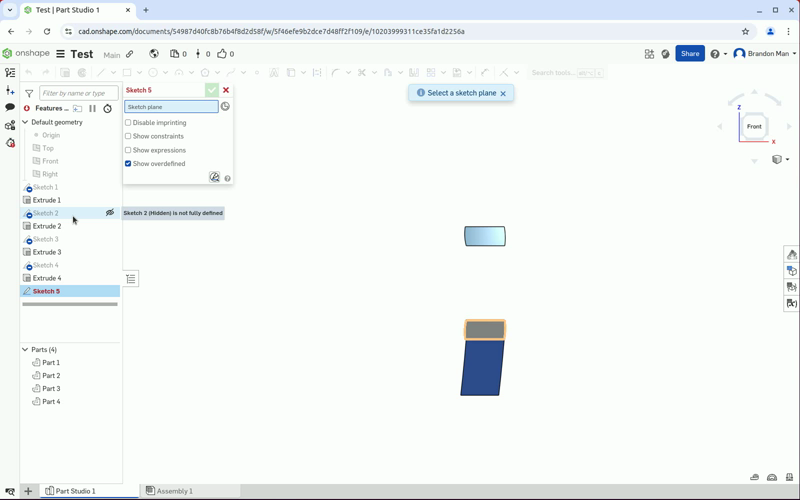
mouse_move(73, 163)
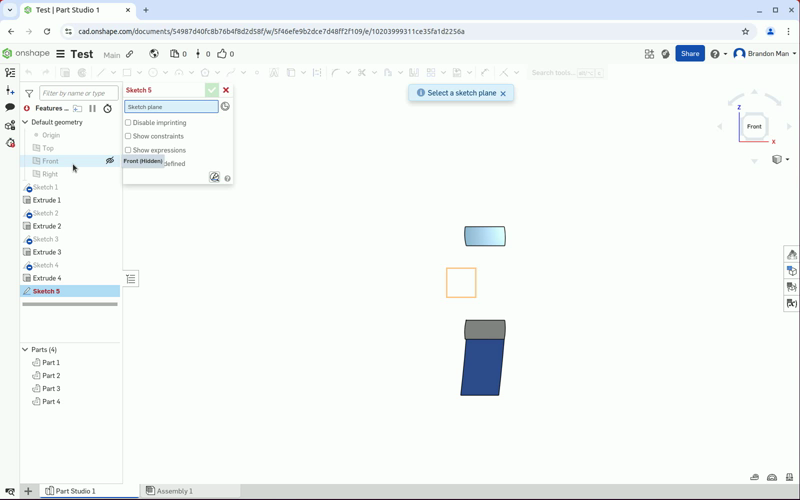
click(73, 163)
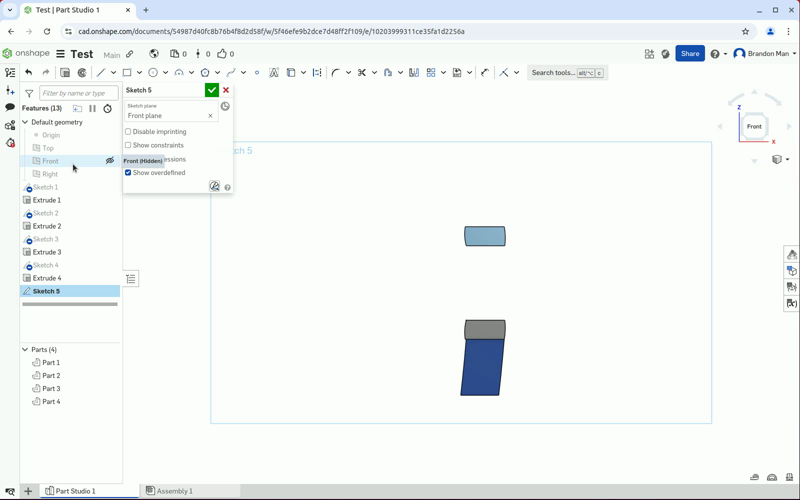
mouse_move(73, 352)
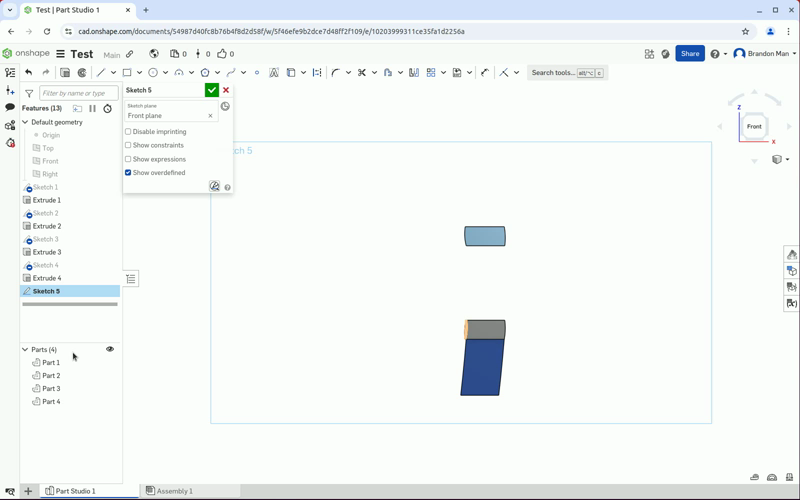
key(y)
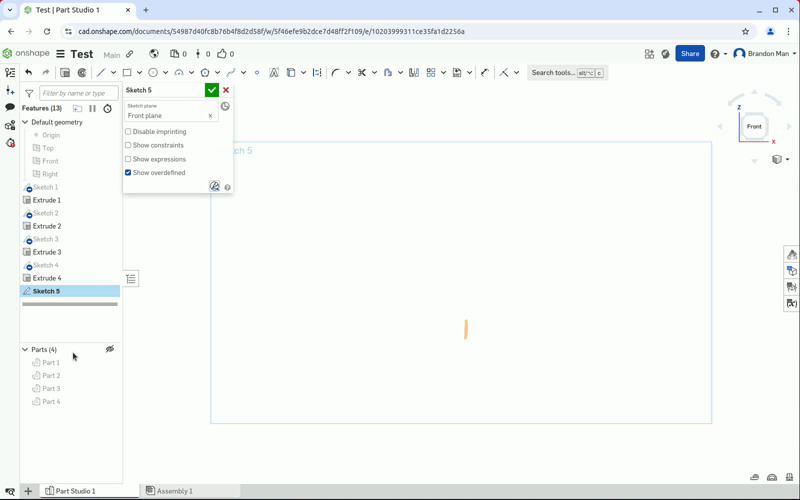
key(a)
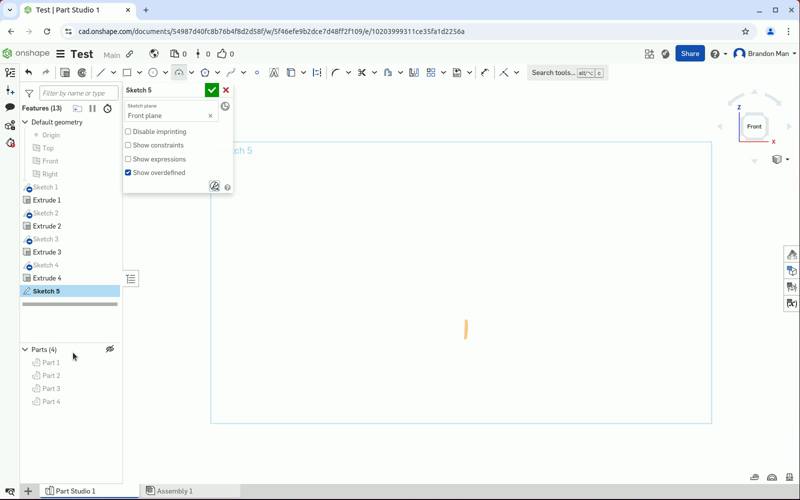
key_down(shift)
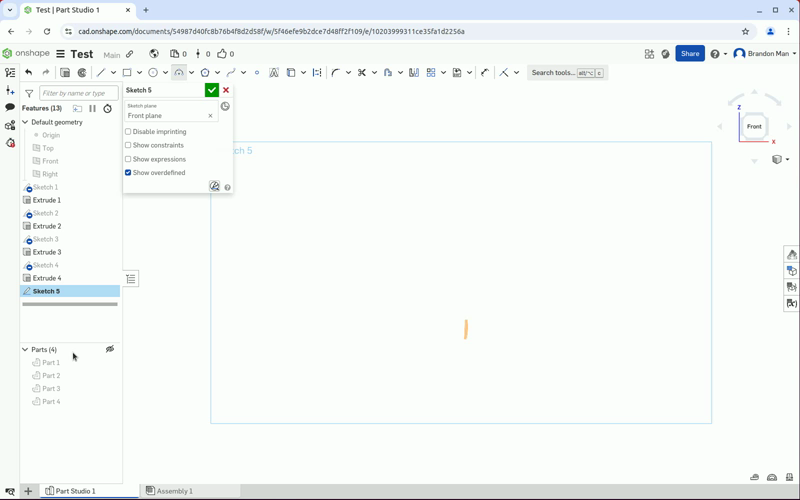
mouse_move(465, 226)
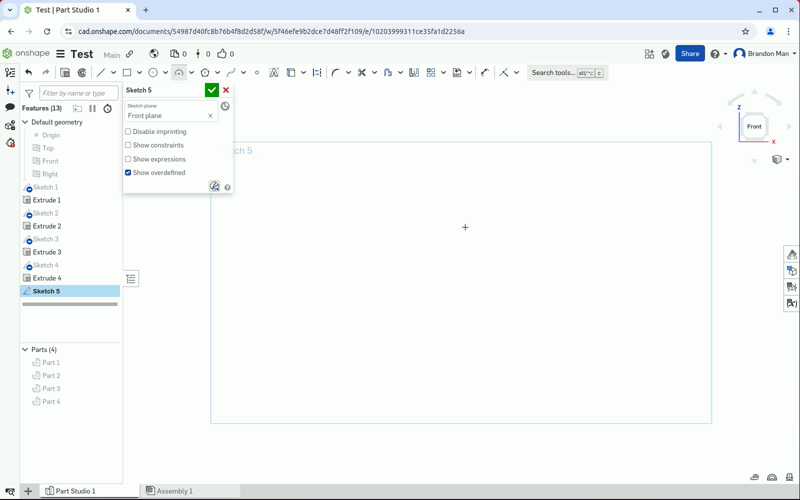
click(465, 226)
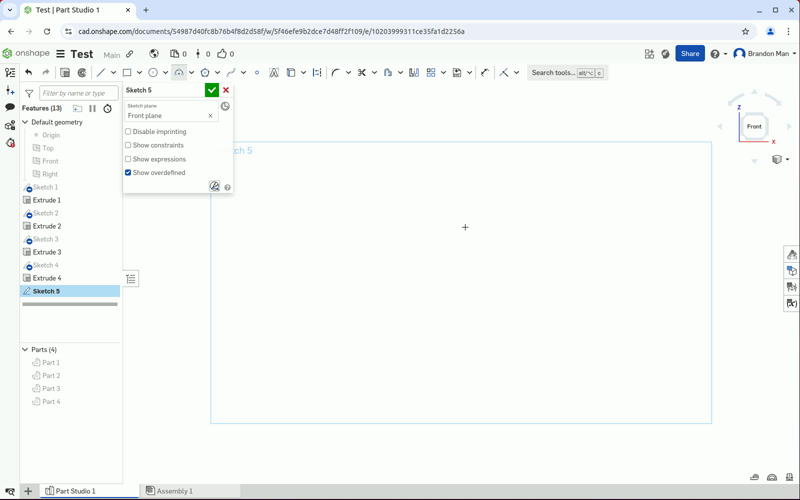
key_up(shift)
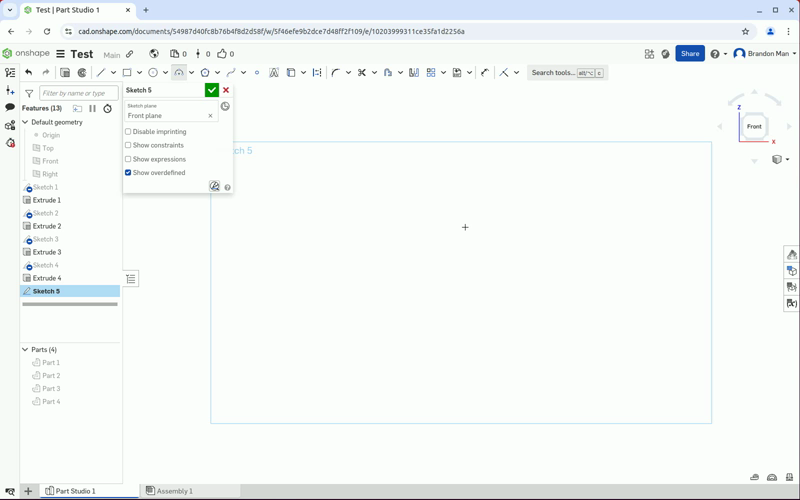
key_down(shift)
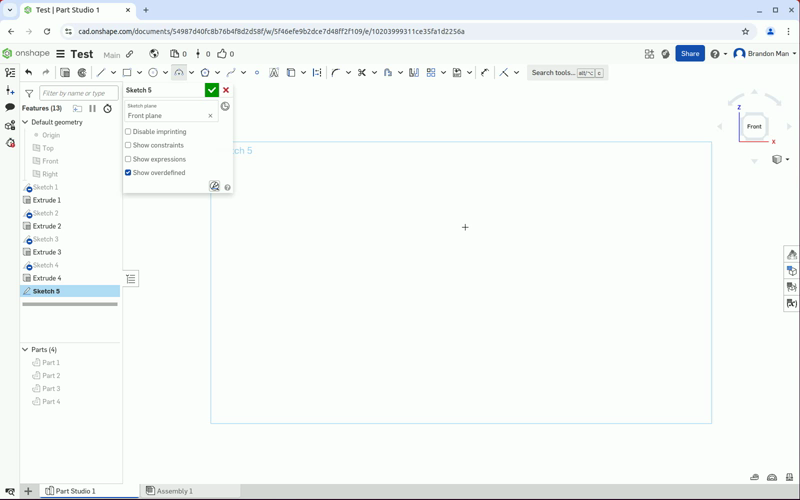
mouse_move(466, 246)
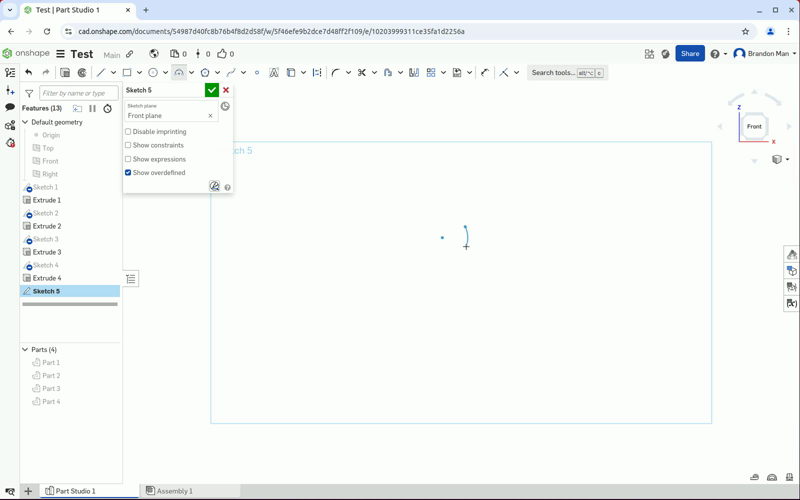
click(466, 246)
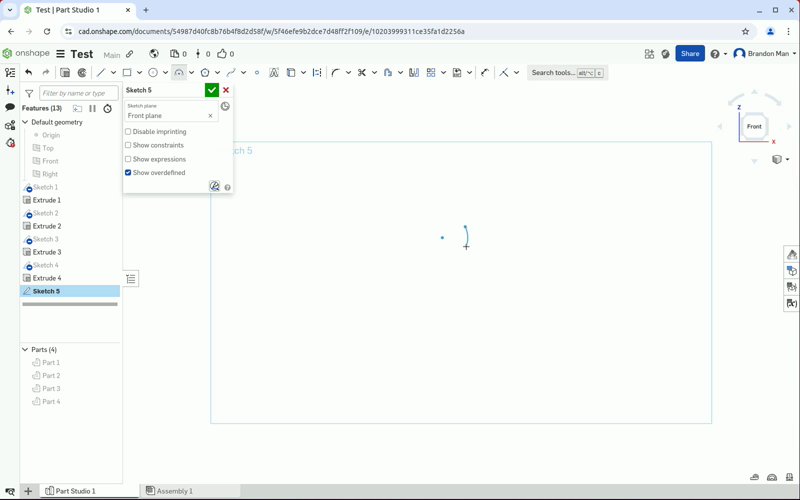
mouse_move(465, 236)
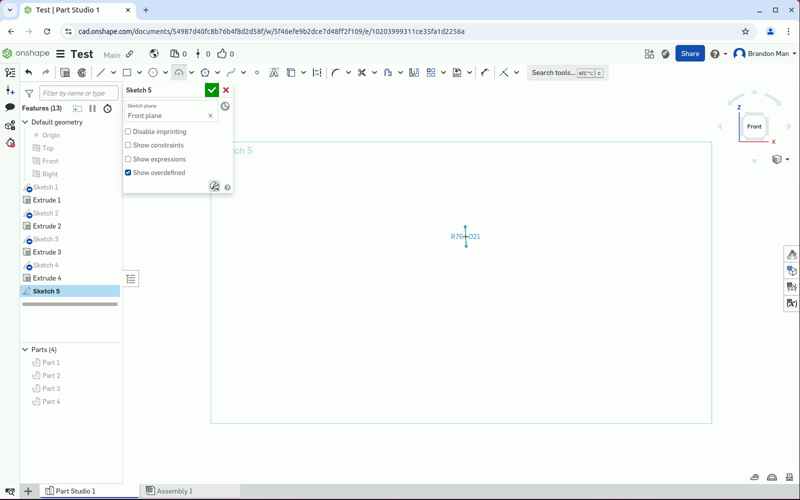
click(465, 236)
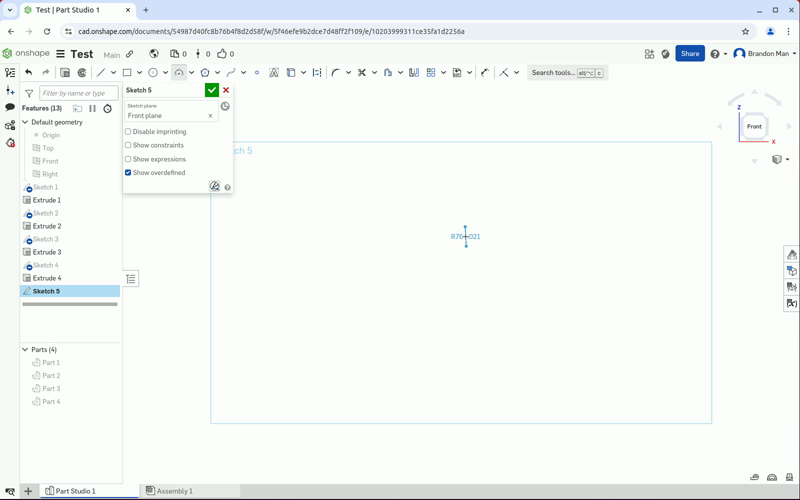
key_up(shift)
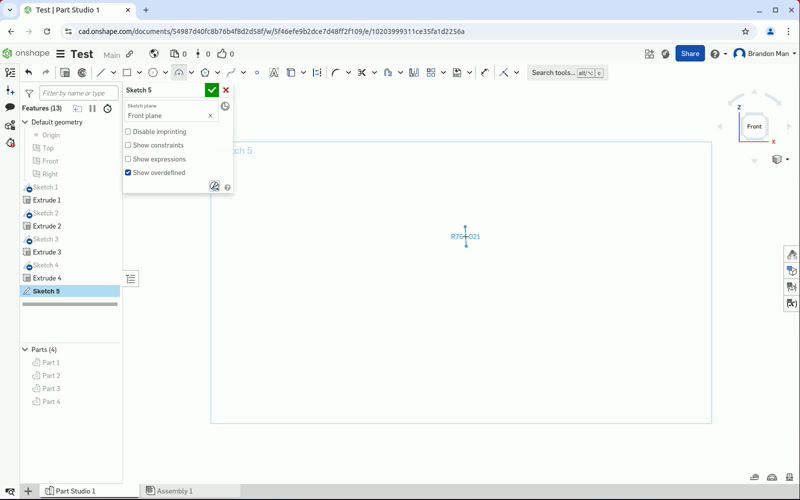
mouse_move(466, 246)
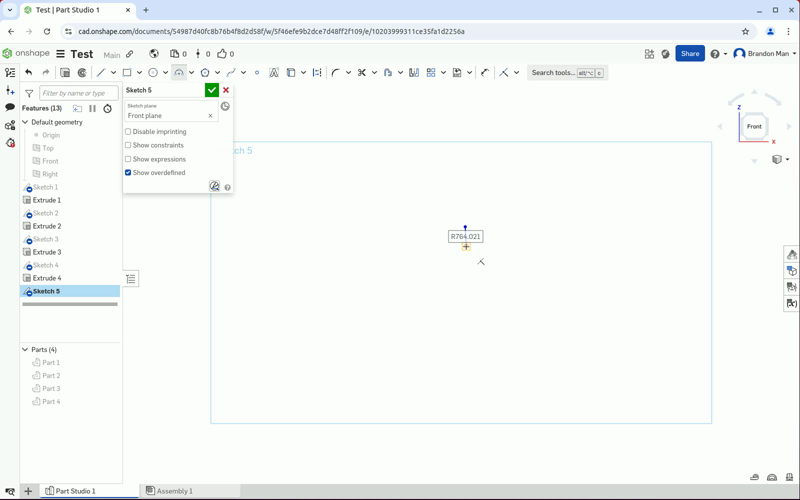
click(466, 246)
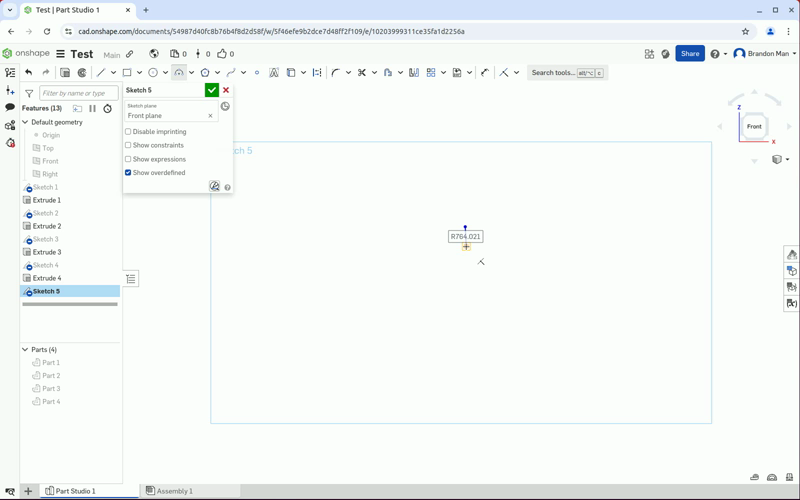
mouse_move(465, 226)
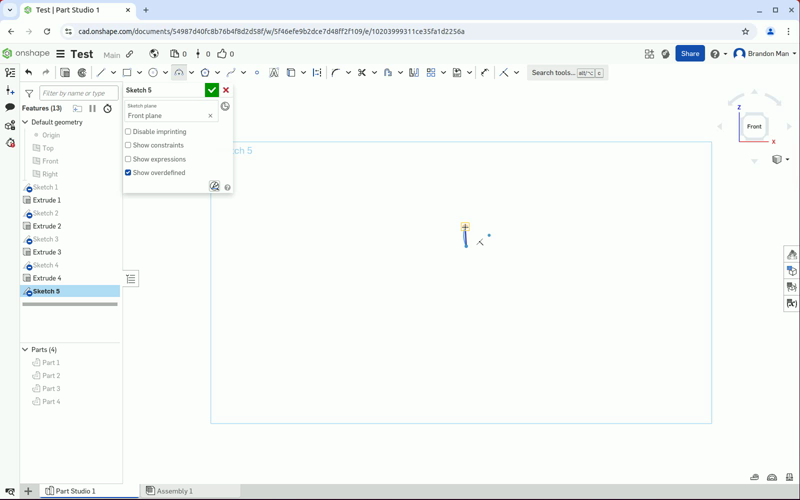
click(465, 226)
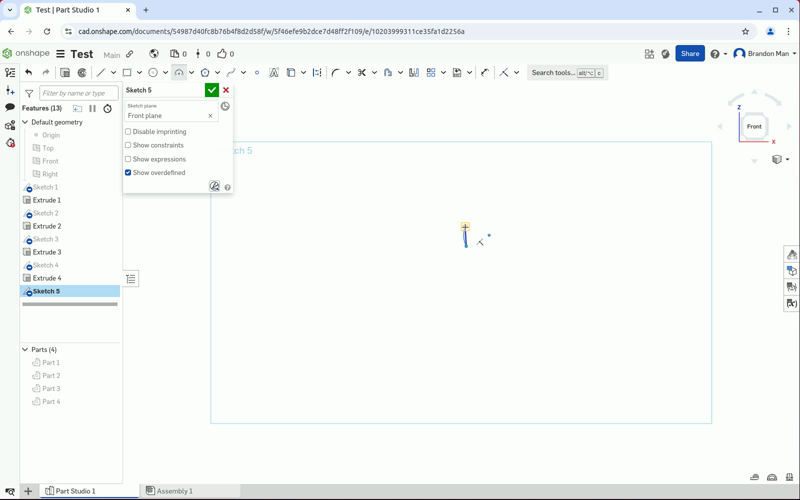
key_down(shift)
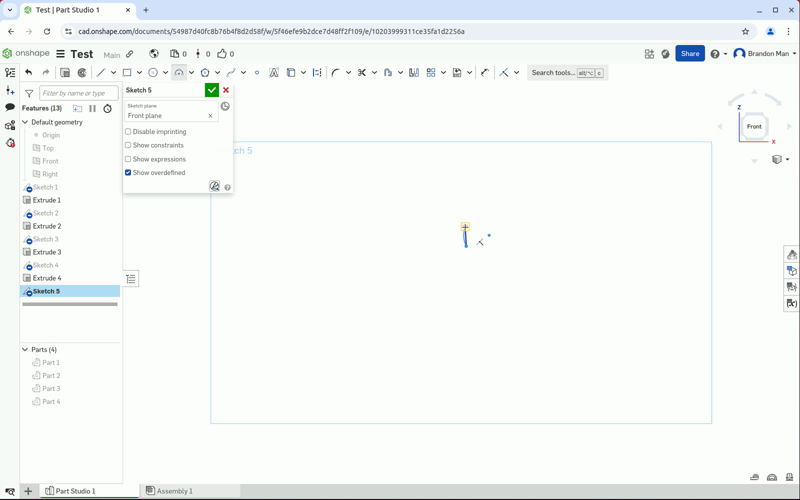
mouse_move(466, 236)
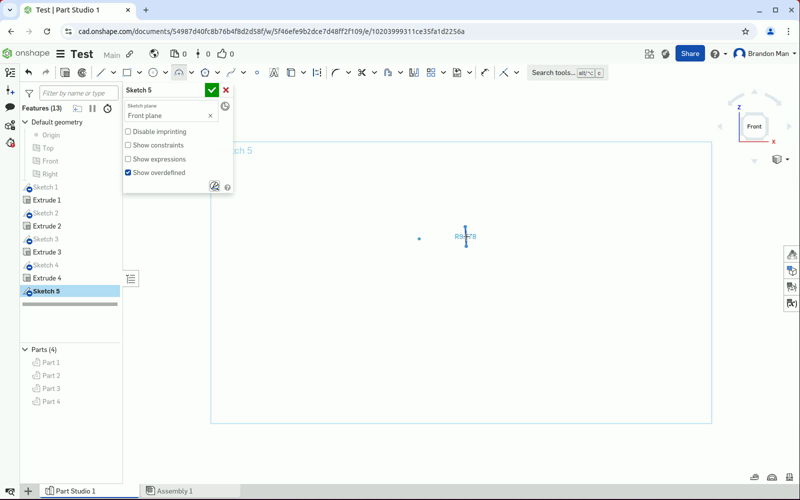
scroll(6)
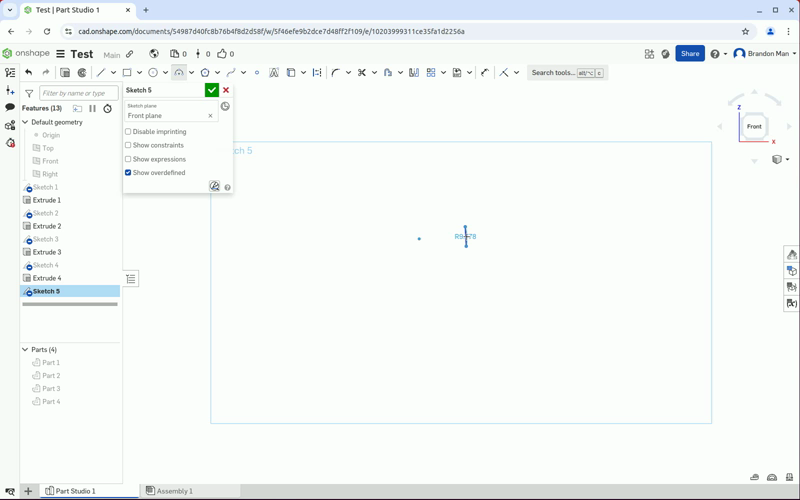
scroll(6)
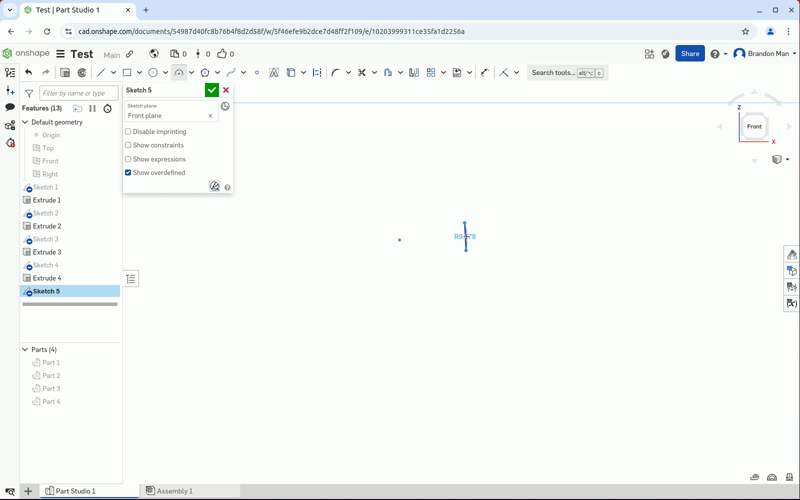
scroll(6)
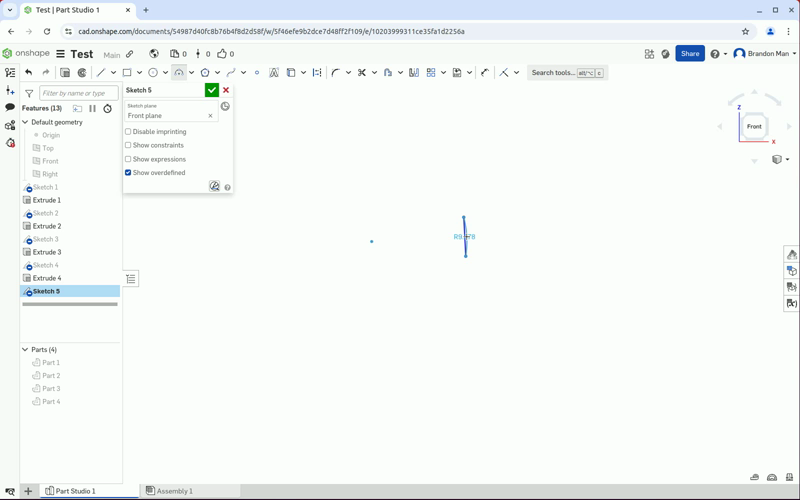
scroll(6)
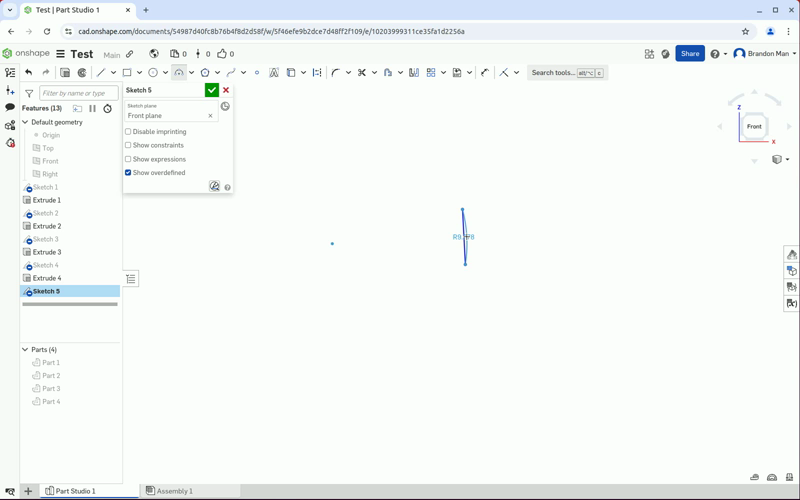
scroll(6)
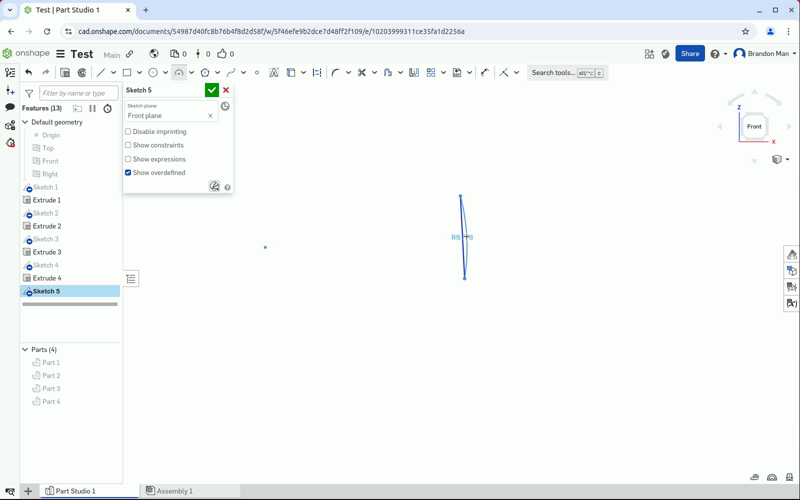
scroll(6)
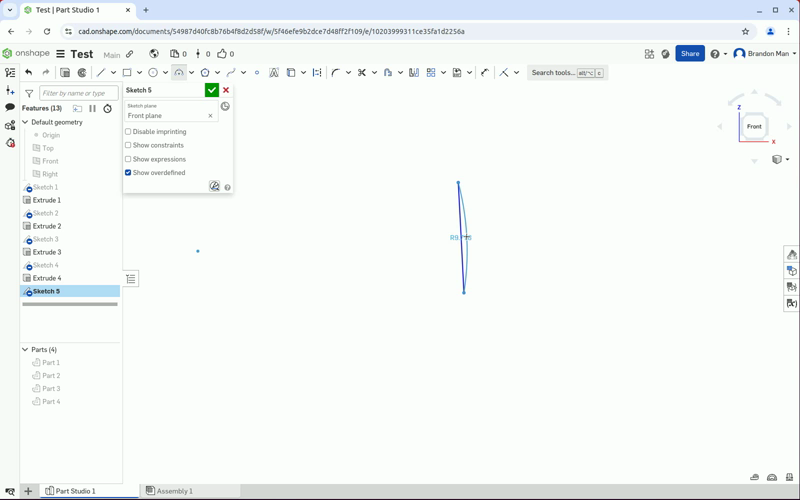
scroll(6)
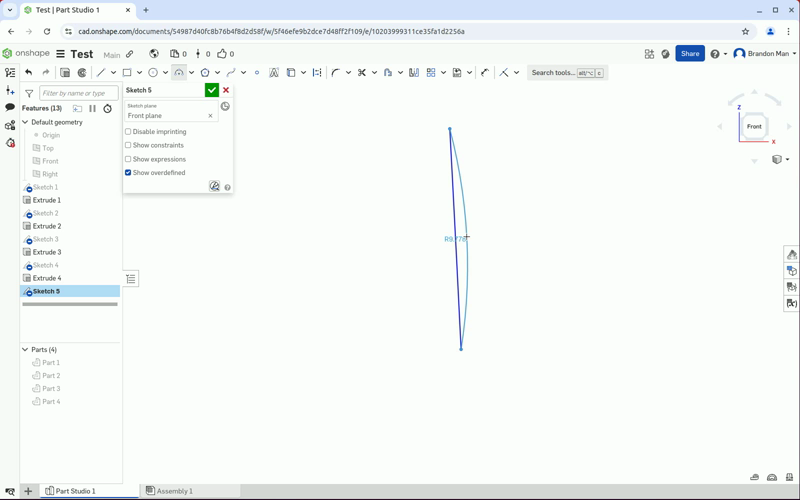
click(466, 236)
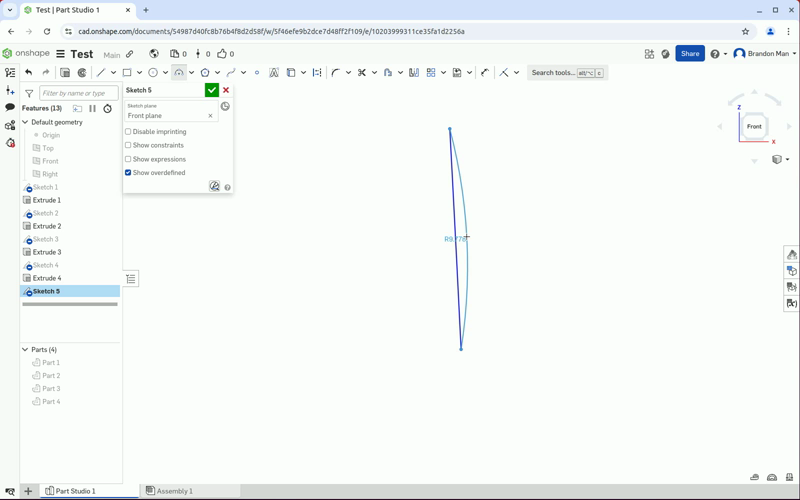
scroll(-6)
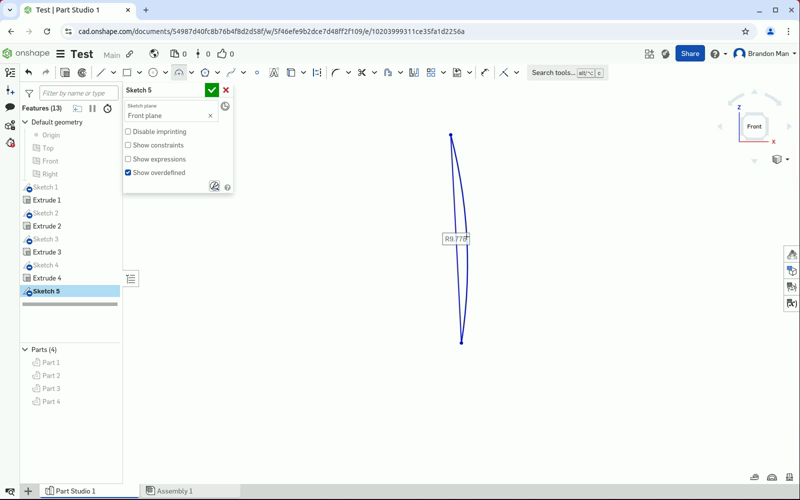
scroll(-6)
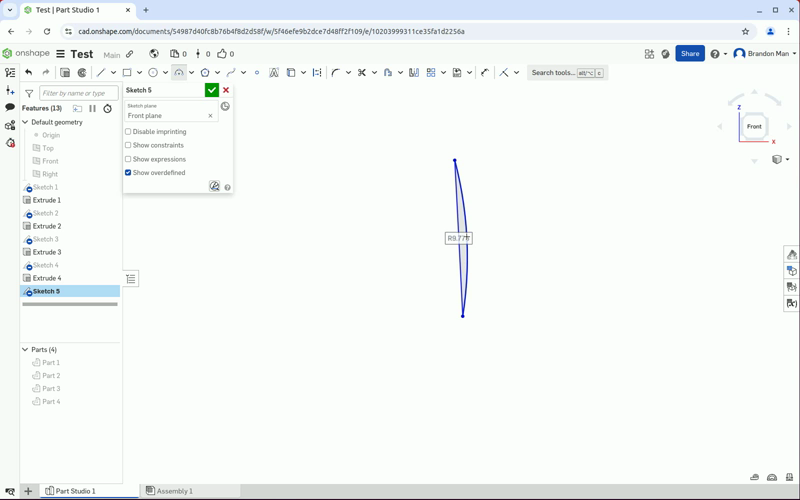
scroll(-6)
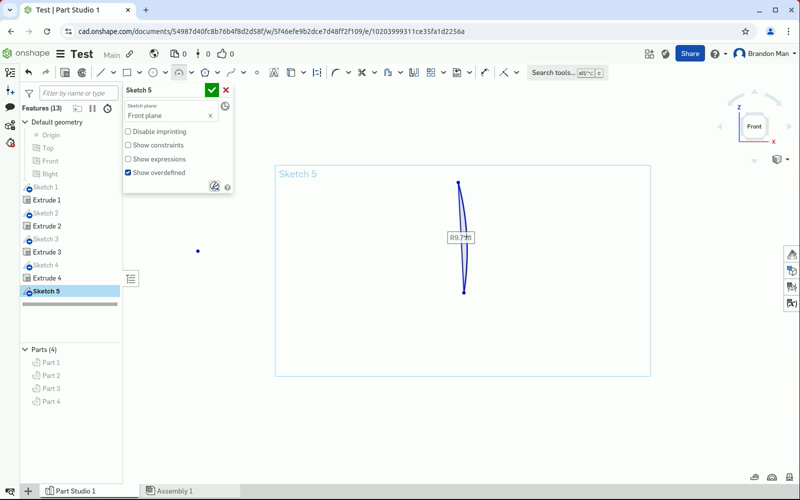
scroll(-6)
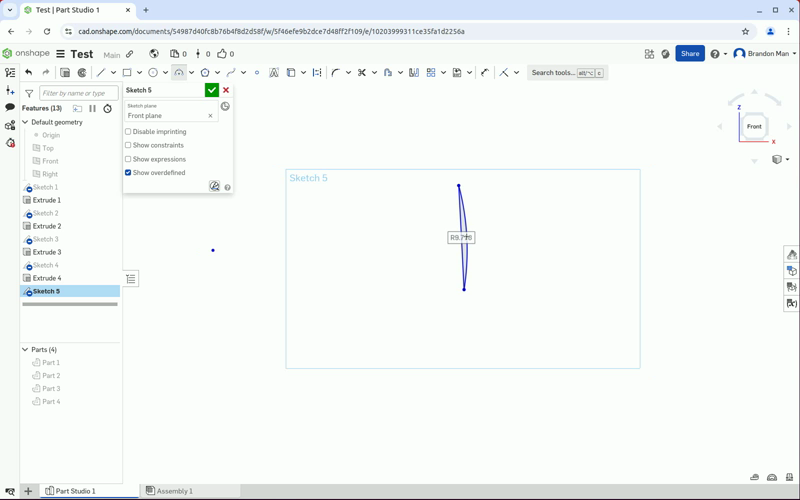
scroll(-6)
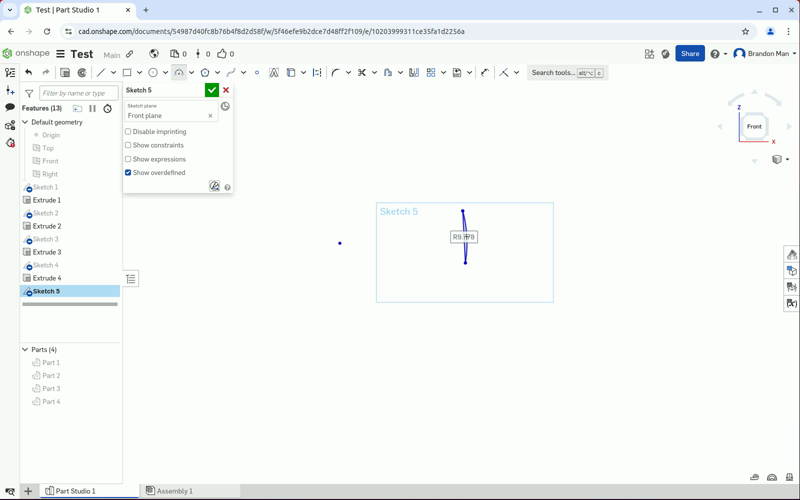
scroll(-6)
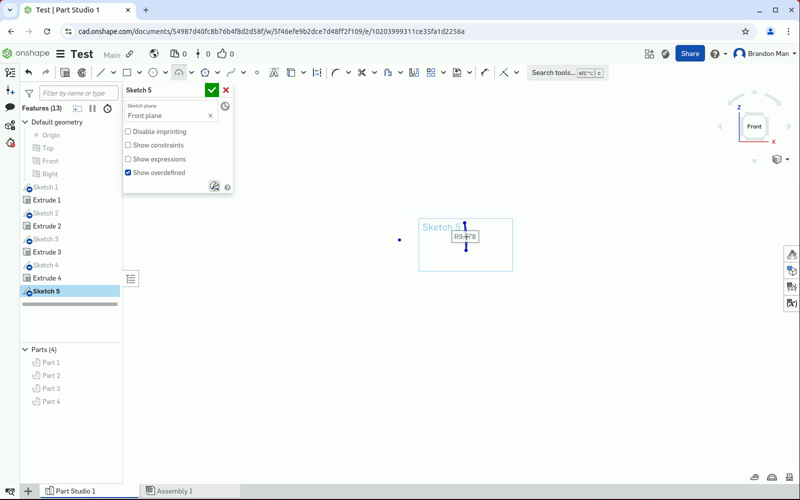
scroll(-6)
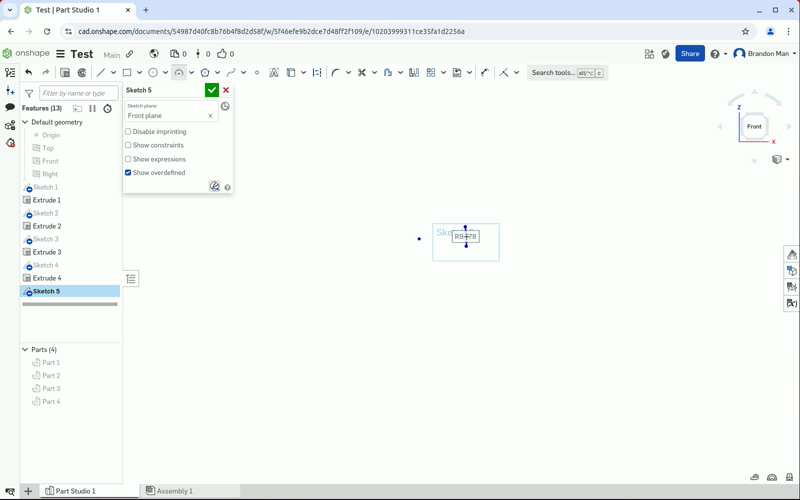
key_up(shift)
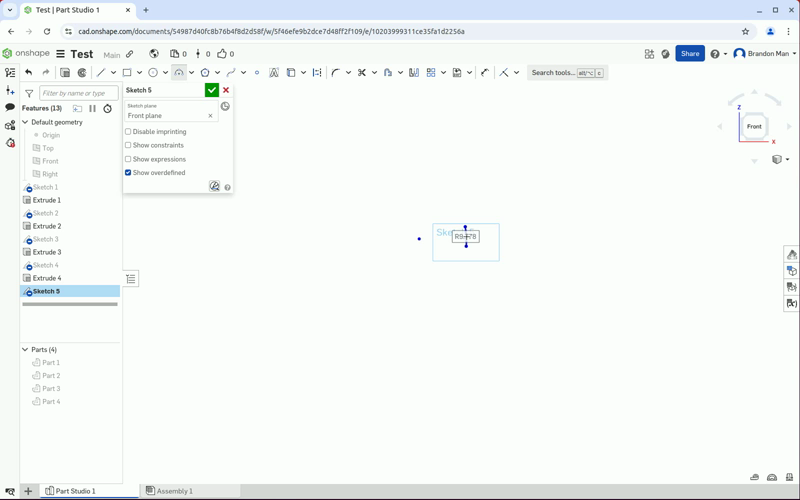
key(esc)
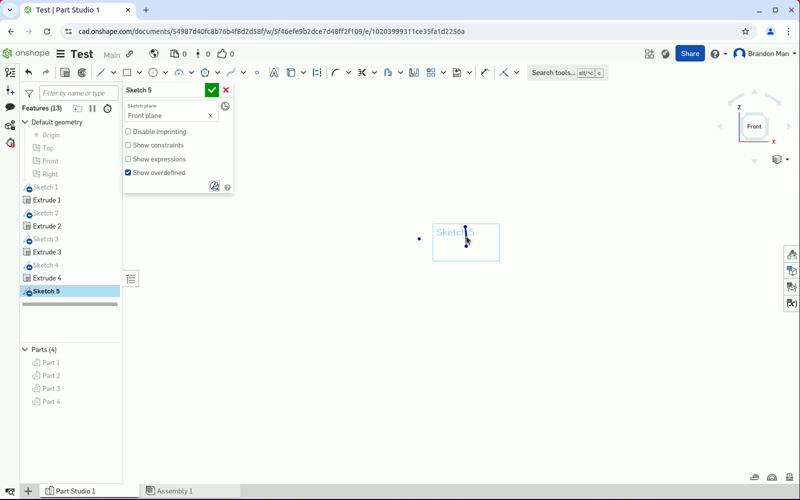
mouse_move(466, 237)
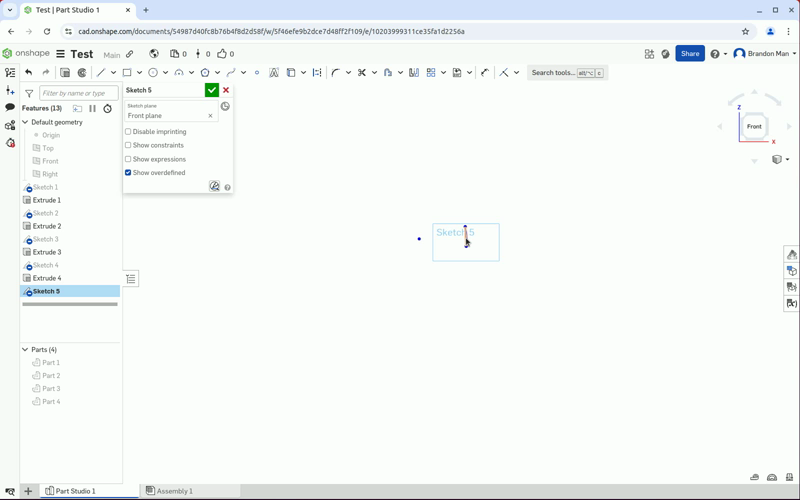
scroll(6)
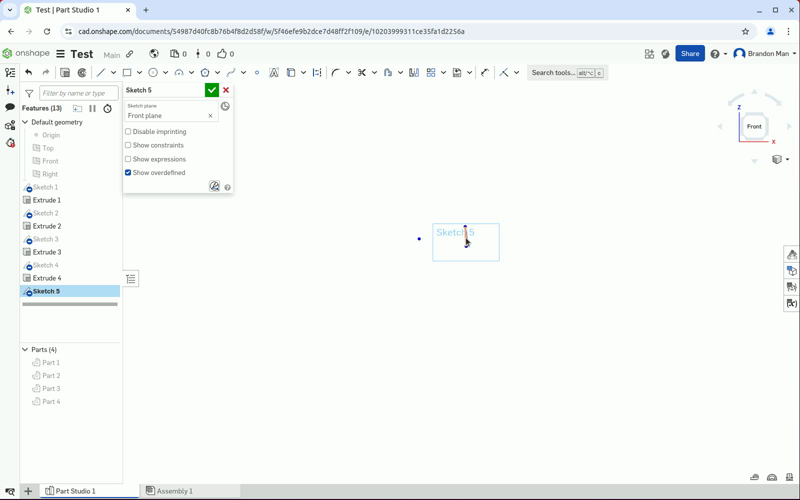
scroll(6)
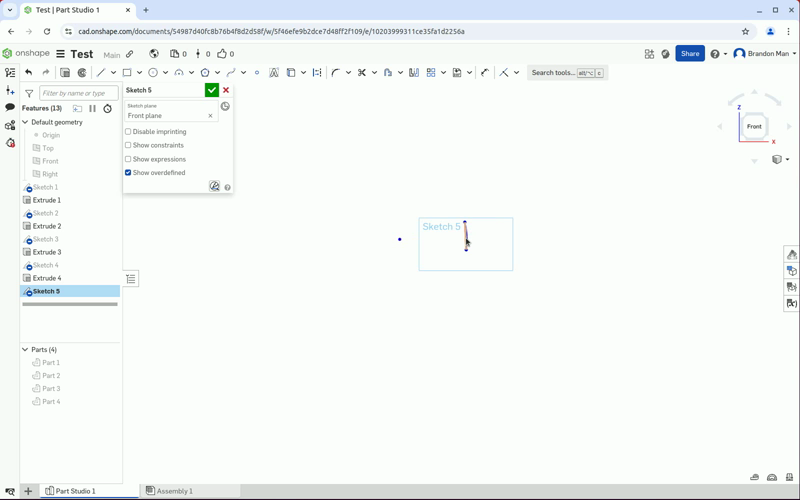
scroll(6)
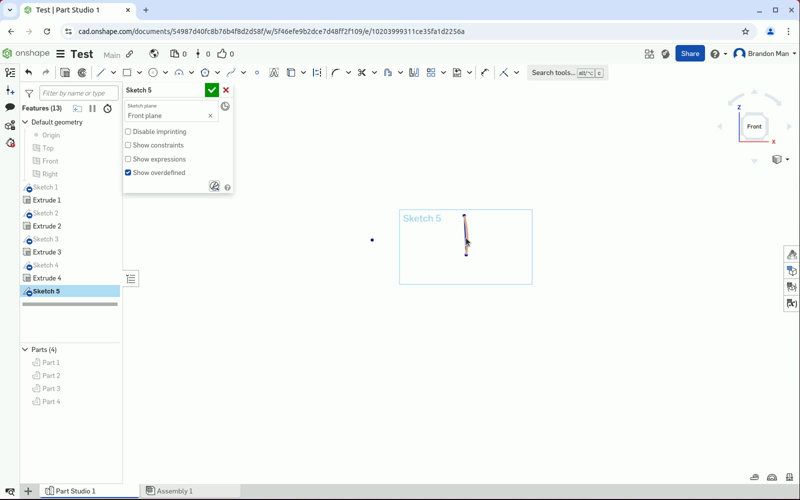
scroll(6)
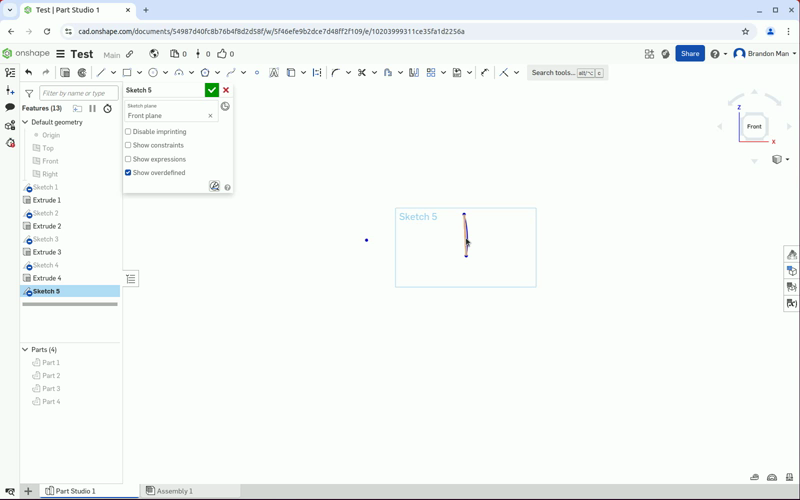
scroll(6)
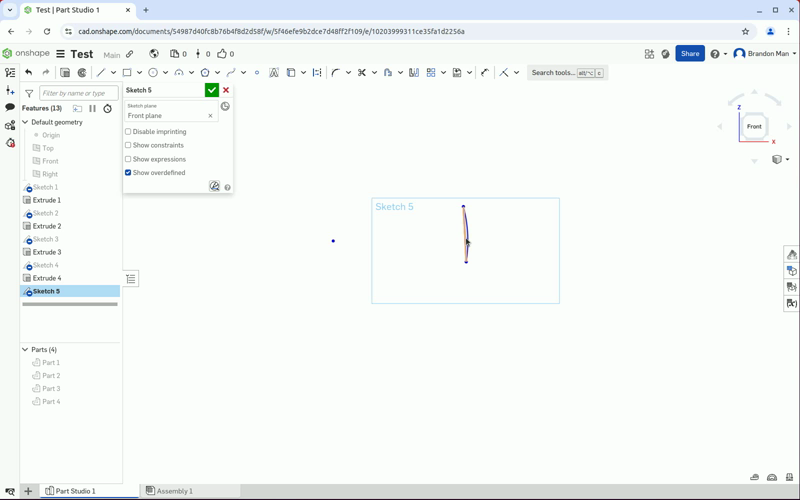
scroll(6)
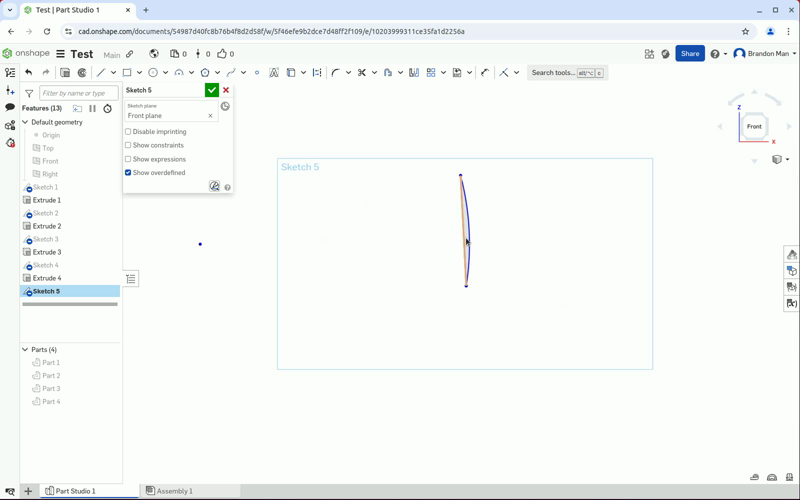
scroll(6)
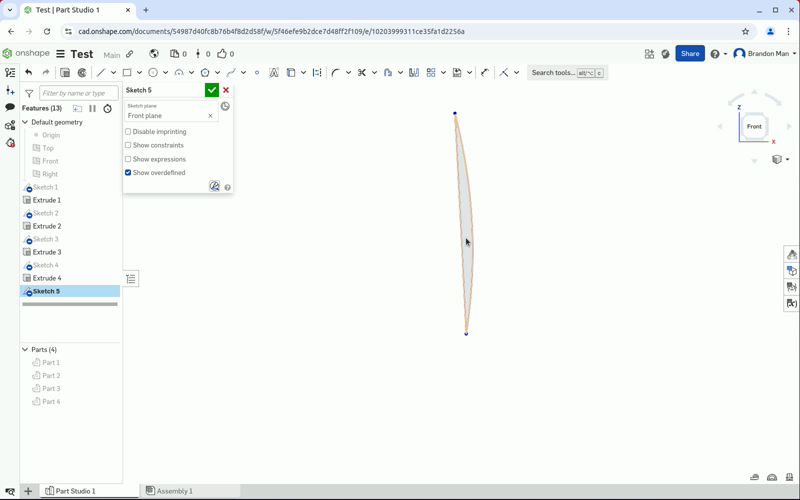
click(466, 237)
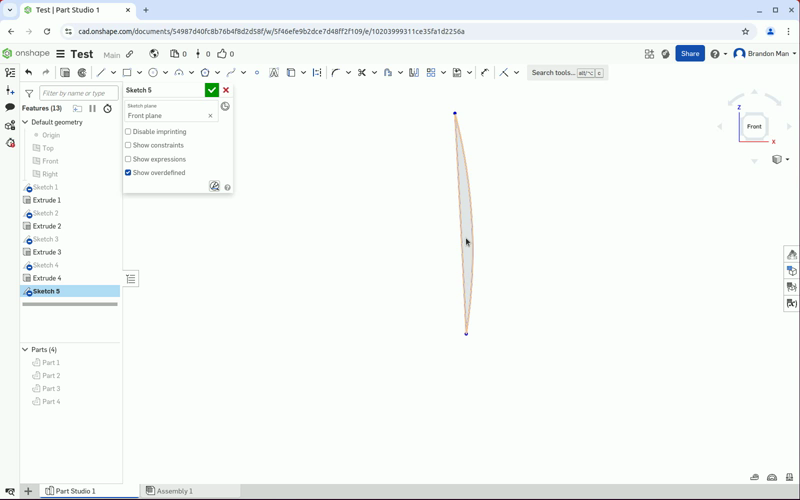
scroll(-6)
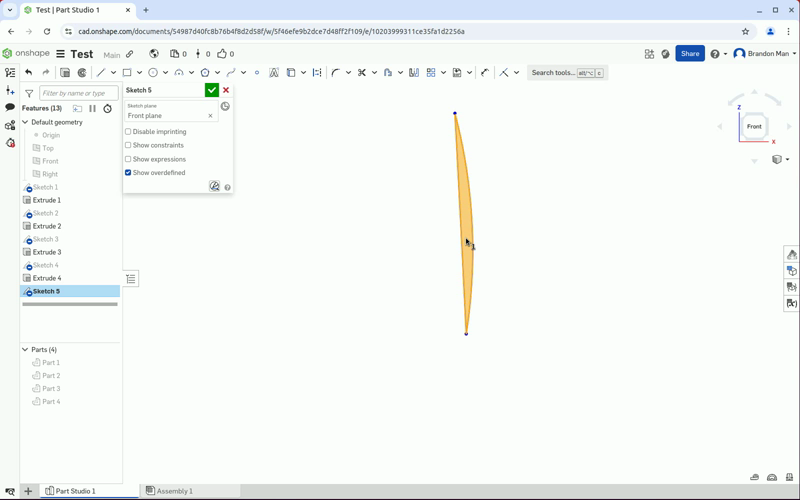
scroll(-6)
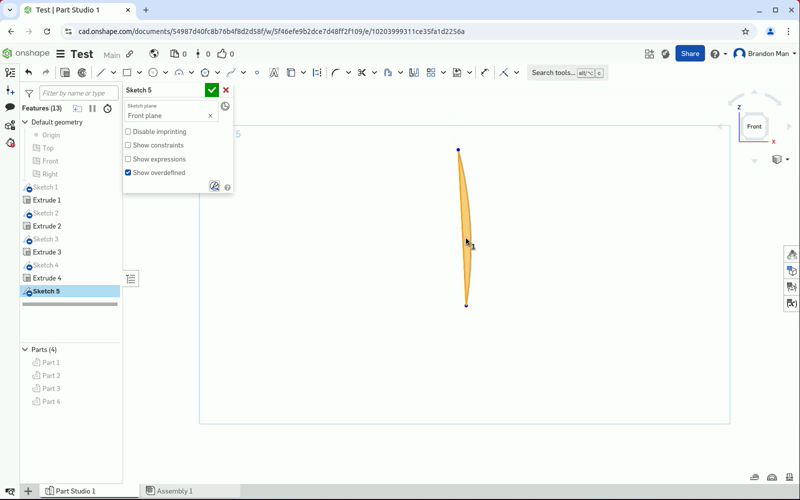
scroll(-6)
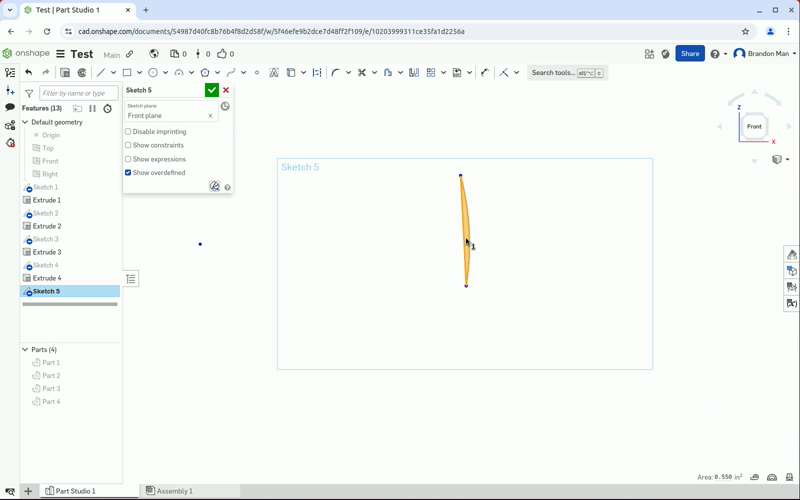
scroll(-6)
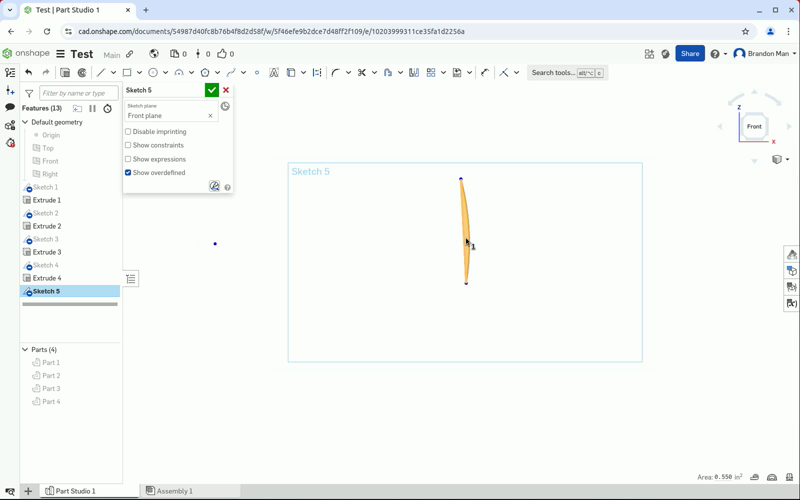
scroll(-6)
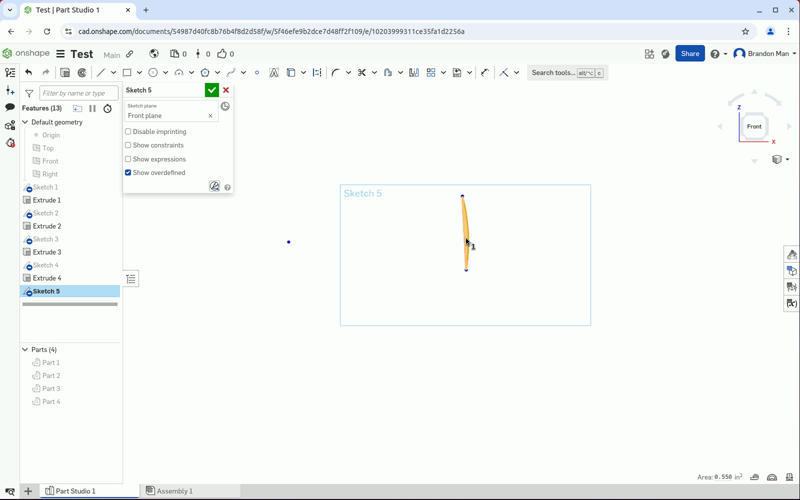
scroll(-6)
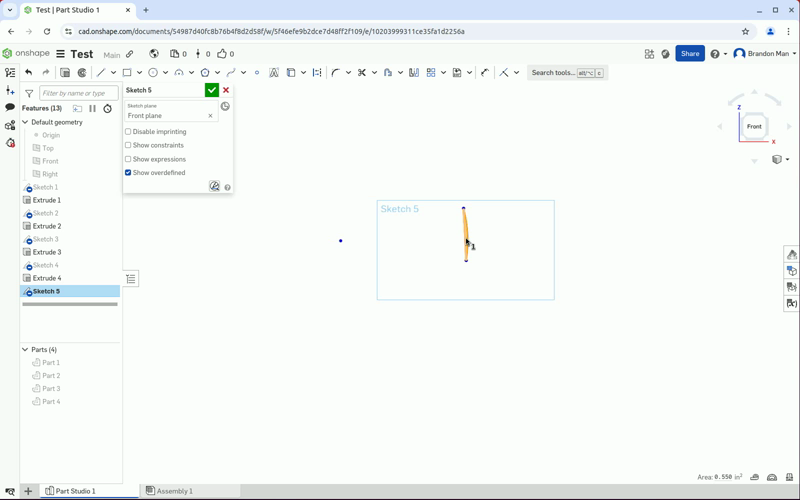
scroll(-6)
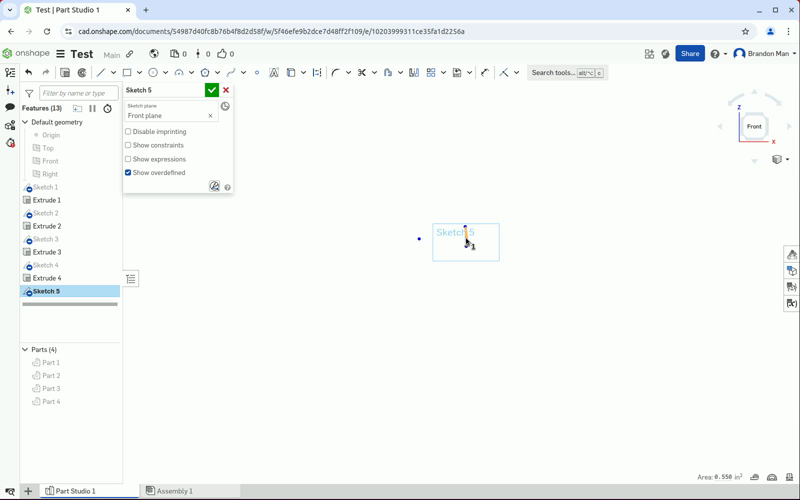
mouse_move(73, 352)
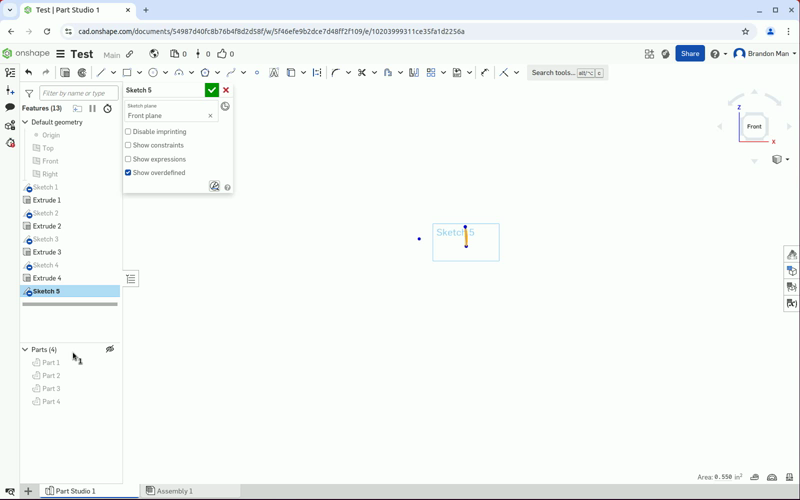
key(shift+y)
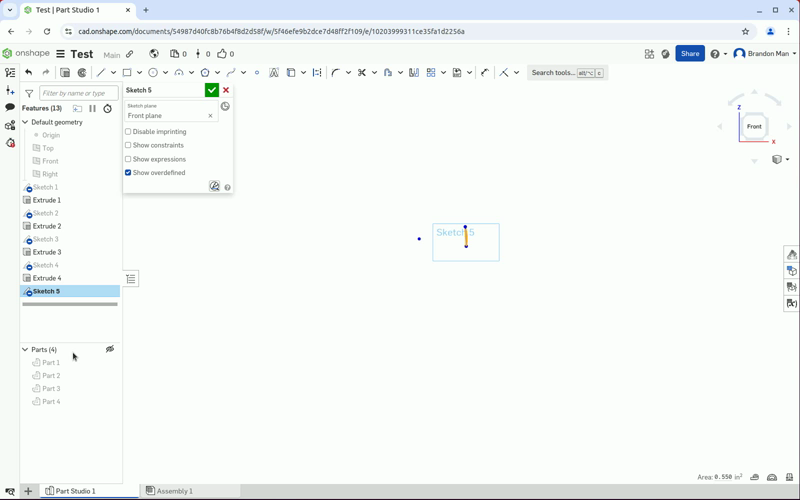
key(shift+e)
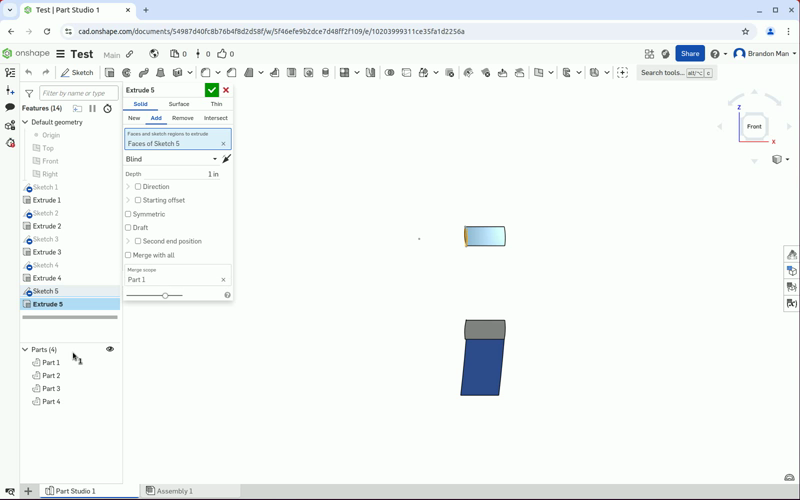
mouse_move(143, 106)
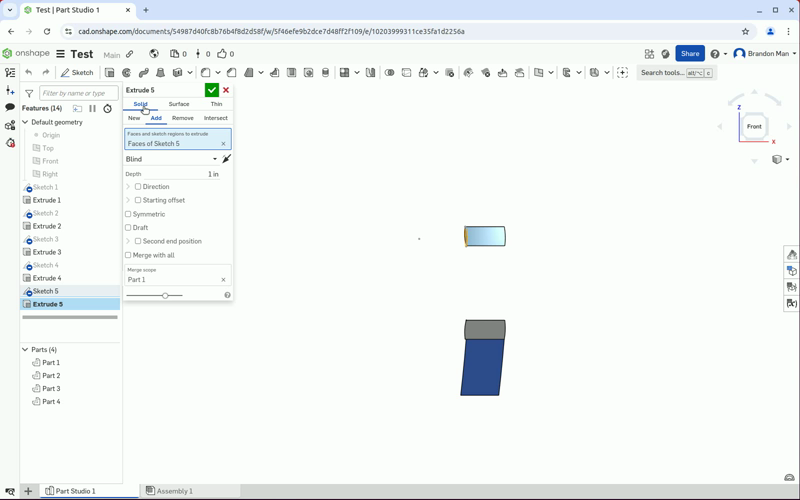
click(143, 106)
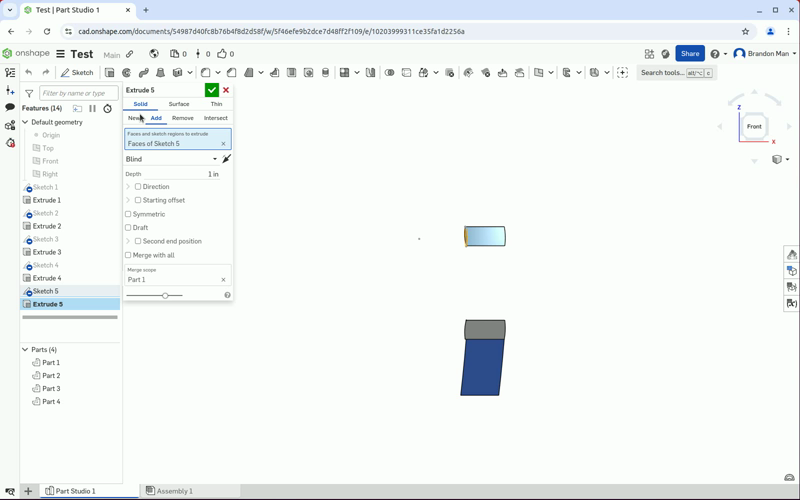
mouse_move(137, 120)
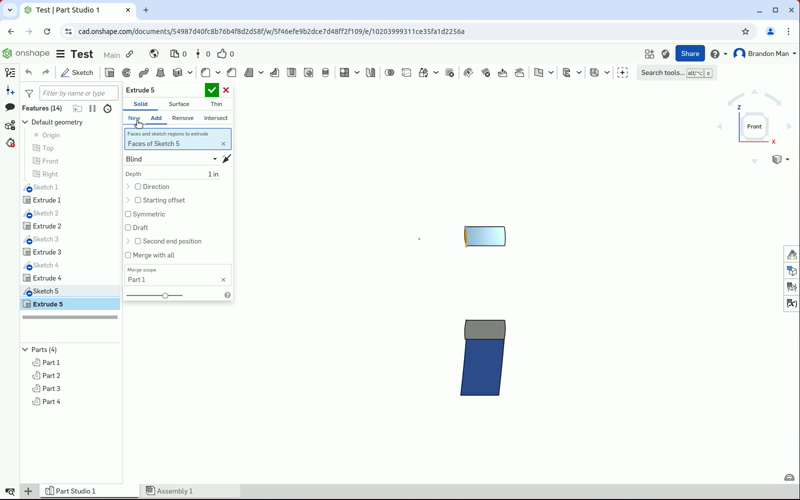
click(137, 120)
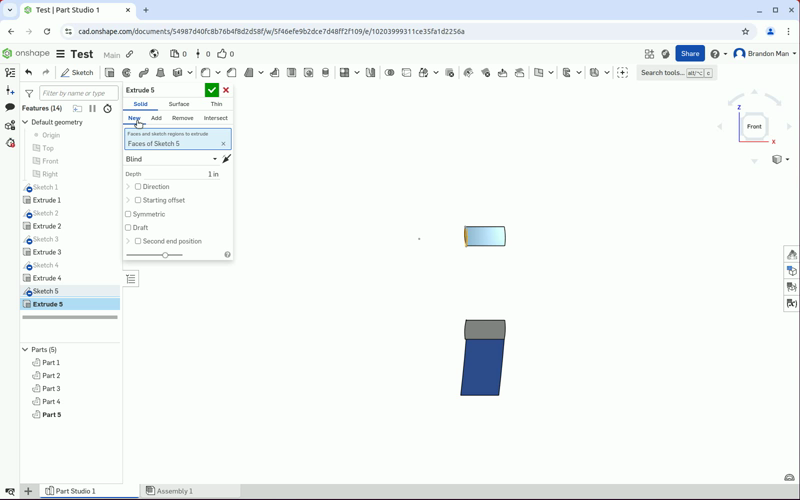
key(tab, 4)
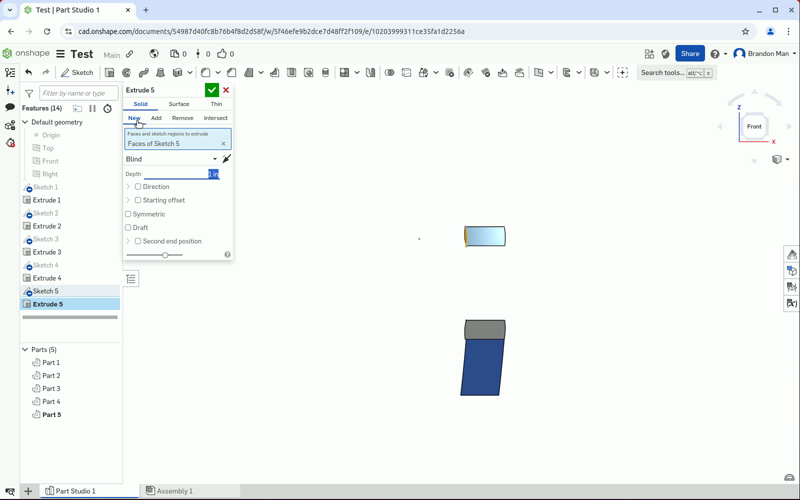
text(1.926)
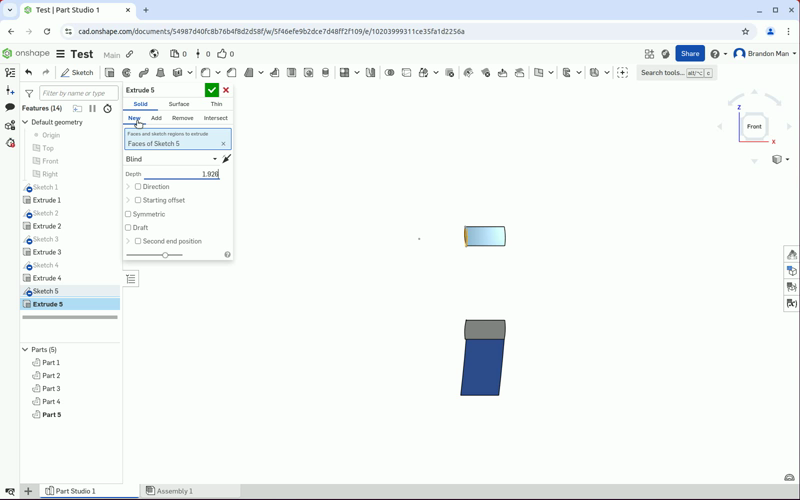
key(enter)
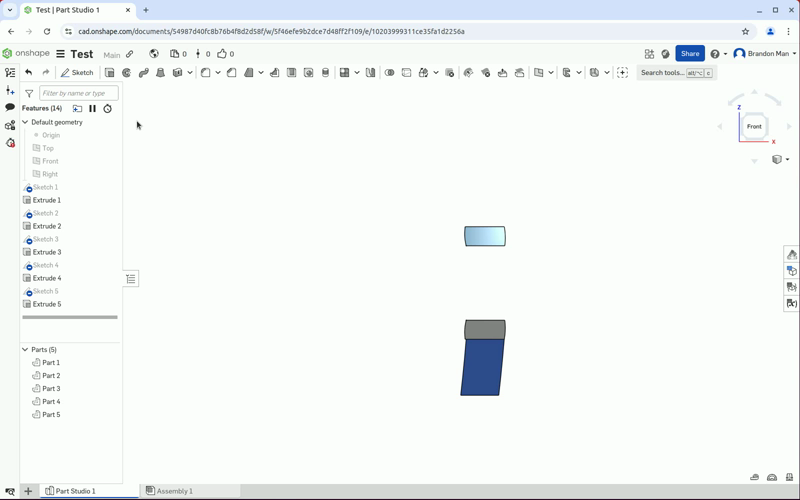
key(shift+h)
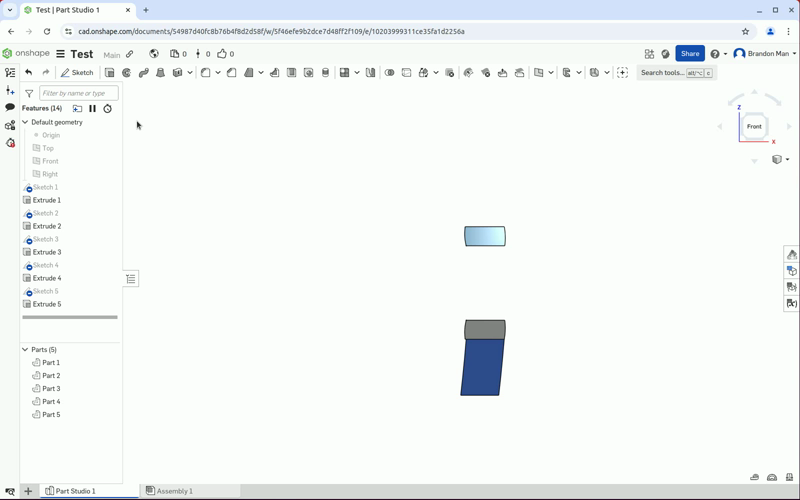
key(shift+h)
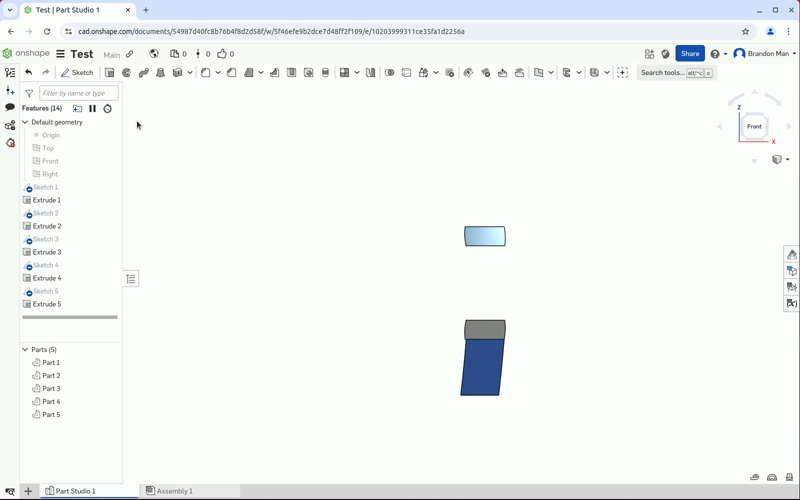
mouse_move(73, 189)
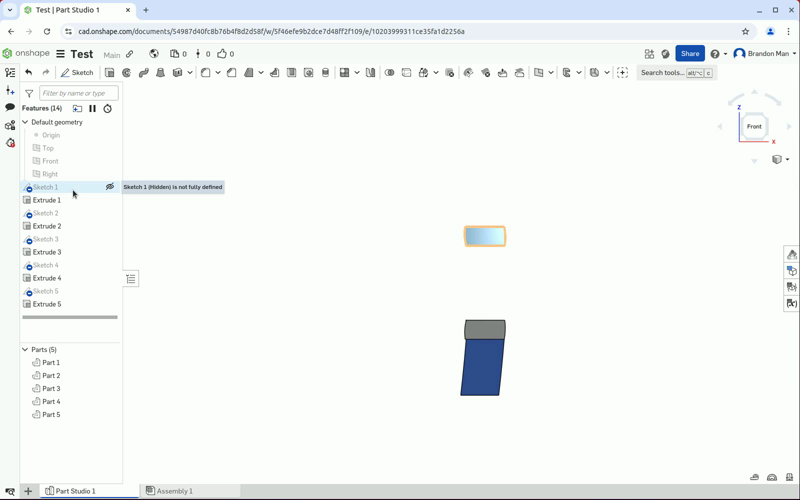
click(73, 189)
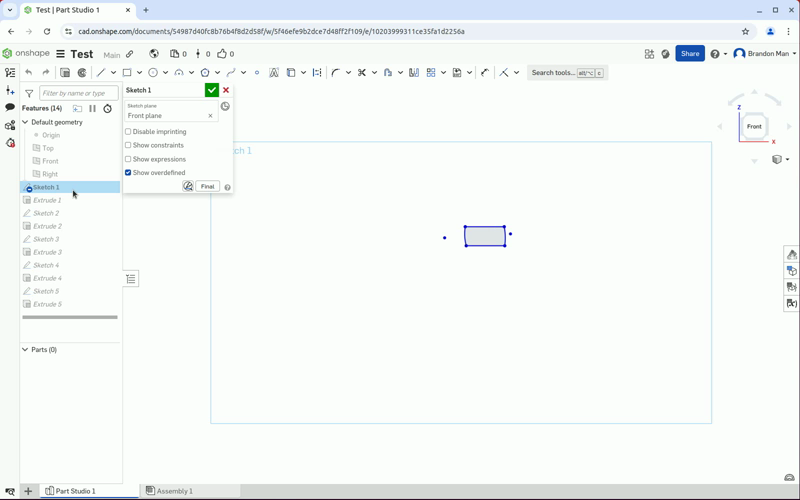
mouse_move(229, 92)
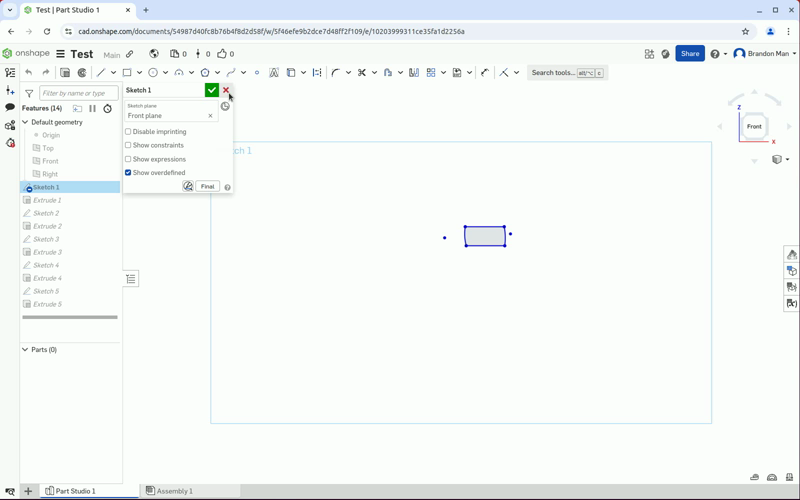
click(229, 92)
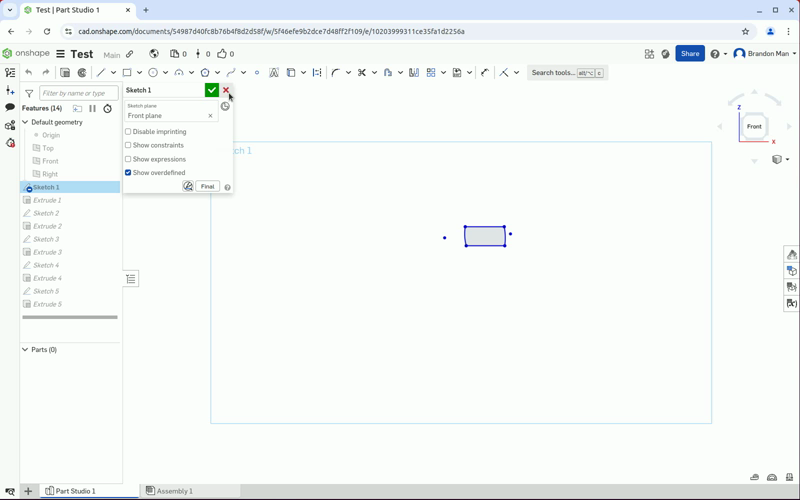
key(shift+s)
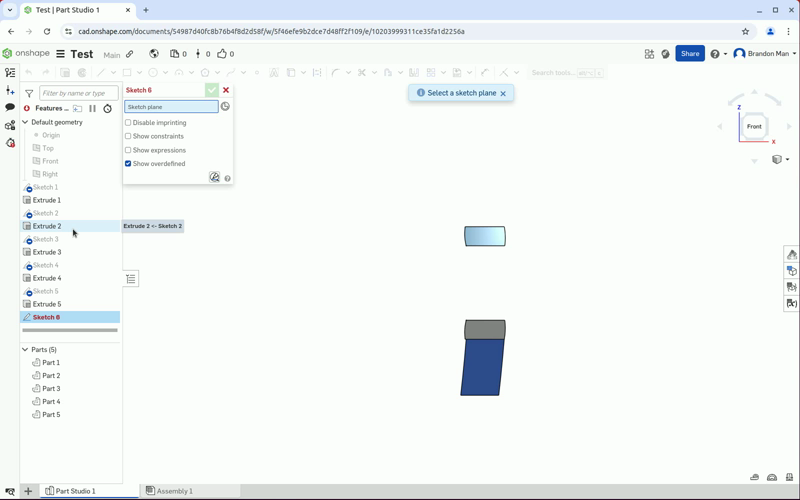
scroll(3)
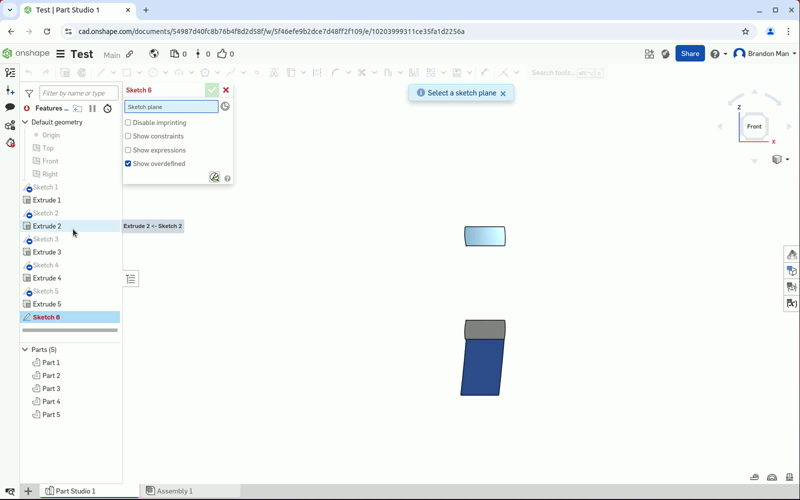
mouse_move(73, 163)
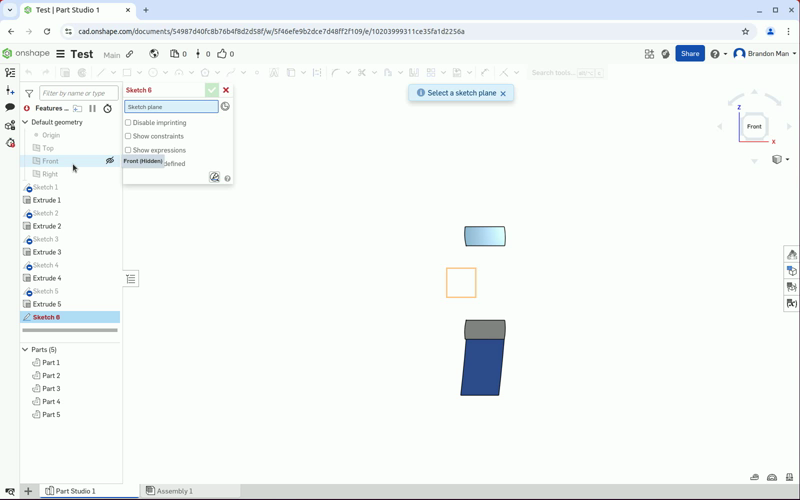
click(73, 163)
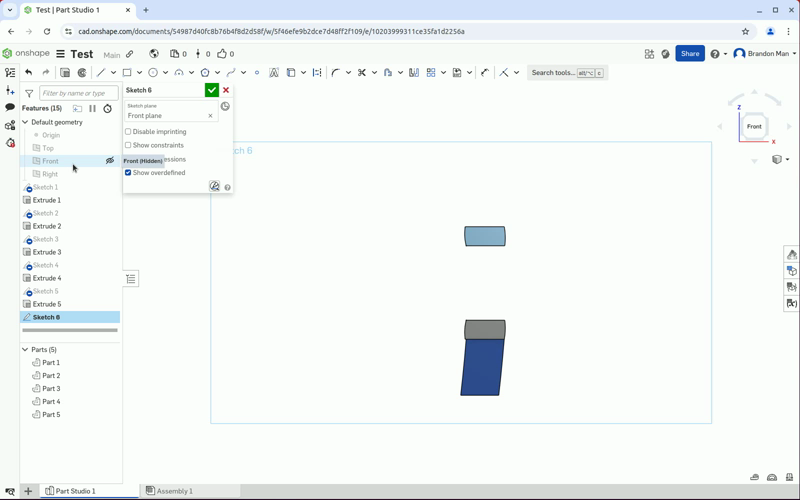
mouse_move(73, 352)
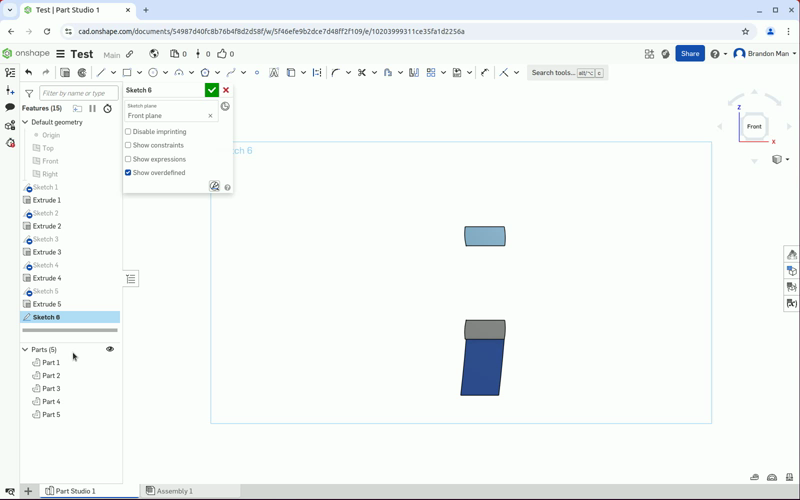
key(y)
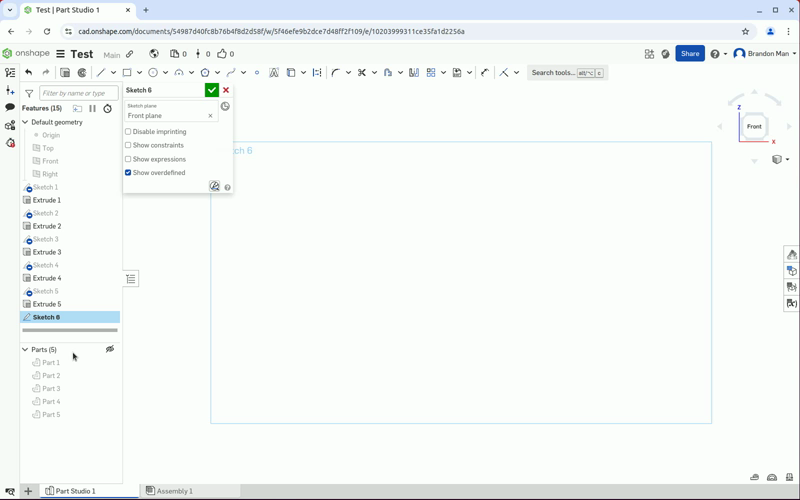
key(a)
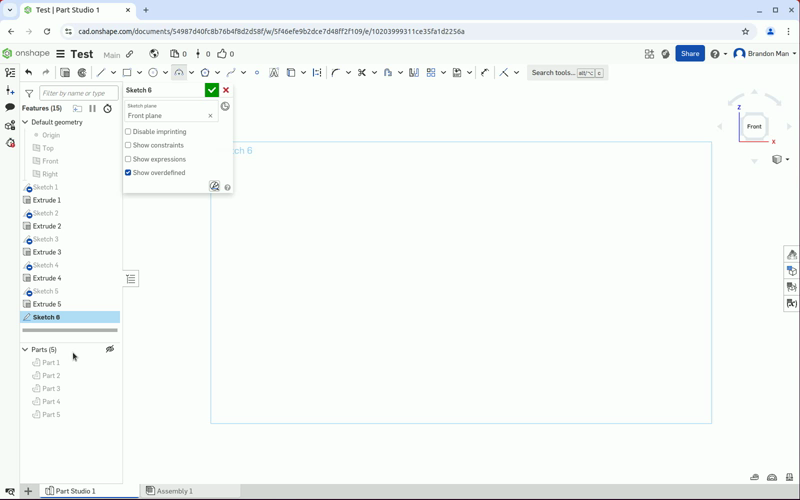
key_down(shift)
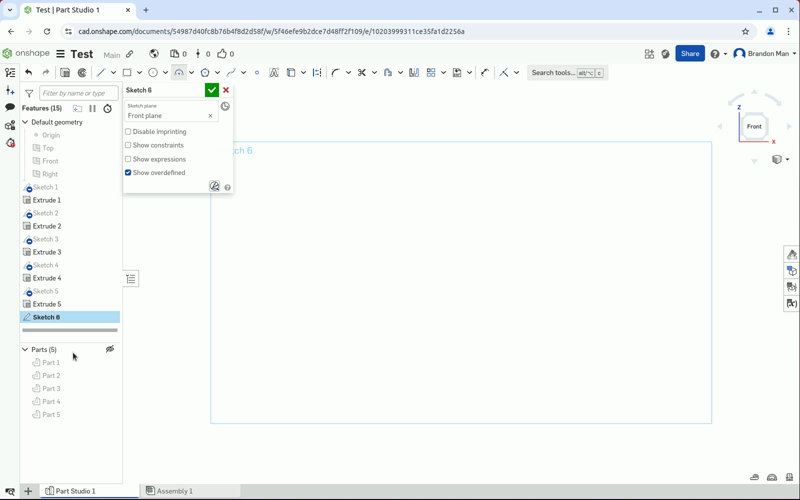
mouse_move(460, 170)
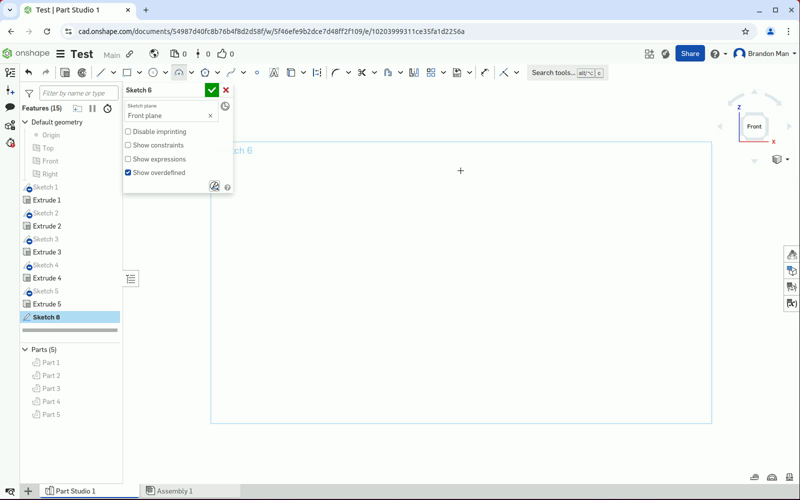
click(460, 170)
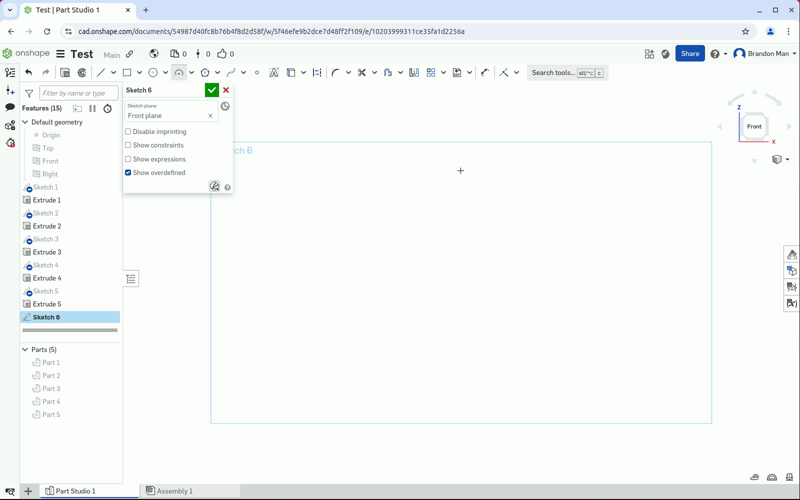
key_up(shift)
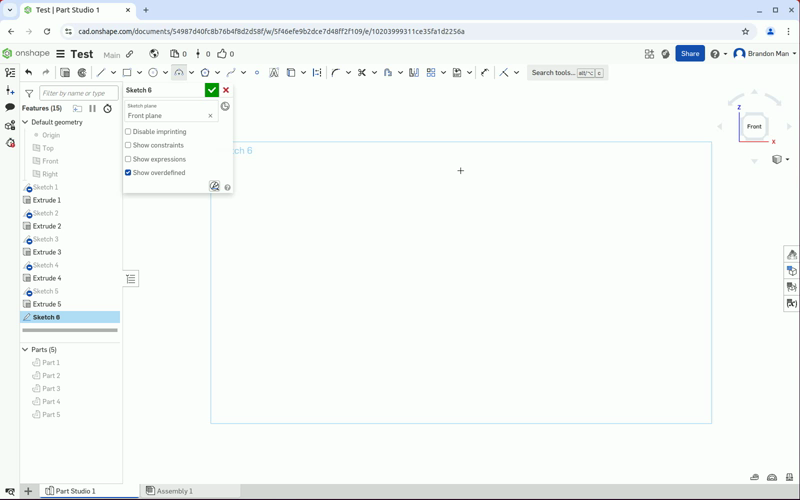
key_down(shift)
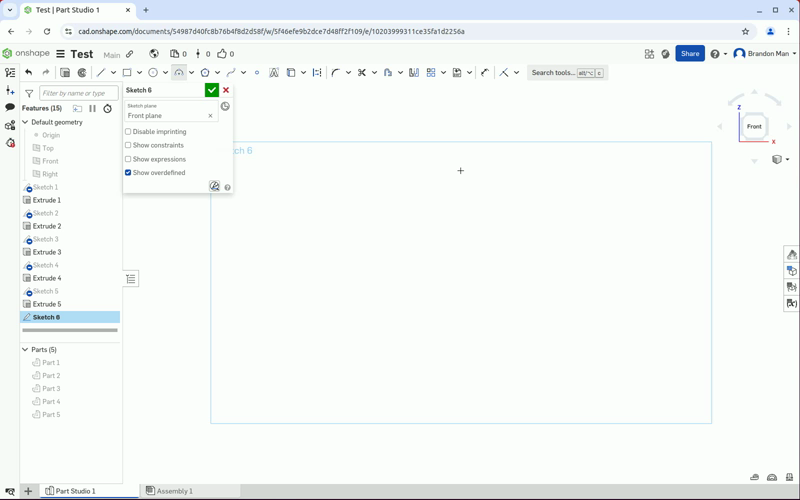
mouse_move(466, 227)
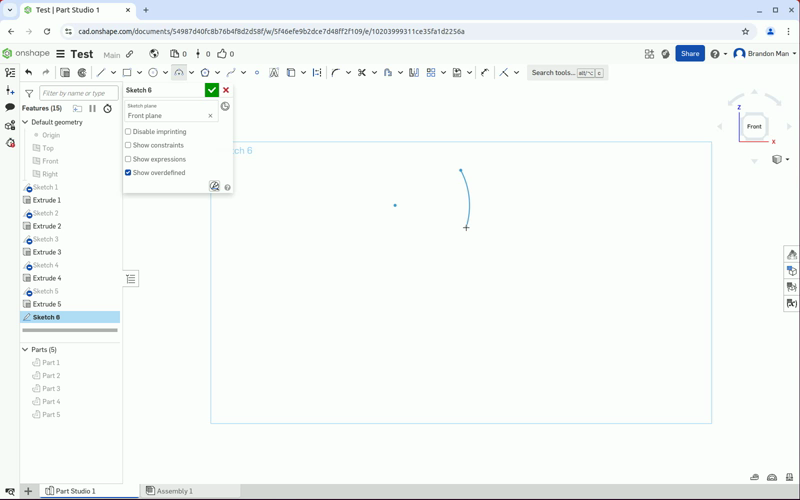
click(466, 227)
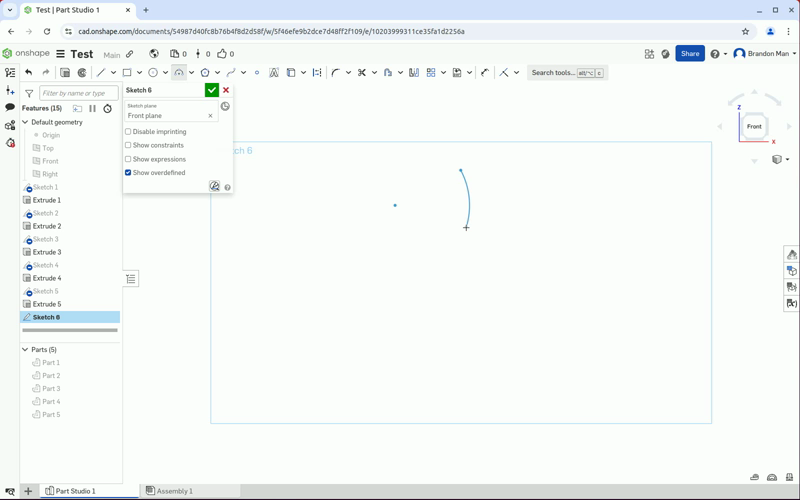
mouse_move(463, 198)
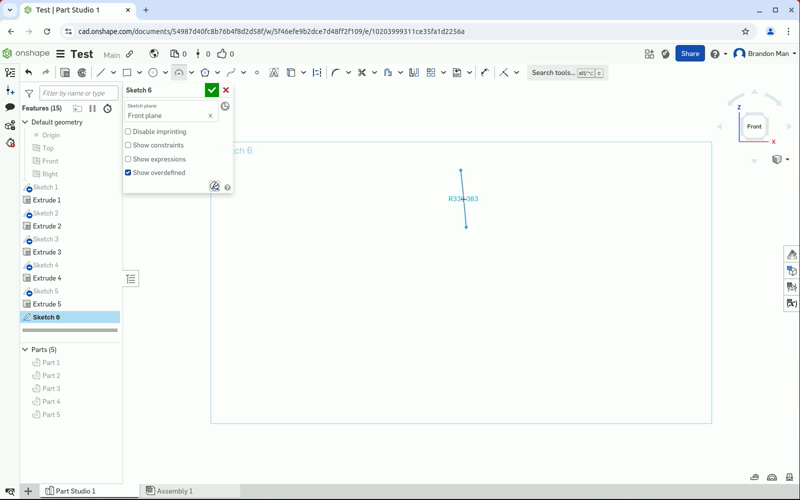
click(463, 198)
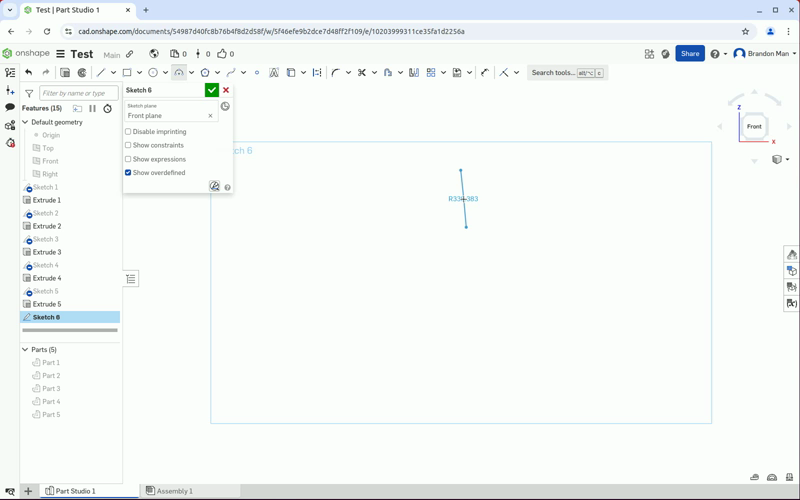
key_up(shift)
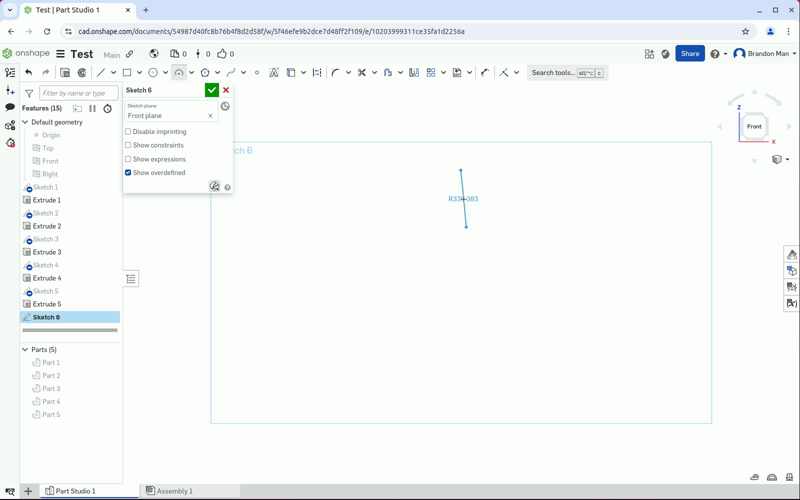
key(esc)
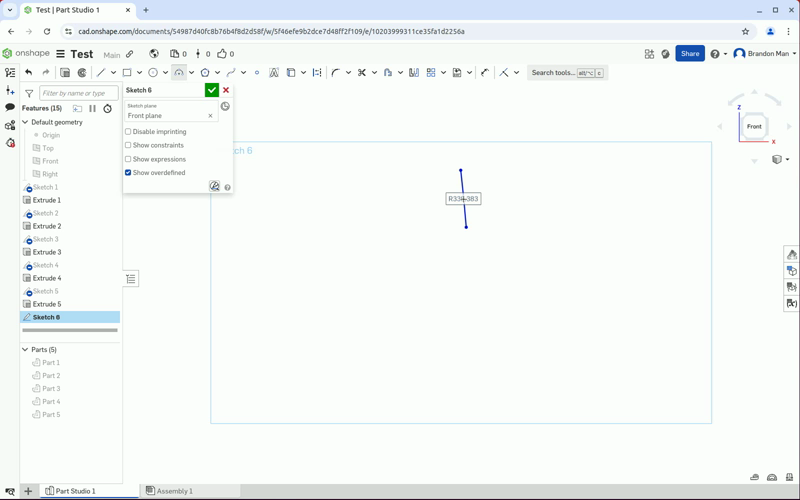
key(l)
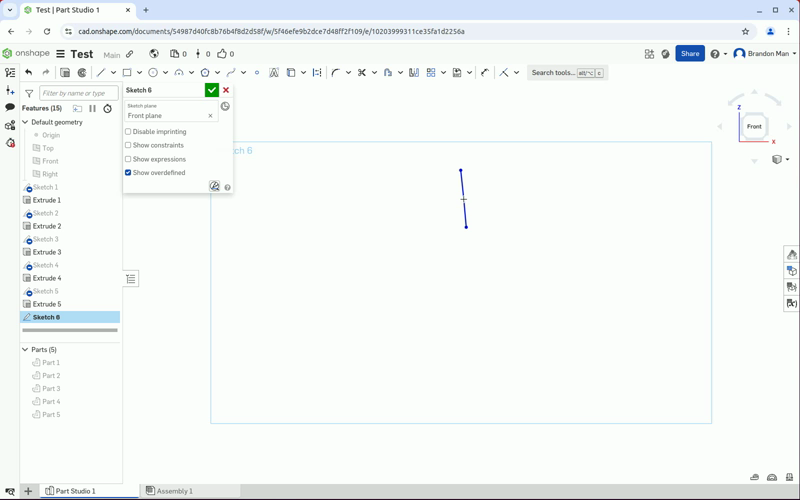
mouse_move(466, 227)
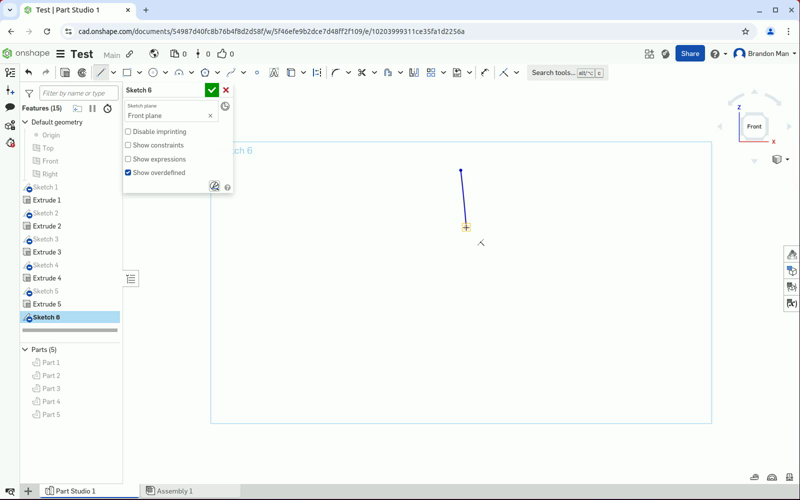
click(466, 227)
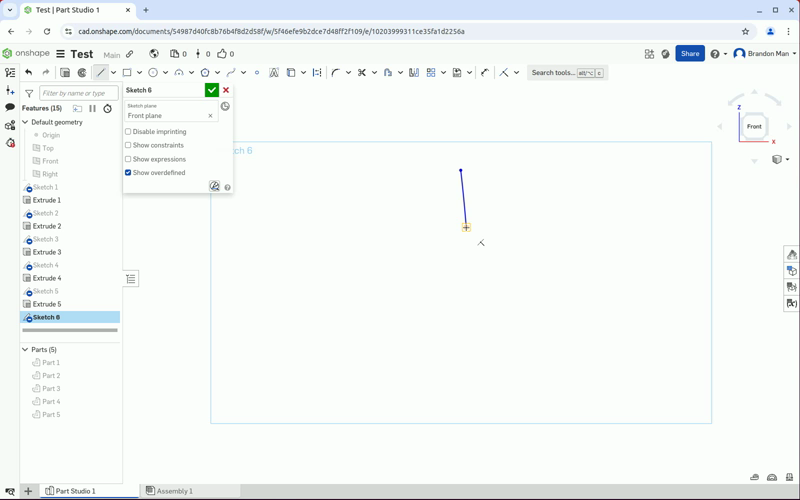
key_down(shift)
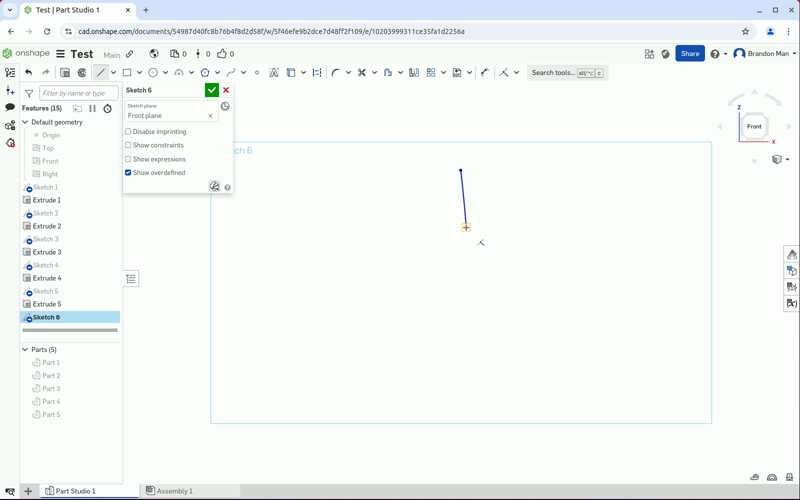
mouse_move(496, 227)
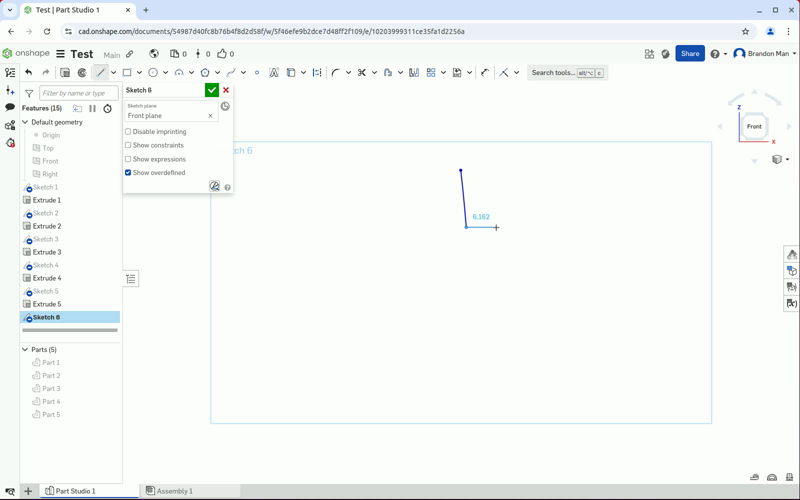
mouse_move(504, 227)
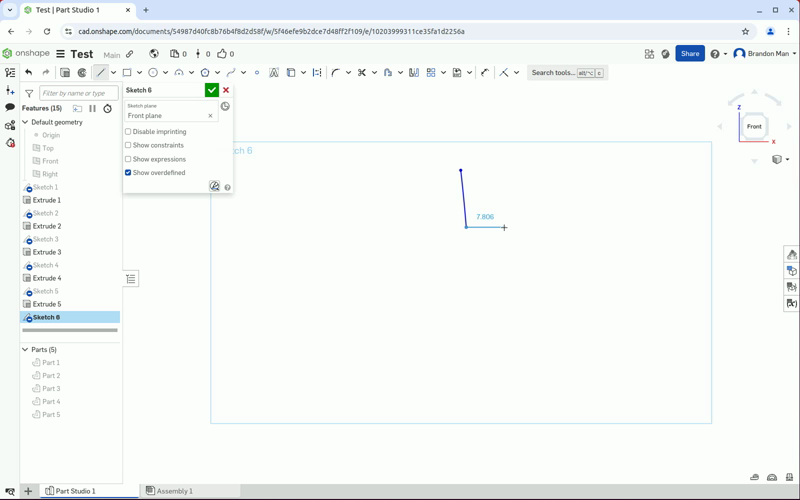
click(504, 227)
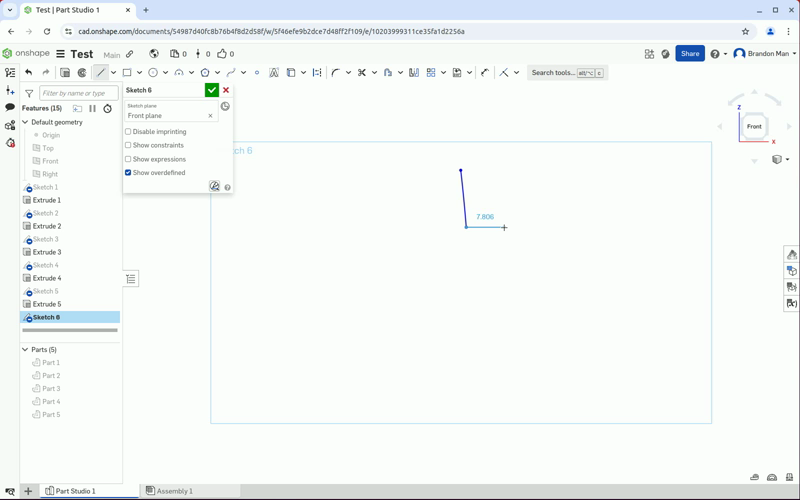
key_up(shift)
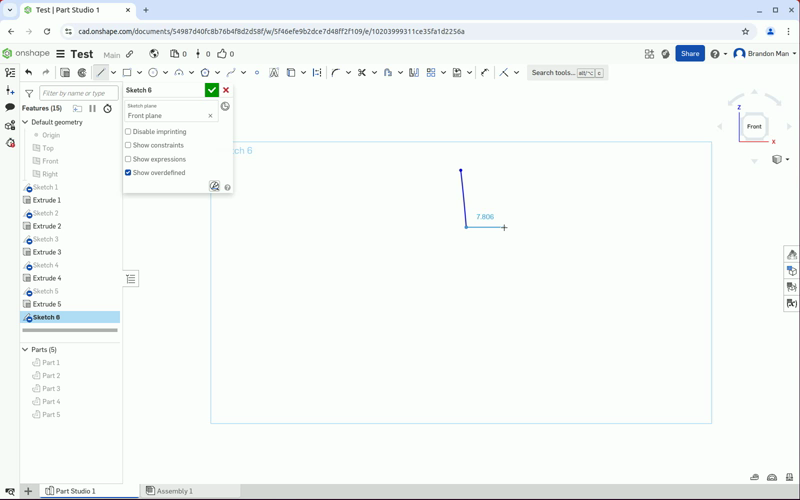
key(esc)
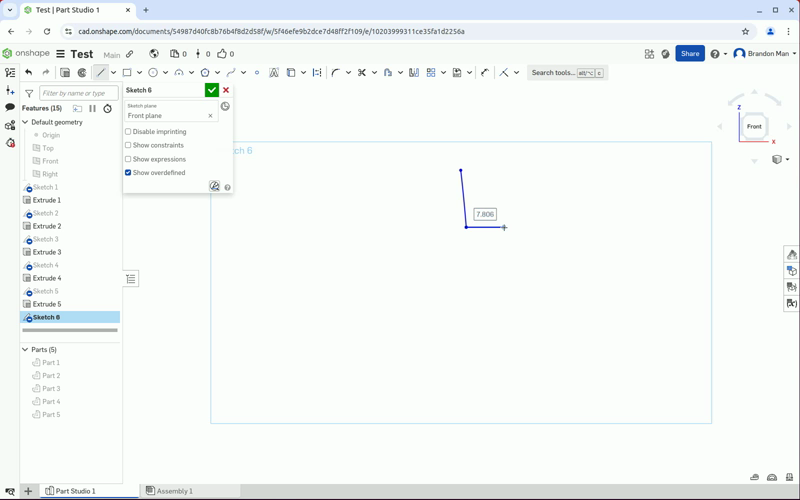
key(a)
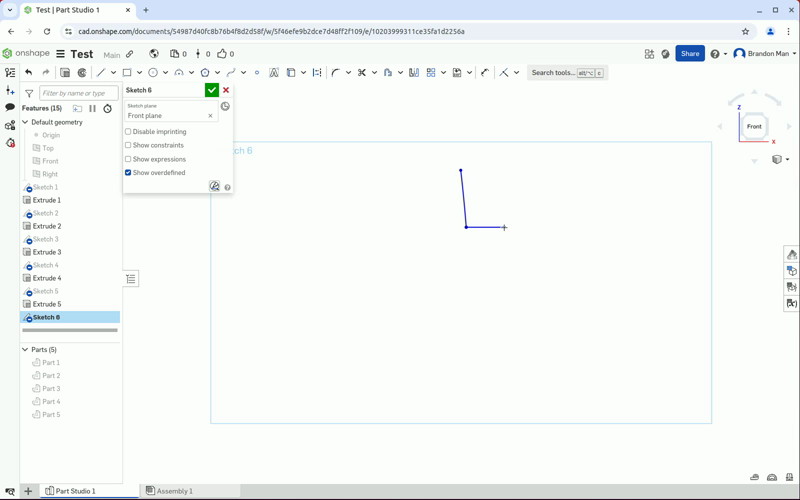
mouse_move(504, 227)
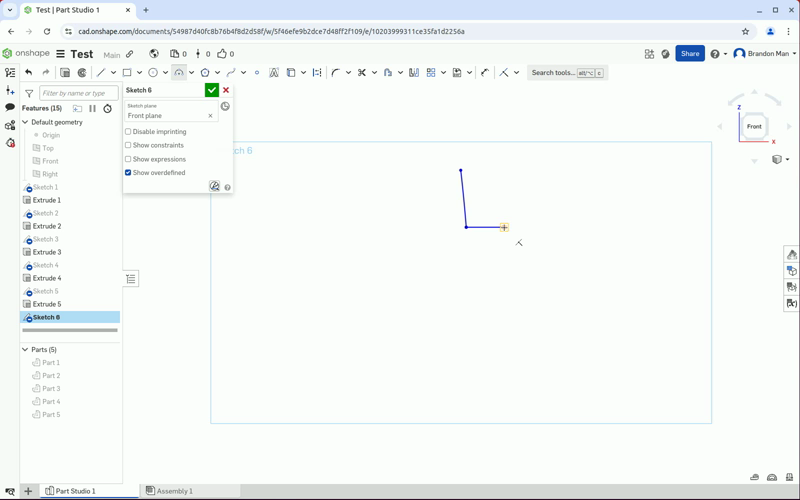
click(504, 227)
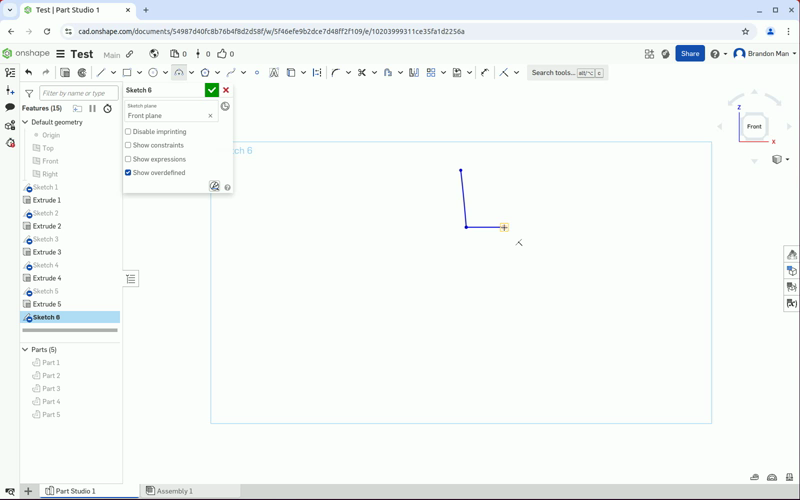
key_down(shift)
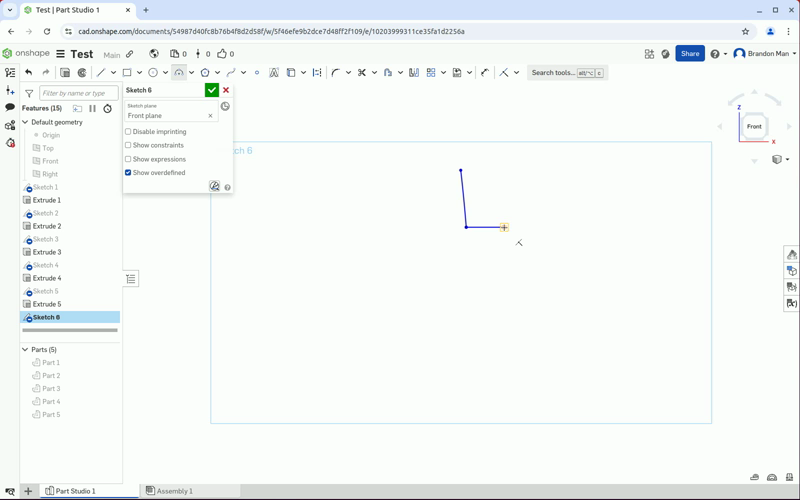
mouse_move(498, 170)
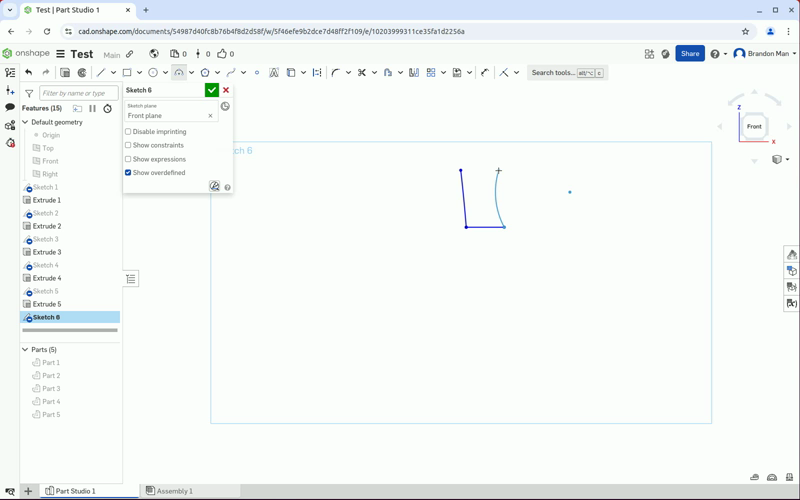
click(498, 170)
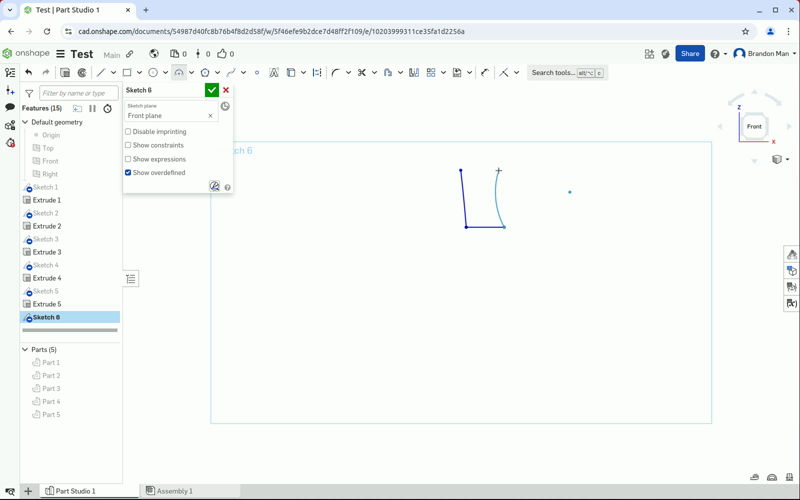
mouse_move(501, 198)
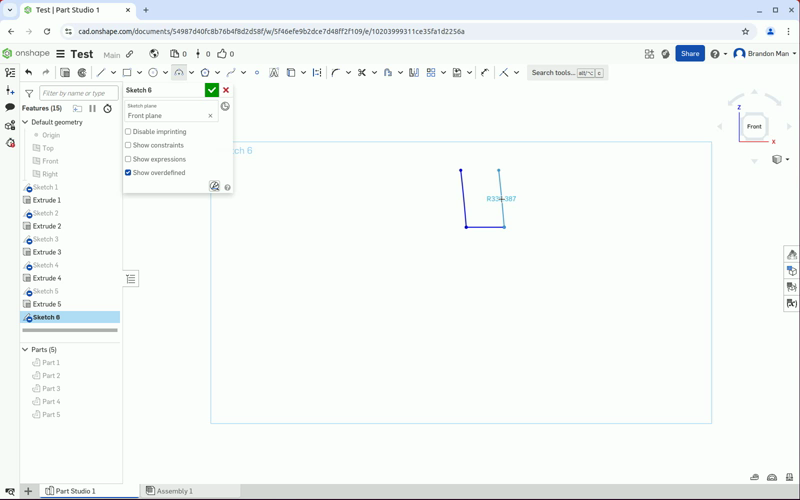
click(501, 198)
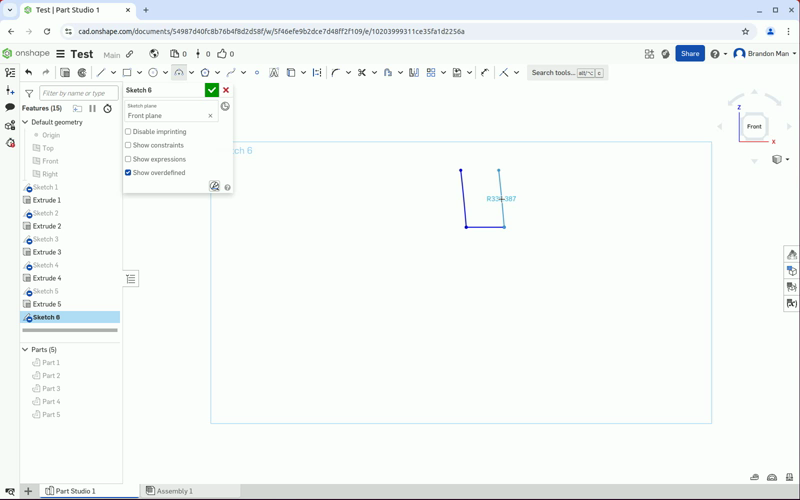
key_up(shift)
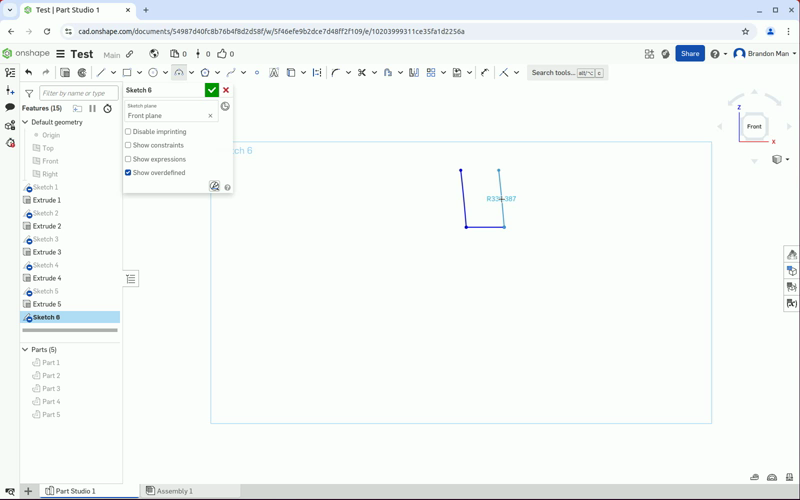
key(esc)
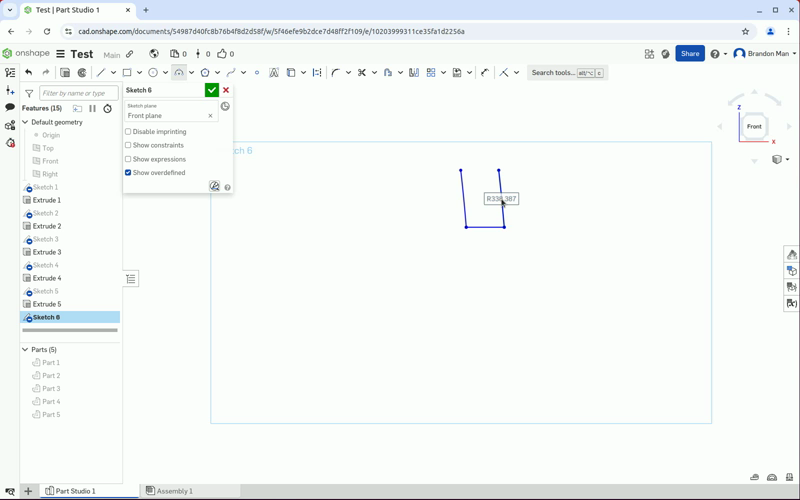
key(l)
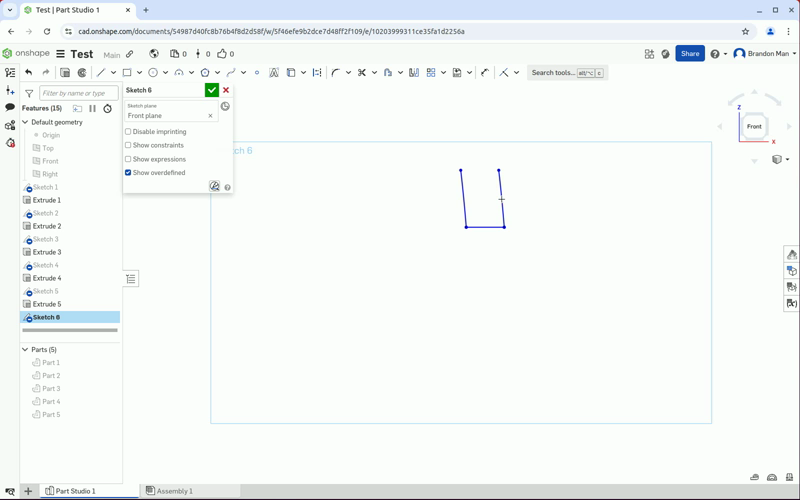
mouse_move(498, 170)
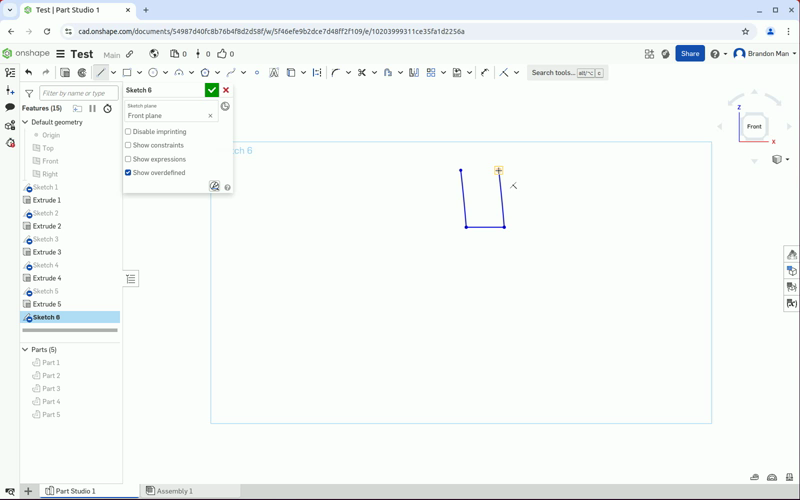
click(498, 170)
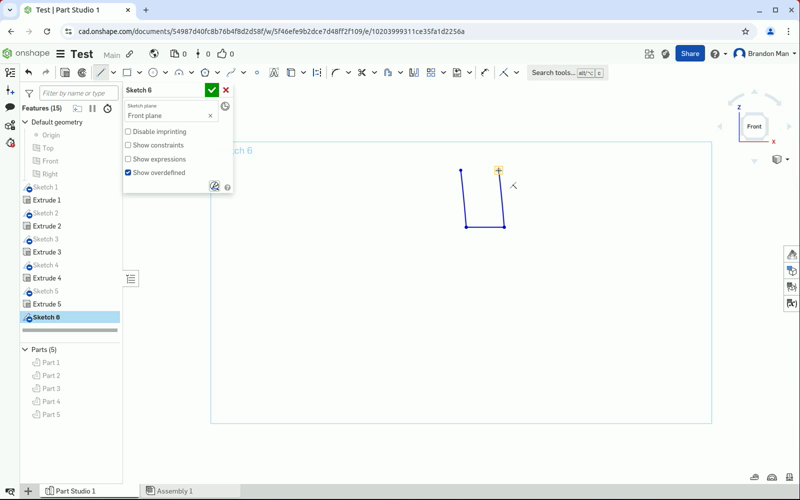
mouse_move(528, 170)
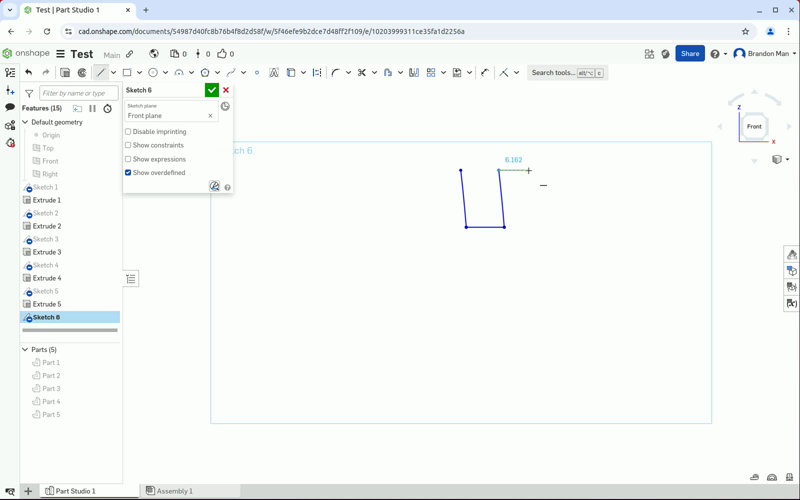
key_down(shift)
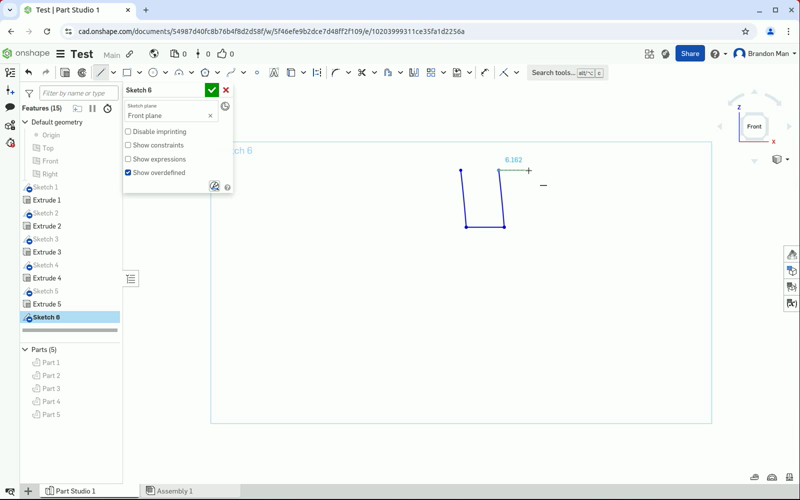
mouse_move(460, 170)
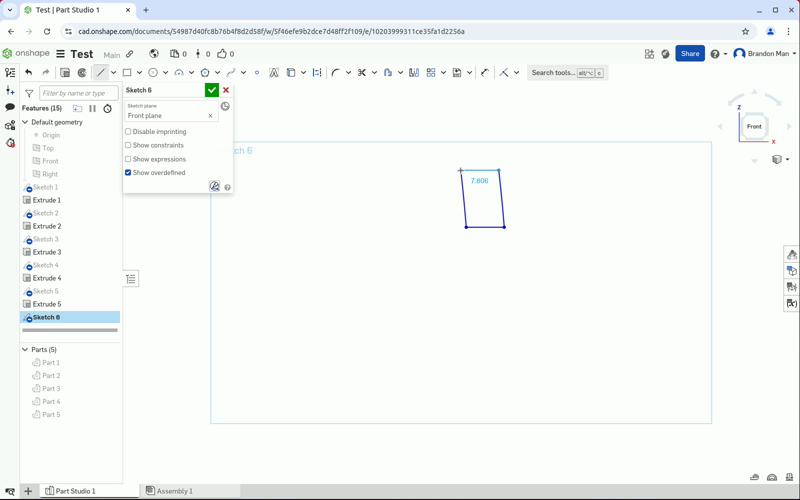
key_up(shift)
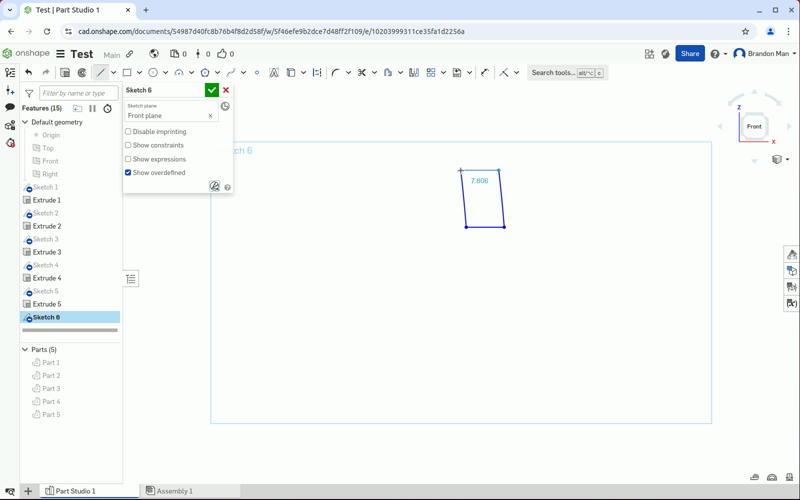
click(460, 170)
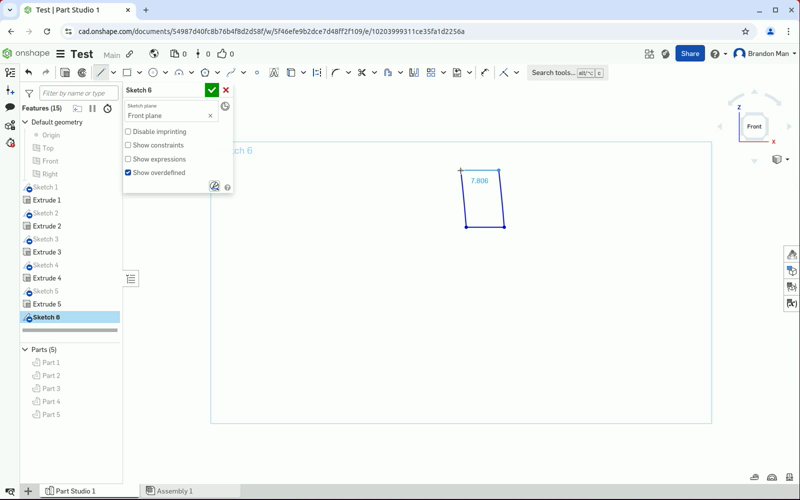
key(esc)
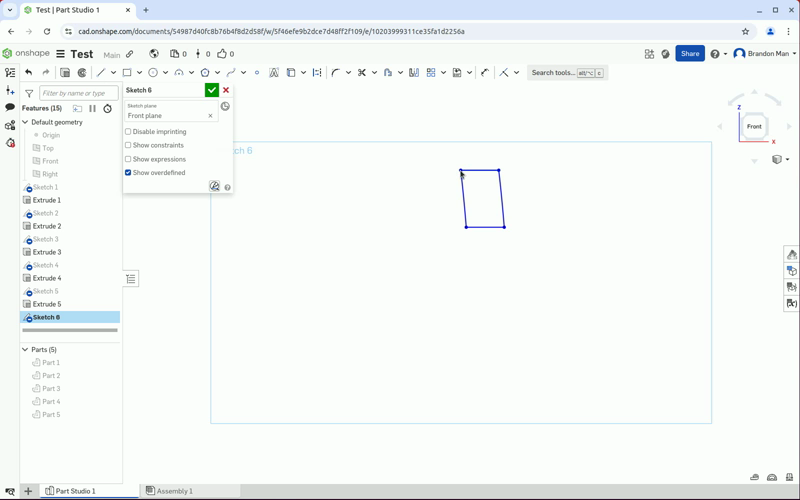
mouse_move(471, 182)
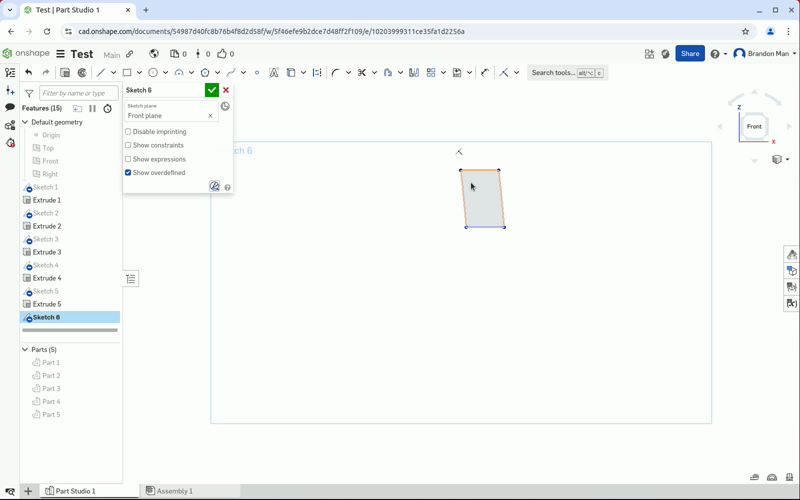
click(471, 182)
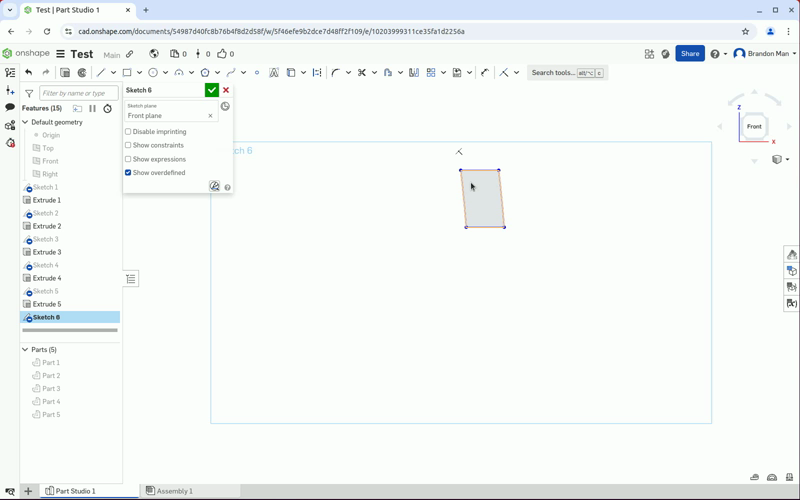
mouse_move(73, 352)
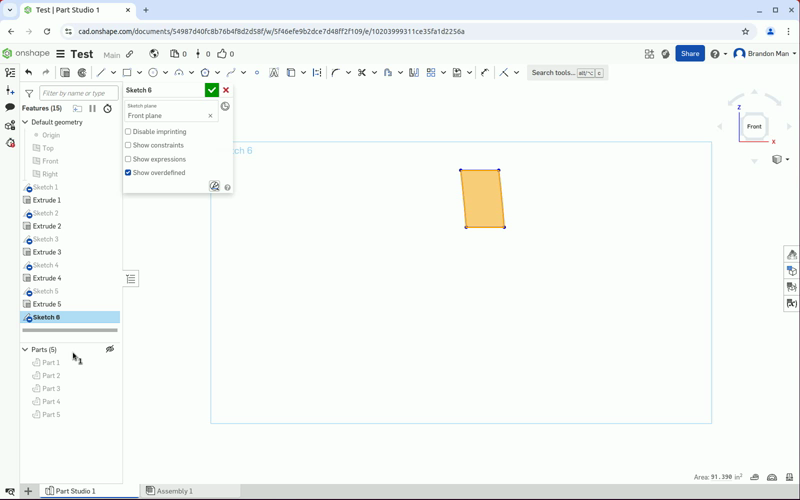
key(shift+y)
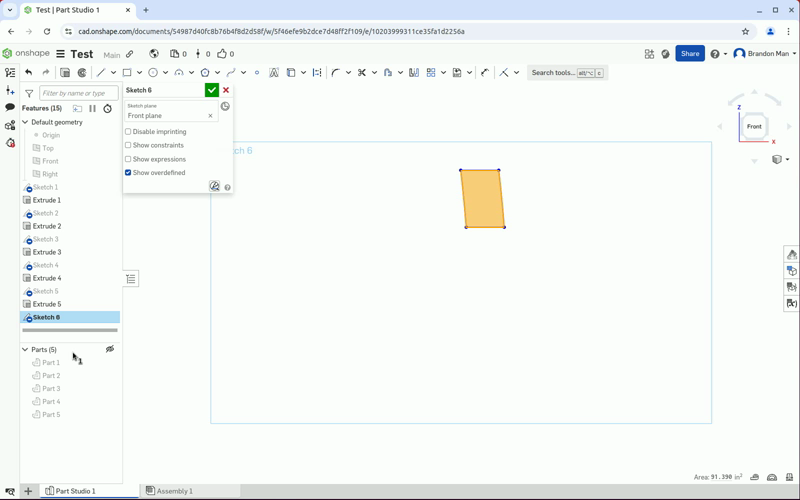
key(shift+e)
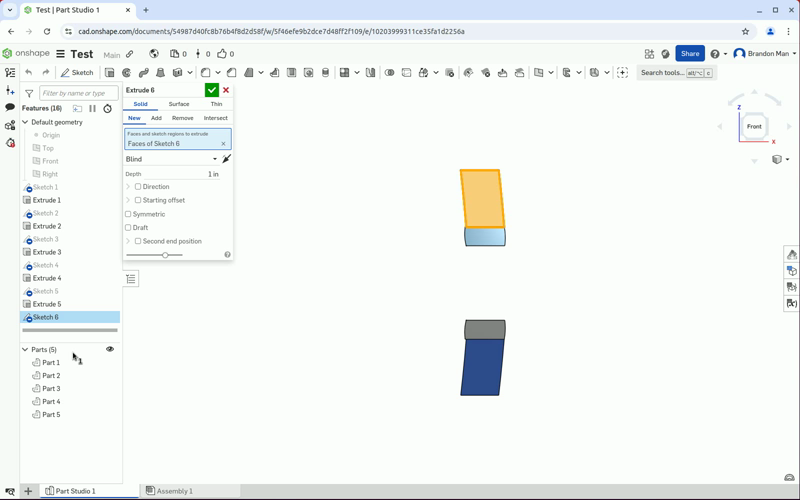
mouse_move(143, 106)
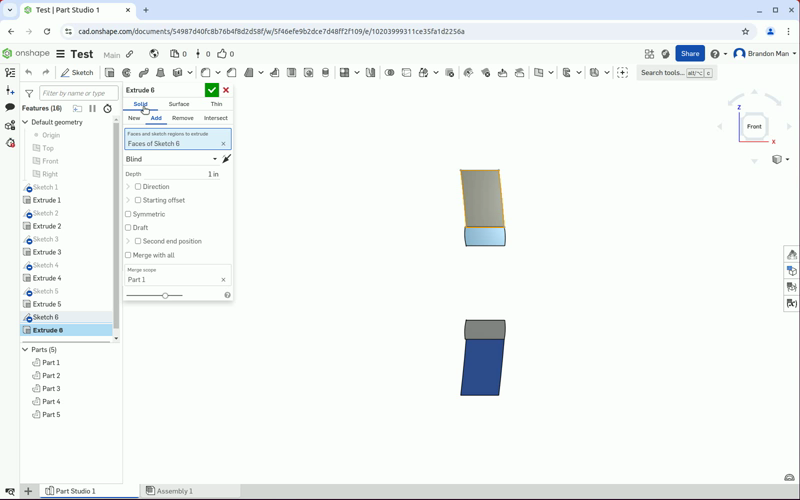
click(143, 106)
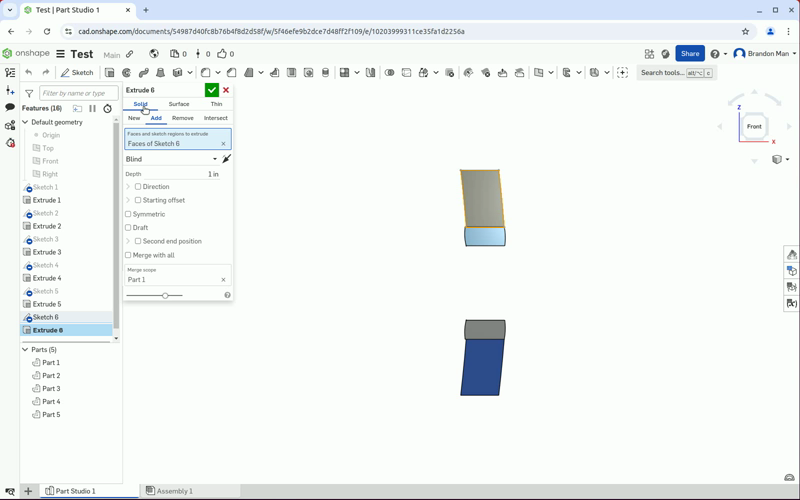
mouse_move(137, 120)
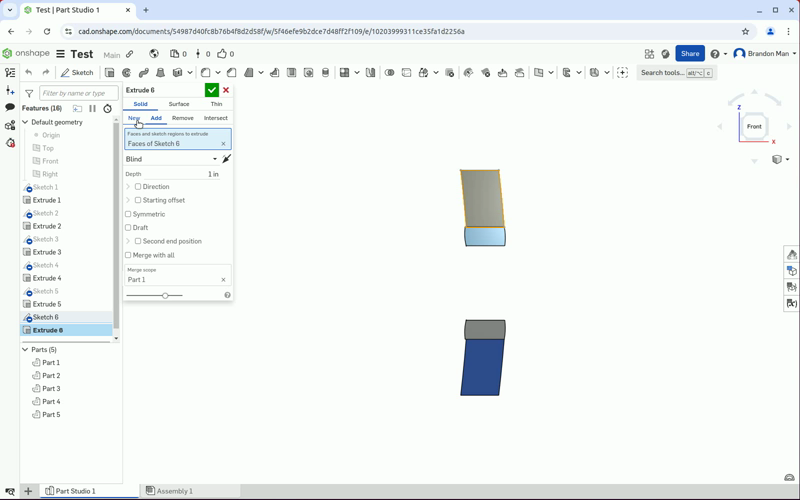
click(137, 120)
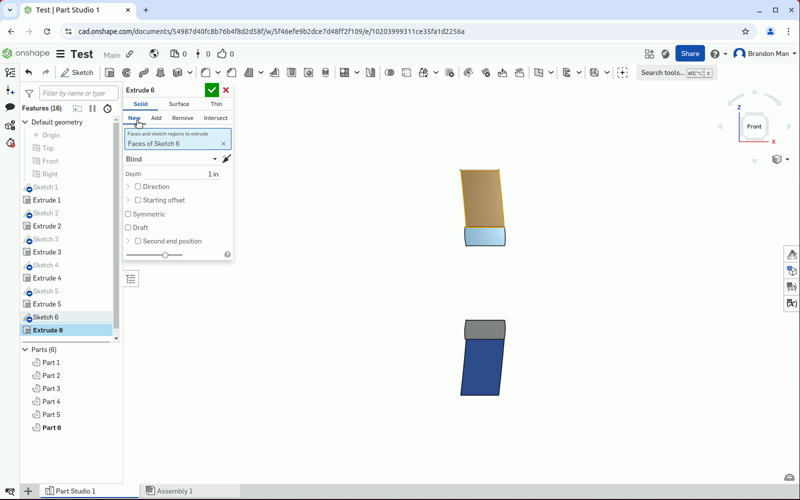
key(tab, 4)
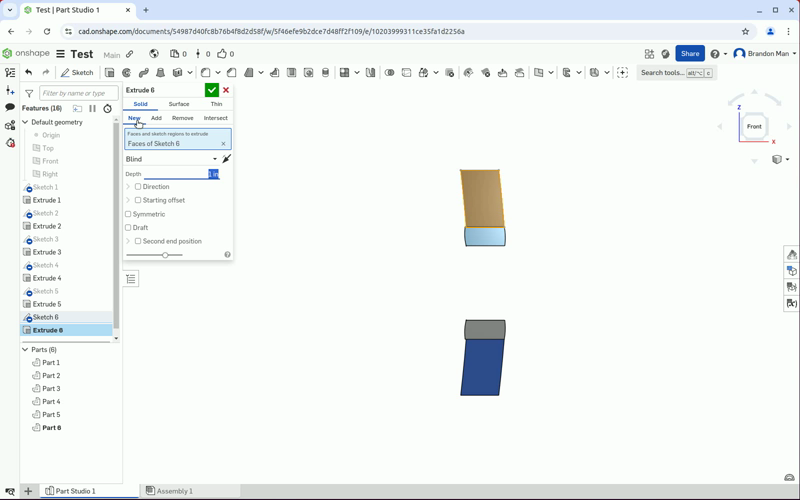
text(1.926)
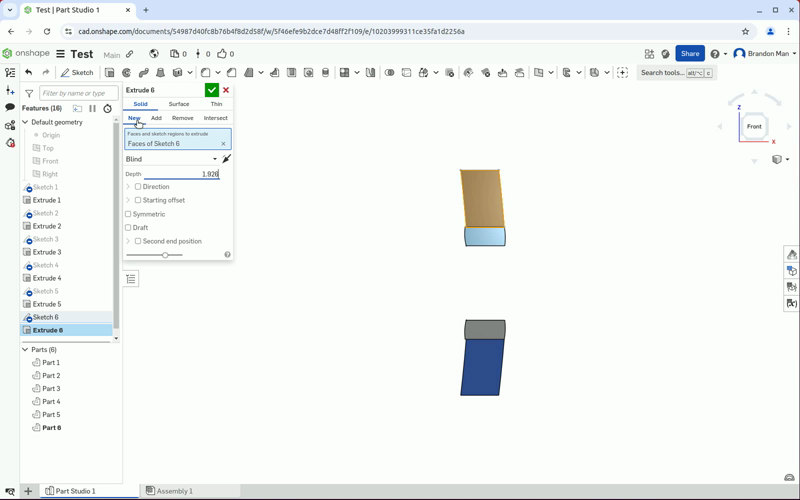
key(enter)
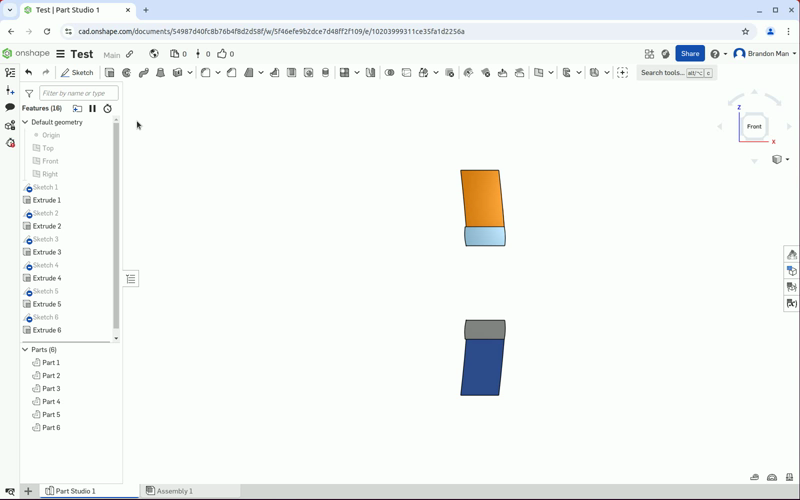
key(shift+h)
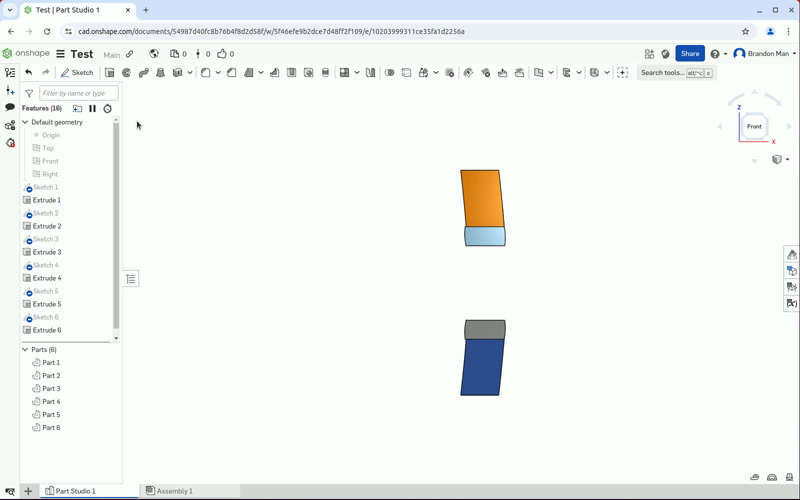
key(shift+h)
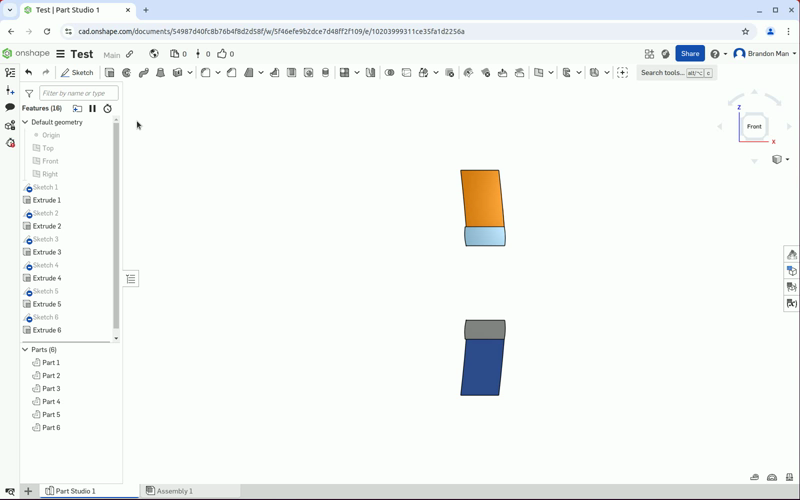
mouse_move(69, 189)
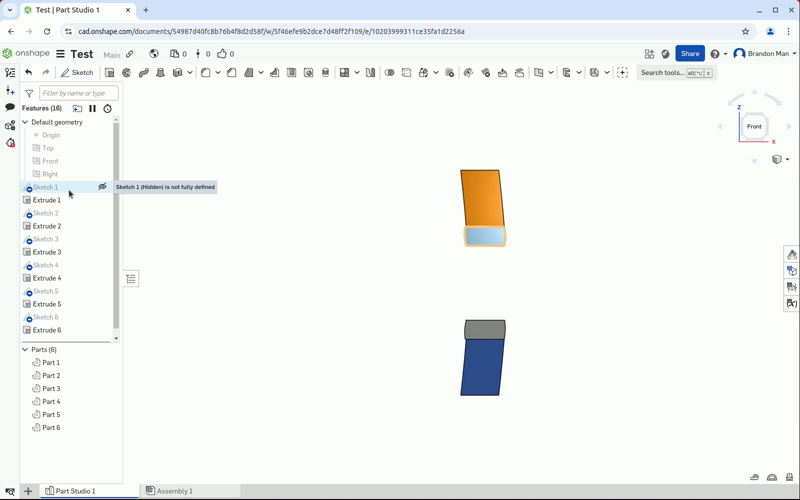
click(69, 189)
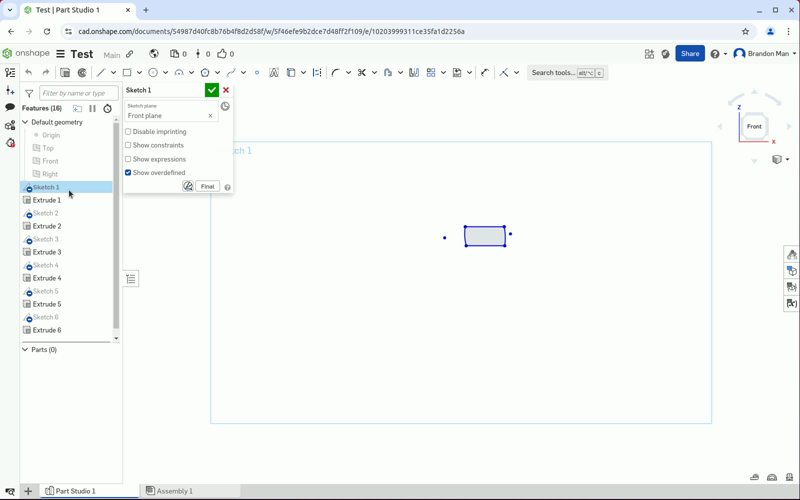
mouse_move(229, 92)
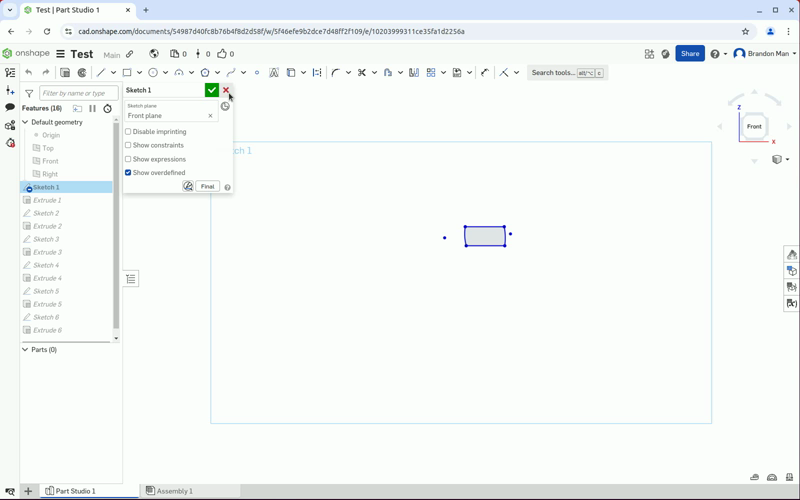
click(229, 92)
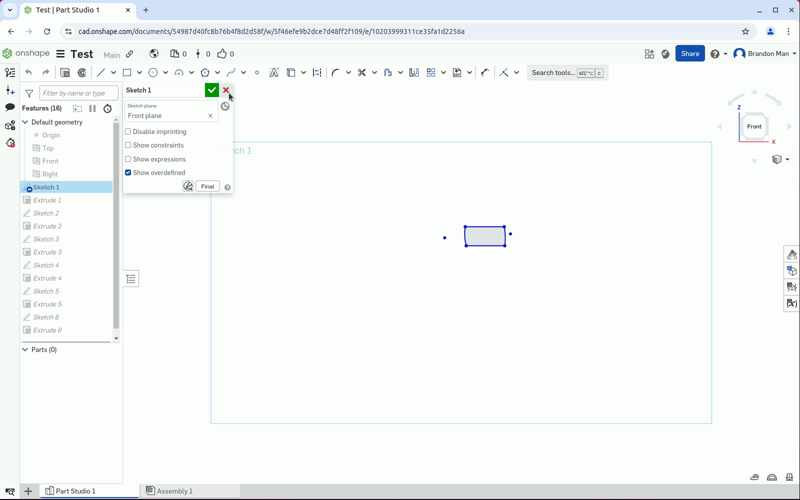
key(shift+s)
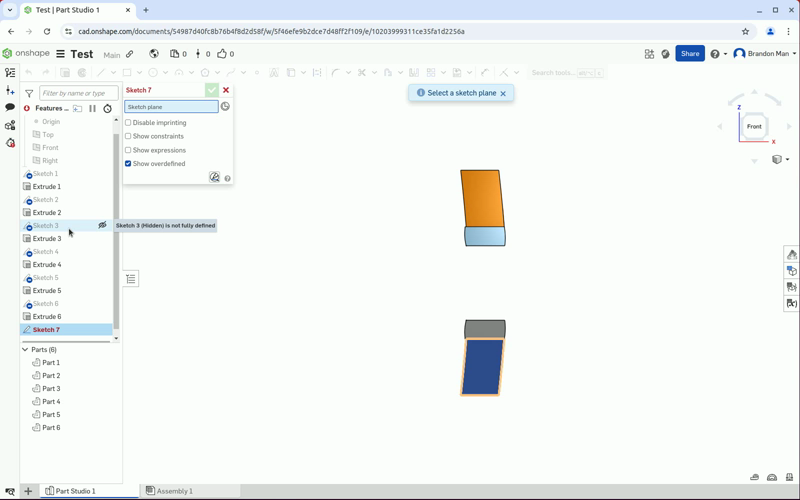
scroll(3)
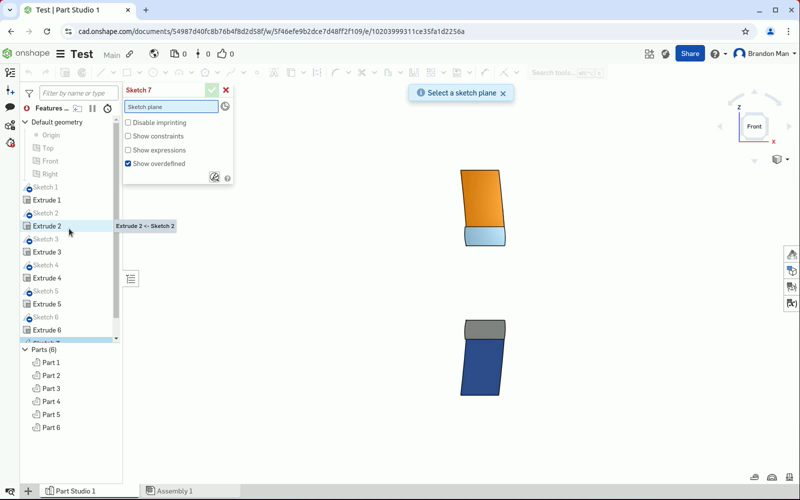
mouse_move(69, 163)
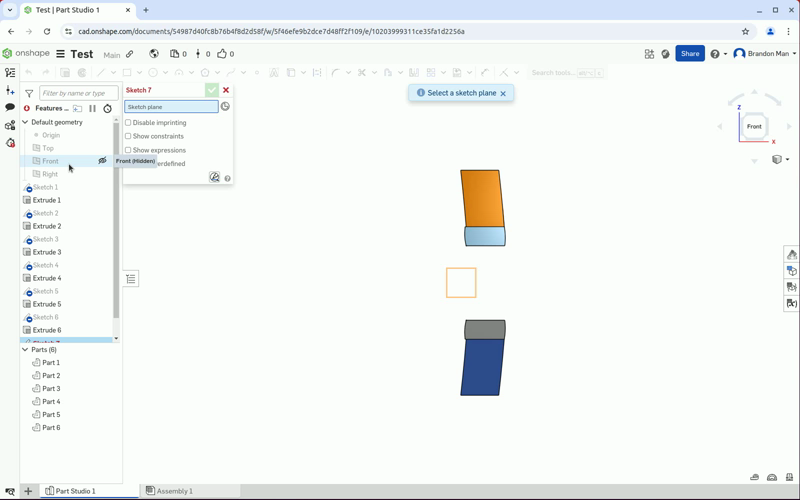
click(69, 163)
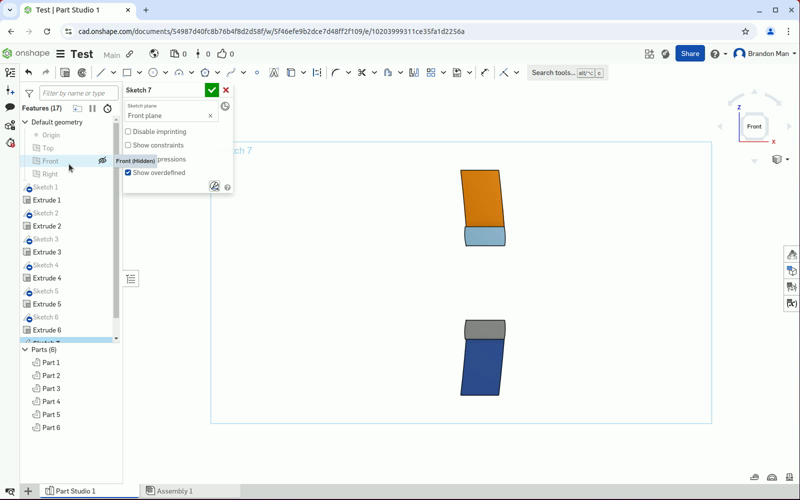
mouse_move(73, 352)
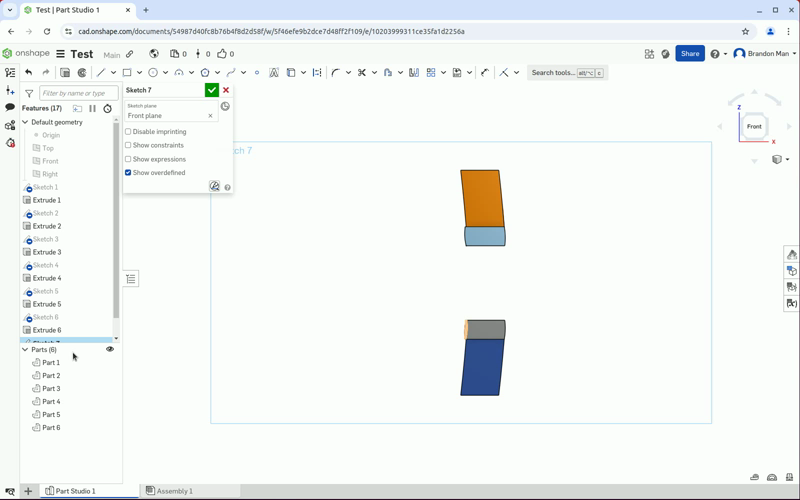
key(y)
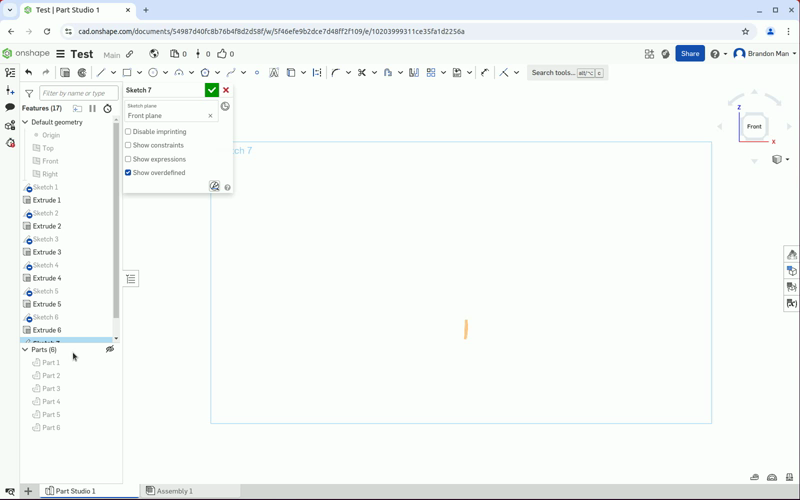
key(l)
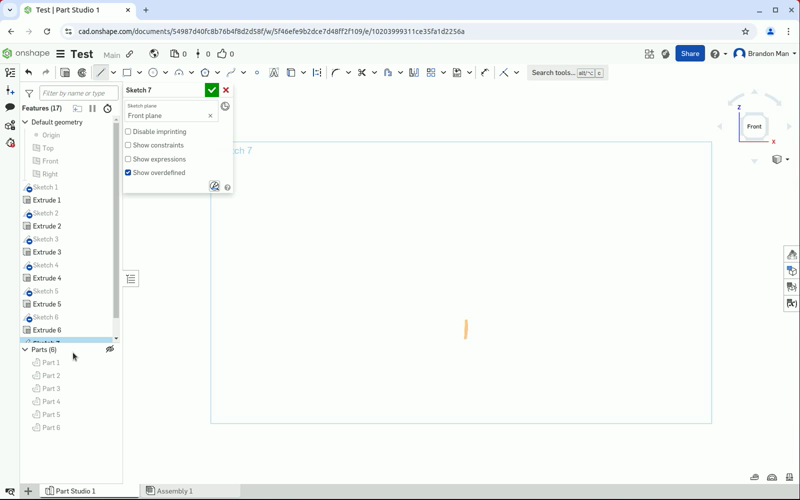
key_down(shift)
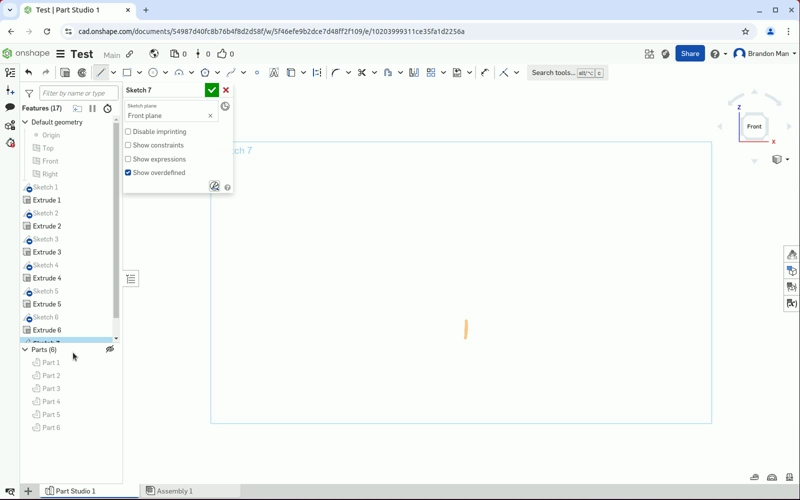
mouse_move(466, 320)
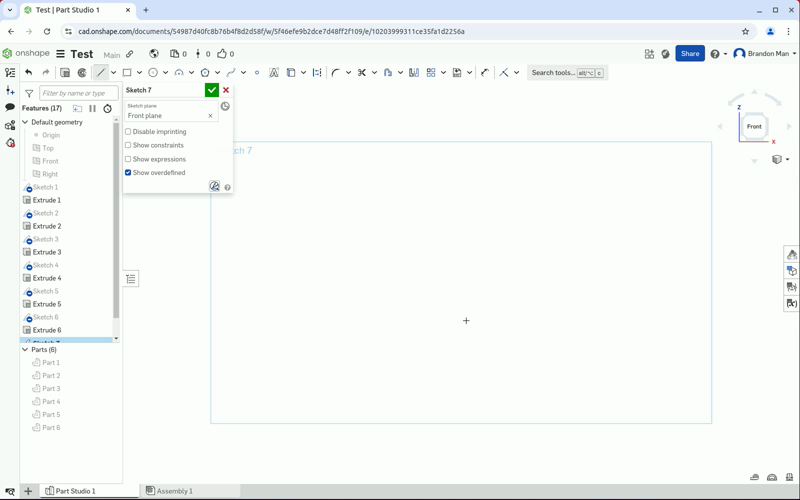
click(466, 320)
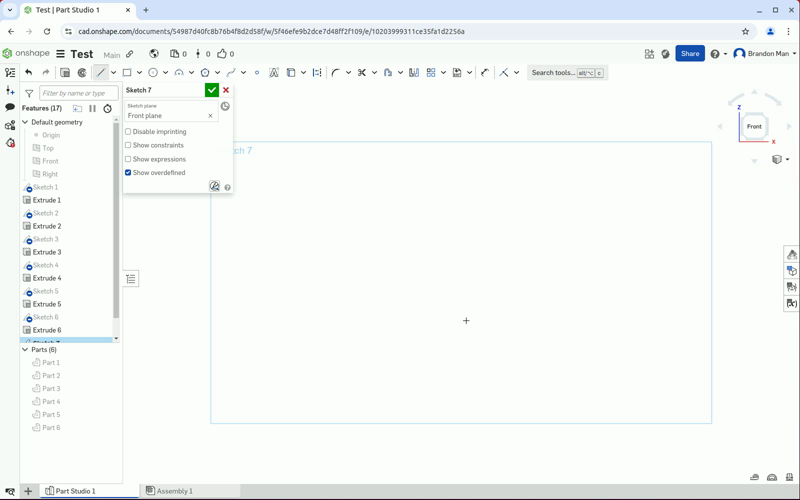
key_up(shift)
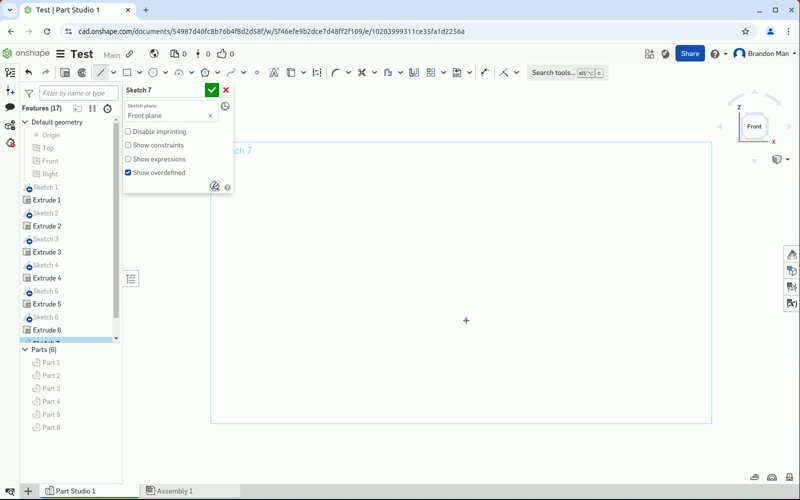
key_down(shift)
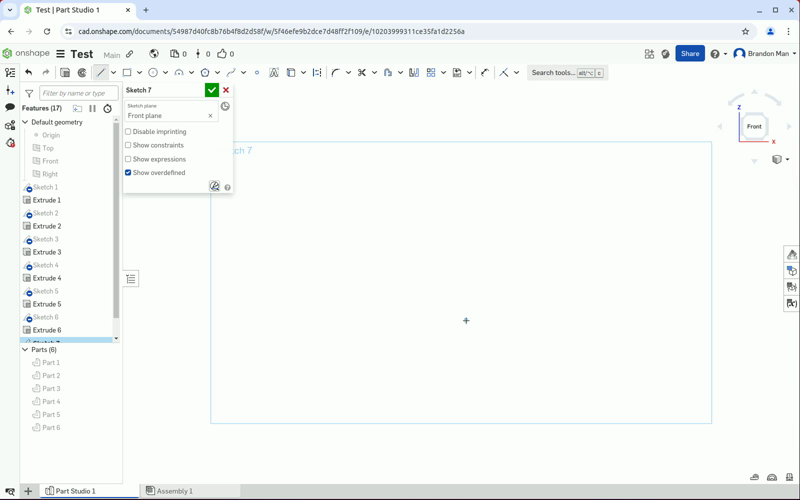
mouse_move(496, 320)
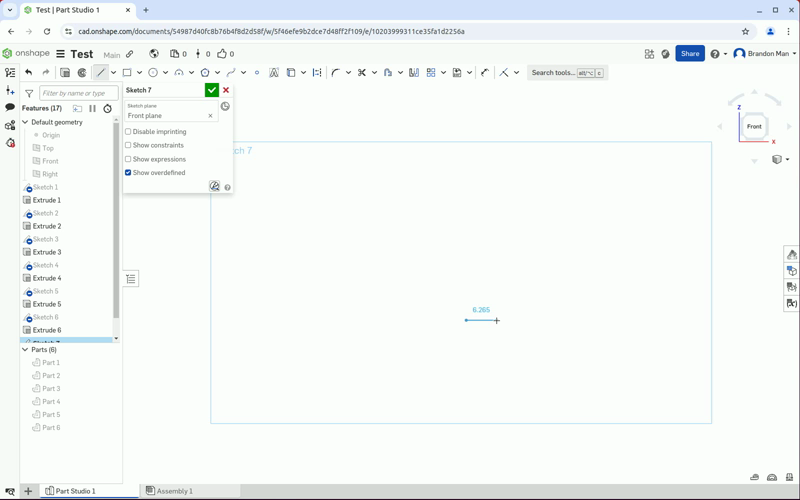
mouse_move(504, 320)
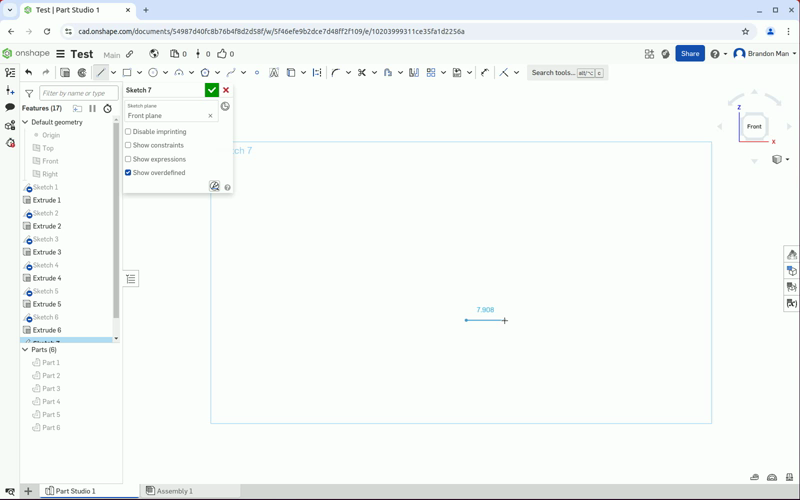
click(504, 320)
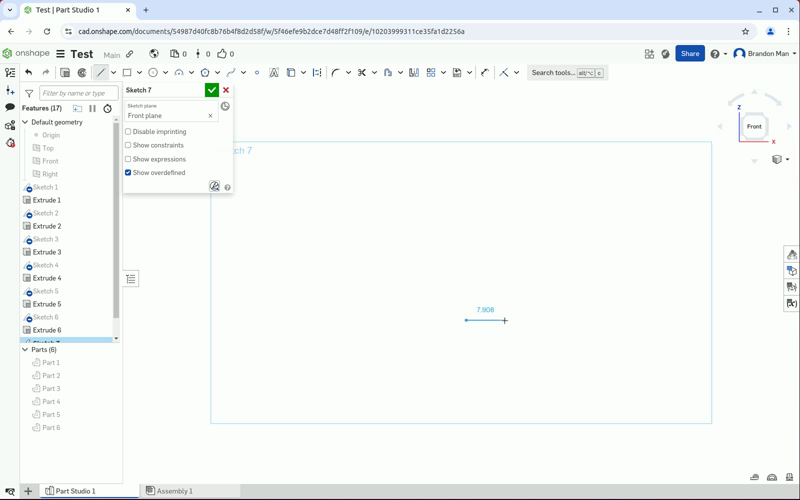
key_up(shift)
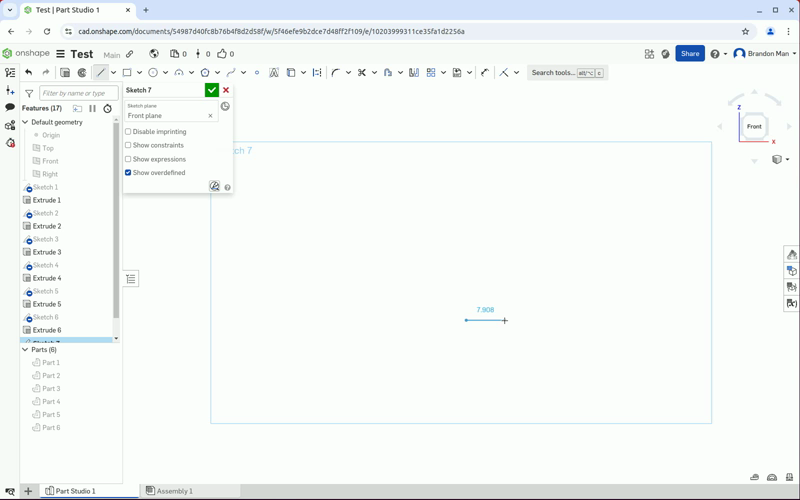
key(esc)
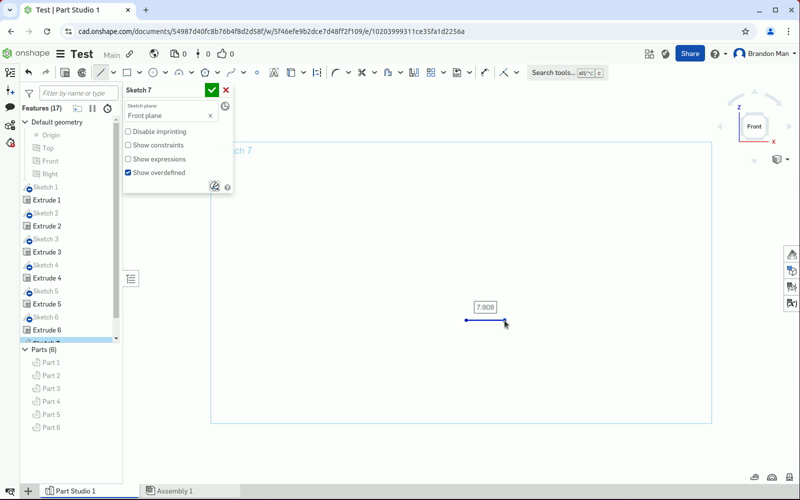
key(a)
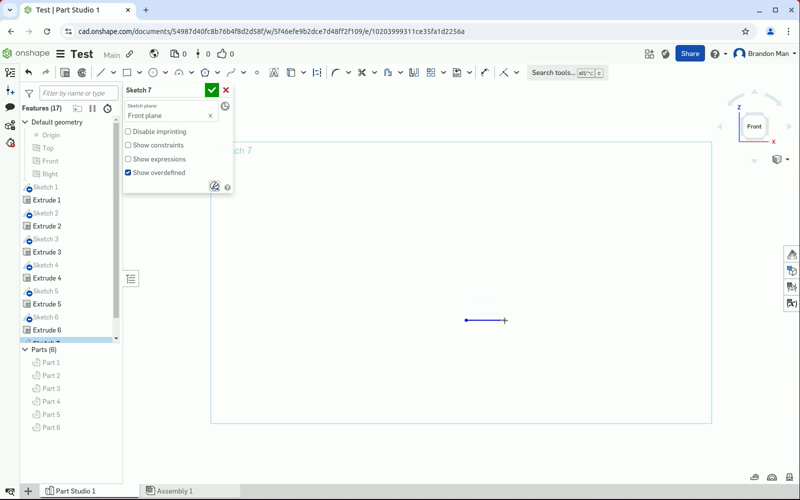
mouse_move(504, 320)
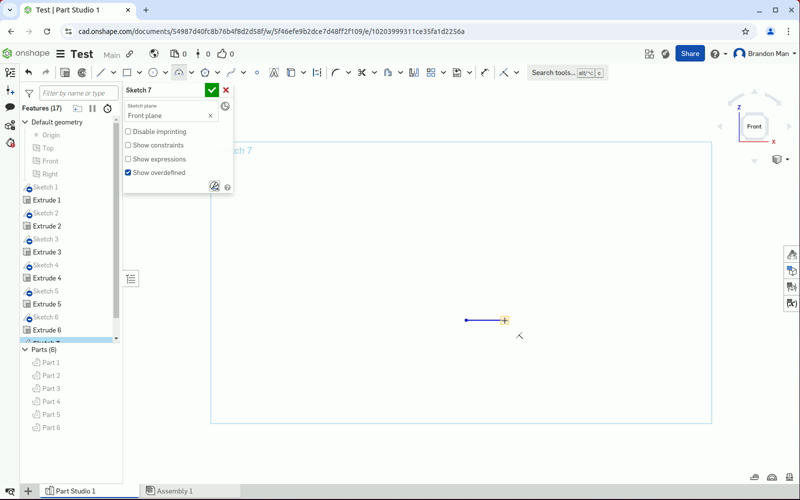
click(504, 320)
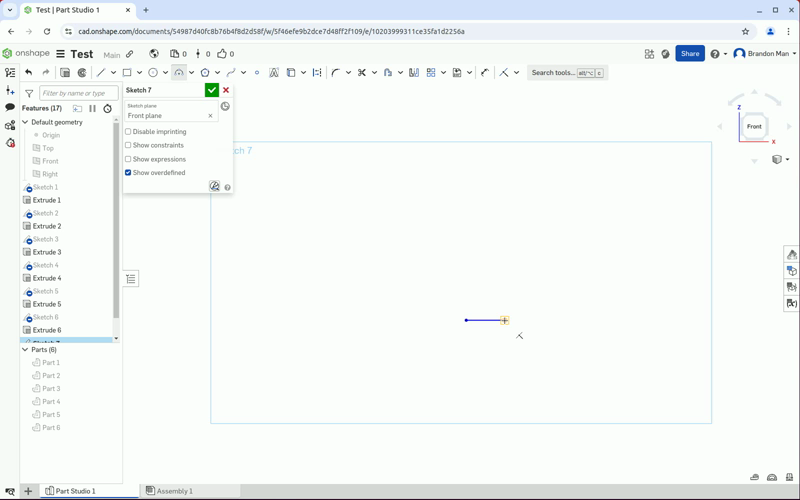
key_down(shift)
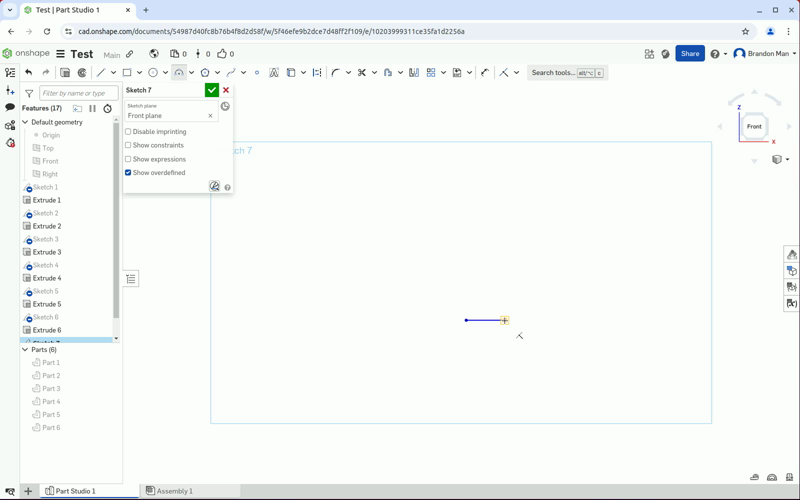
mouse_move(504, 245)
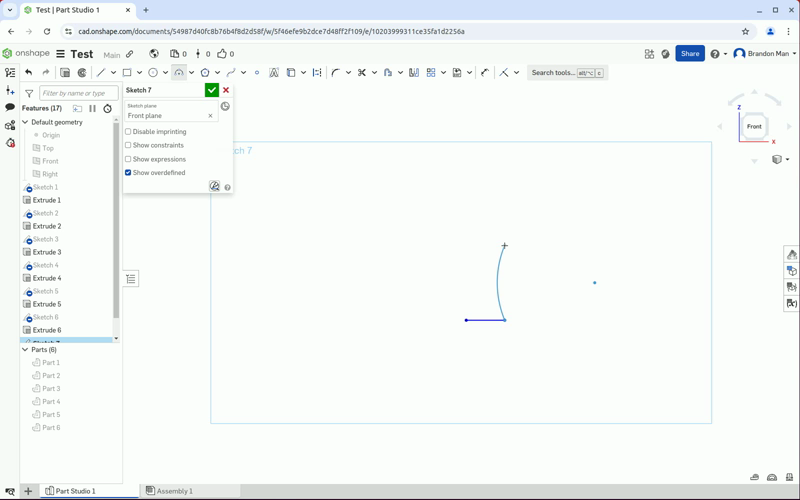
click(504, 245)
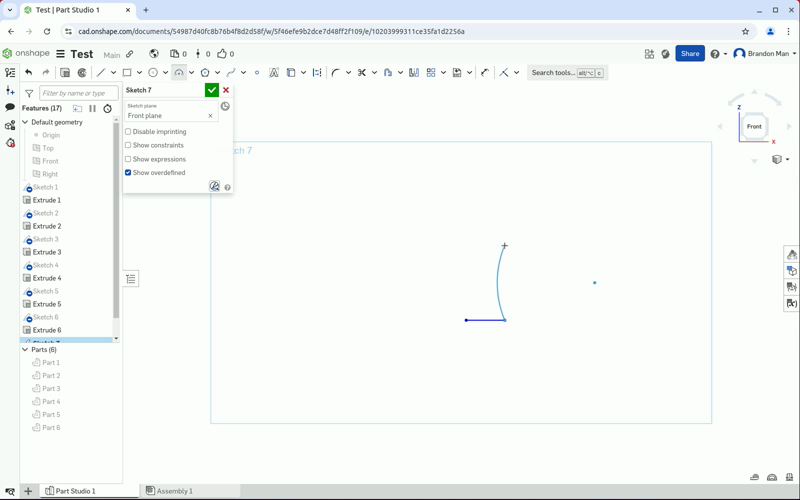
mouse_move(505, 282)
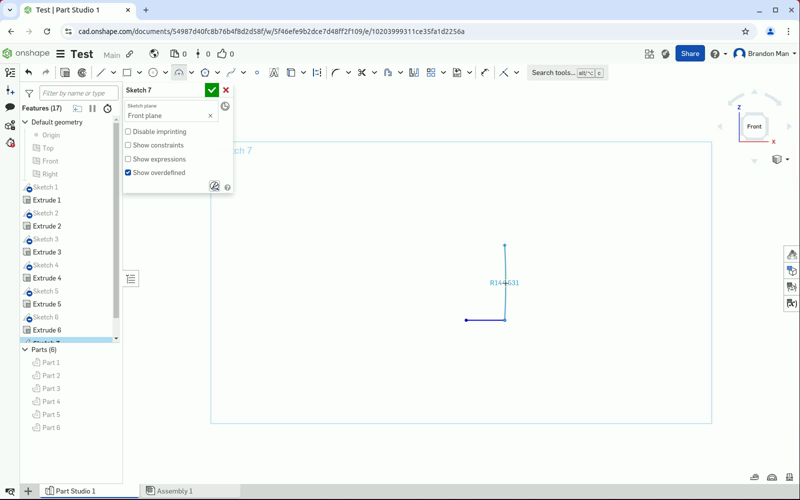
click(505, 282)
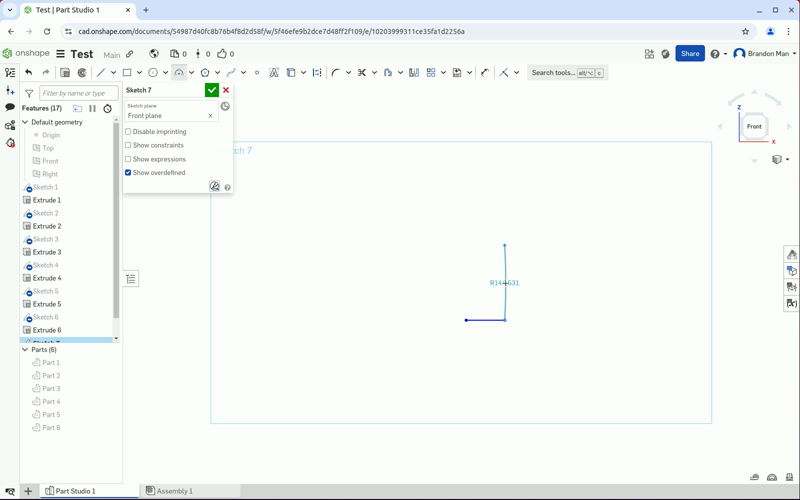
key_up(shift)
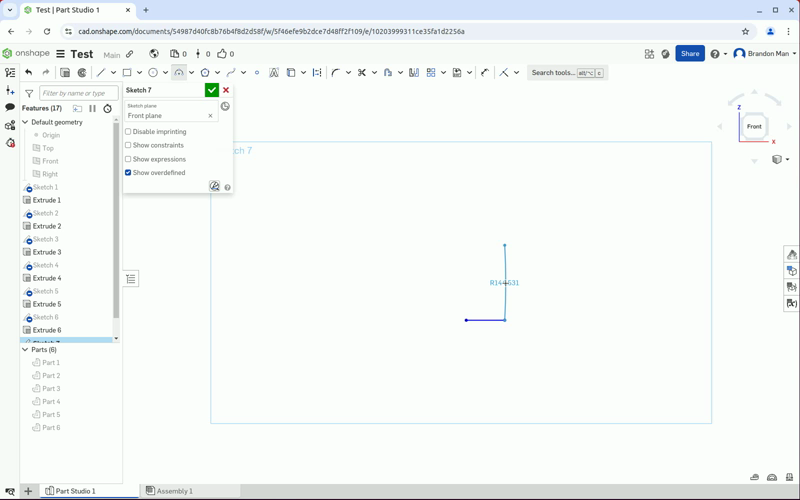
key(esc)
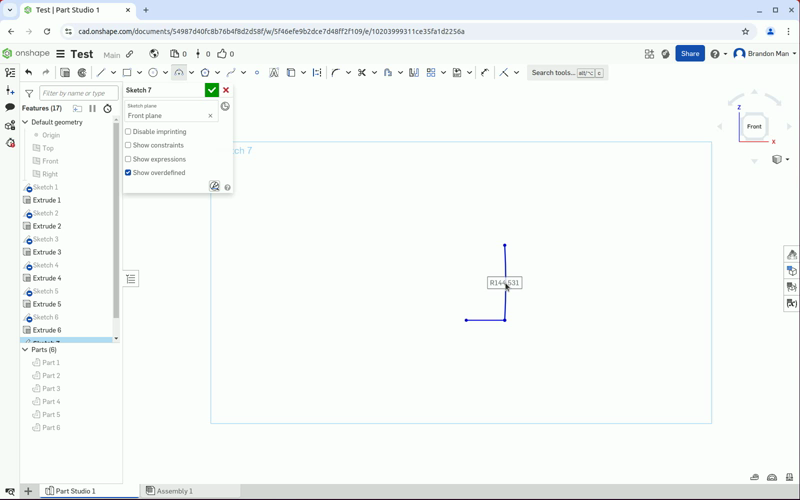
key(l)
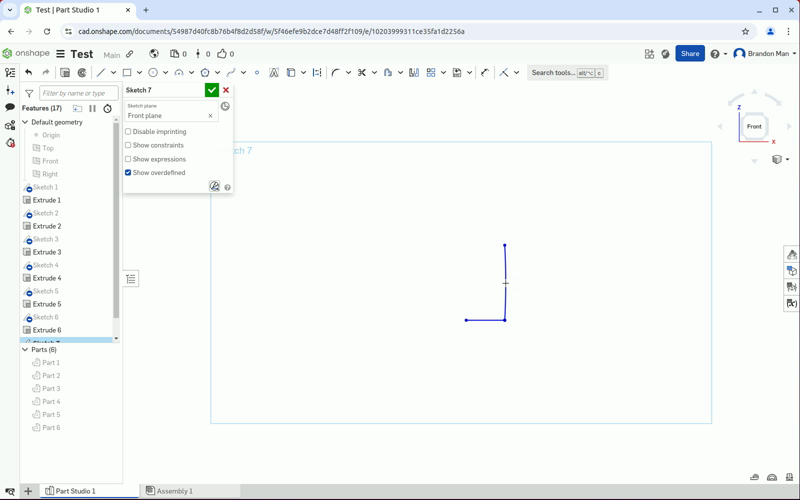
mouse_move(504, 245)
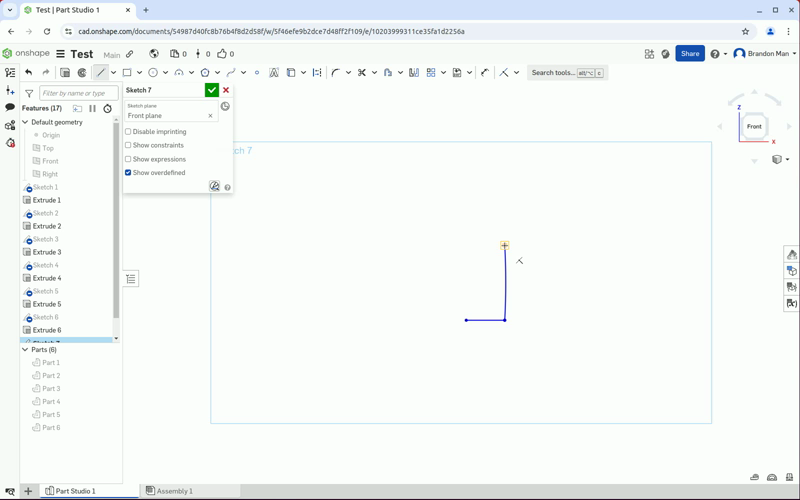
click(504, 245)
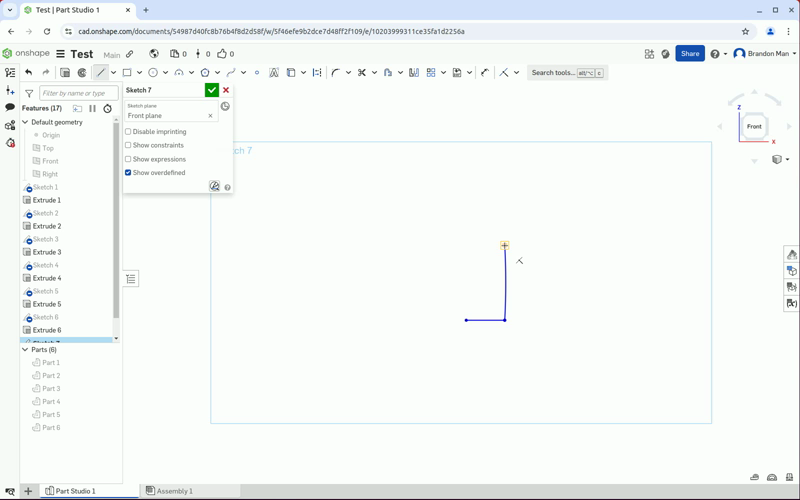
key_down(shift)
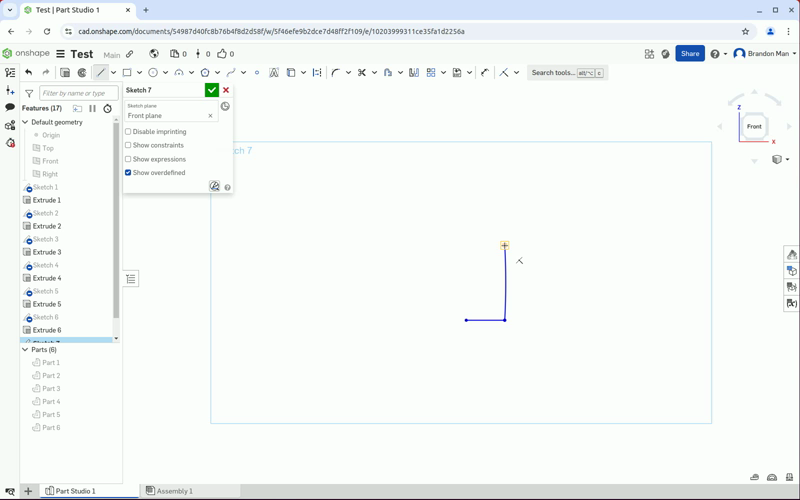
mouse_move(534, 245)
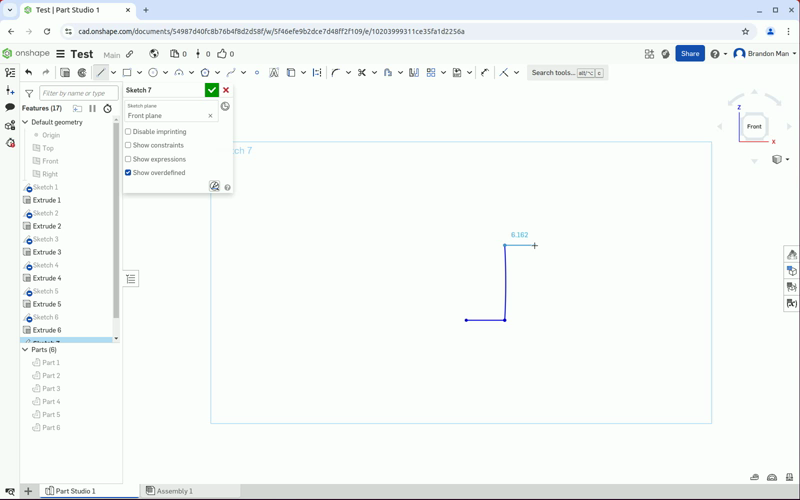
mouse_move(466, 245)
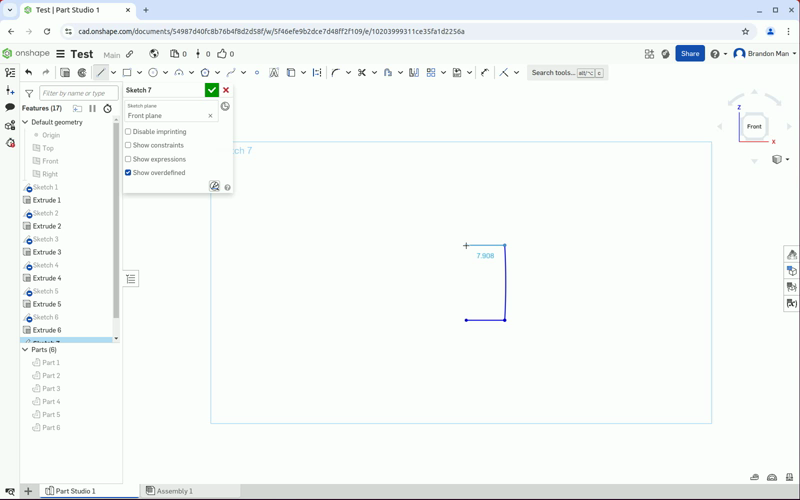
click(466, 245)
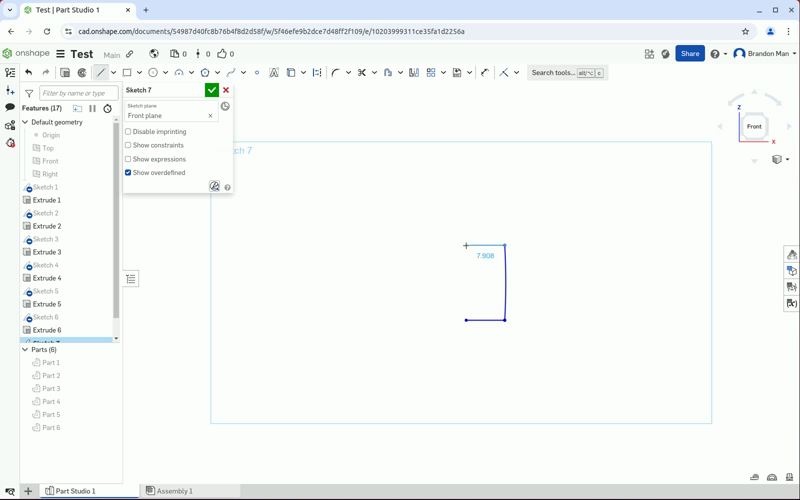
key_up(shift)
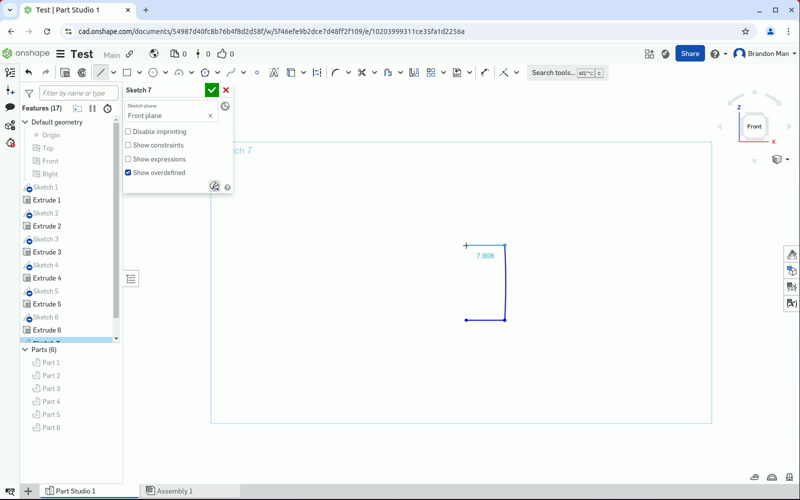
key(esc)
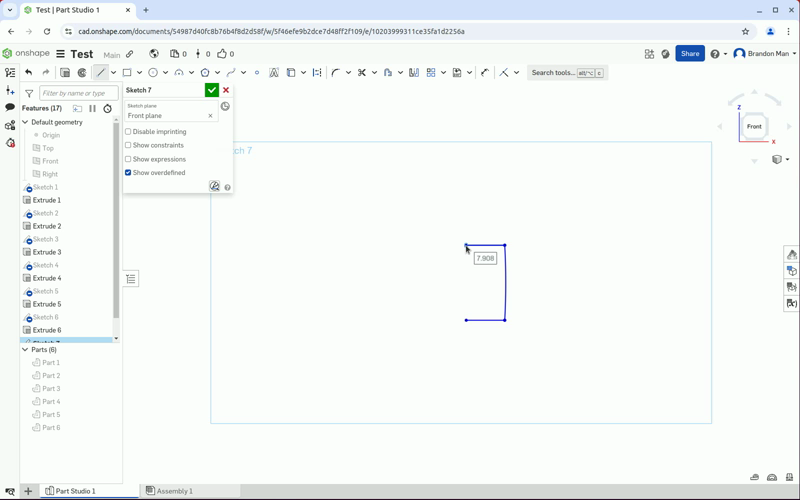
key(a)
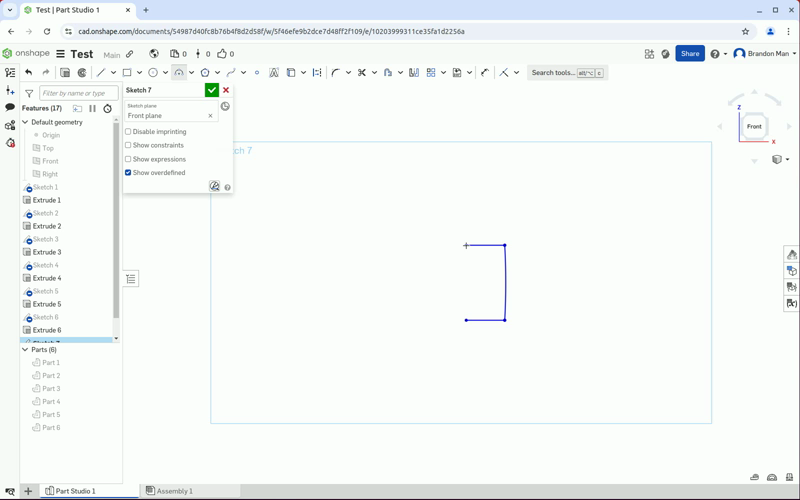
mouse_move(466, 245)
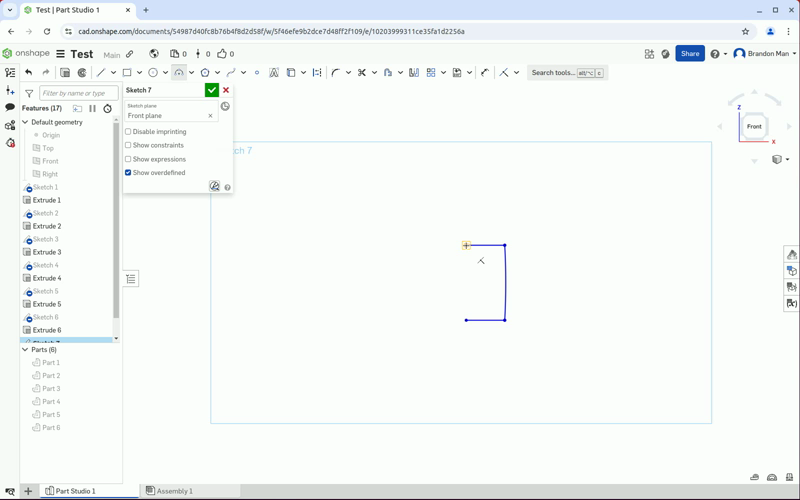
click(466, 245)
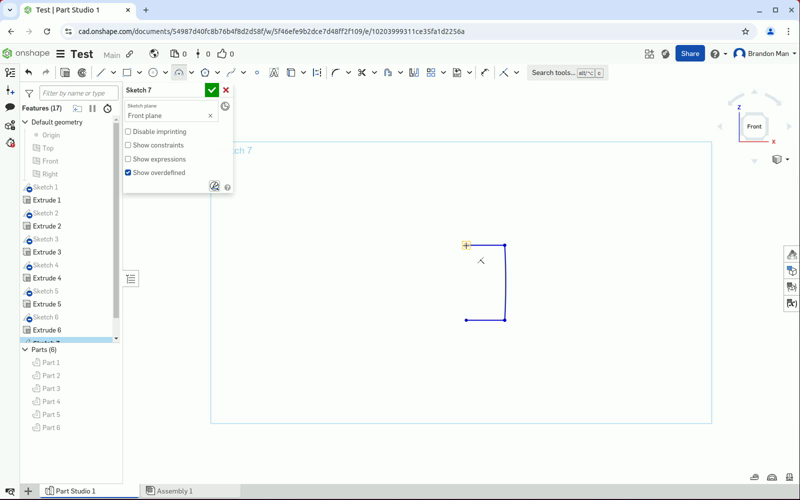
mouse_move(466, 320)
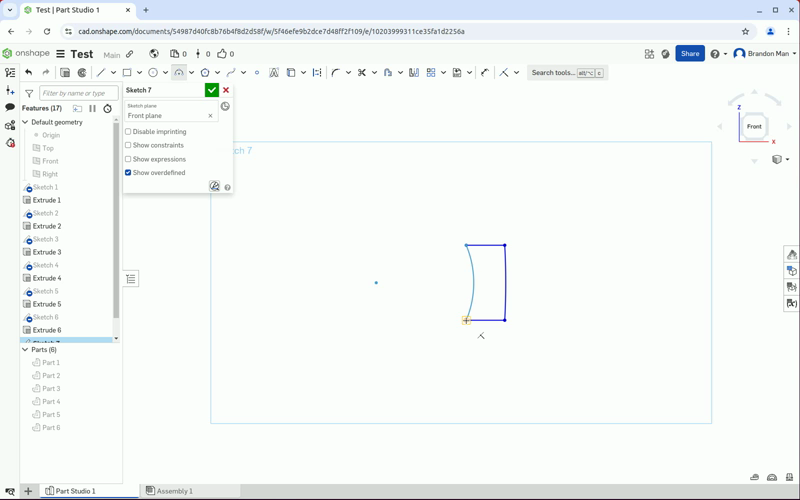
click(466, 320)
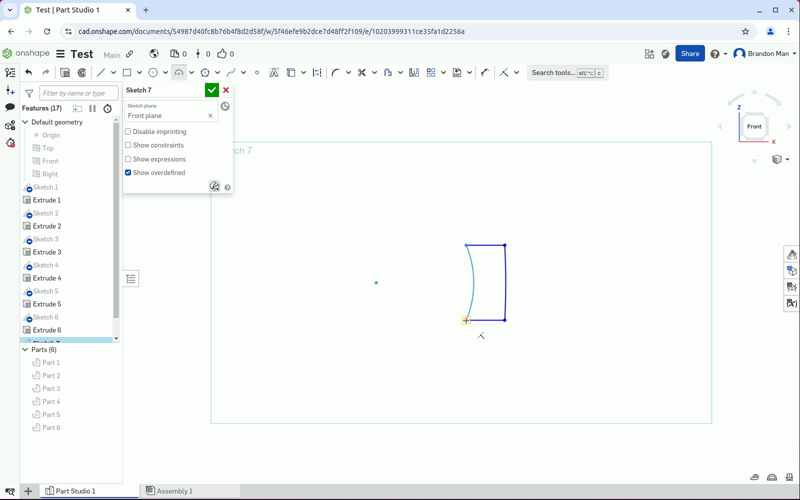
key_down(shift)
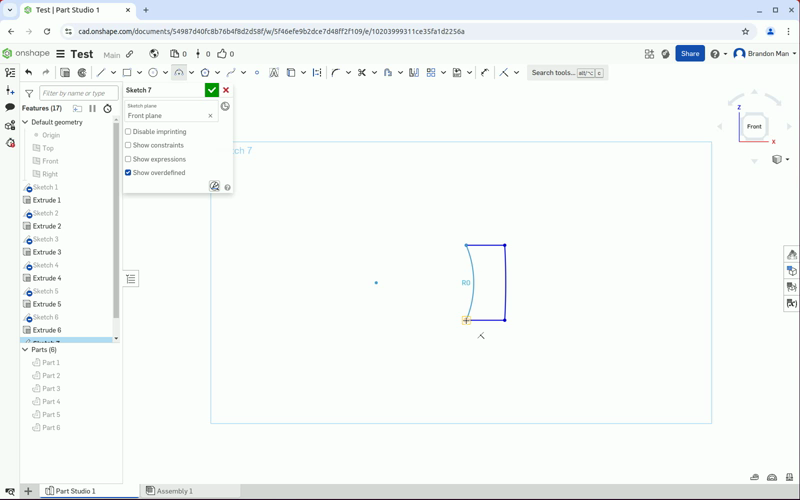
mouse_move(467, 282)
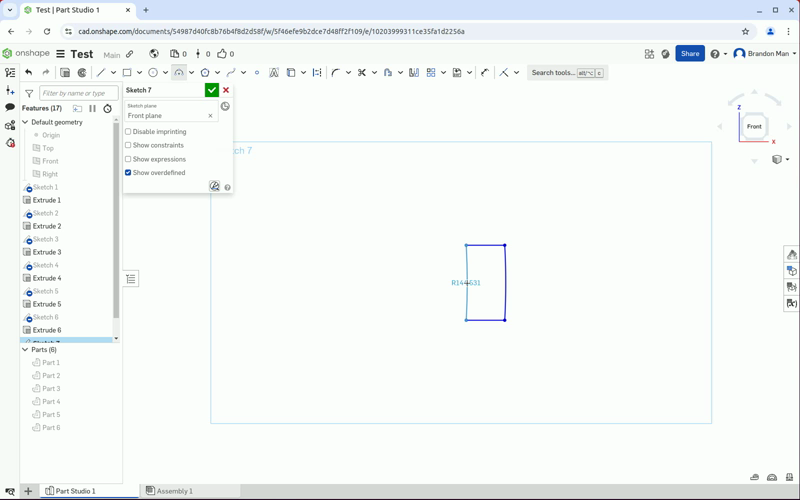
click(467, 282)
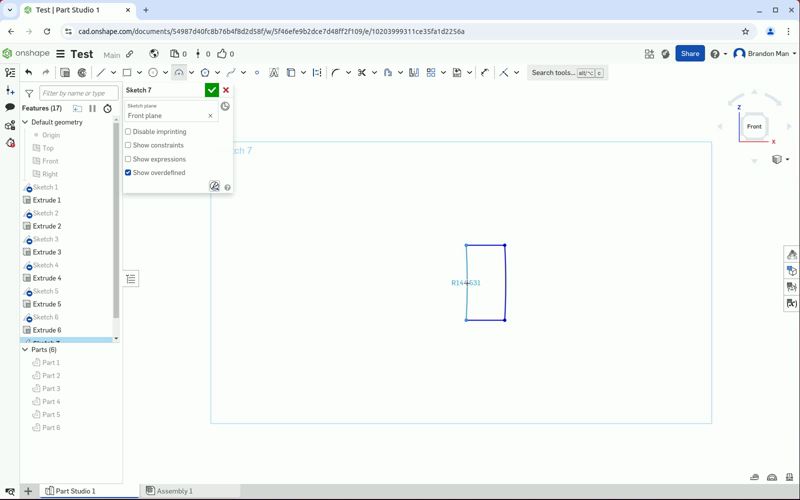
key_up(shift)
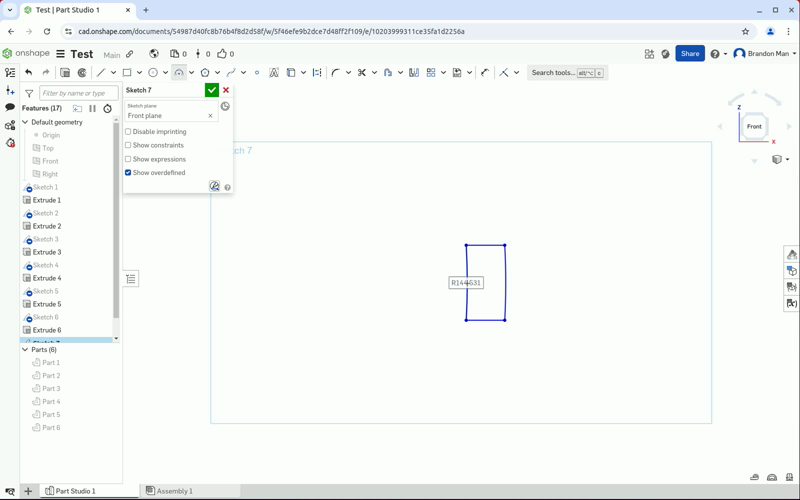
key(esc)
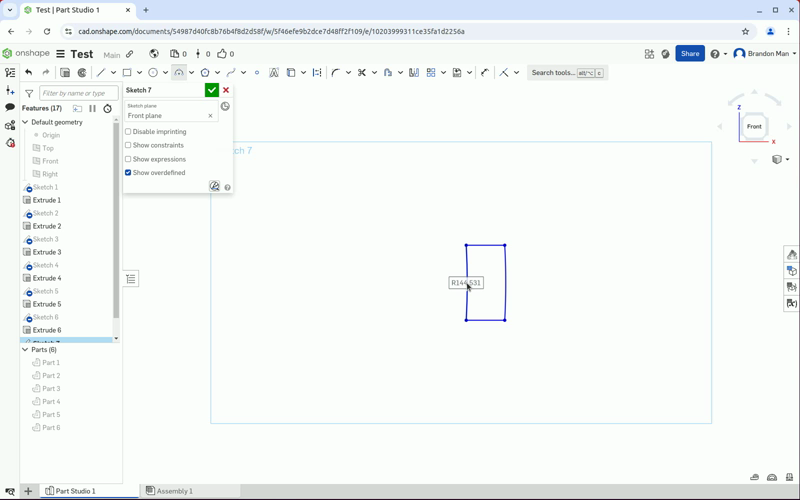
mouse_move(483, 310)
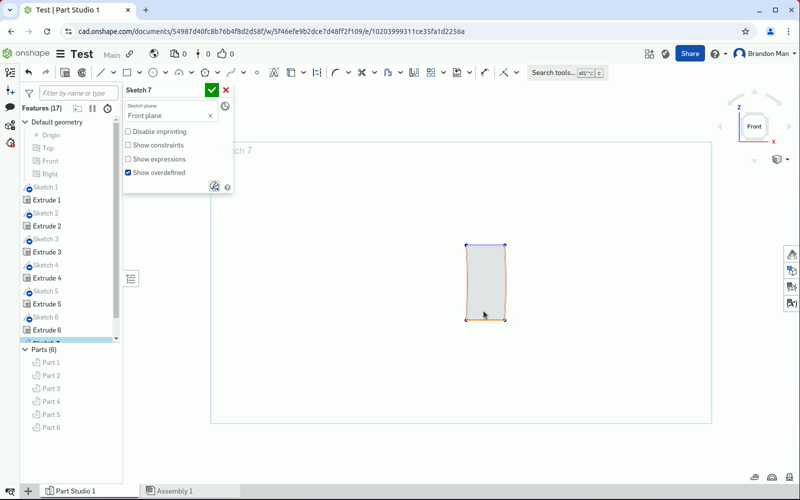
click(483, 310)
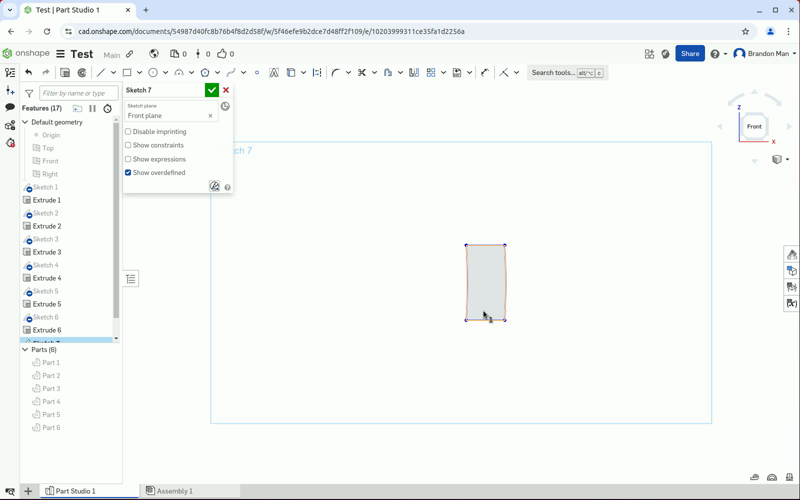
mouse_move(73, 352)
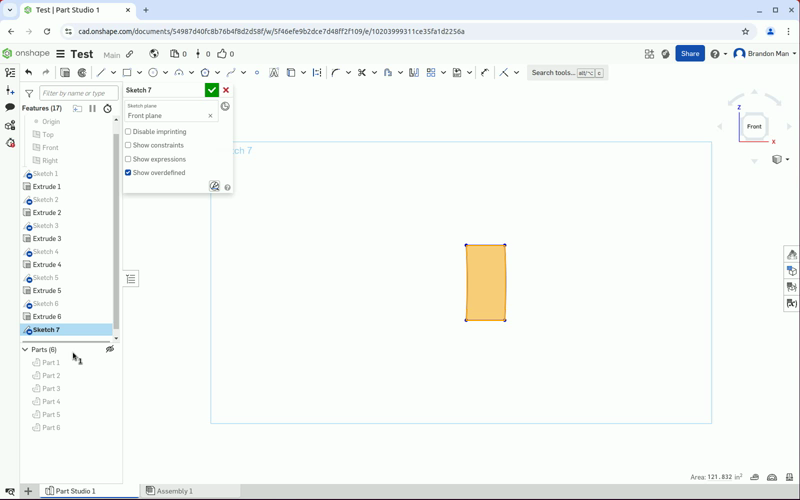
key(shift+y)
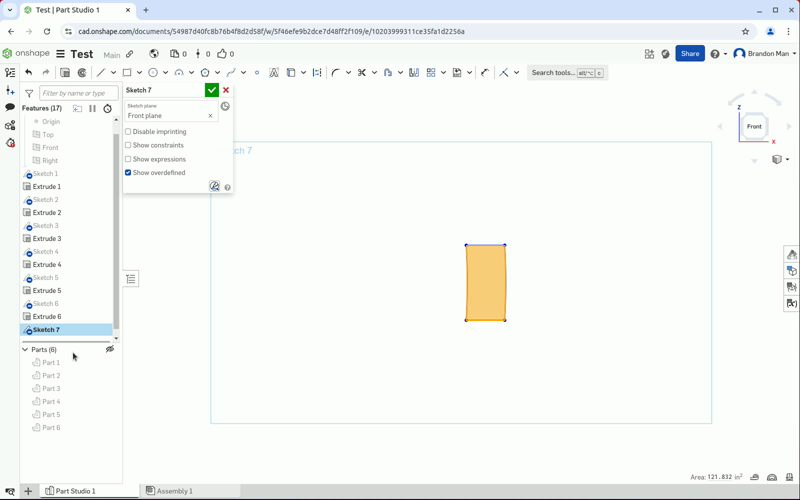
key(shift+e)
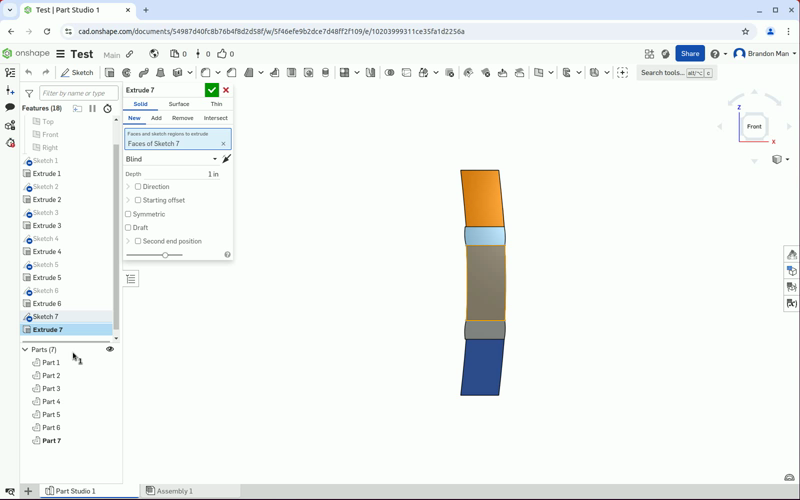
mouse_move(143, 106)
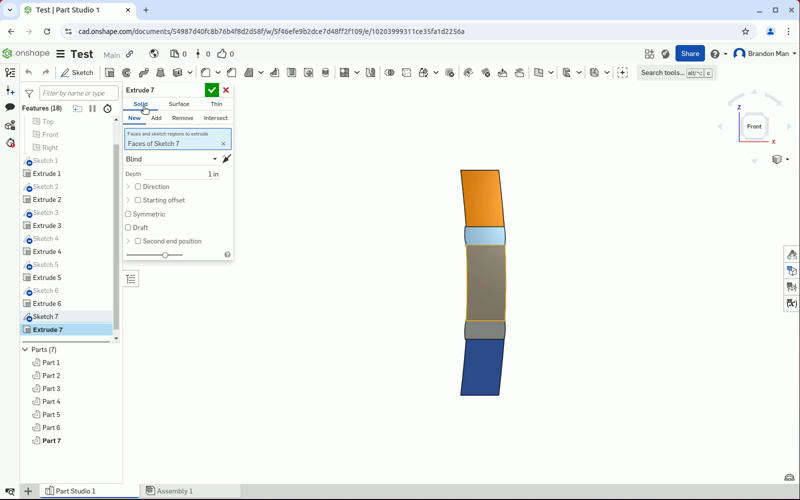
click(143, 106)
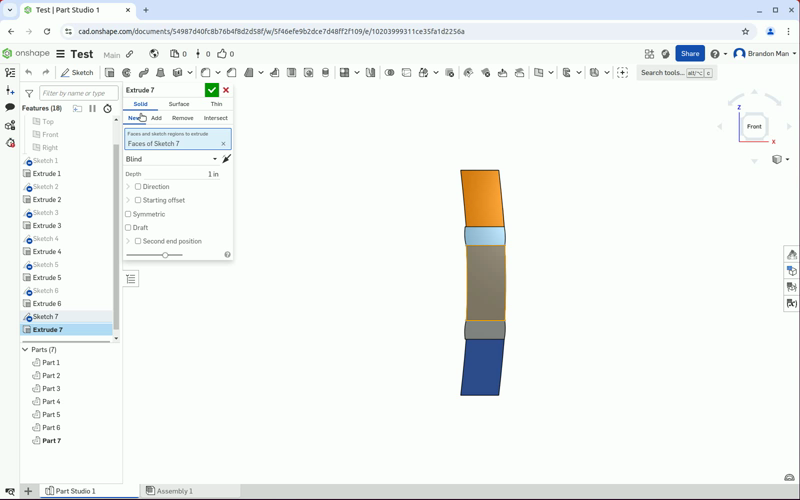
mouse_move(137, 120)
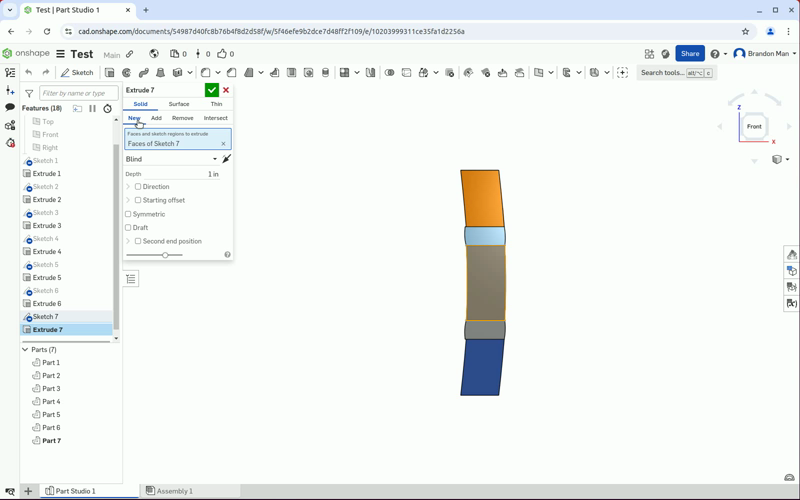
click(137, 120)
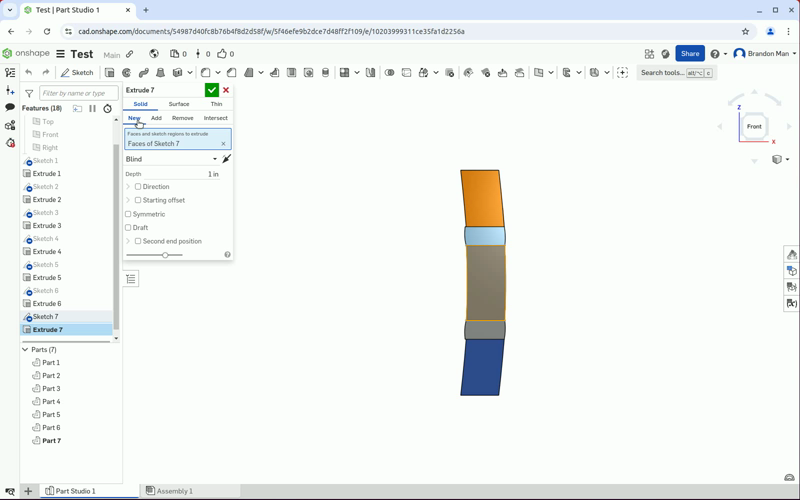
key(tab, 4)
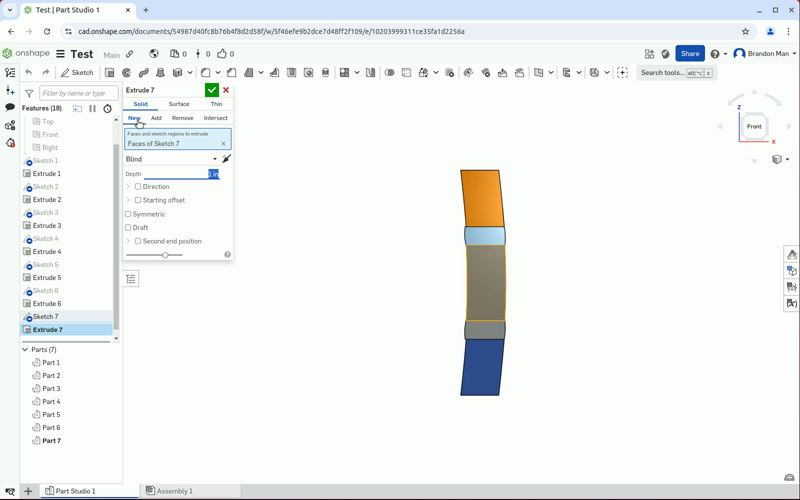
text(1.926)
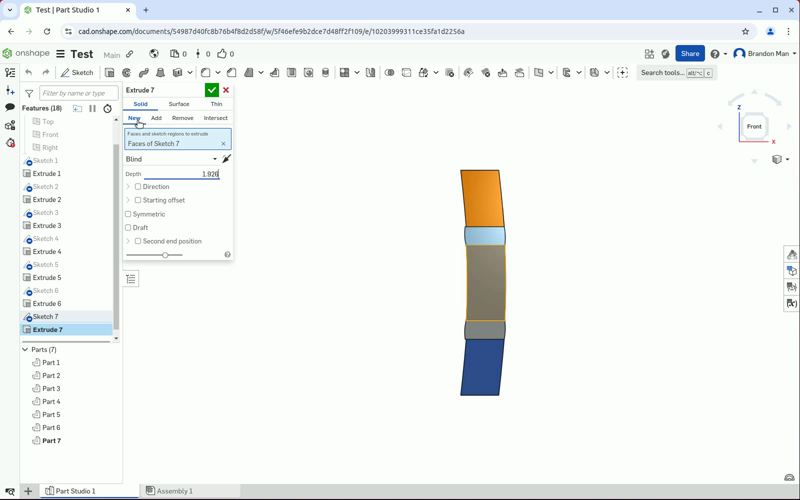
key(enter)
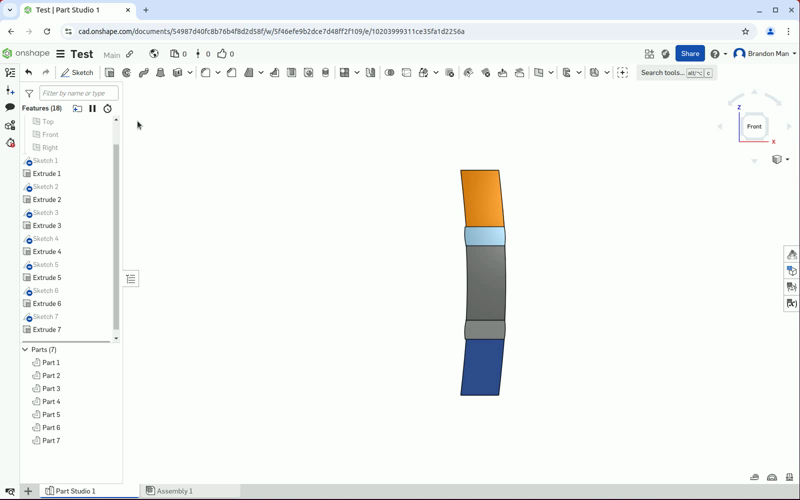
key(shift+h)
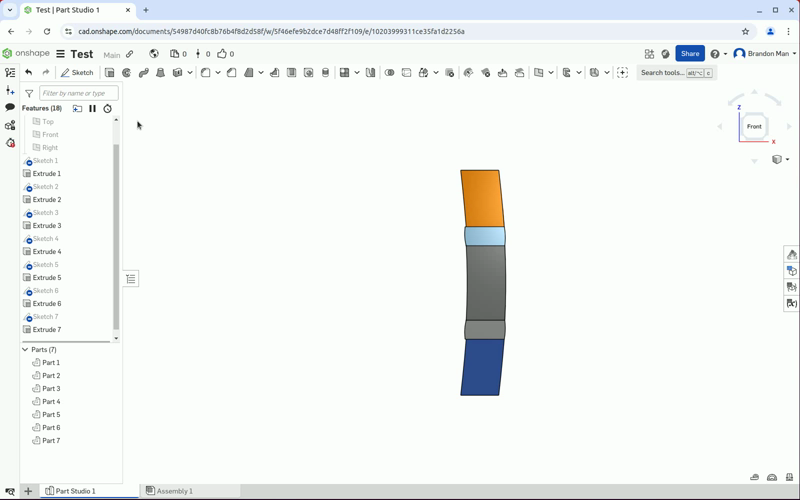
key(shift+h)
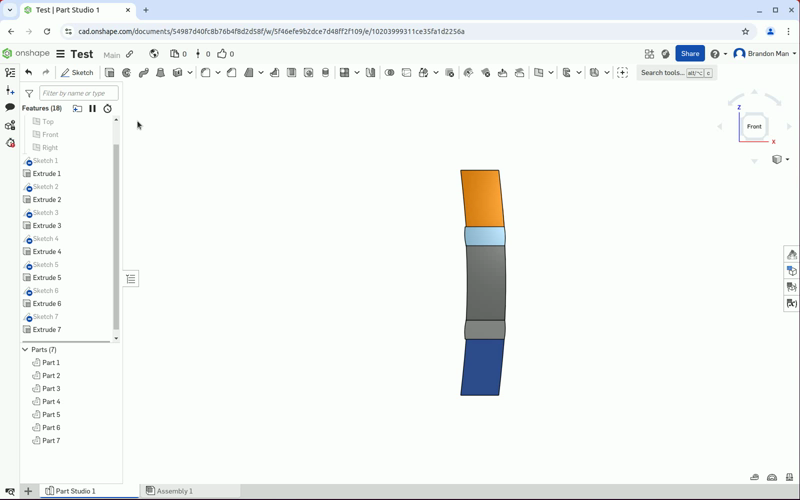
mouse_move(69, 163)
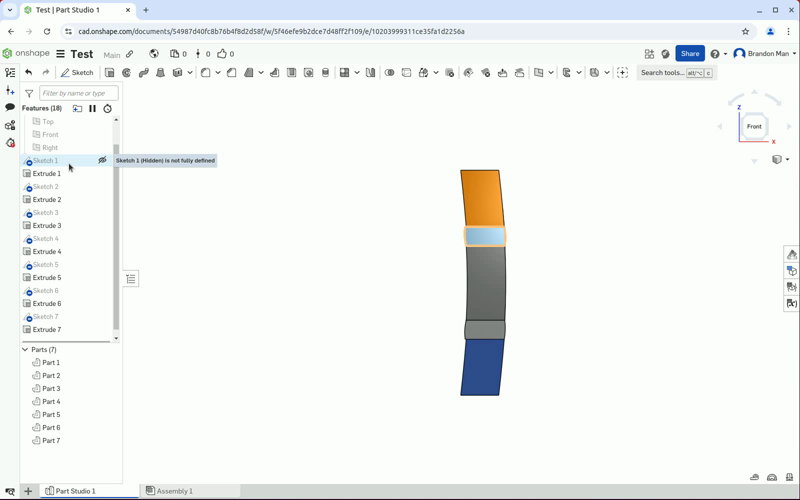
click(69, 163)
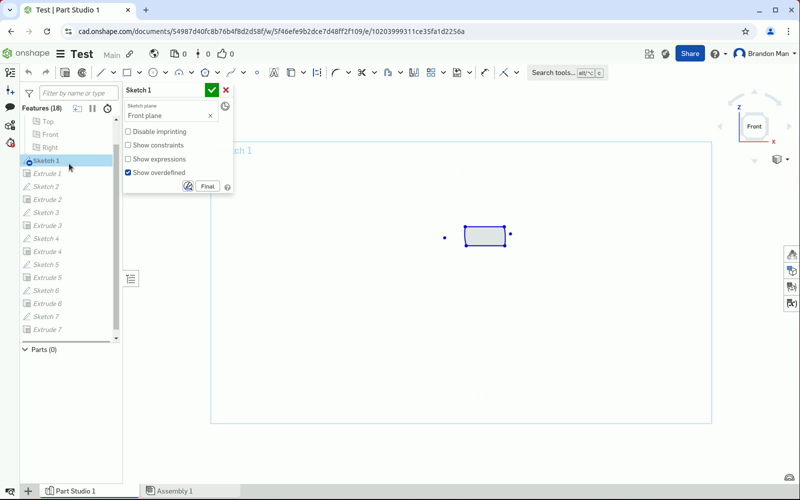
mouse_move(229, 92)
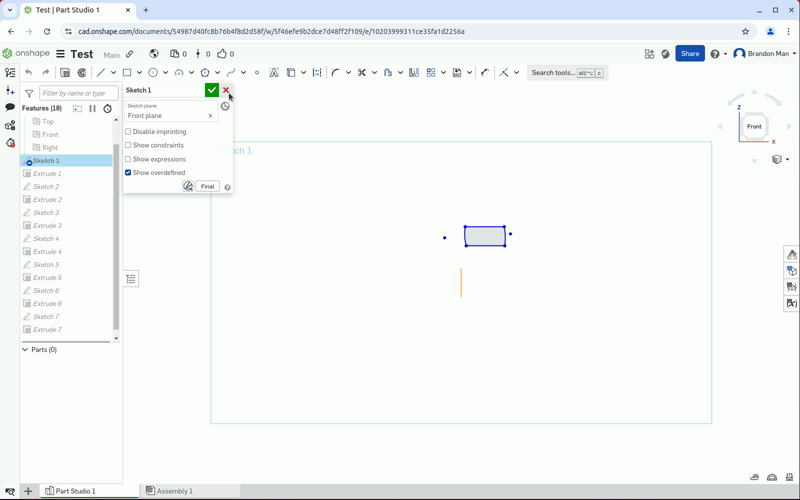
click(229, 92)
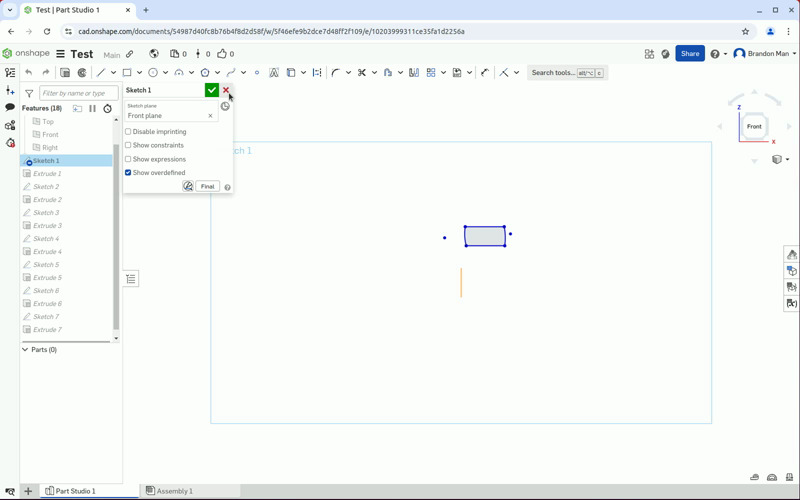
key(shift+s)
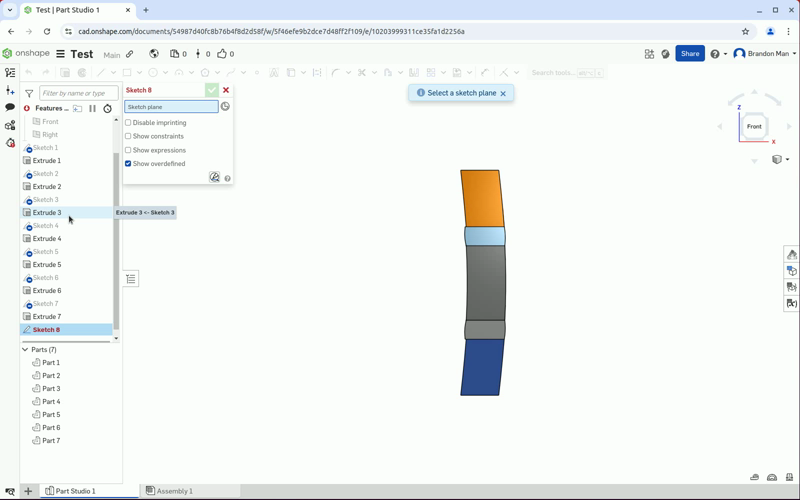
scroll(3)
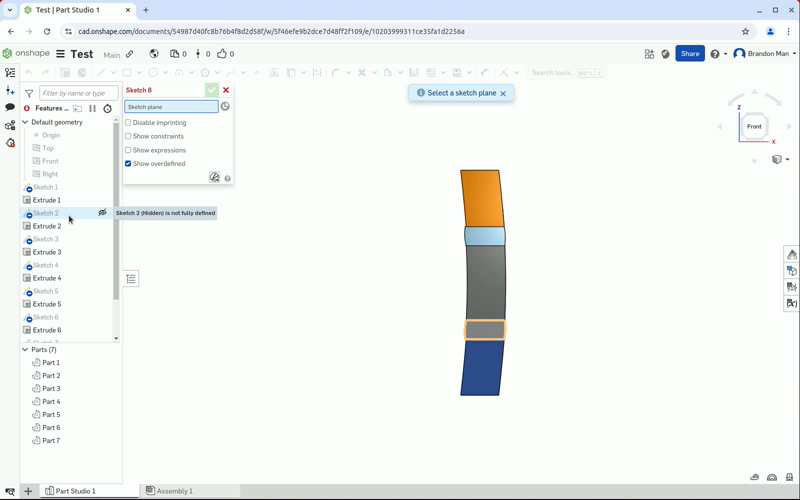
mouse_move(69, 163)
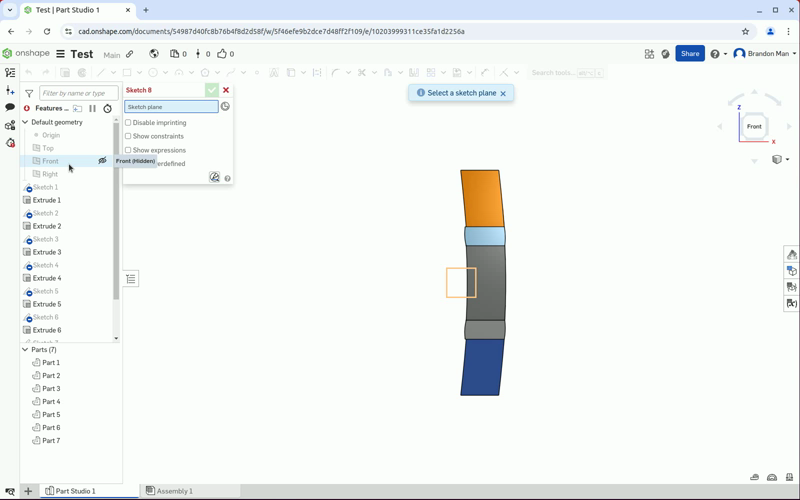
click(69, 163)
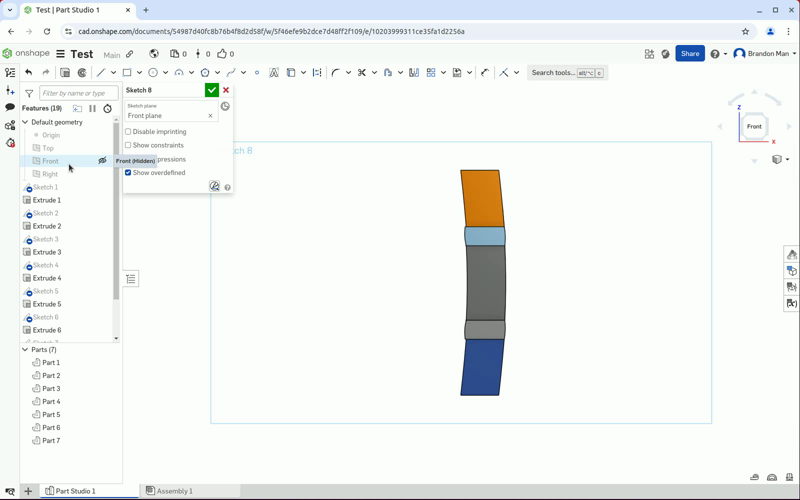
mouse_move(73, 352)
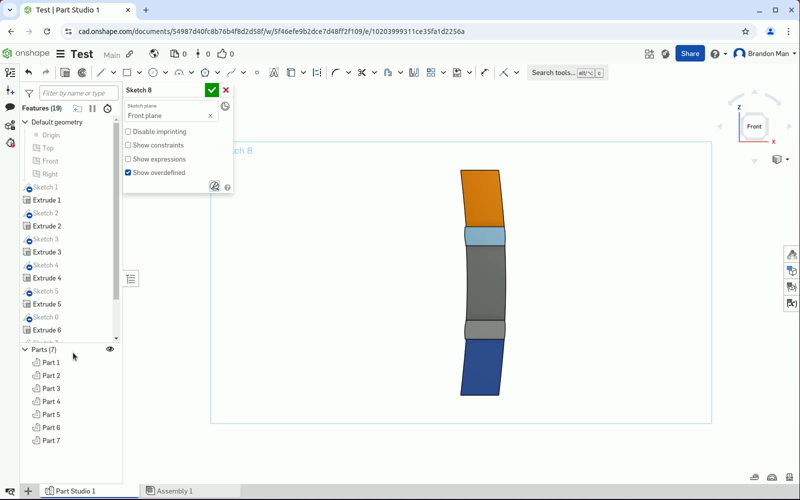
key(y)
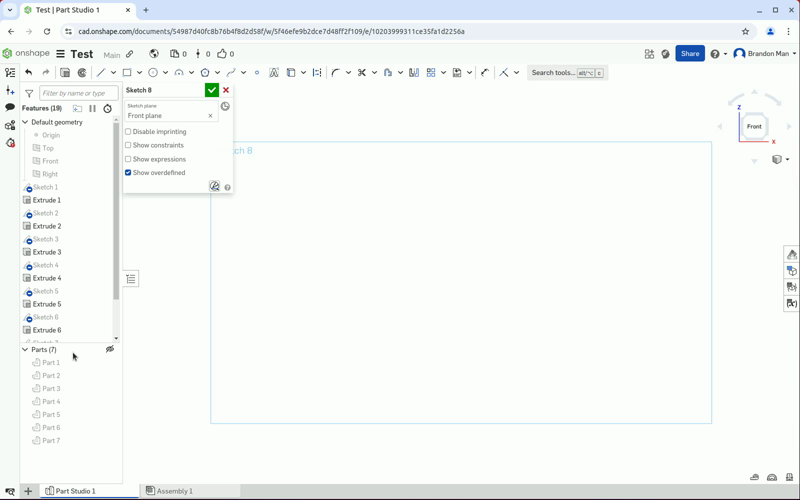
key(a)
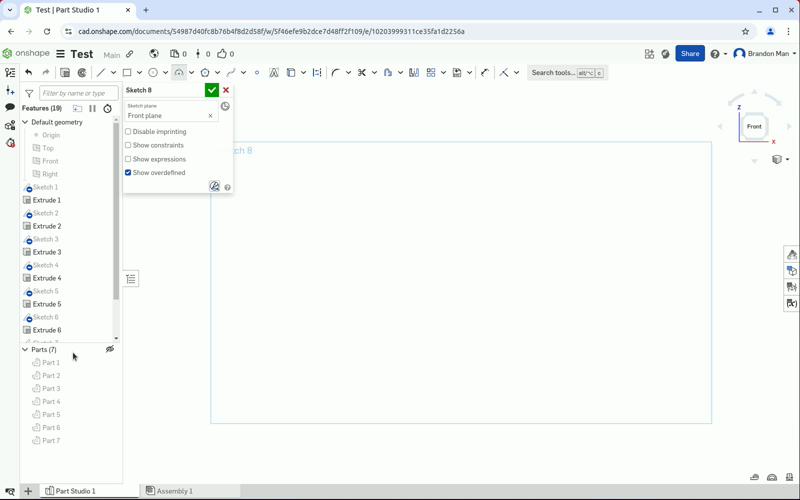
key_down(shift)
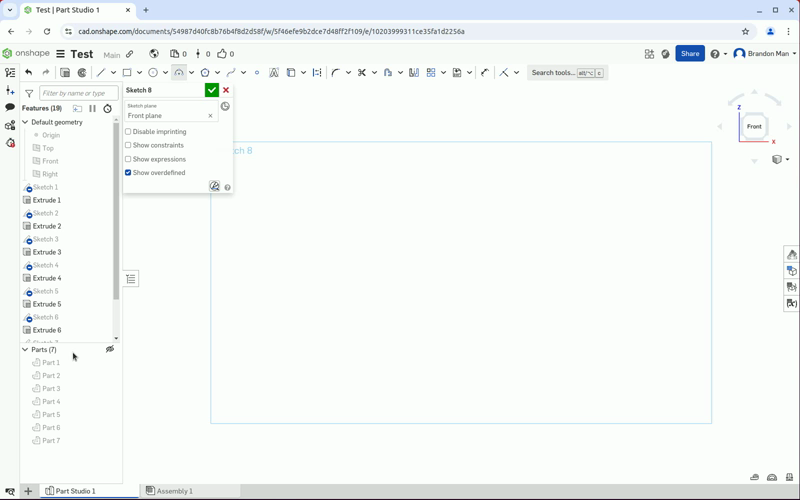
mouse_move(465, 226)
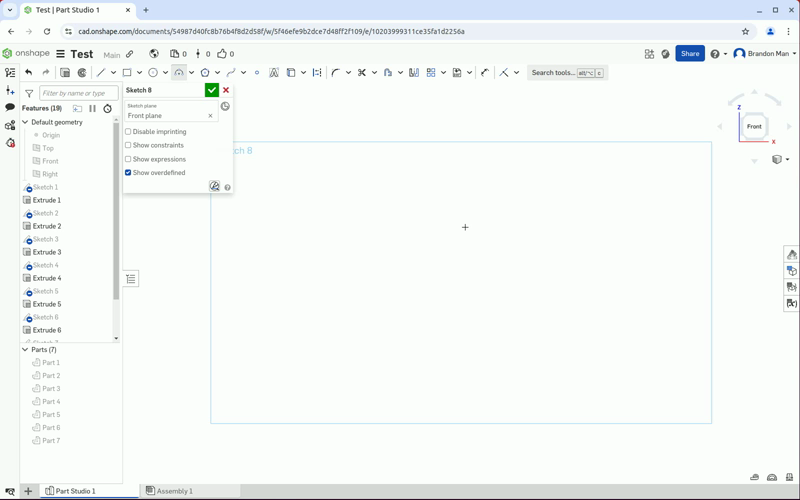
click(465, 226)
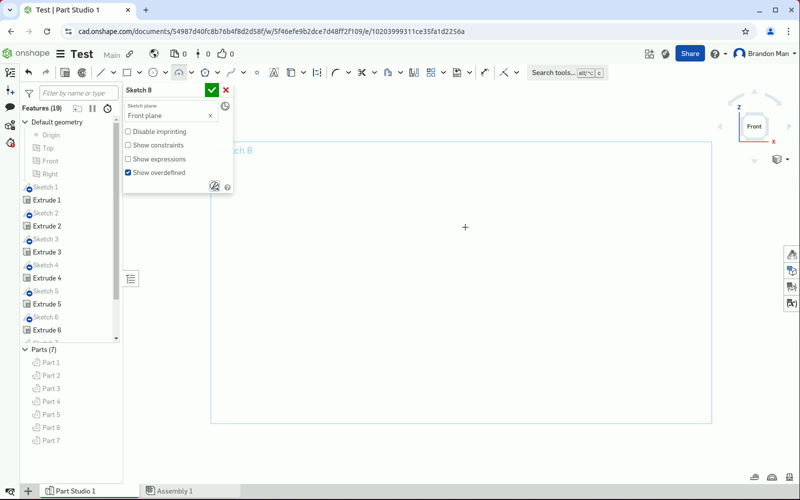
key_up(shift)
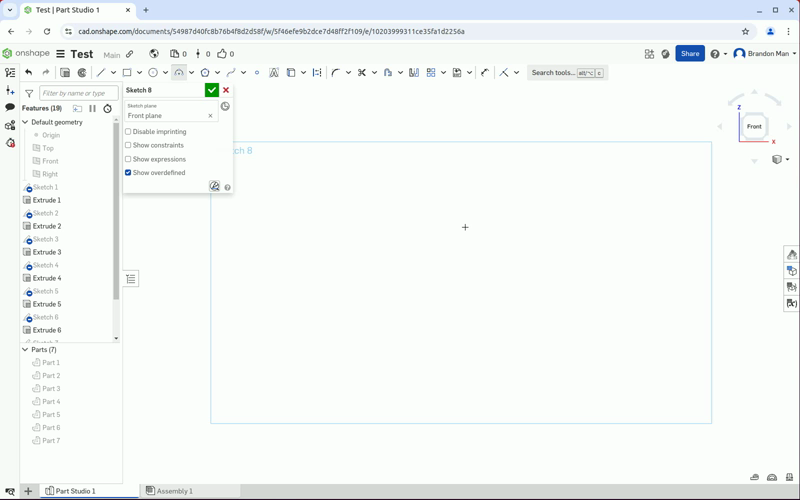
key_down(shift)
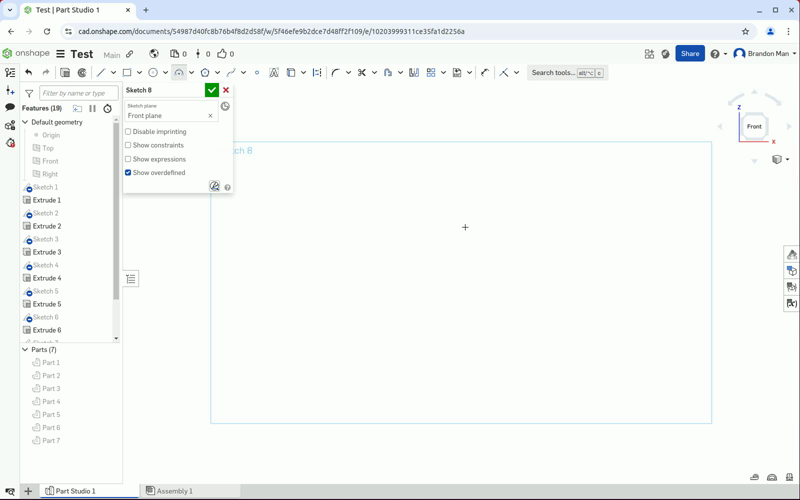
mouse_move(466, 245)
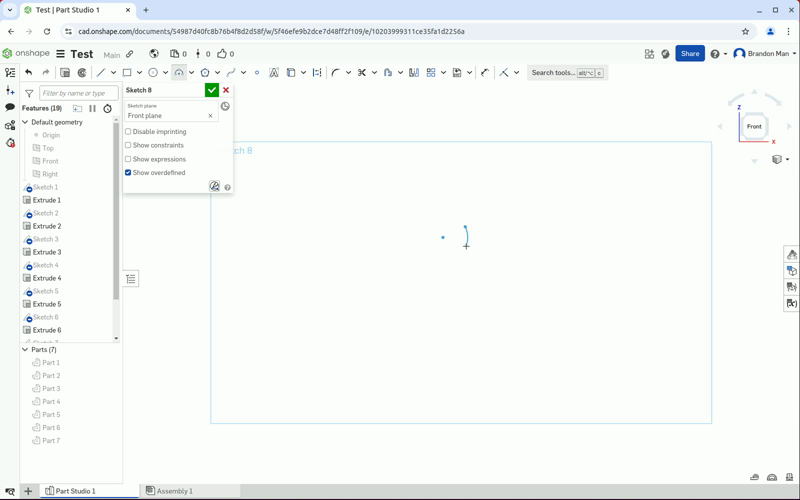
click(466, 245)
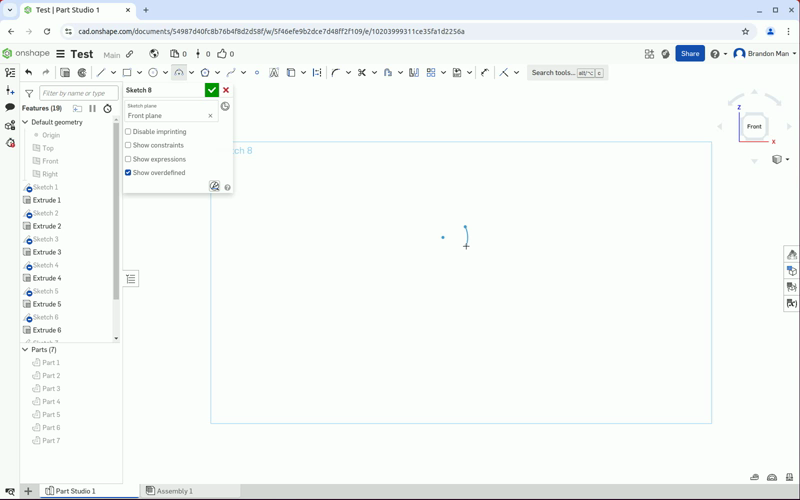
mouse_move(464, 236)
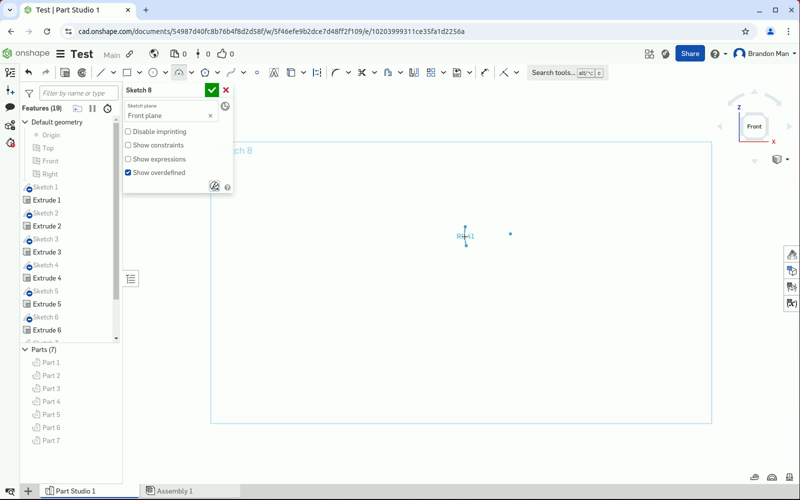
click(464, 236)
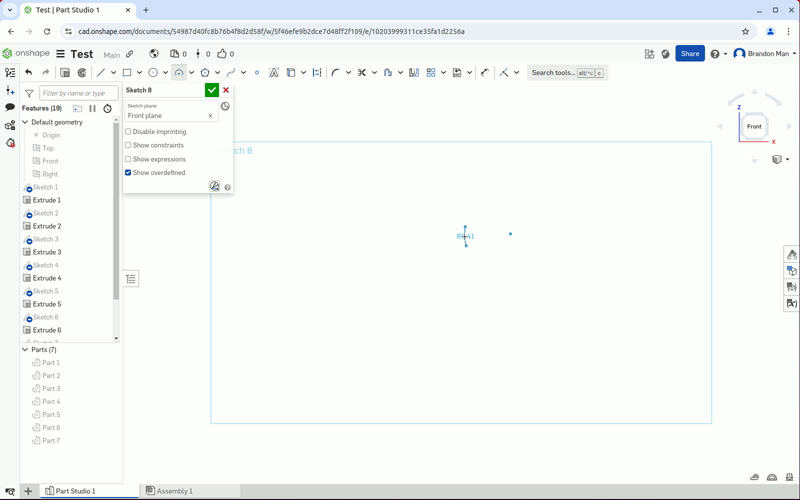
key_up(shift)
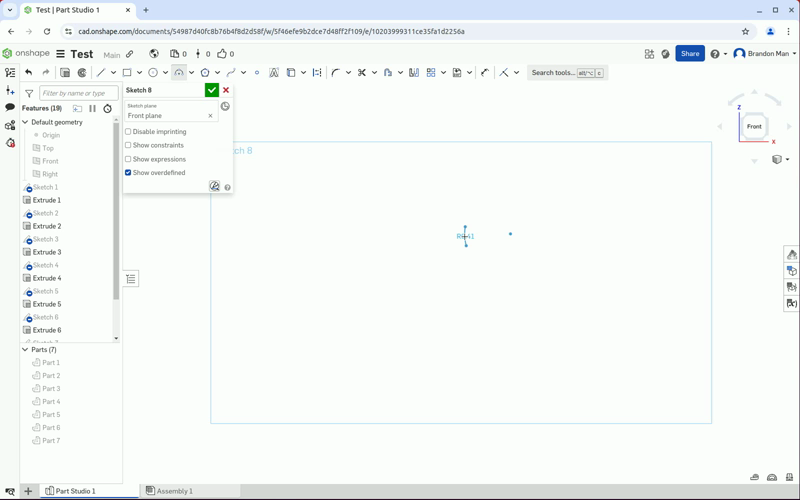
key(esc)
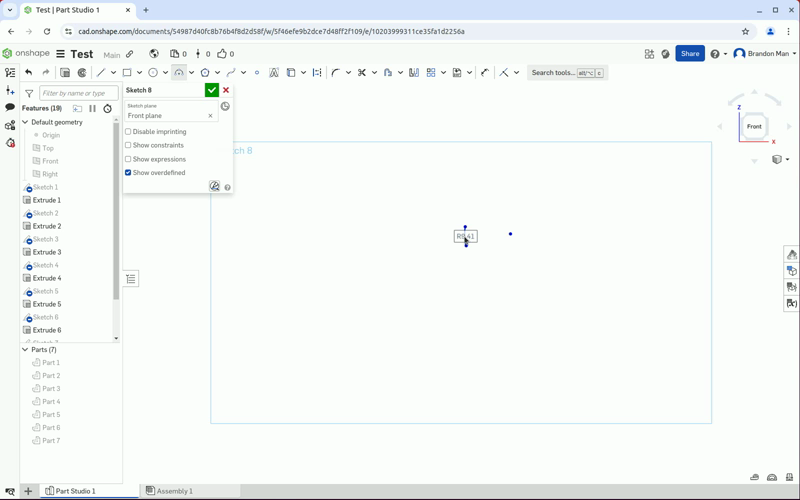
key(l)
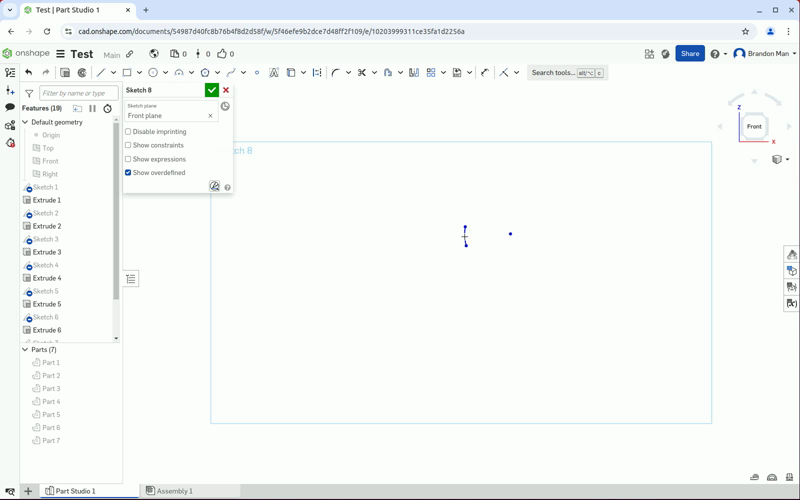
mouse_move(466, 245)
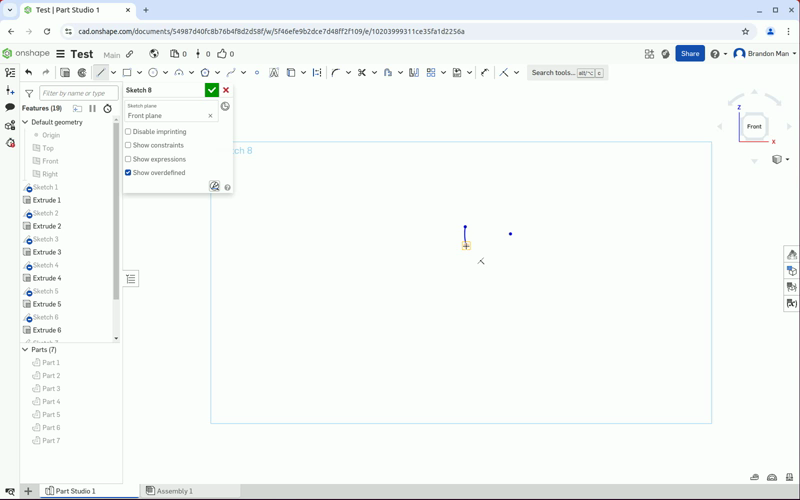
click(466, 245)
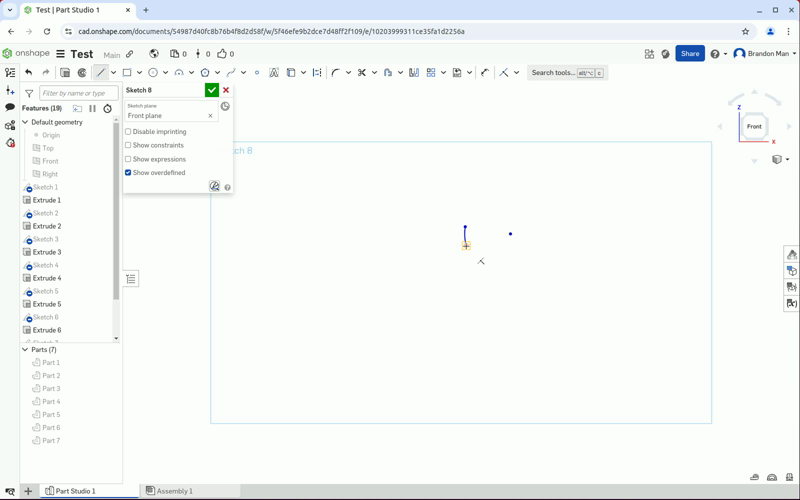
key_down(shift)
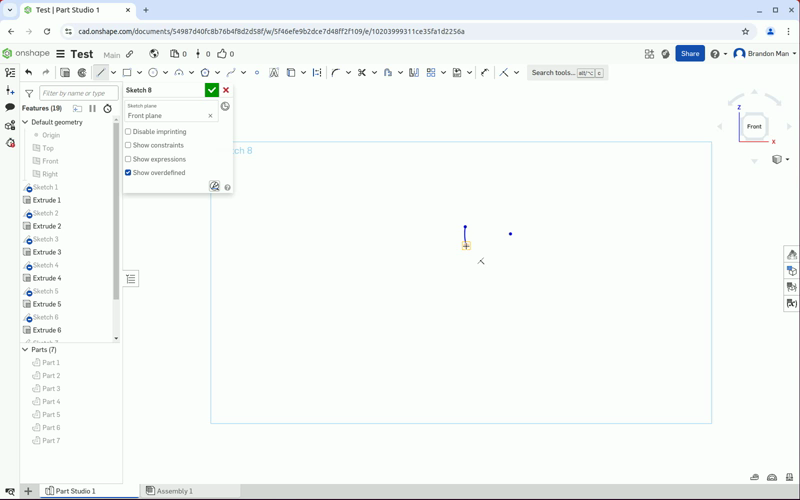
mouse_move(496, 245)
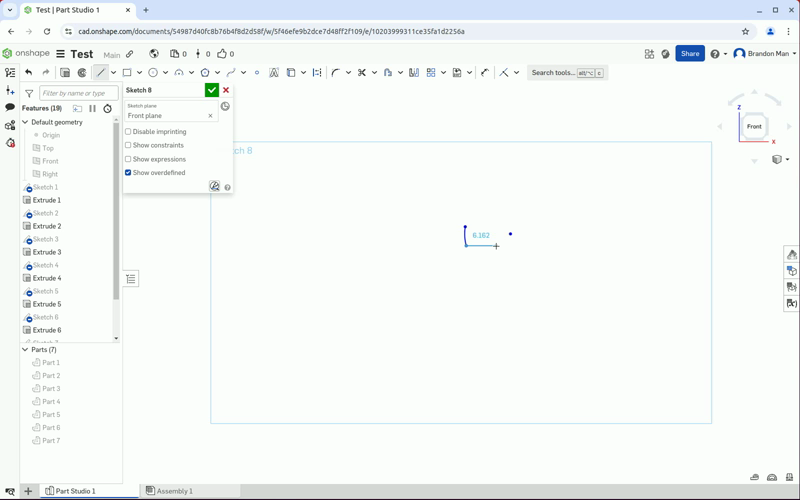
mouse_move(504, 245)
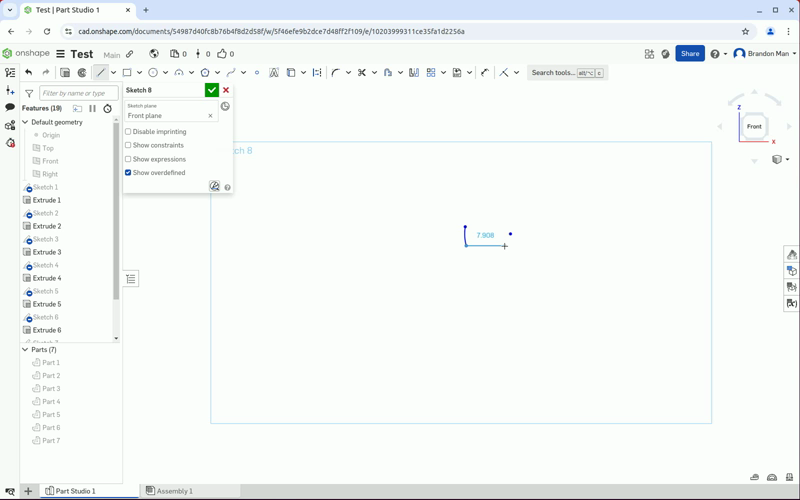
click(504, 245)
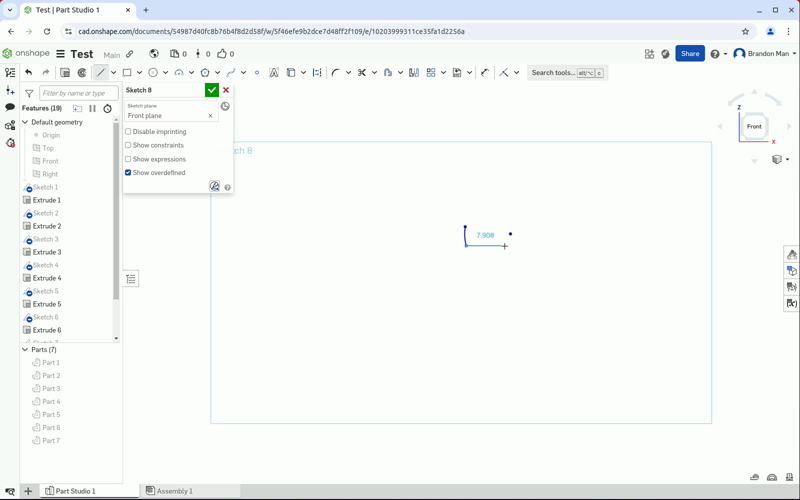
key_up(shift)
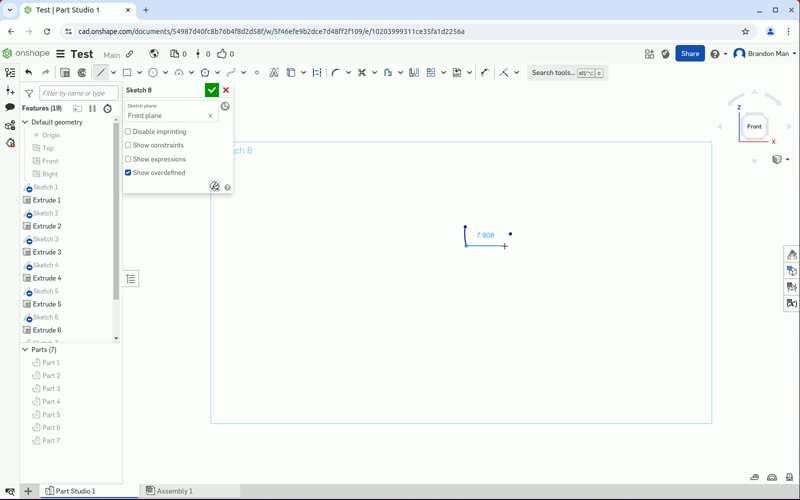
key(esc)
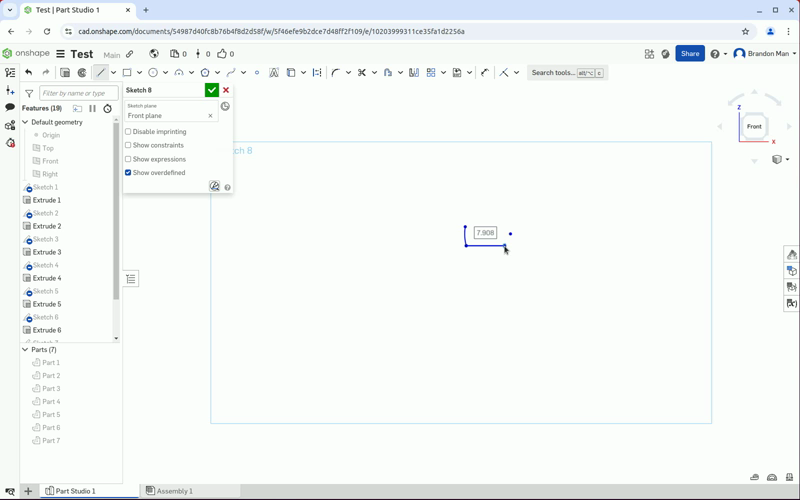
key(a)
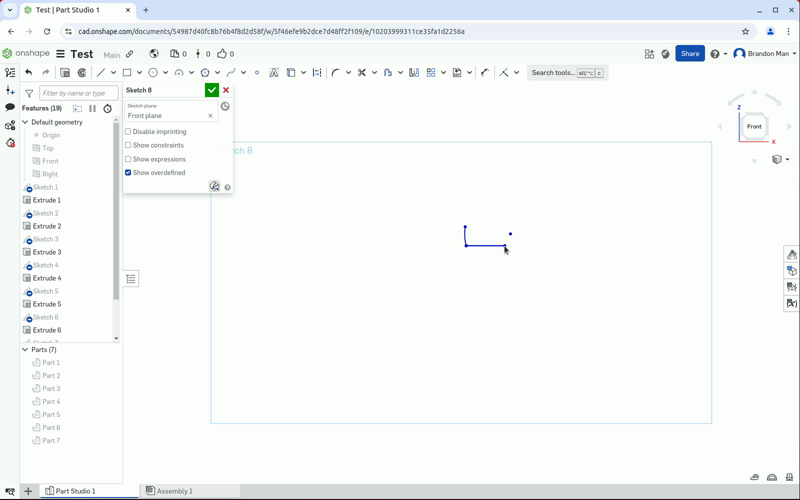
mouse_move(504, 245)
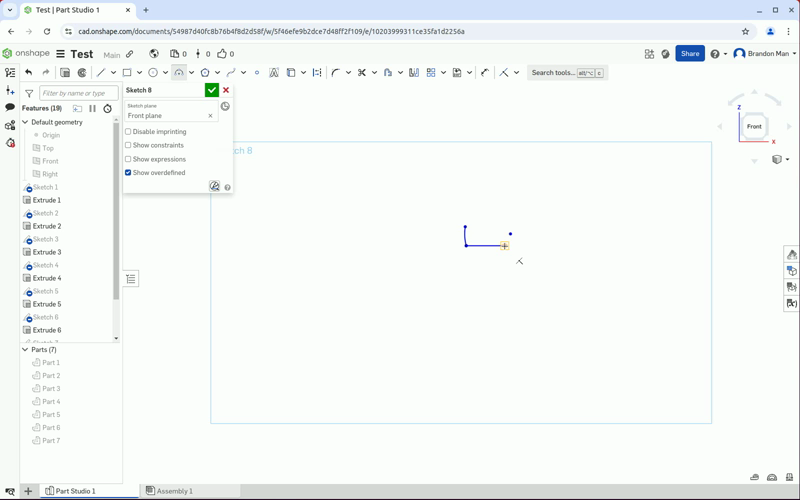
click(504, 245)
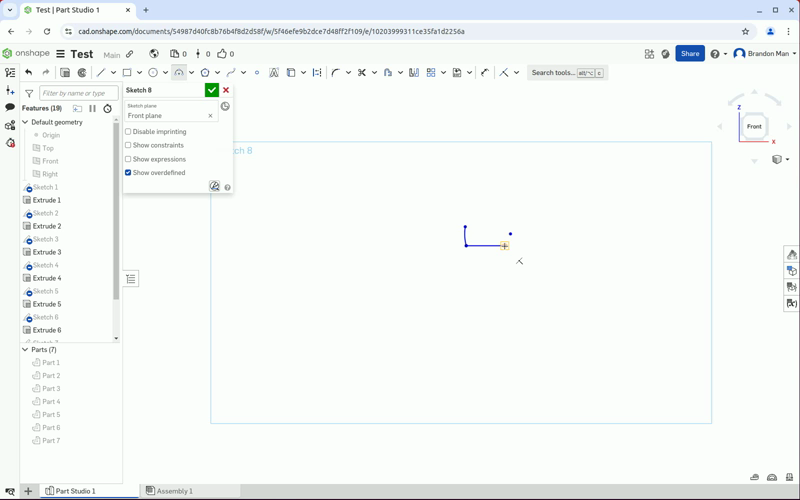
key_down(shift)
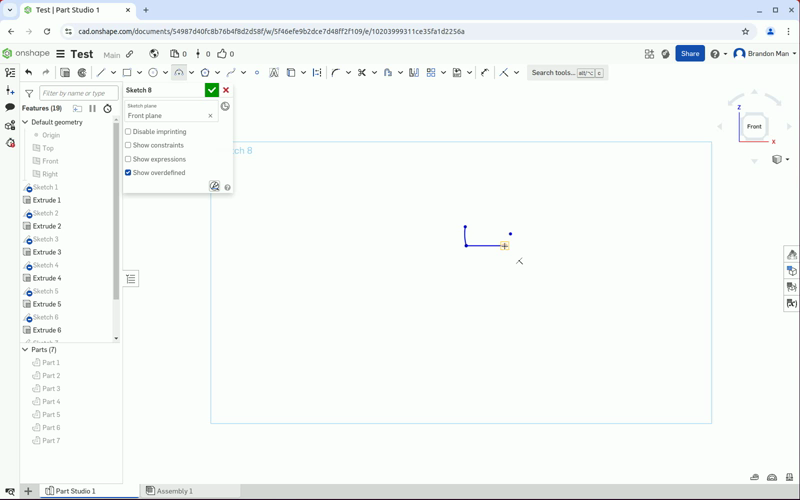
mouse_move(504, 226)
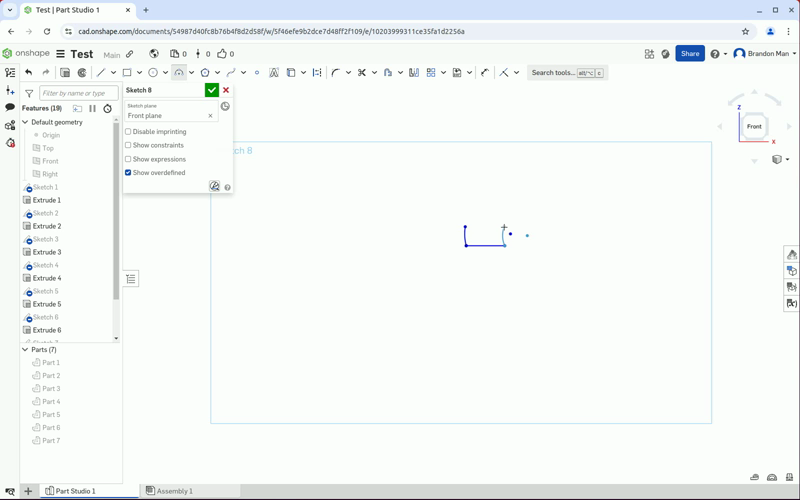
click(504, 226)
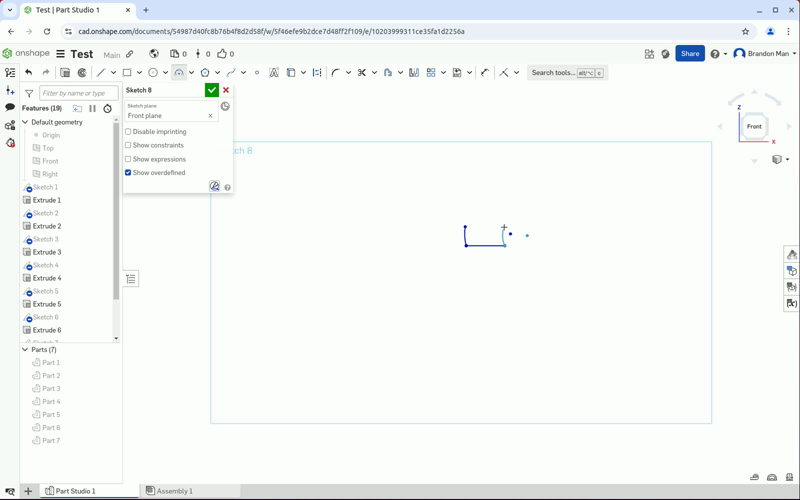
mouse_move(505, 236)
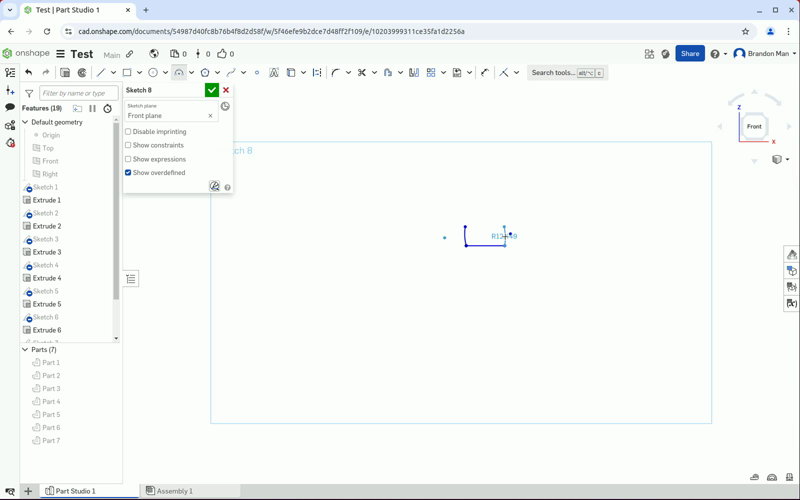
click(505, 236)
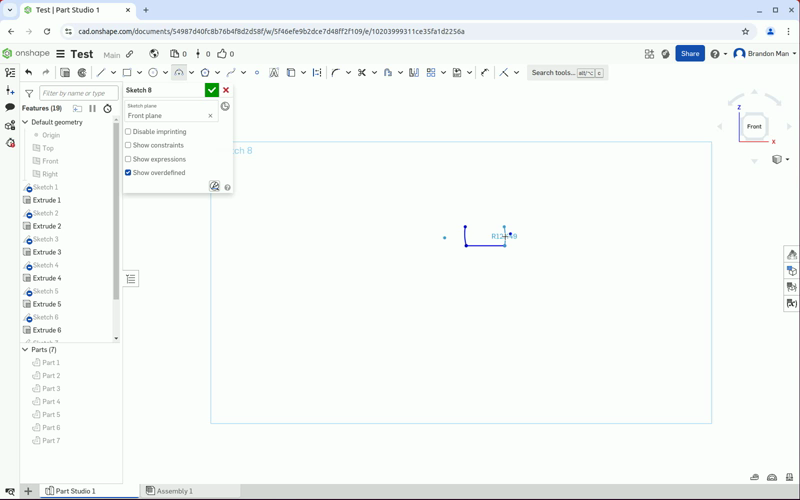
key_up(shift)
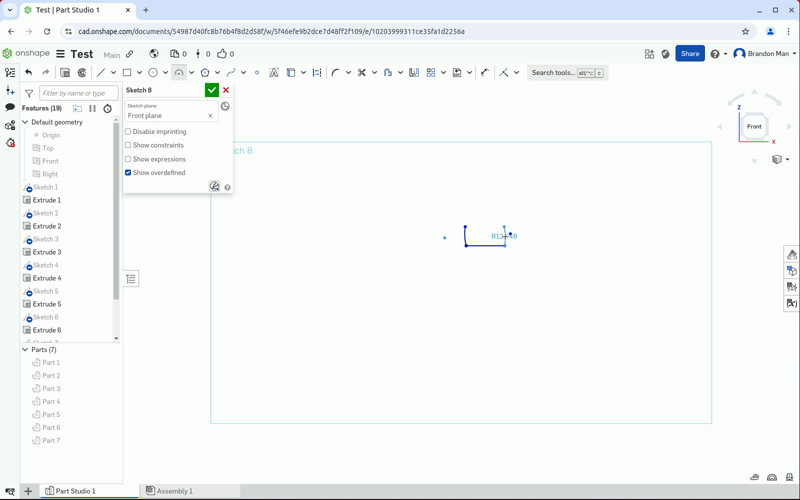
key(esc)
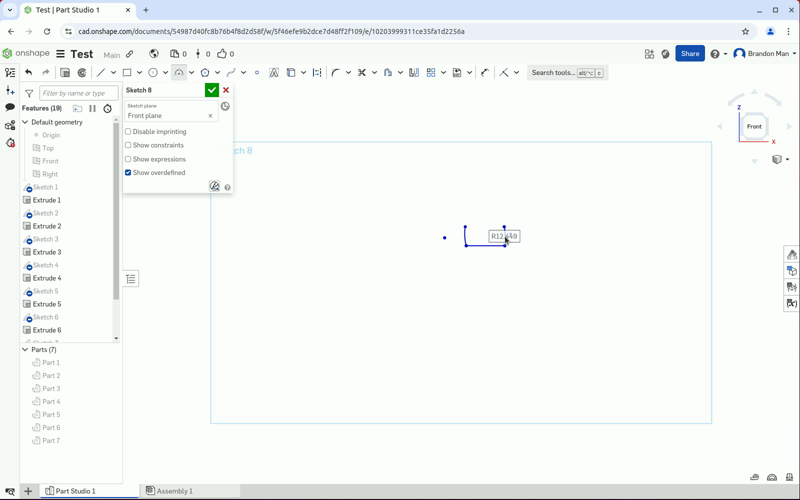
key(l)
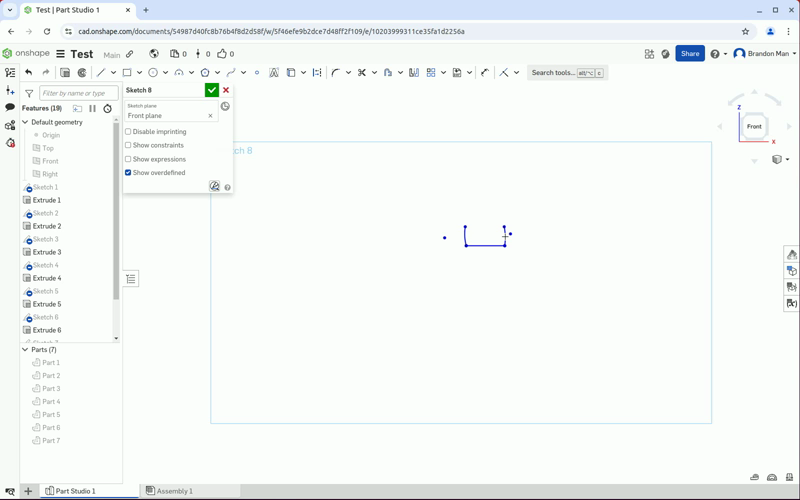
mouse_move(504, 226)
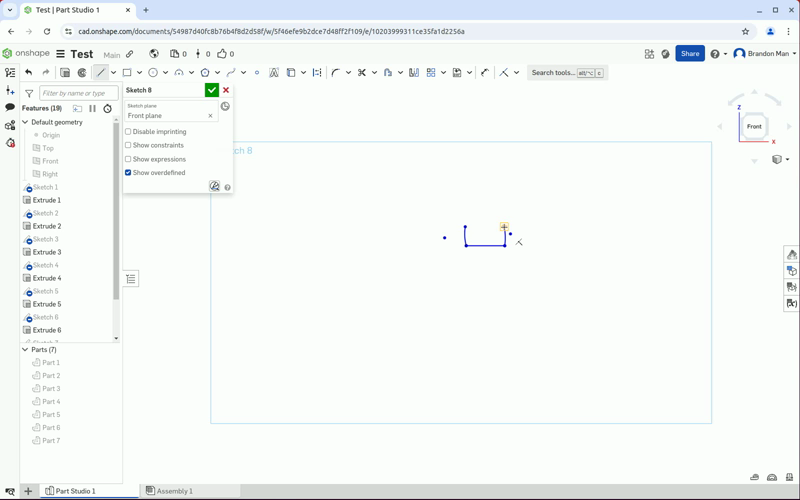
click(504, 226)
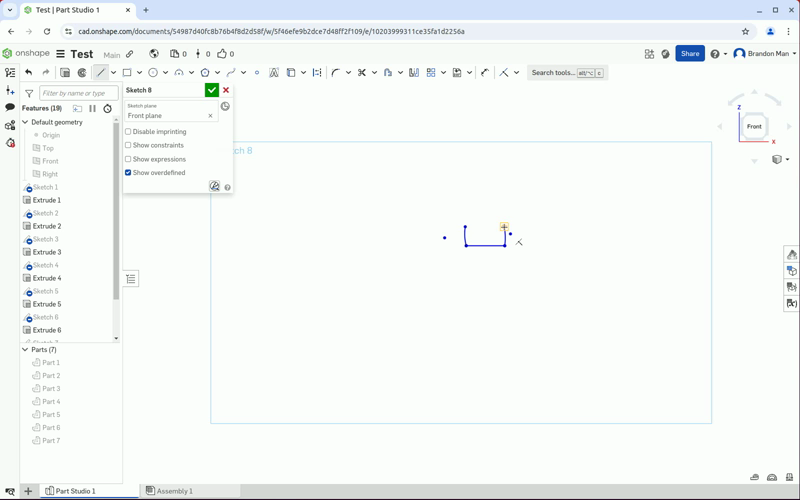
mouse_move(534, 226)
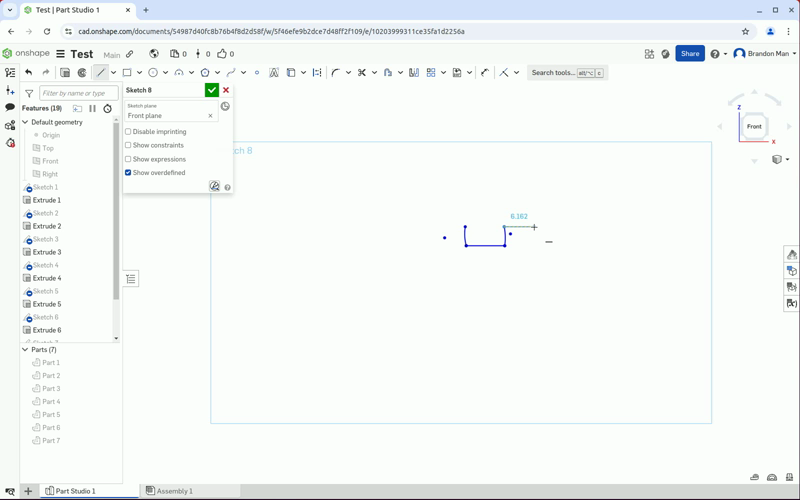
key_down(shift)
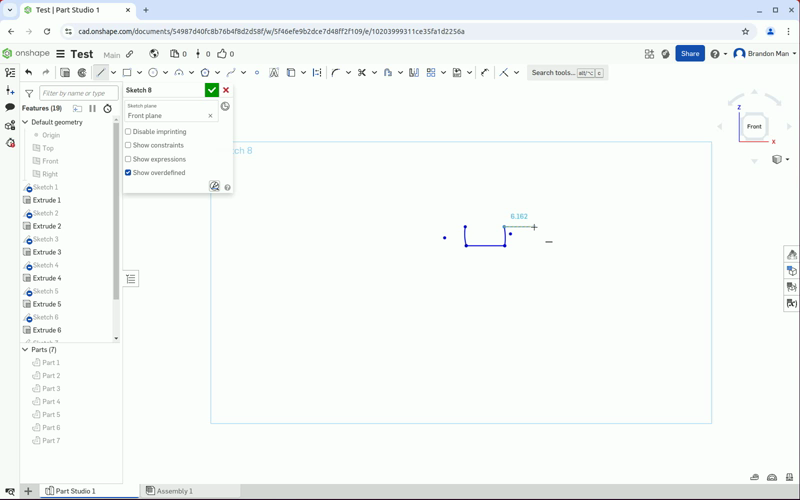
mouse_move(465, 226)
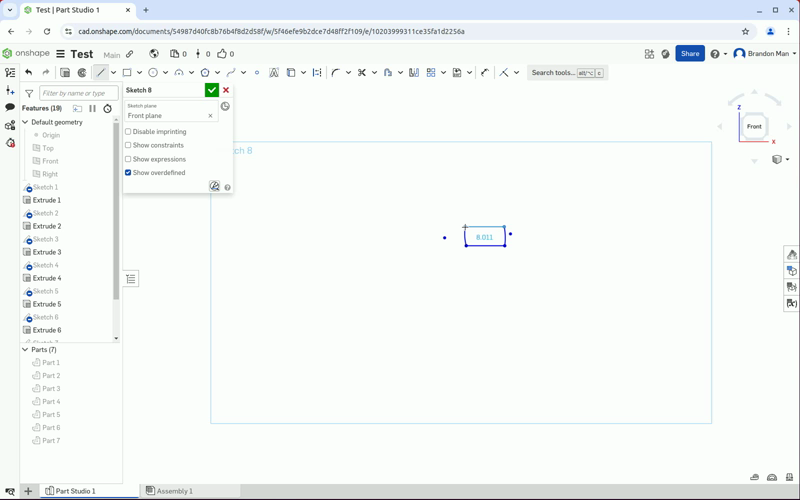
key_up(shift)
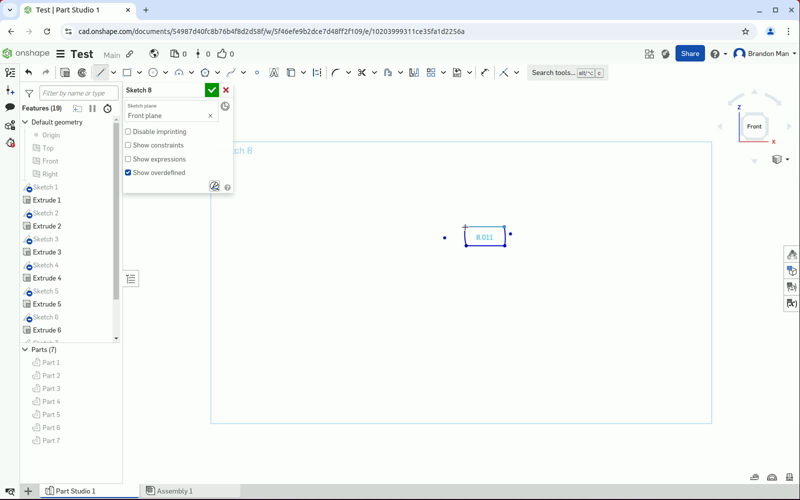
click(465, 226)
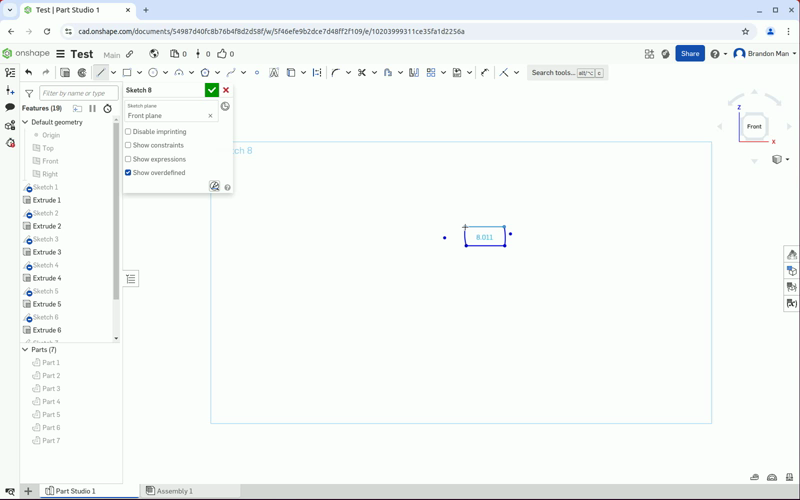
key(esc)
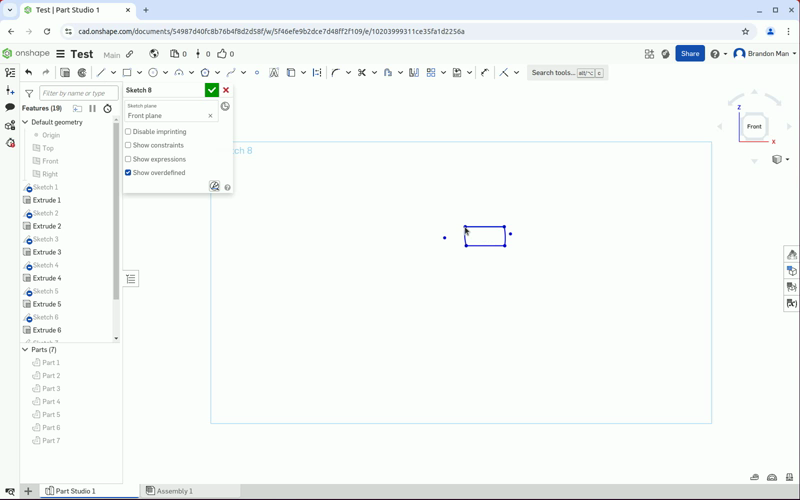
mouse_move(469, 239)
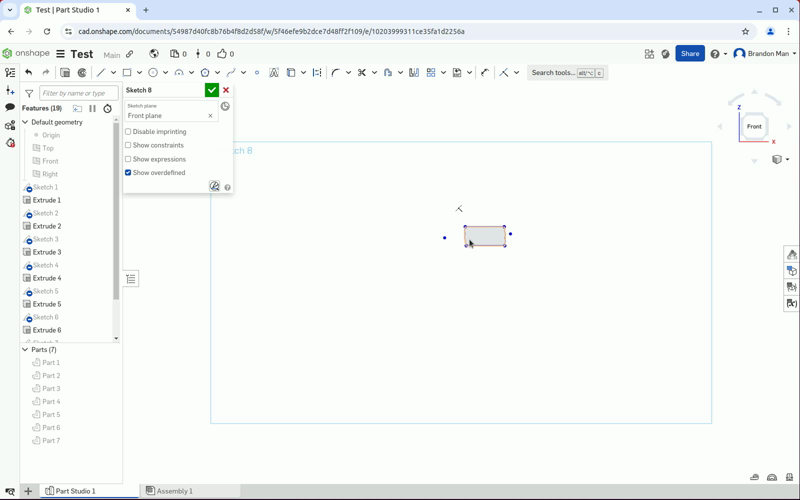
scroll(6)
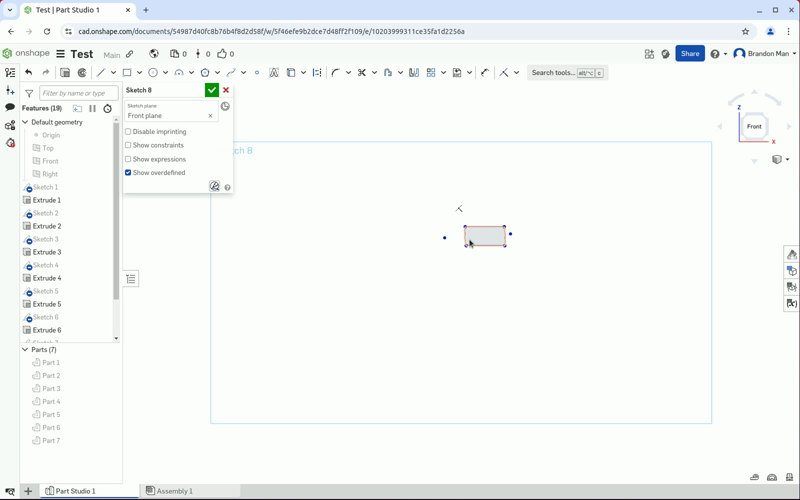
scroll(6)
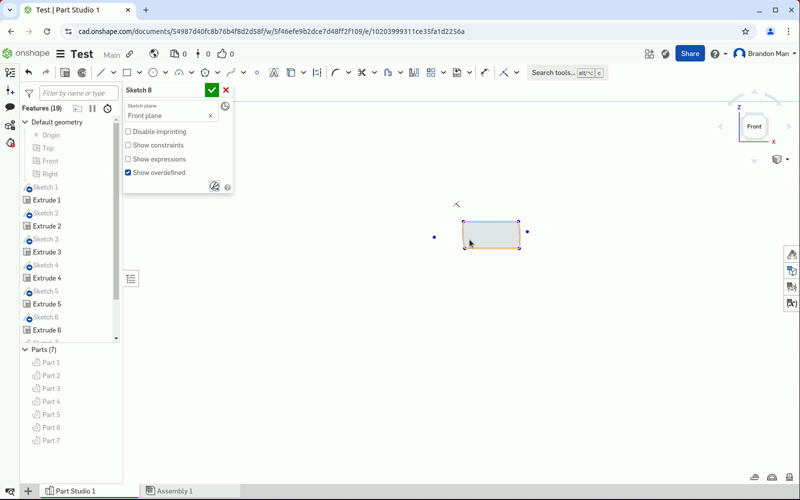
scroll(6)
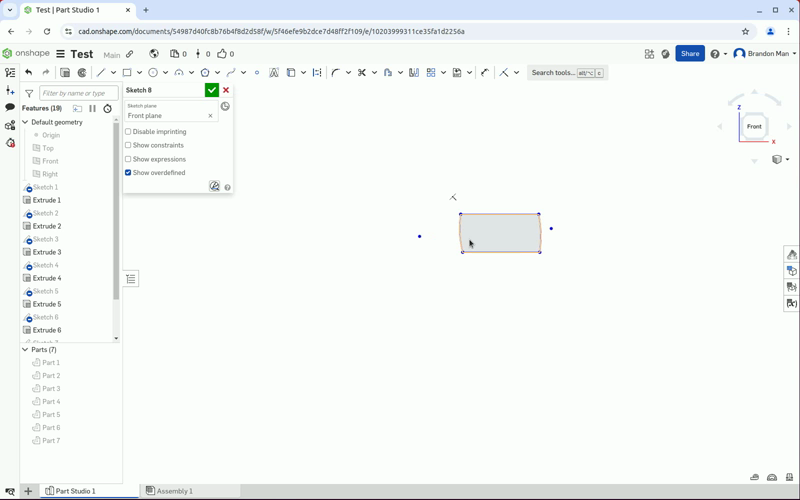
scroll(6)
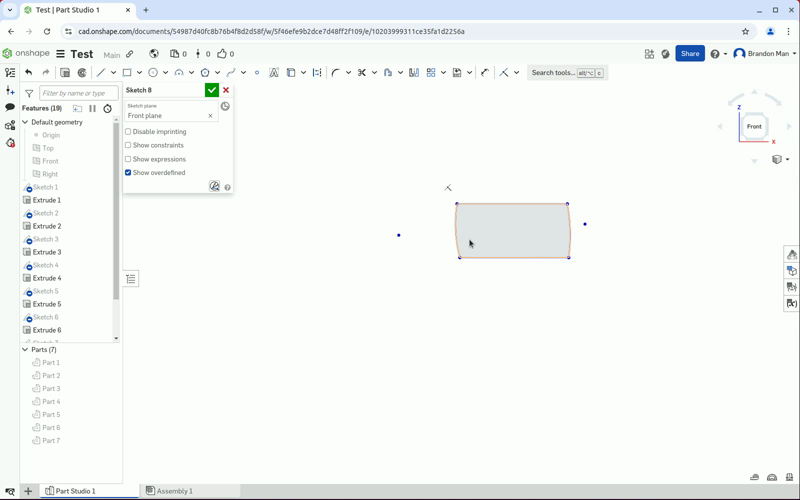
scroll(6)
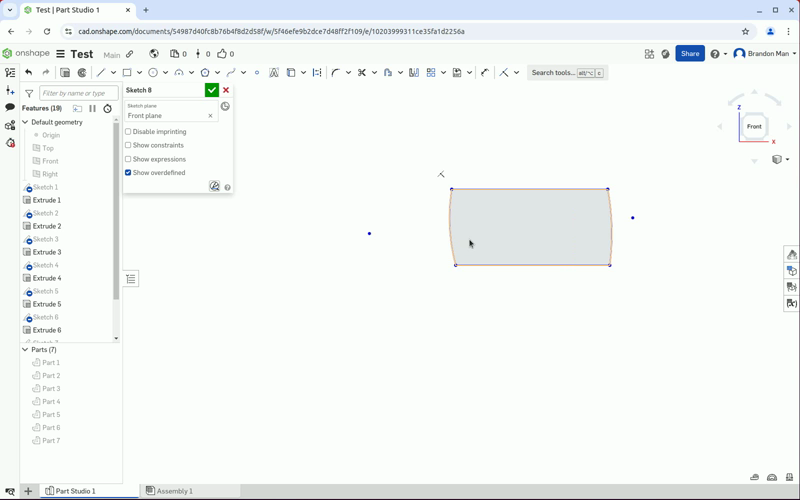
scroll(6)
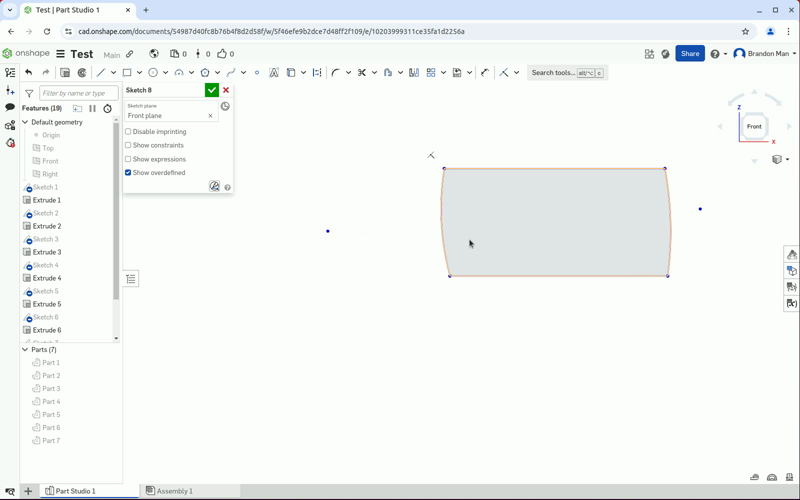
scroll(6)
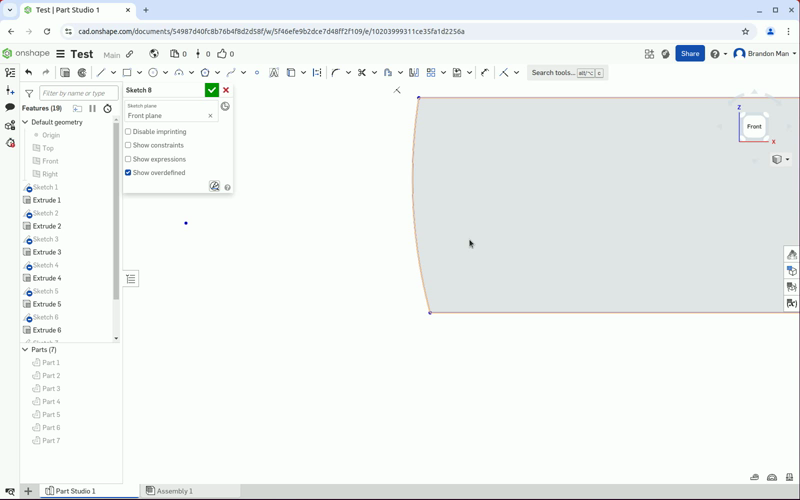
click(469, 239)
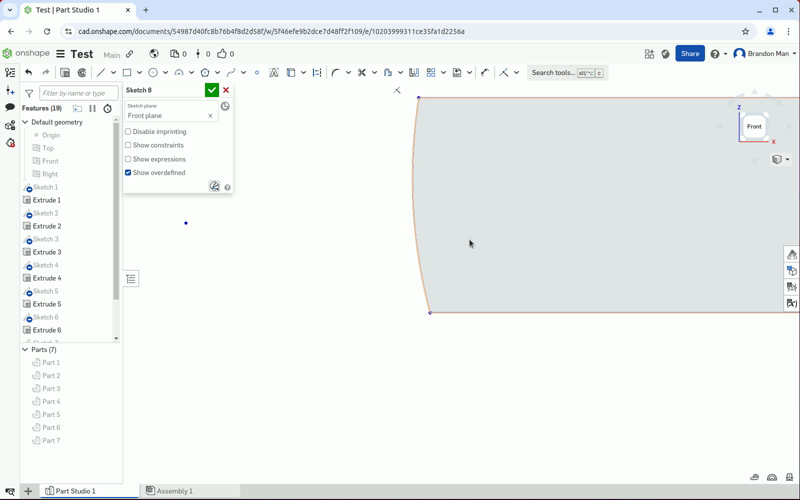
scroll(-6)
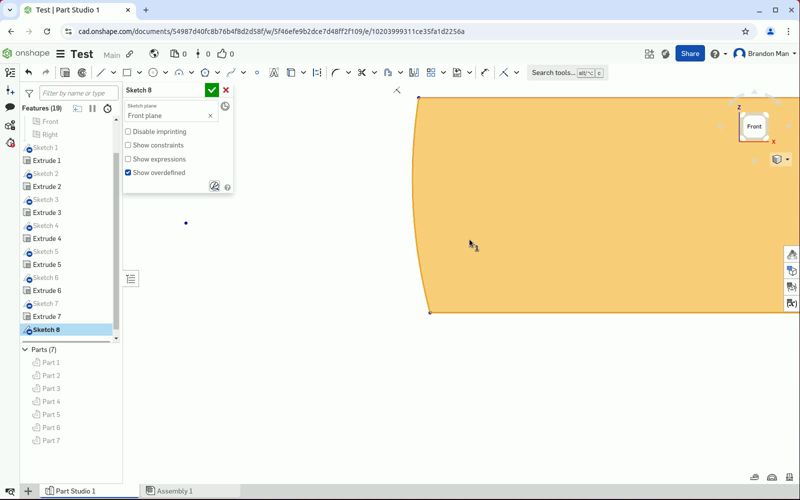
scroll(-6)
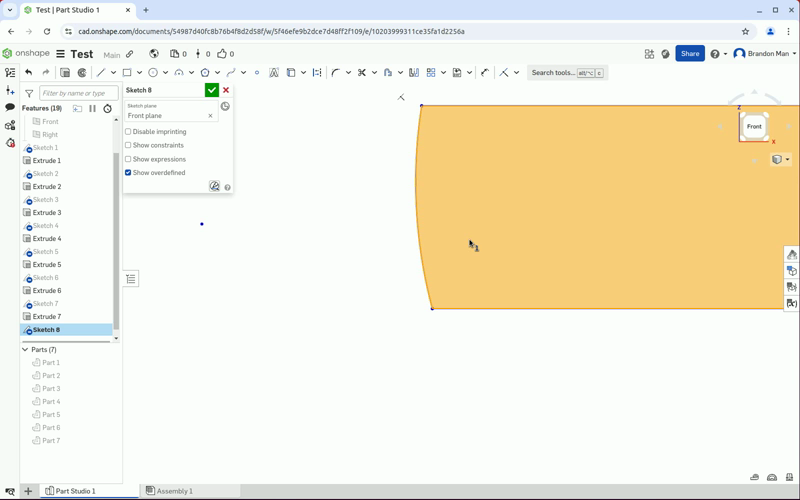
scroll(-6)
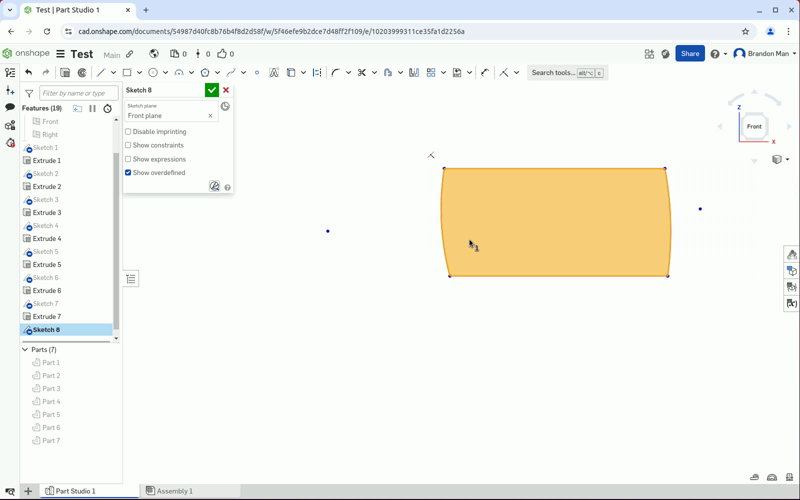
scroll(-6)
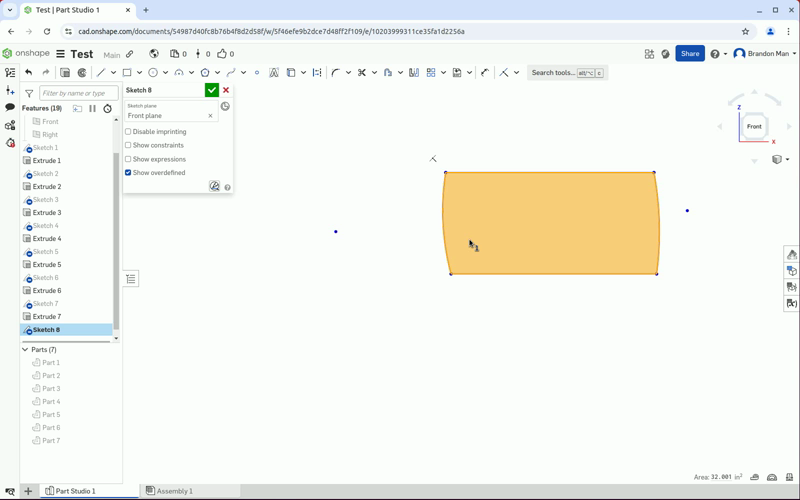
scroll(-6)
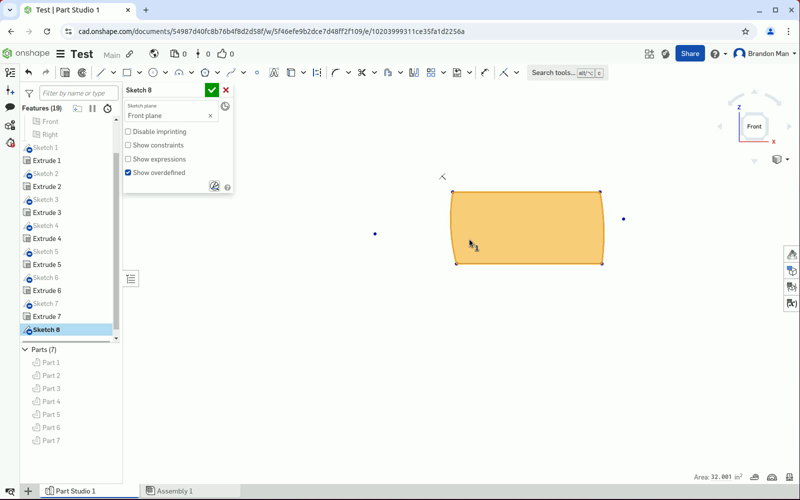
scroll(-6)
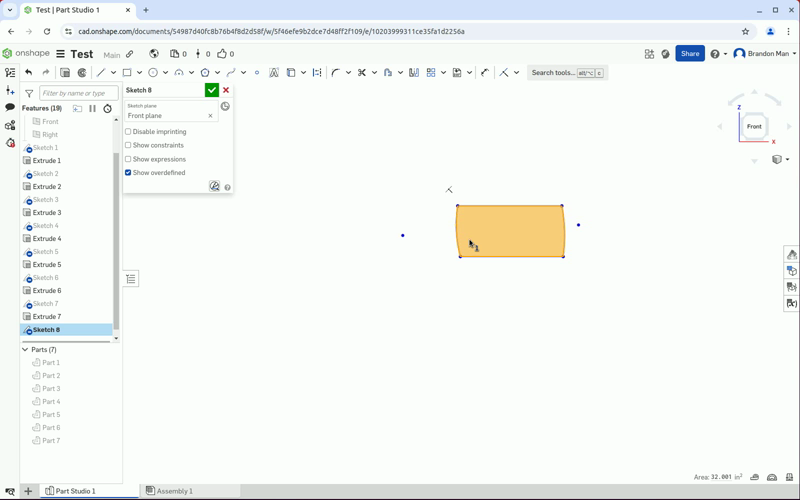
scroll(-6)
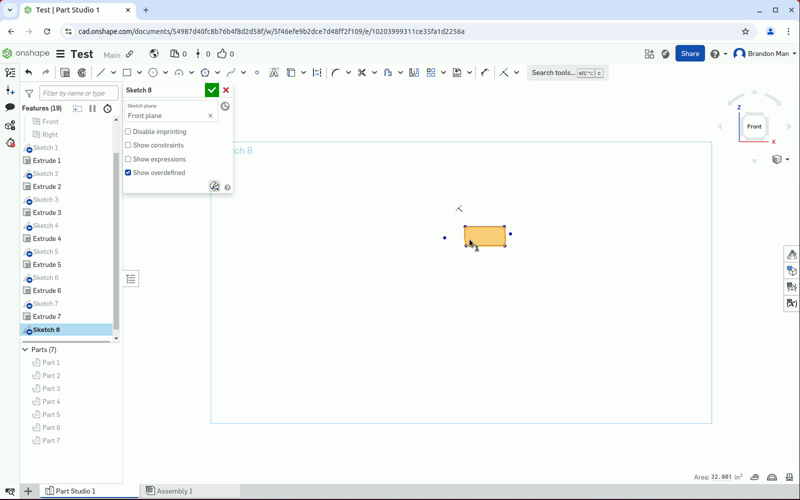
mouse_move(73, 352)
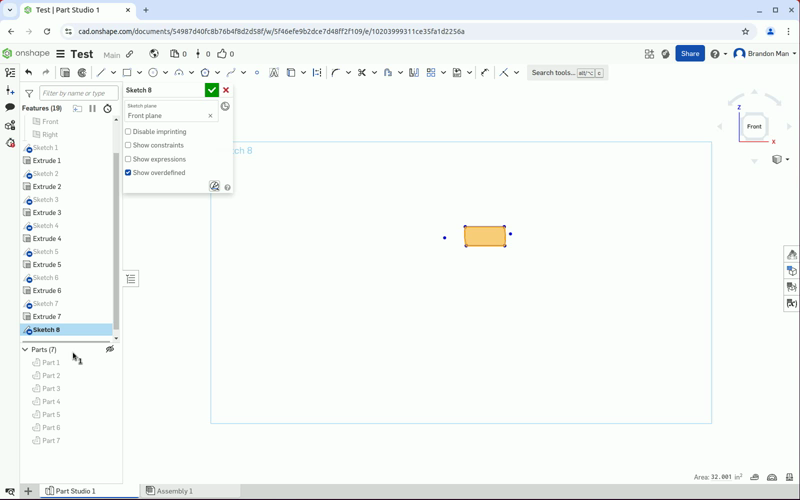
key(shift+y)
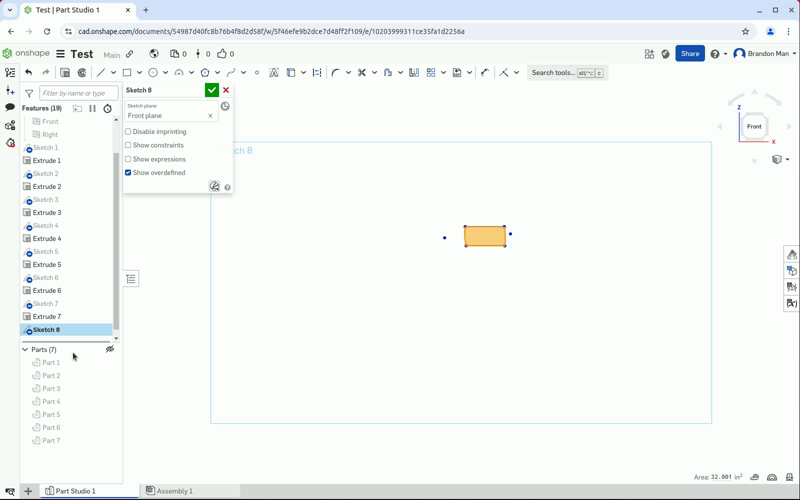
key(shift+e)
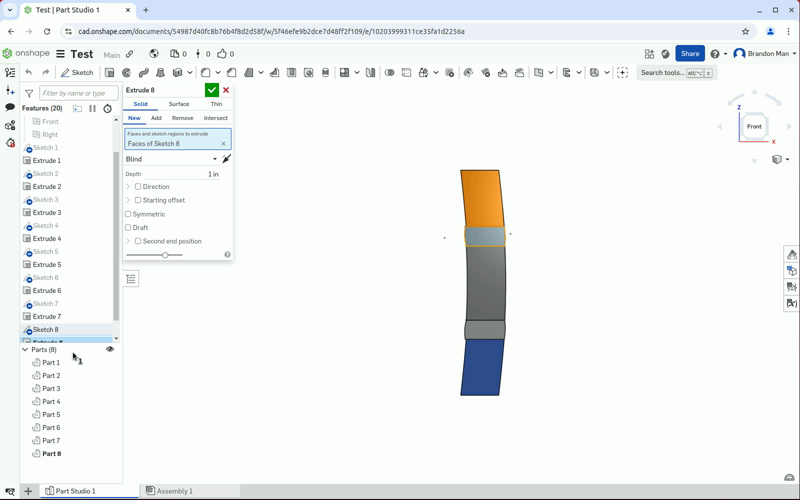
mouse_move(143, 106)
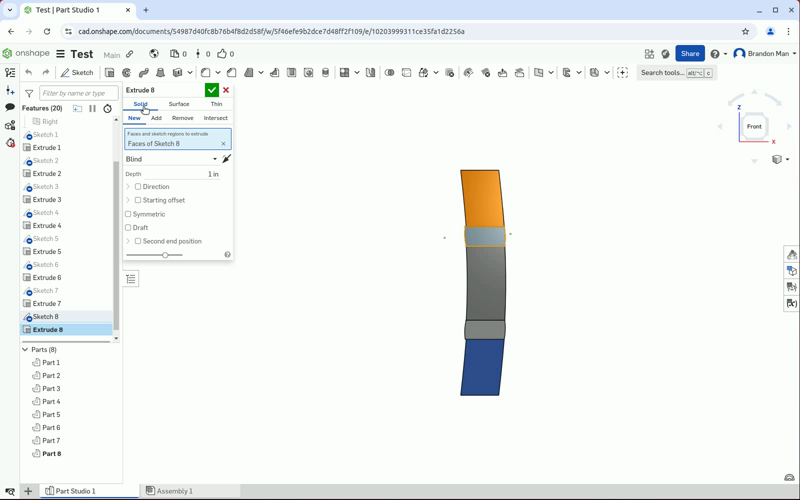
click(143, 106)
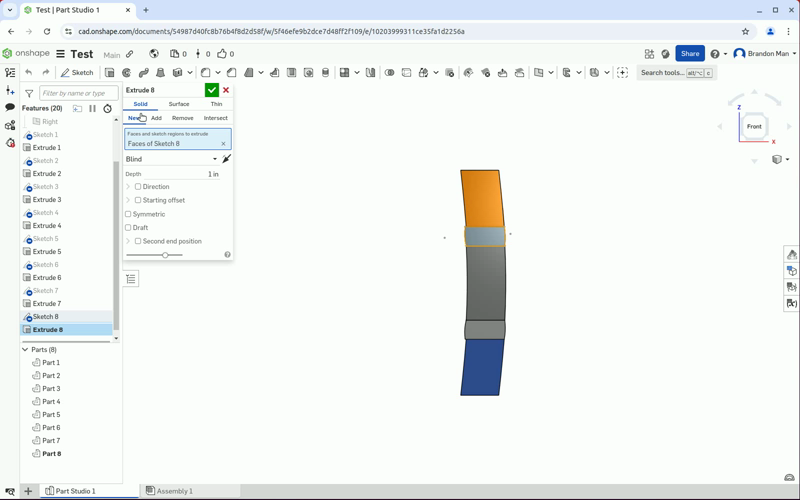
mouse_move(137, 120)
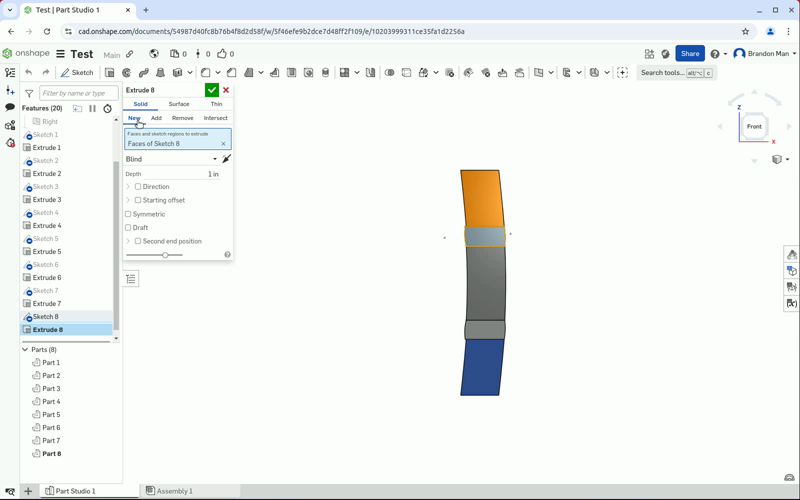
click(137, 120)
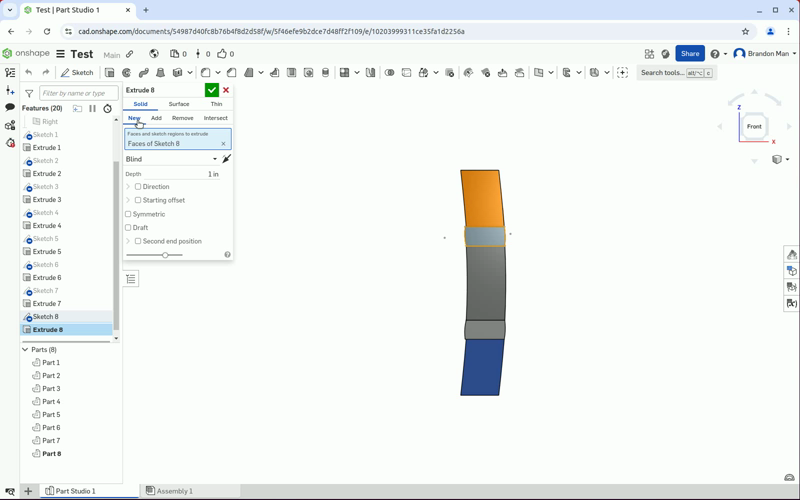
key(tab, 4)
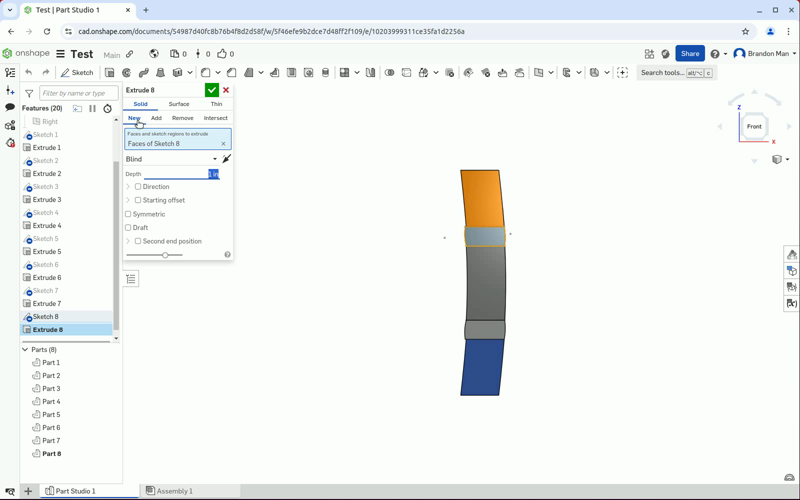
text(1.926)
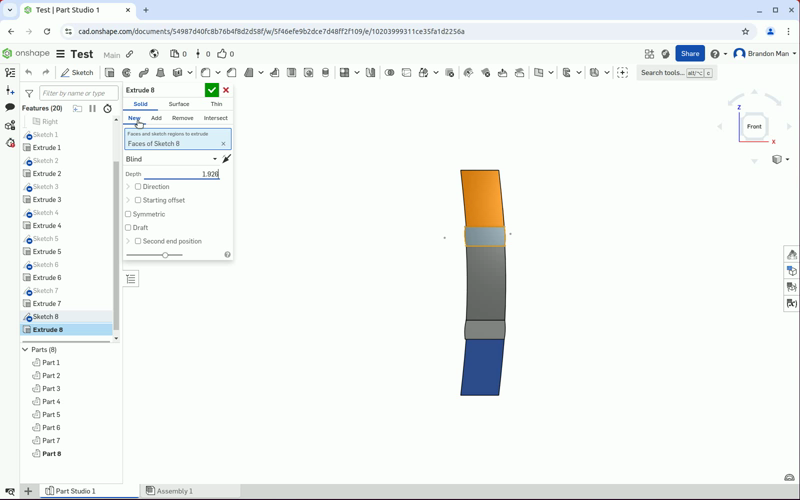
key(enter)
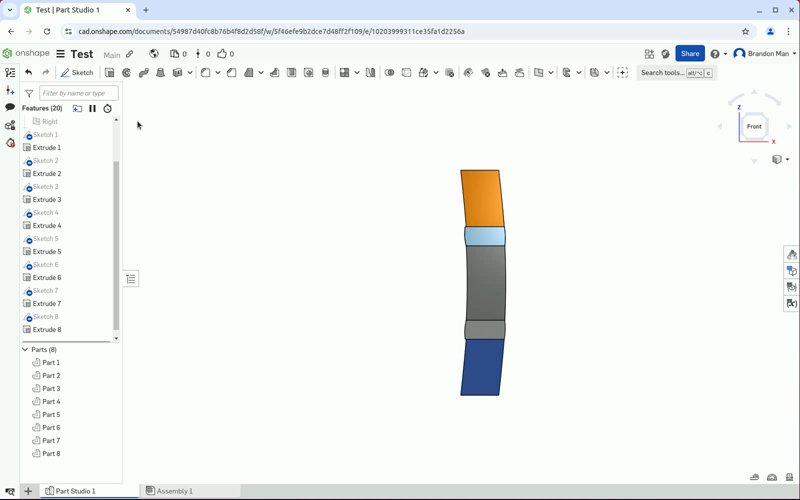
key(shift+h)
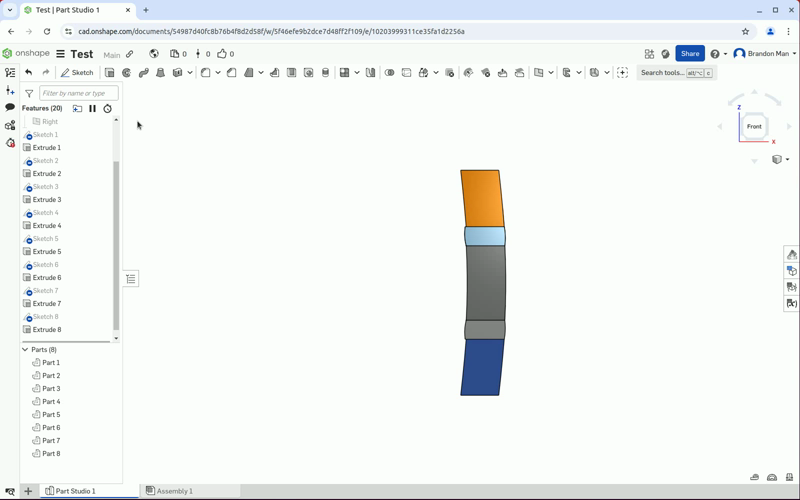
key(shift+h)
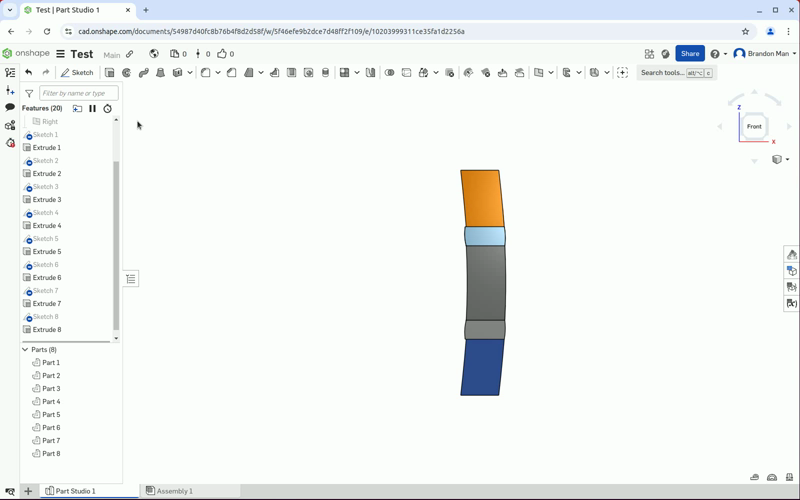
mouse_move(69, 137)
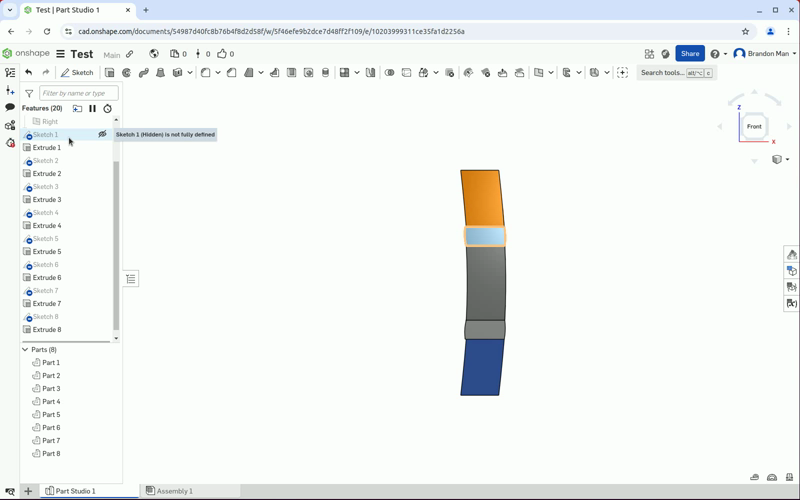
click(69, 137)
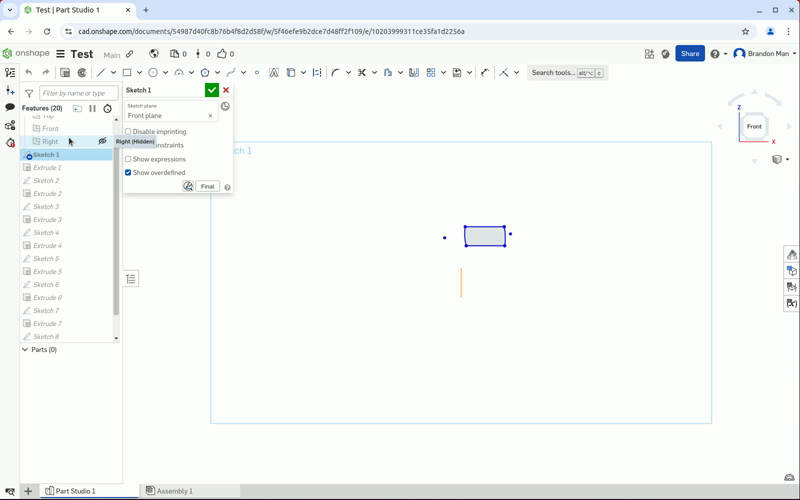
mouse_move(229, 92)
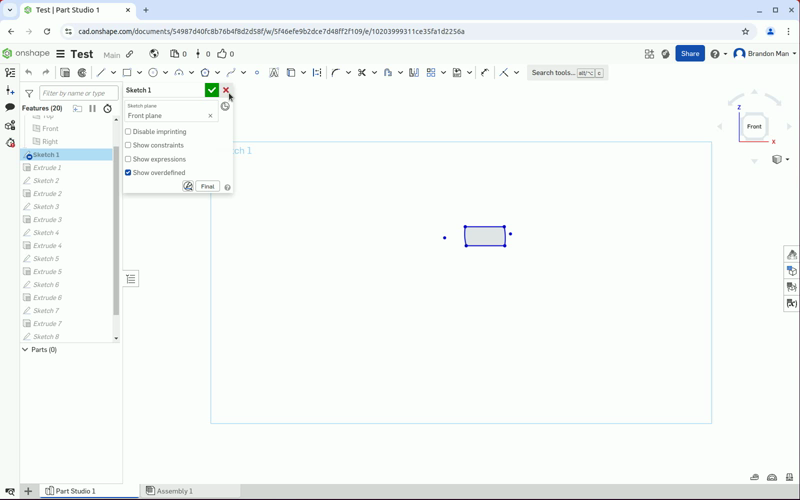
click(229, 92)
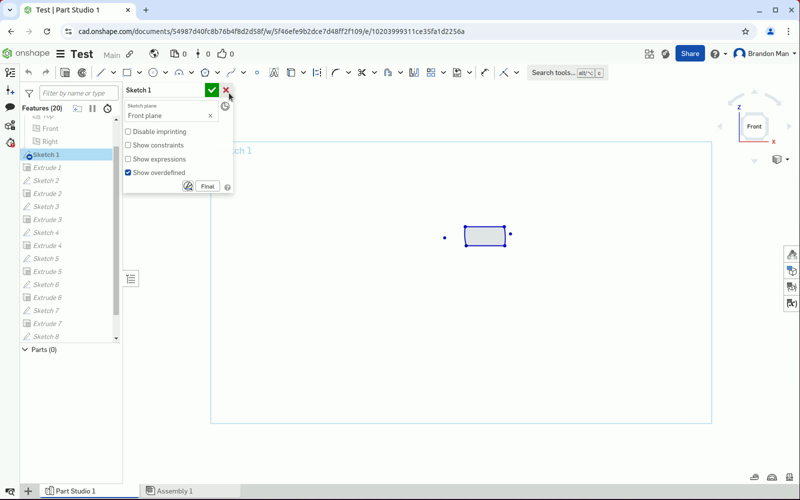
key(shift+s)
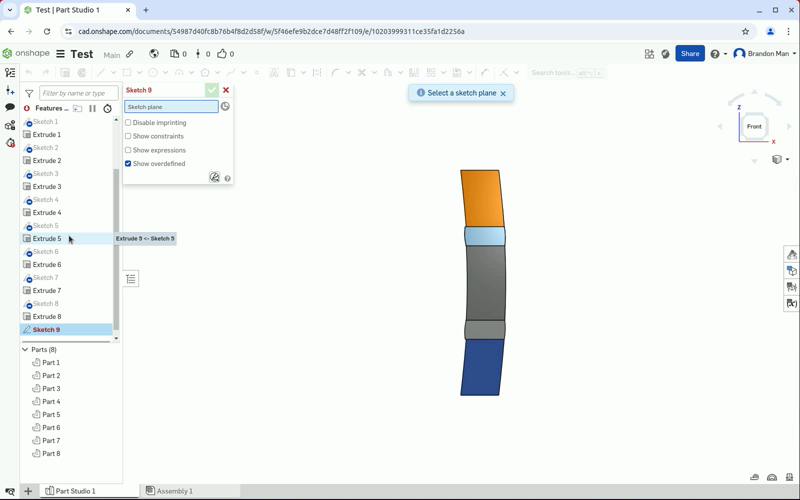
scroll(3)
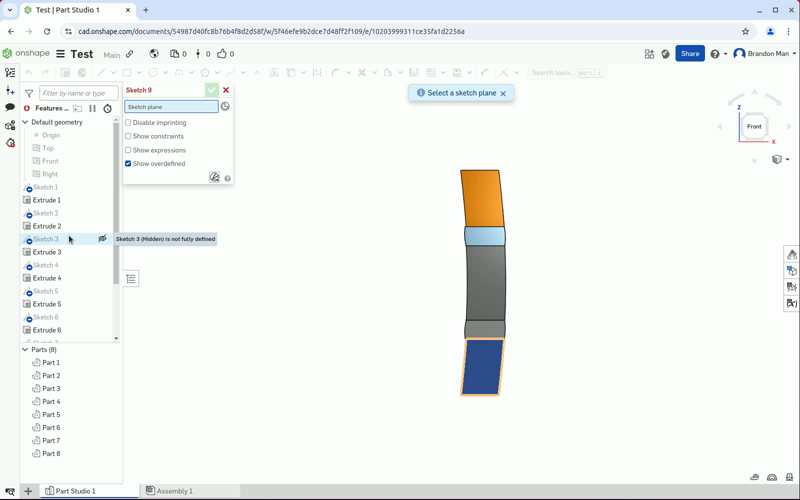
mouse_move(69, 163)
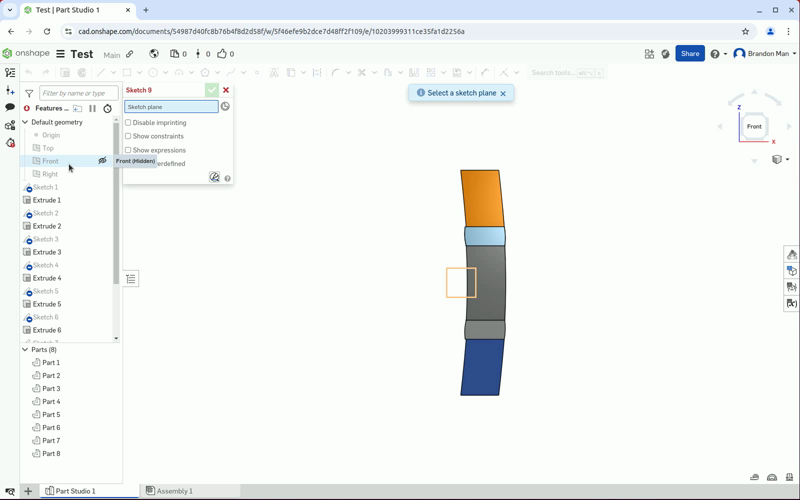
click(69, 163)
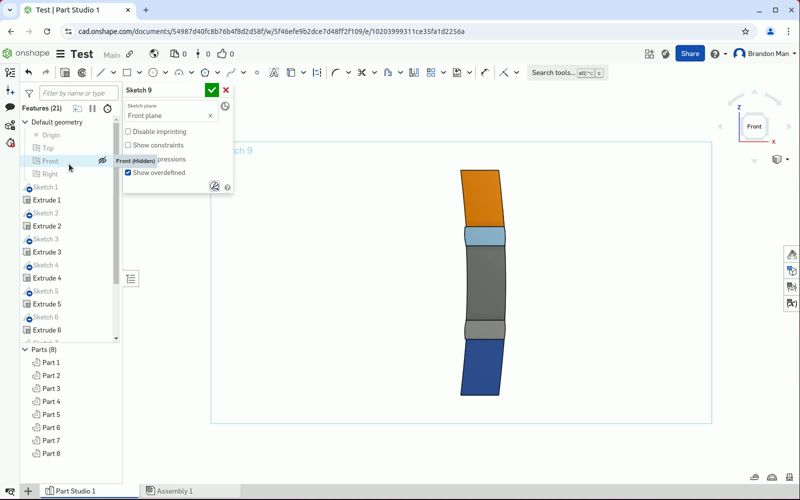
mouse_move(73, 352)
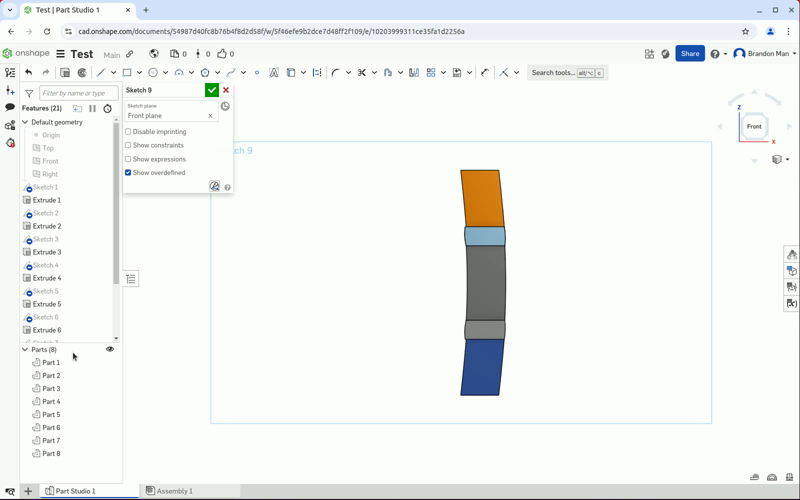
key(y)
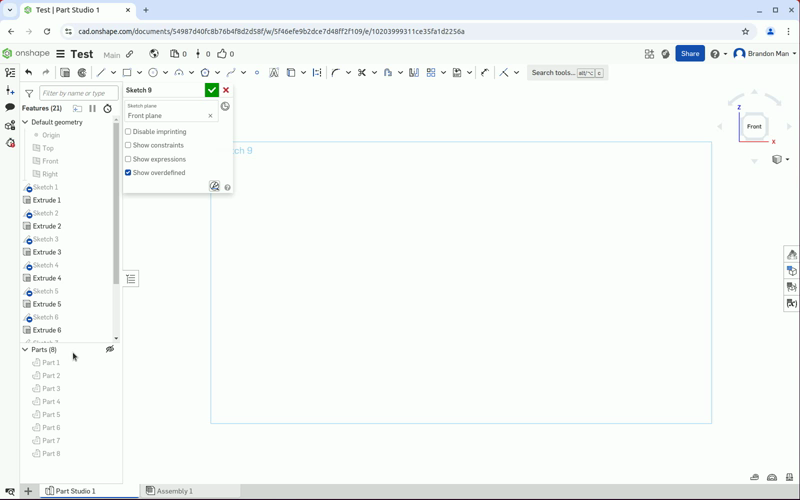
key(l)
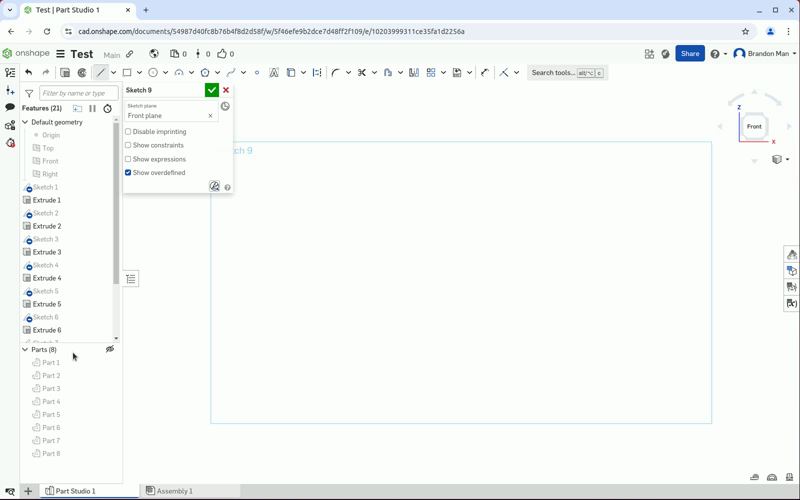
key_down(shift)
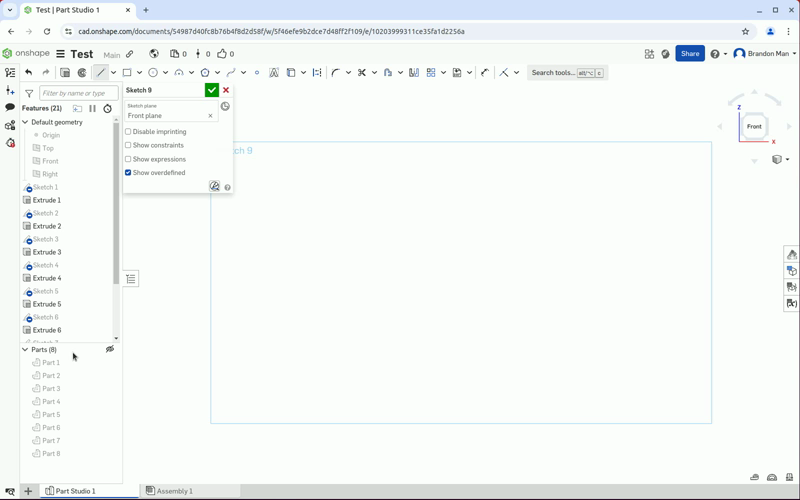
mouse_move(465, 339)
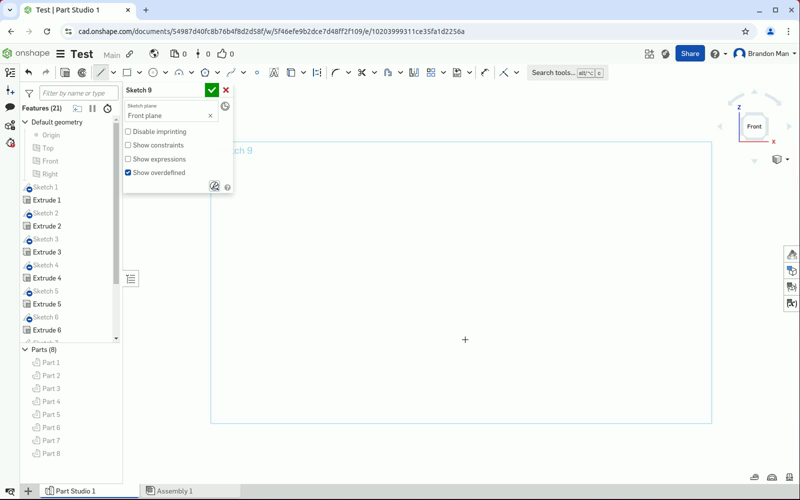
click(465, 339)
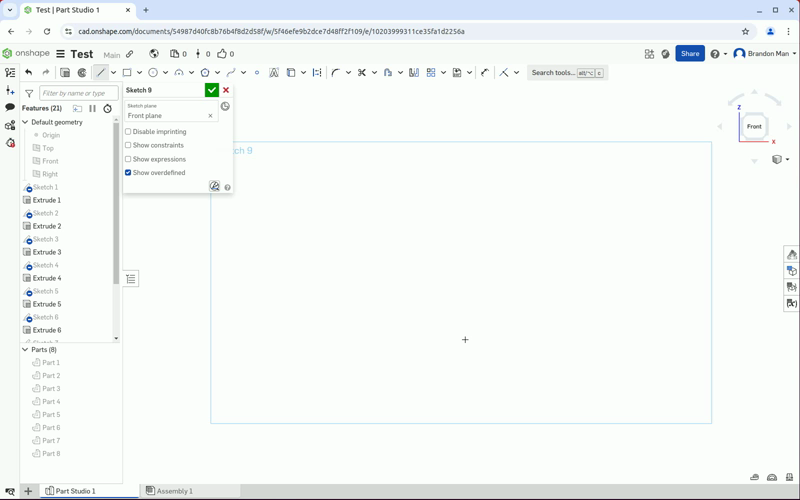
key_up(shift)
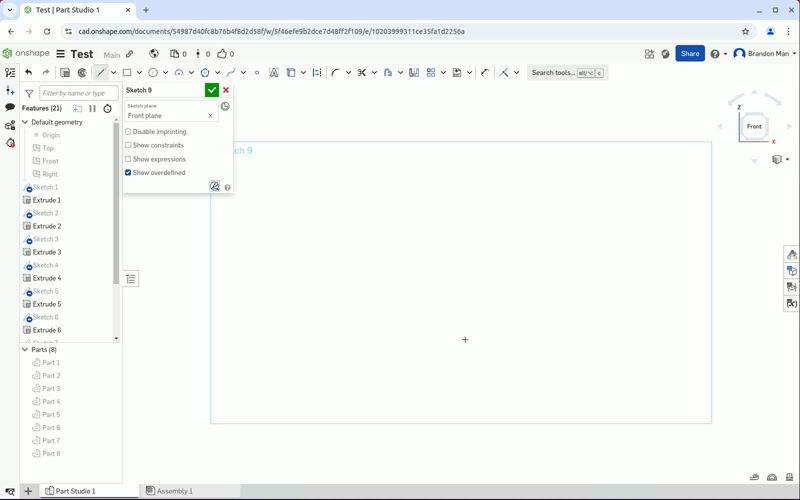
key_down(shift)
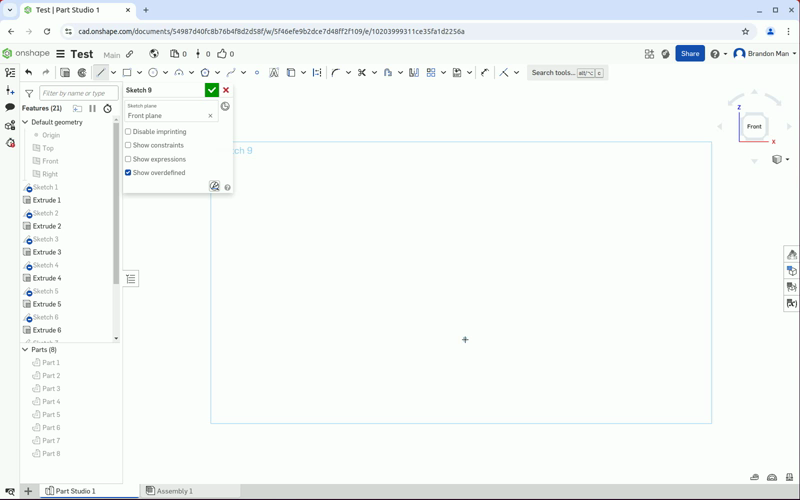
mouse_move(495, 339)
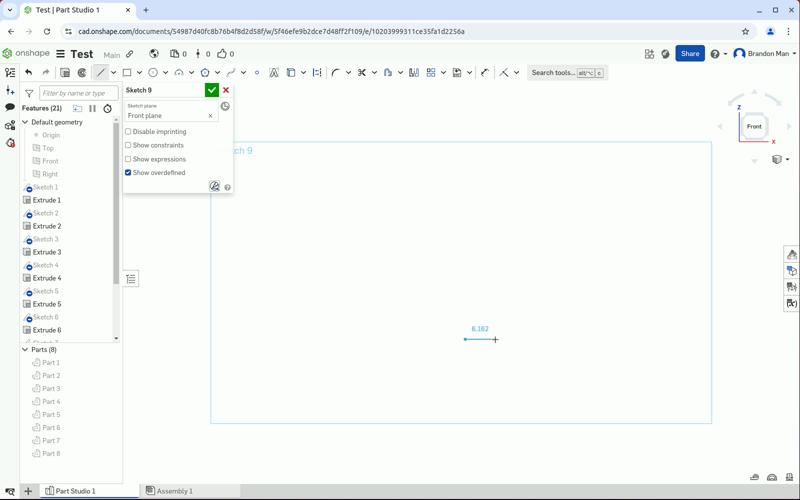
mouse_move(504, 339)
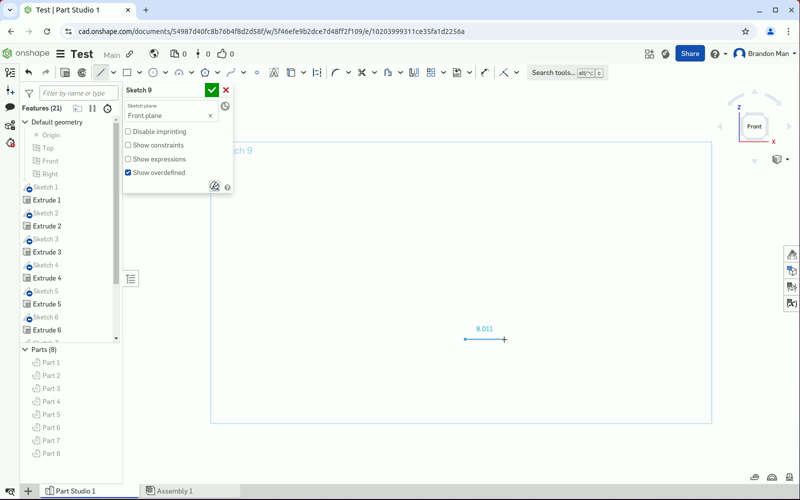
click(504, 339)
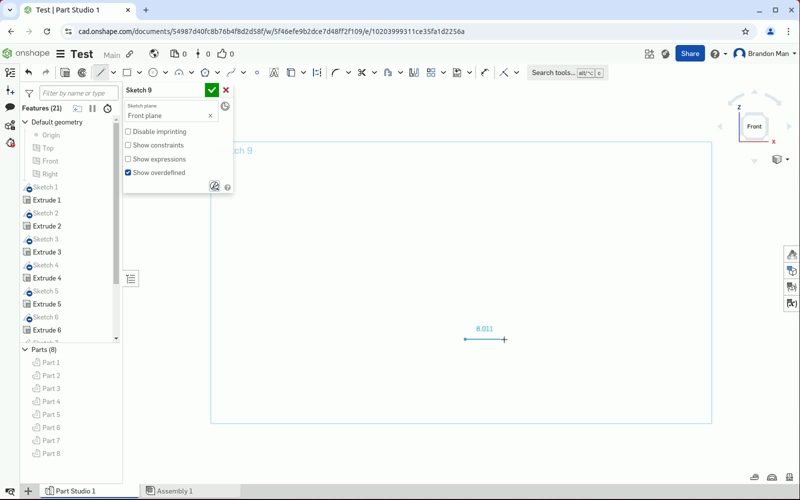
key_up(shift)
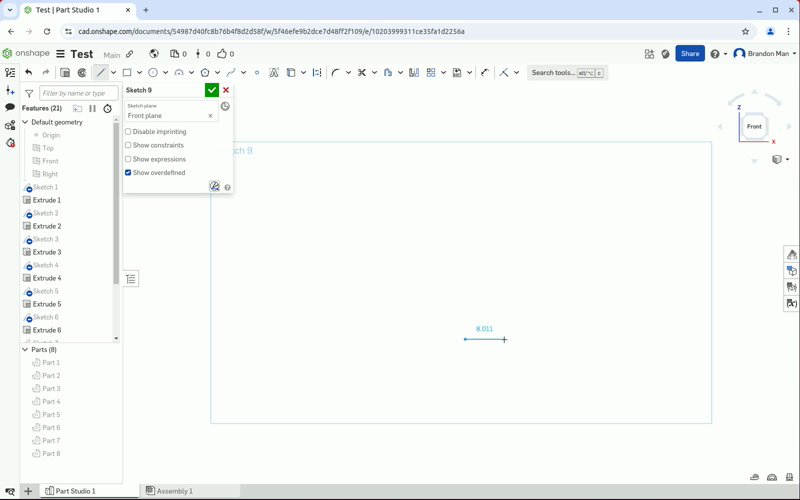
key(esc)
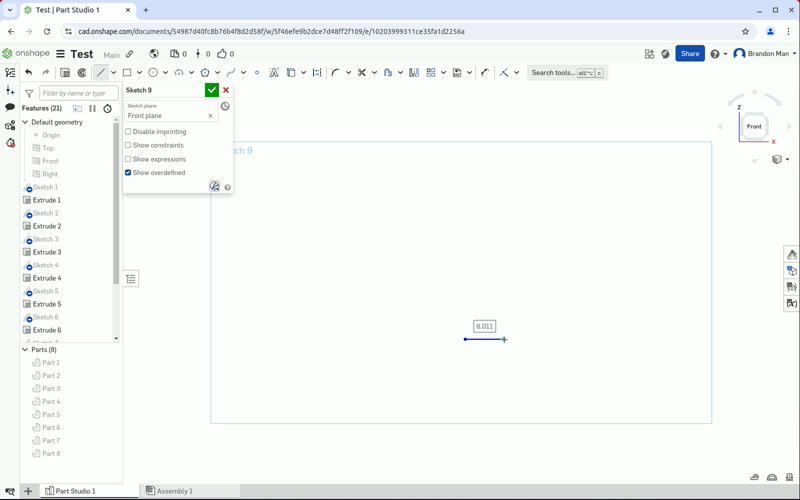
key(a)
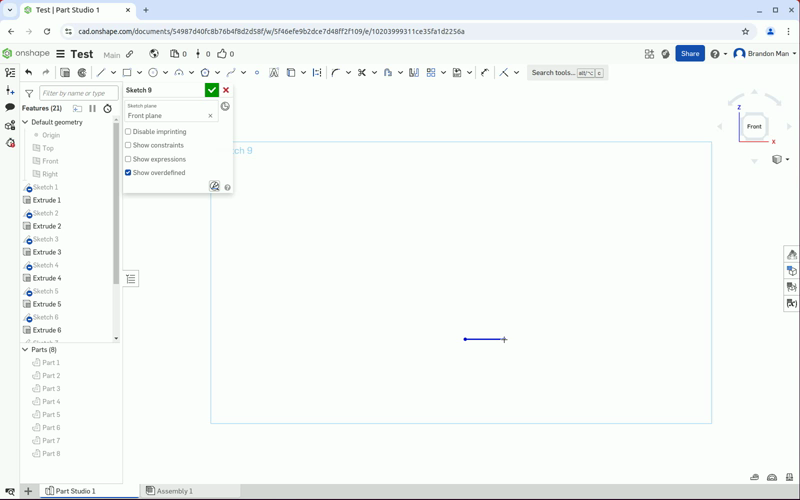
mouse_move(504, 339)
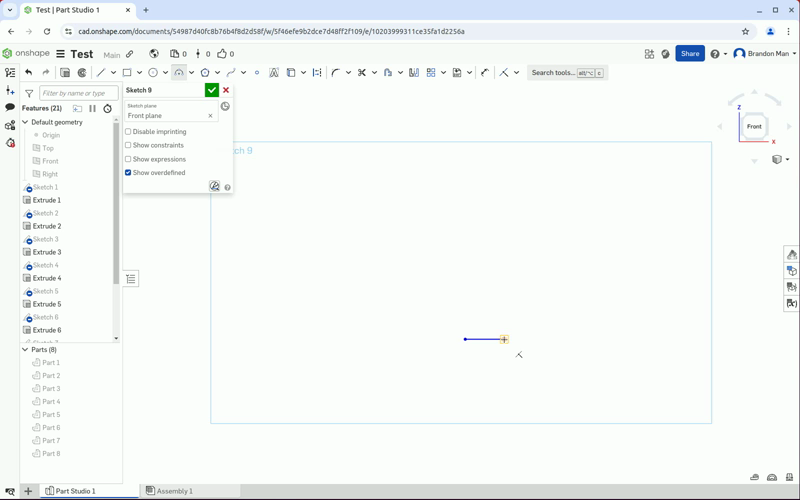
click(504, 339)
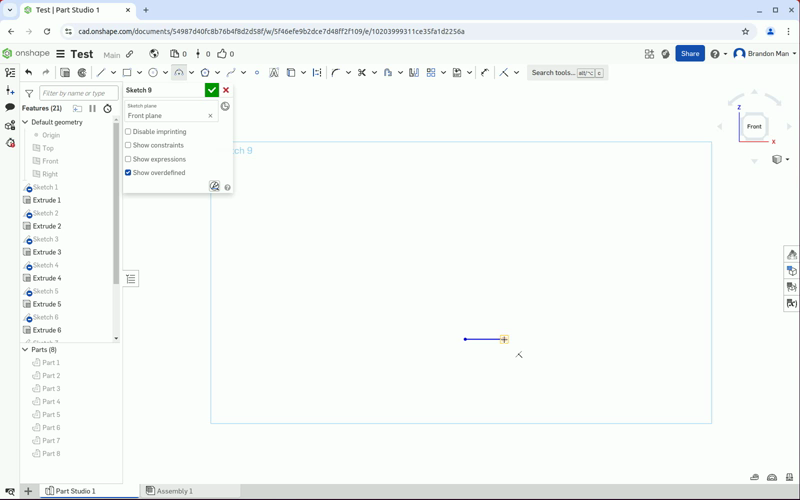
key_down(shift)
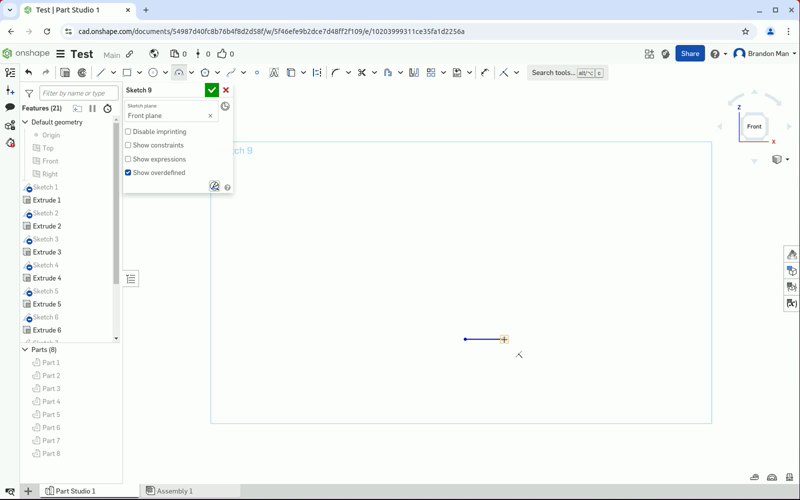
mouse_move(504, 320)
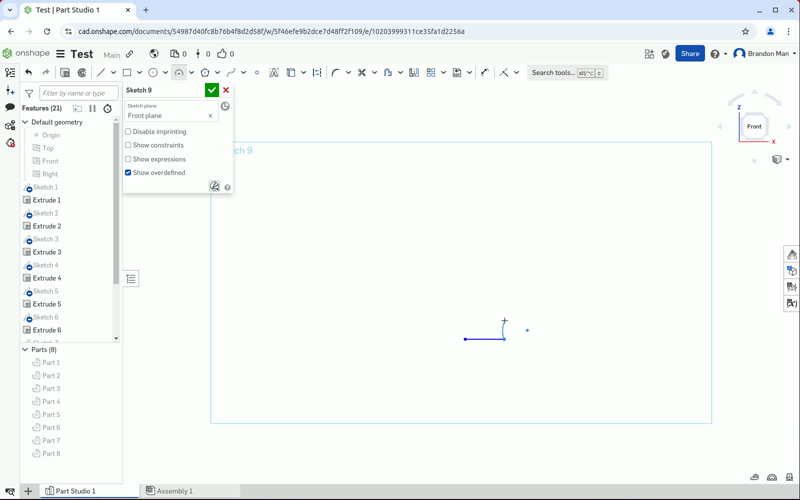
click(504, 320)
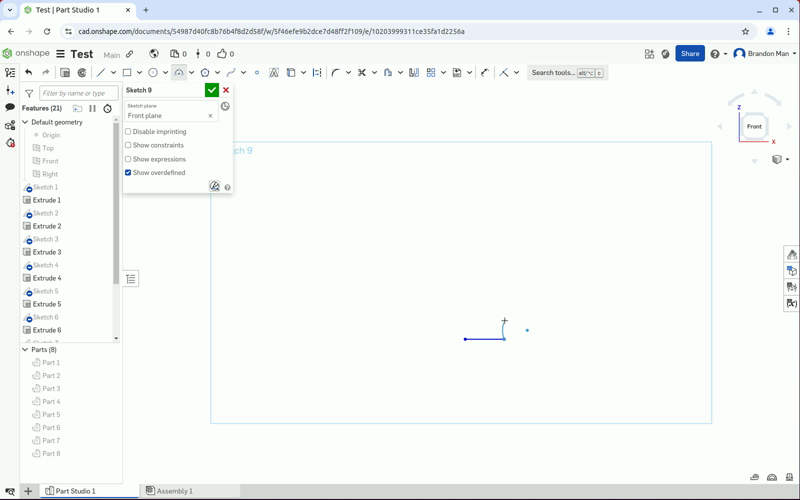
mouse_move(505, 329)
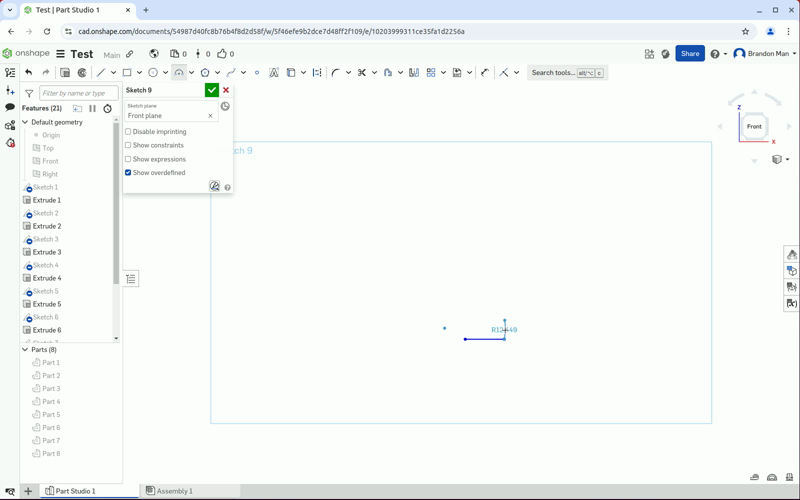
click(505, 329)
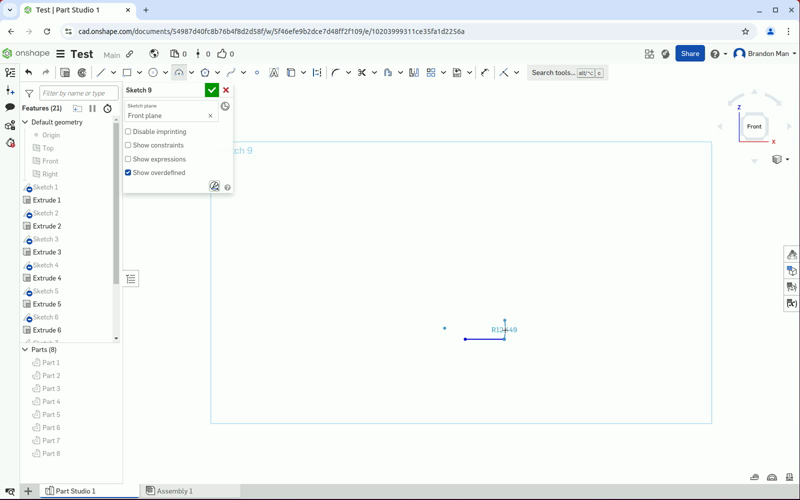
key_up(shift)
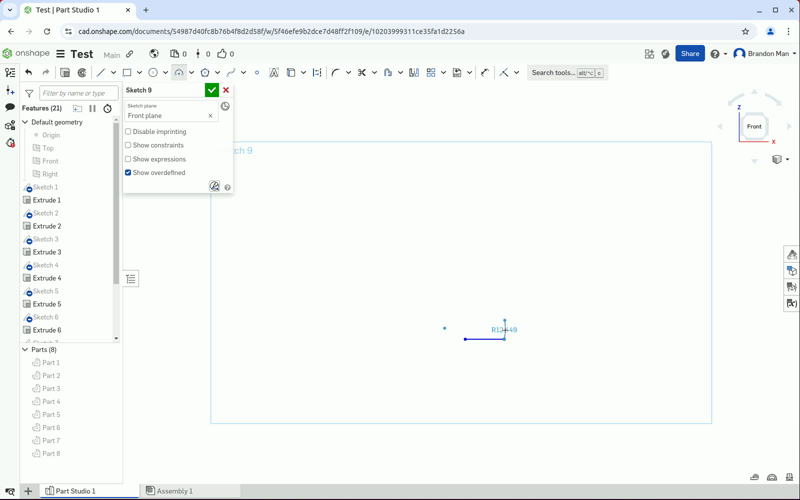
key(esc)
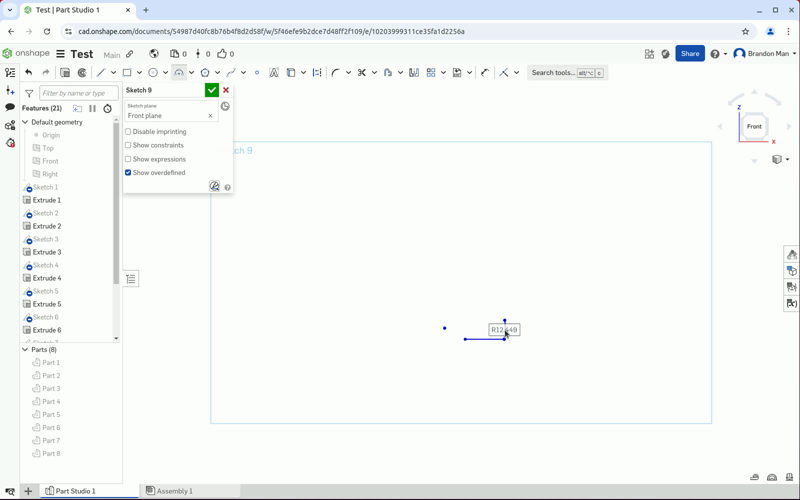
key(l)
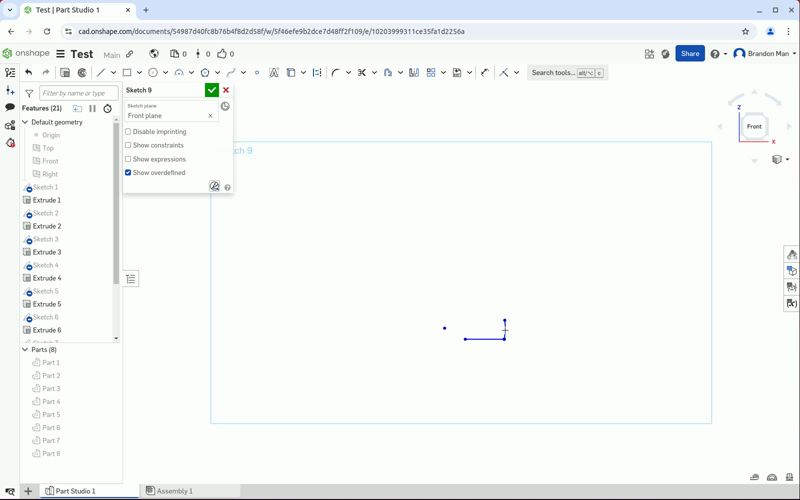
mouse_move(504, 320)
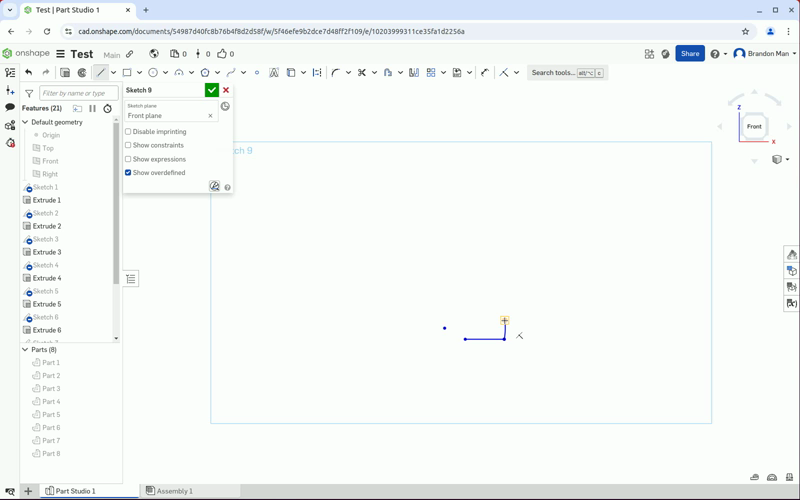
click(504, 320)
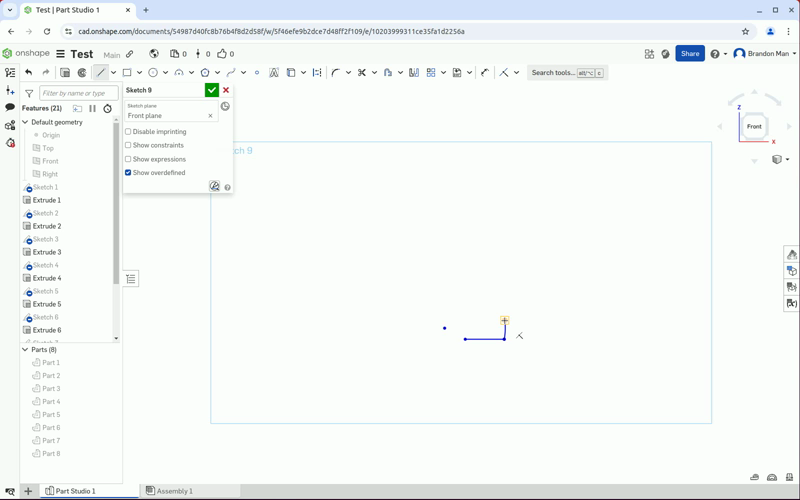
key_down(shift)
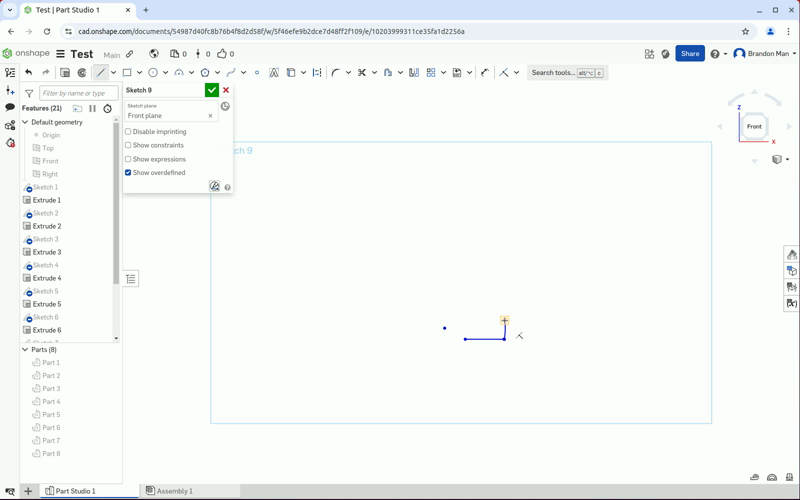
mouse_move(534, 320)
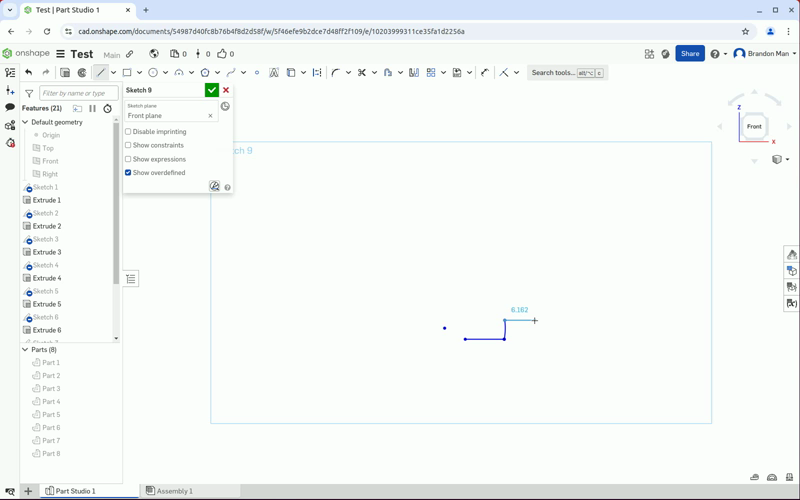
mouse_move(466, 320)
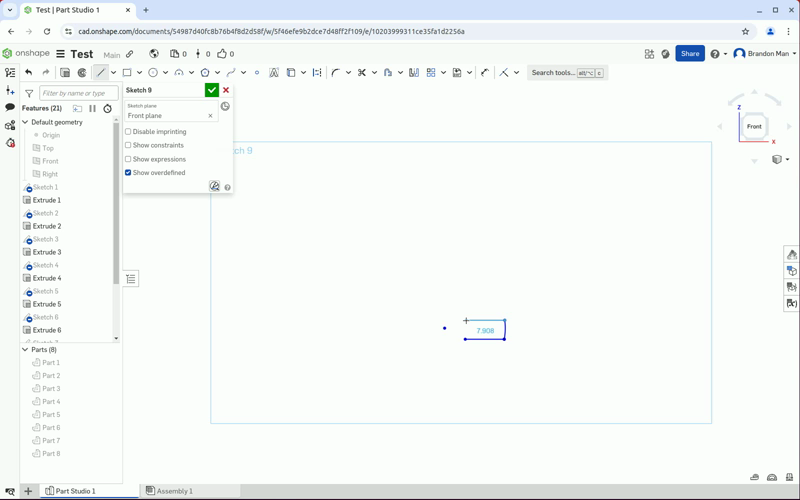
click(466, 320)
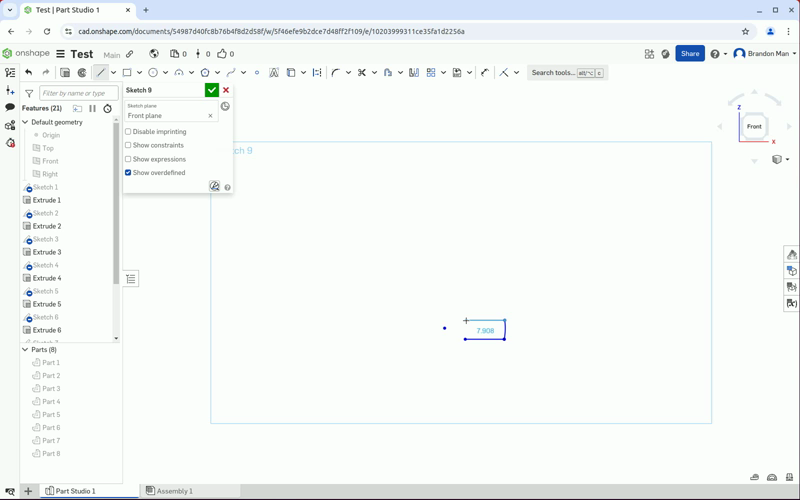
key_up(shift)
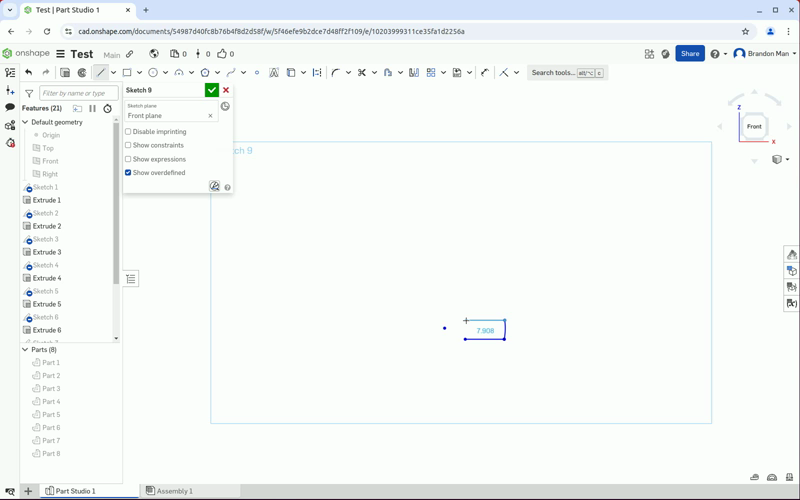
key(esc)
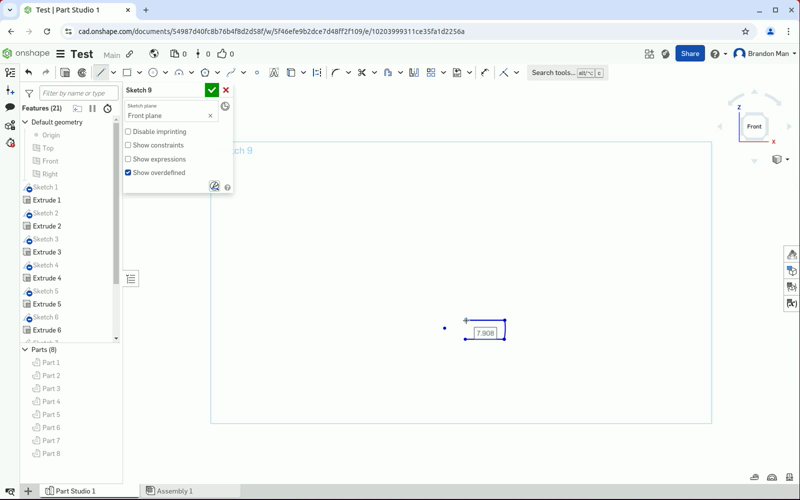
key(a)
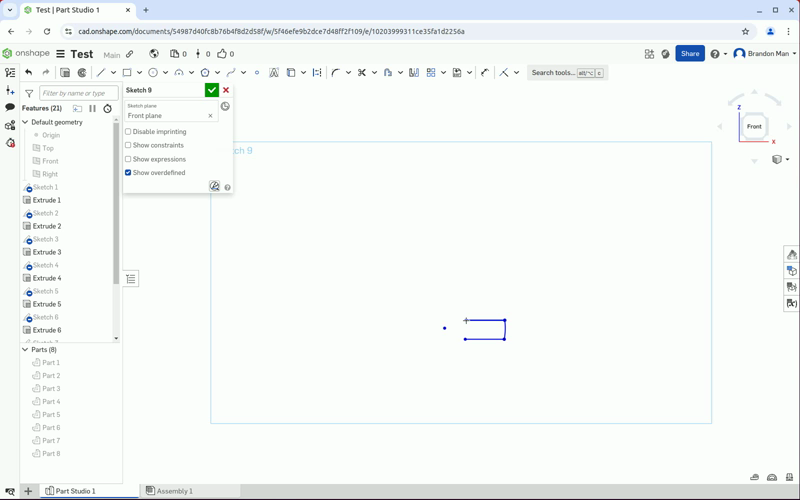
mouse_move(466, 320)
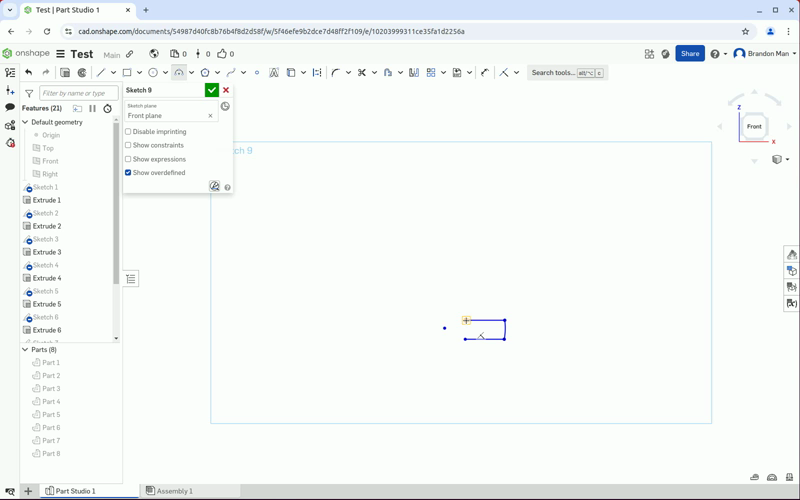
click(466, 320)
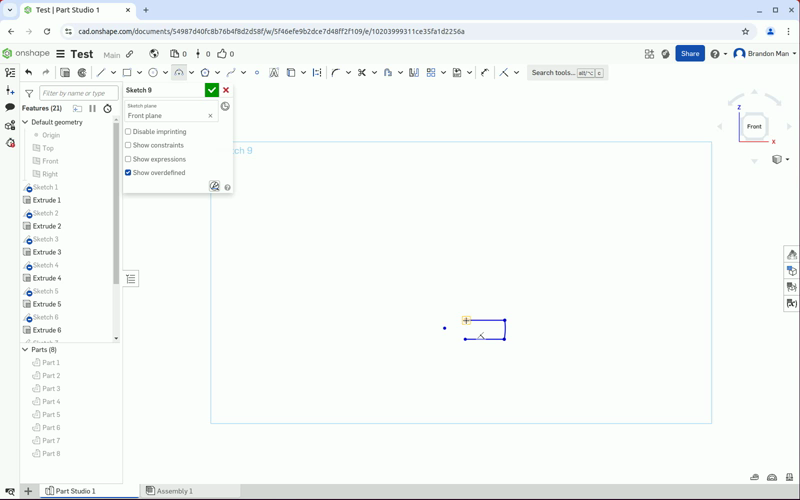
mouse_move(465, 339)
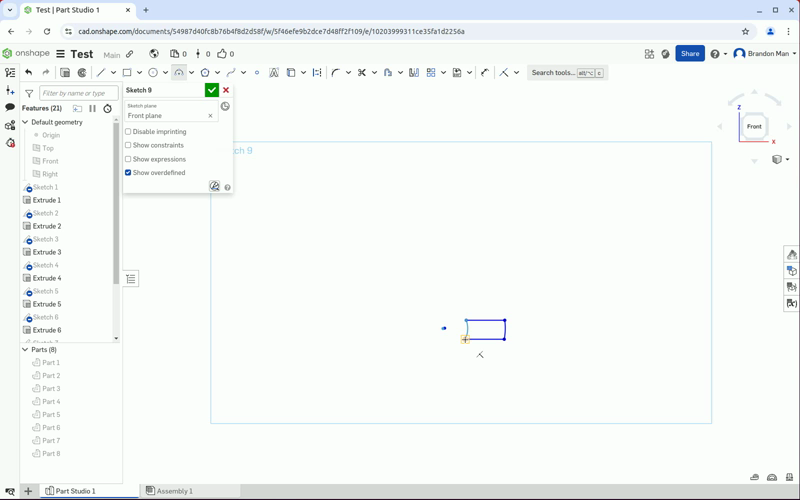
click(465, 339)
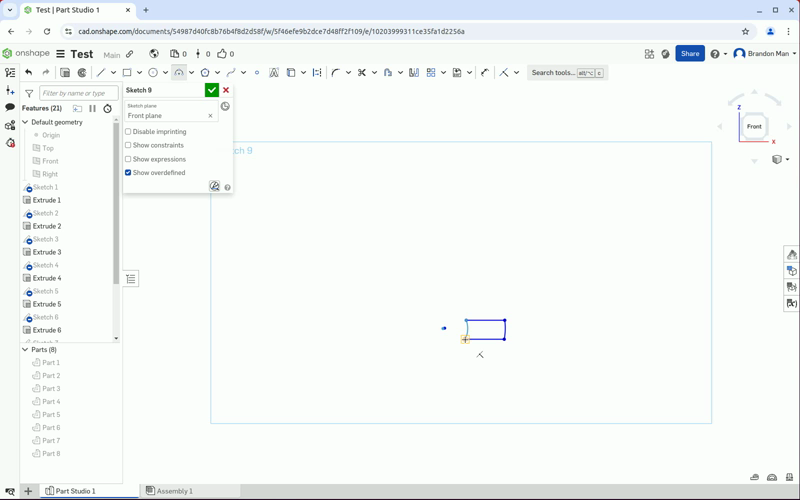
key_down(shift)
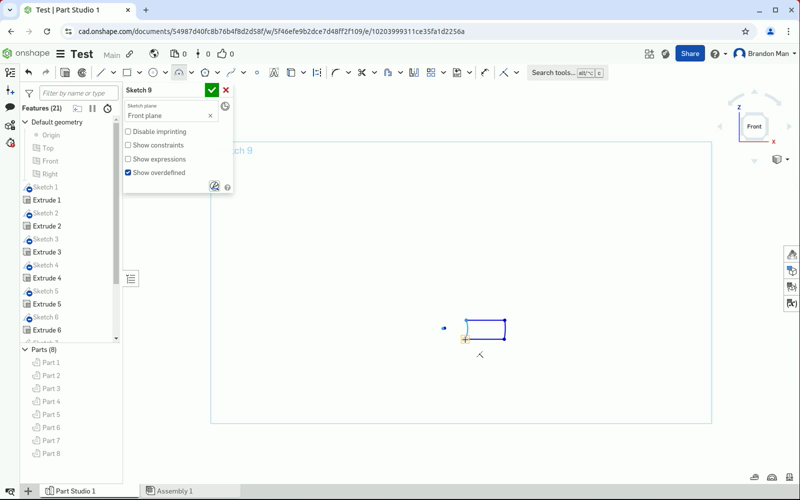
mouse_move(464, 329)
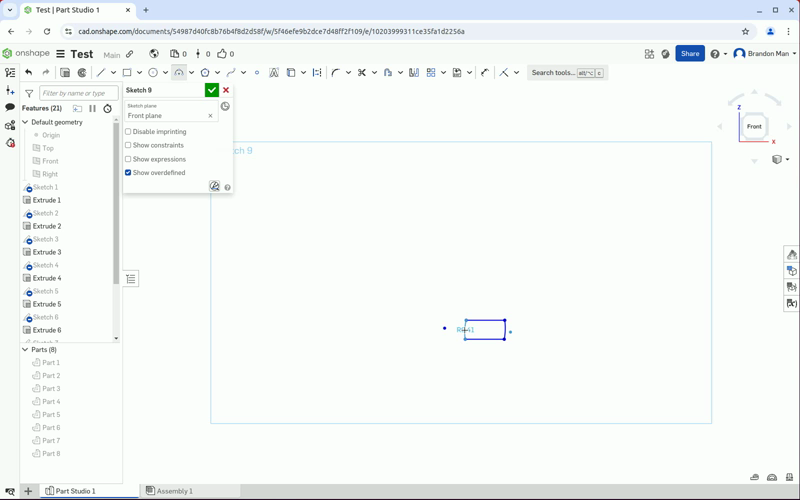
click(464, 329)
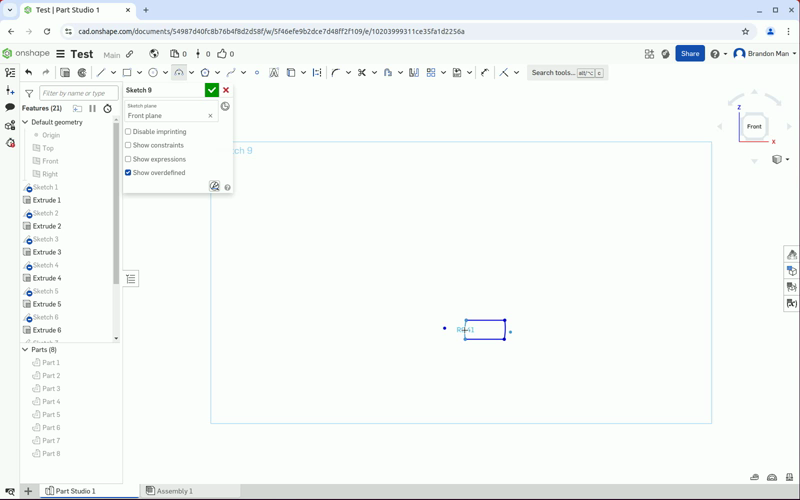
key_up(shift)
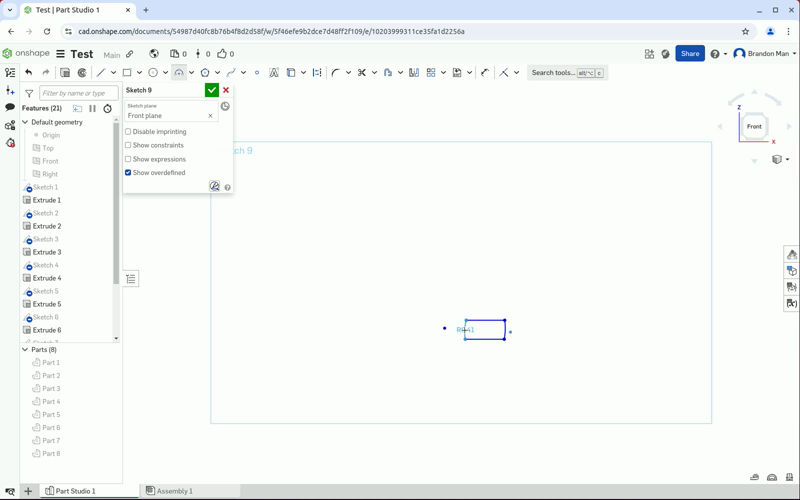
key(esc)
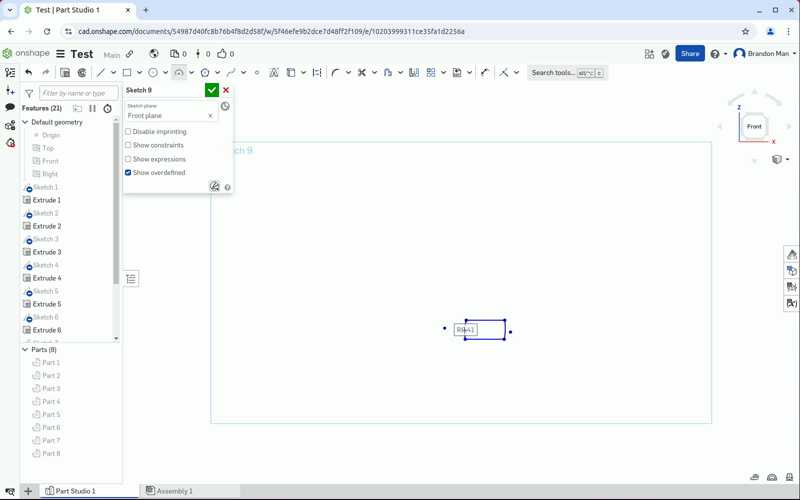
mouse_move(496, 321)
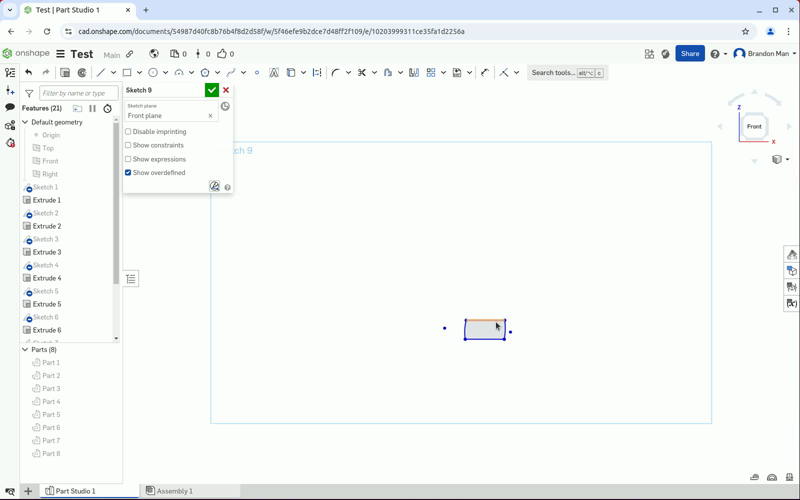
scroll(6)
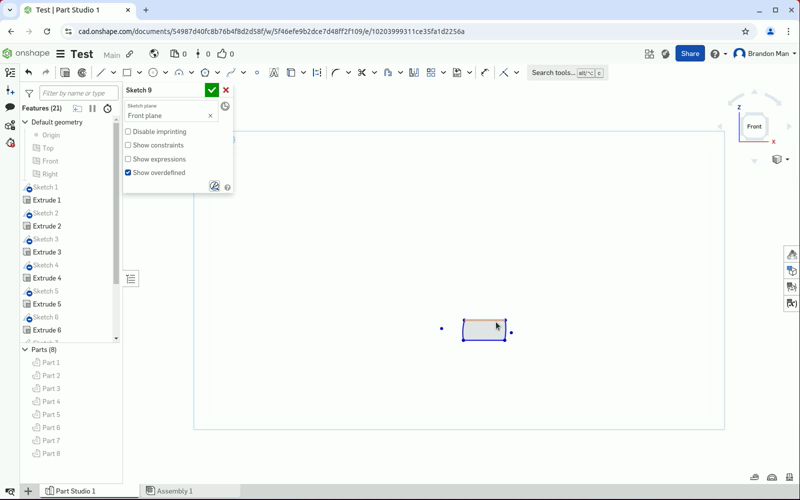
scroll(6)
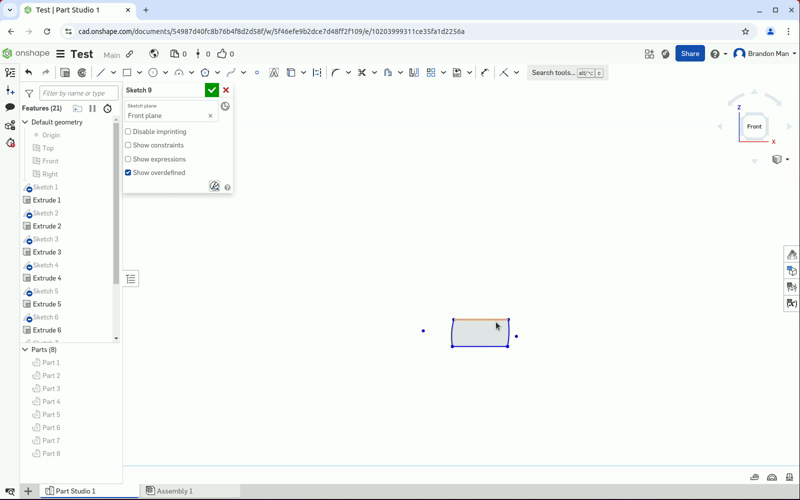
scroll(6)
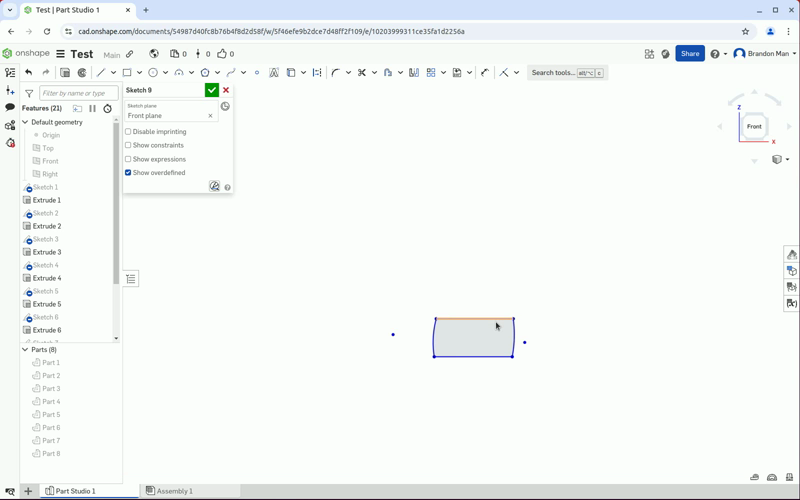
scroll(6)
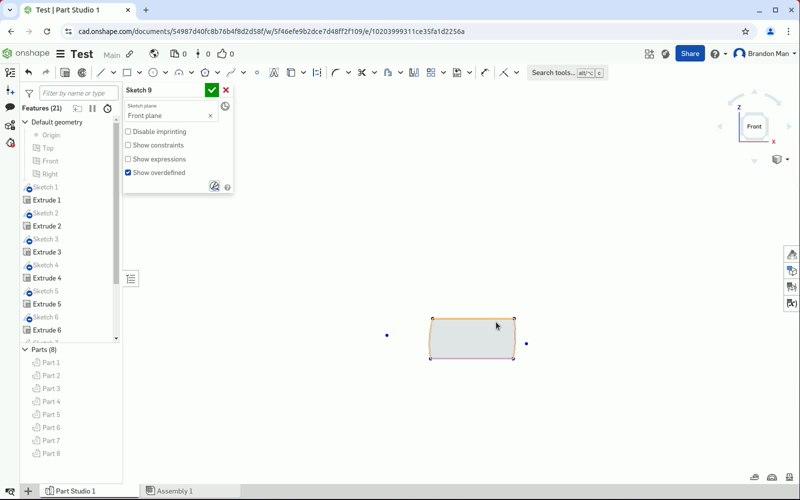
scroll(6)
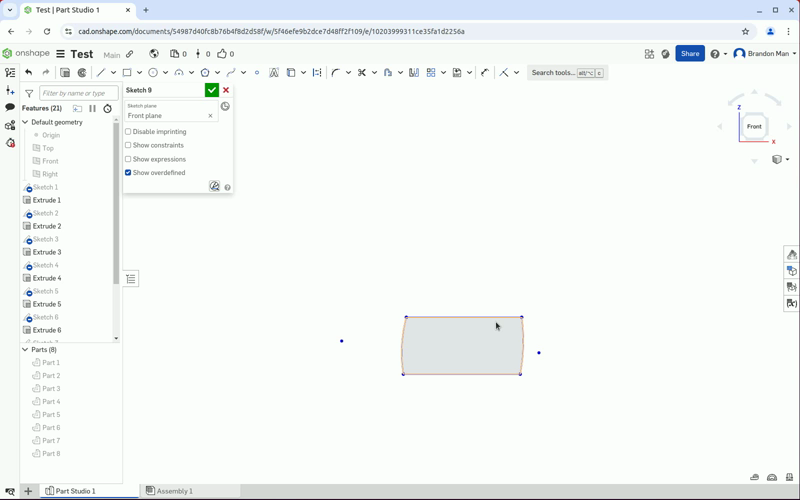
scroll(6)
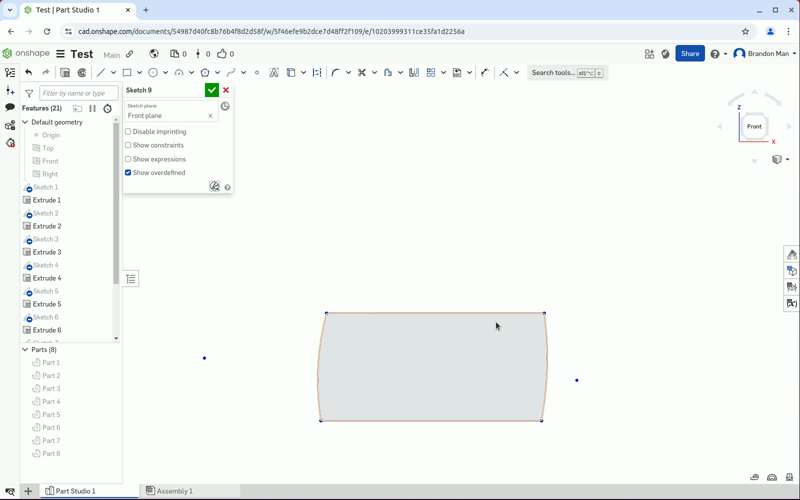
scroll(6)
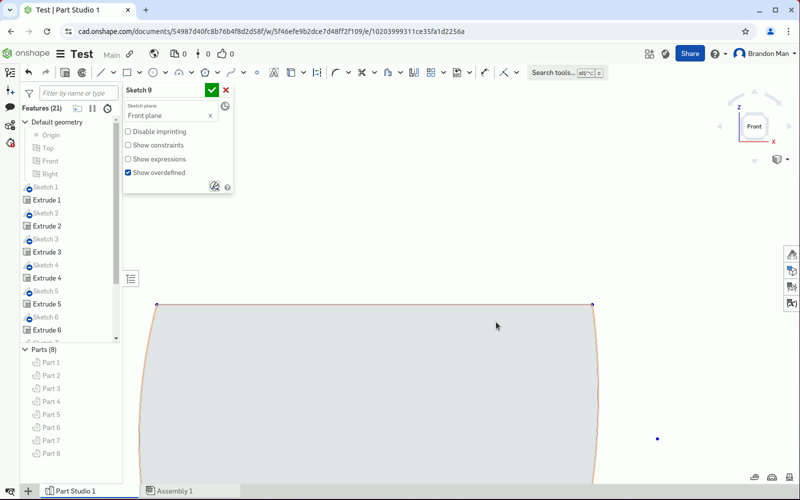
click(496, 321)
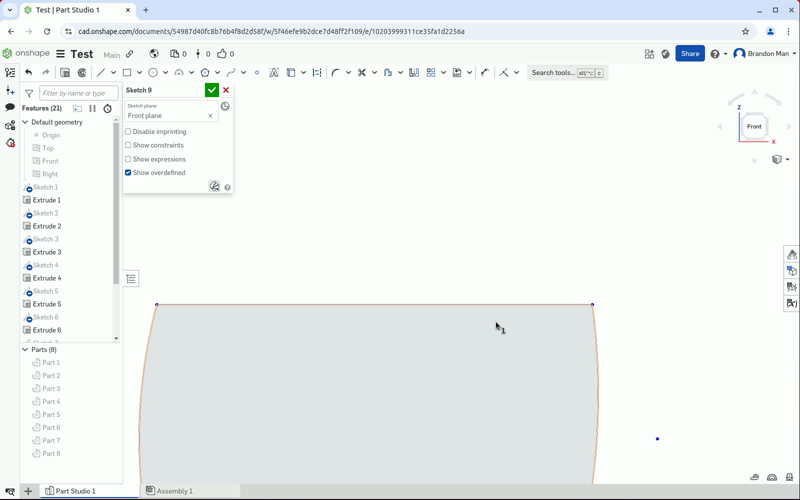
scroll(-6)
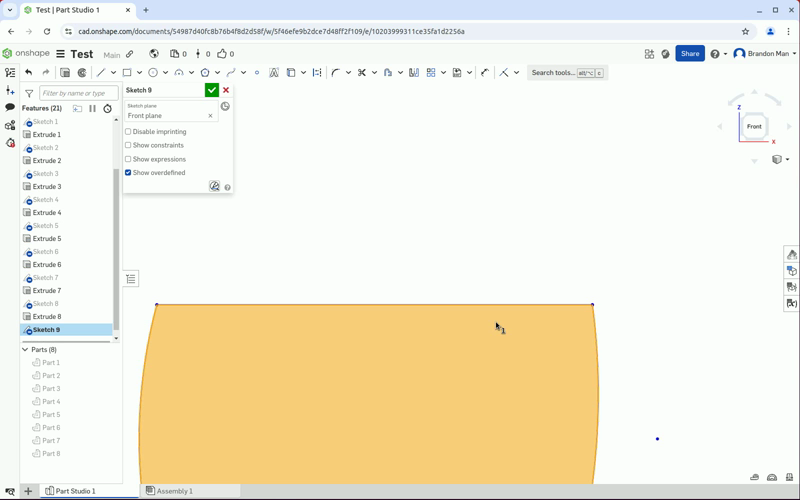
scroll(-6)
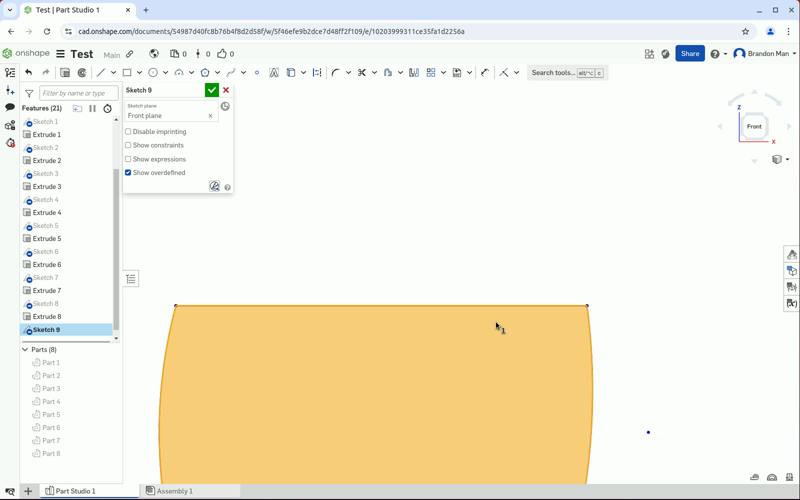
scroll(-6)
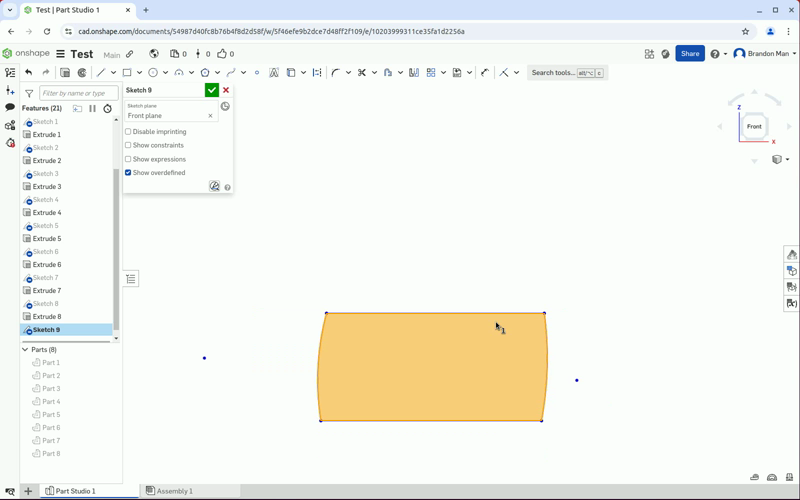
scroll(-6)
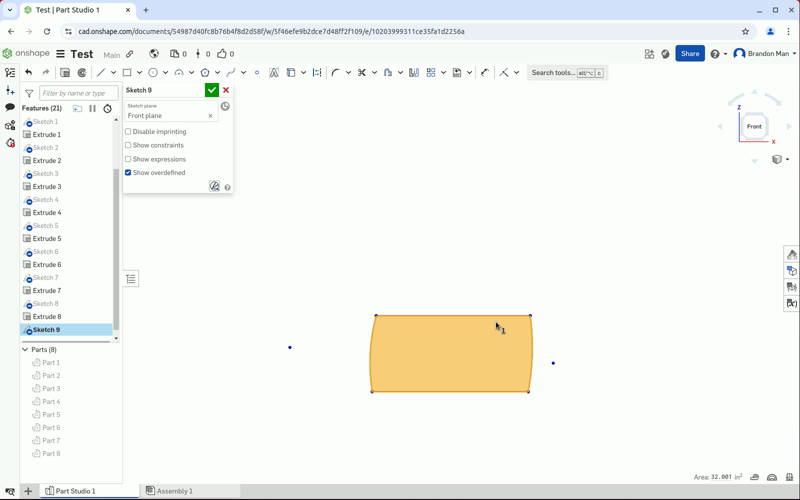
scroll(-6)
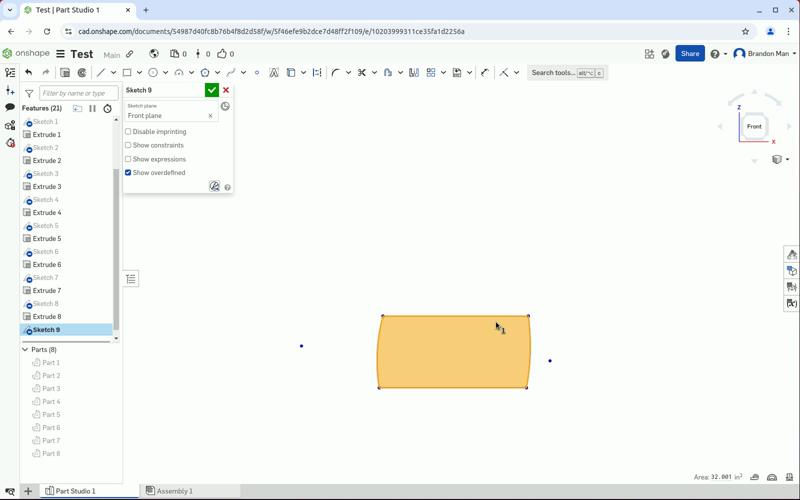
scroll(-6)
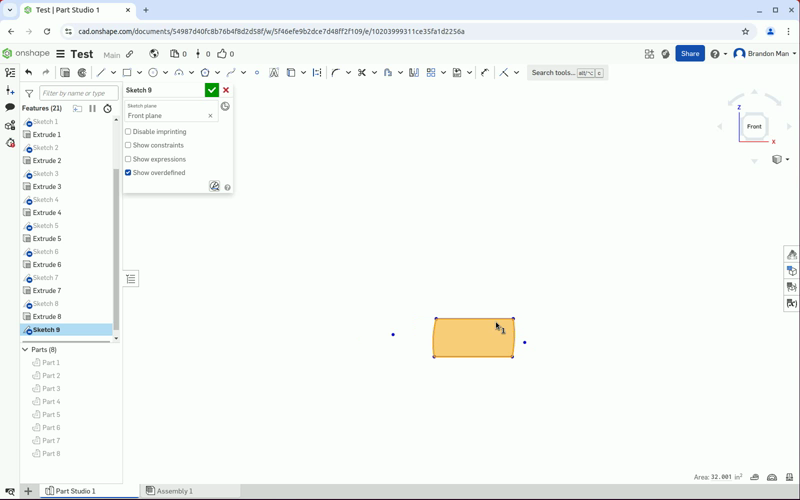
scroll(-6)
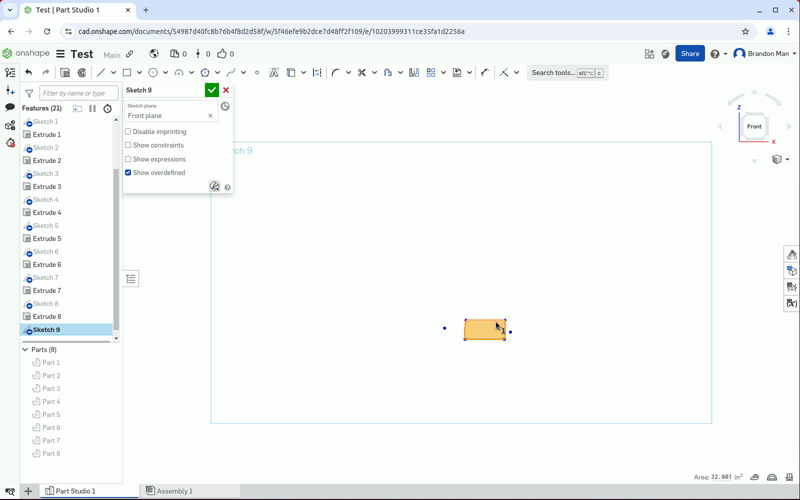
mouse_move(73, 352)
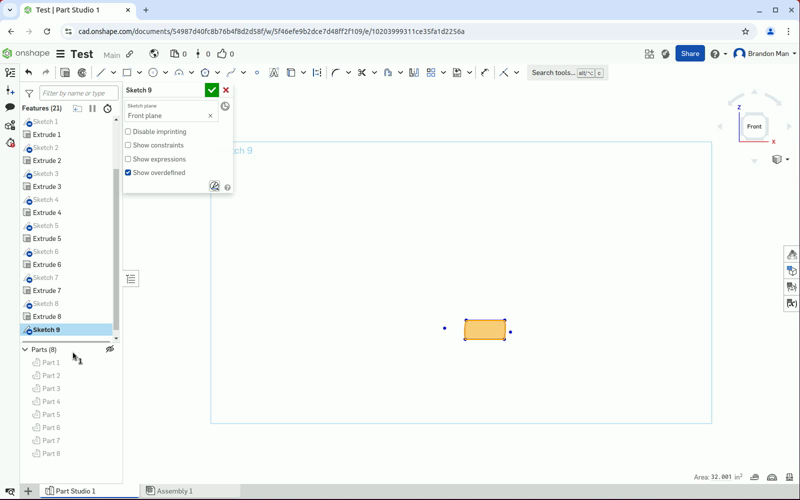
key(shift+y)
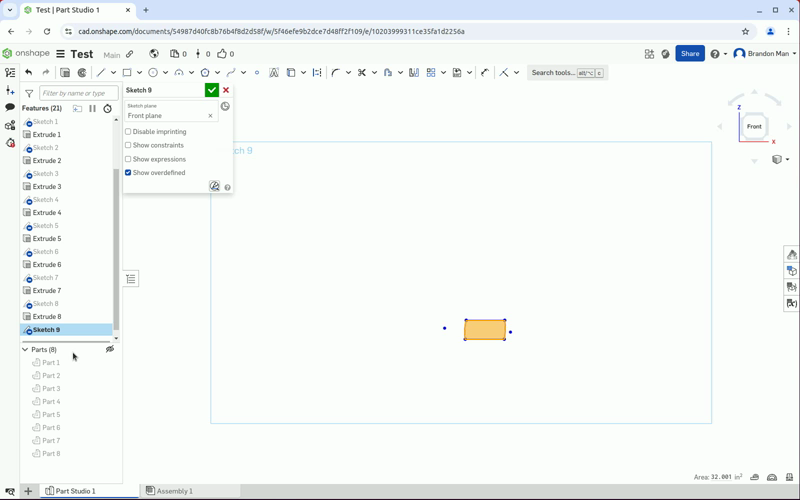
key(shift+e)
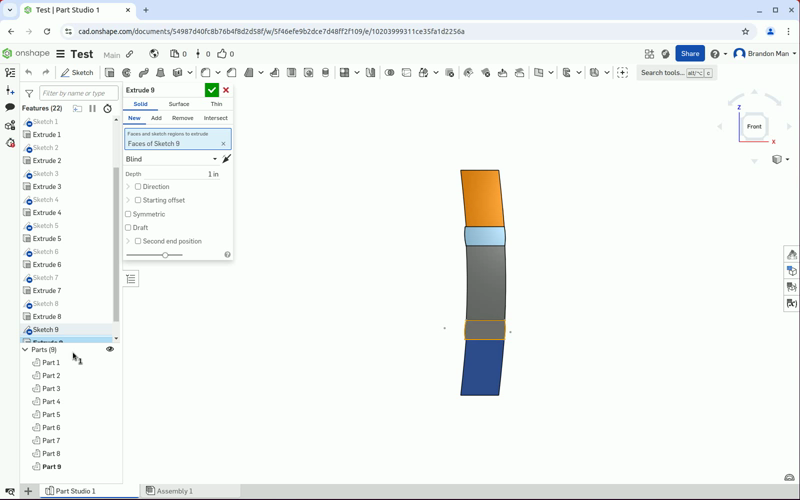
mouse_move(143, 106)
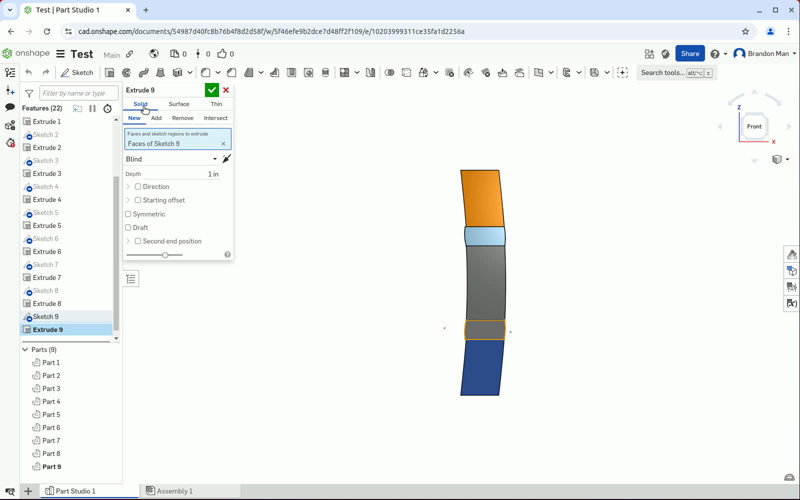
click(143, 106)
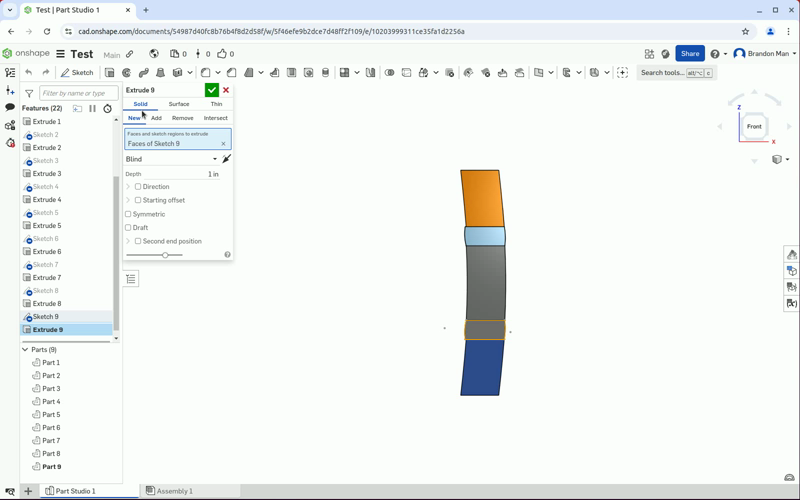
mouse_move(137, 120)
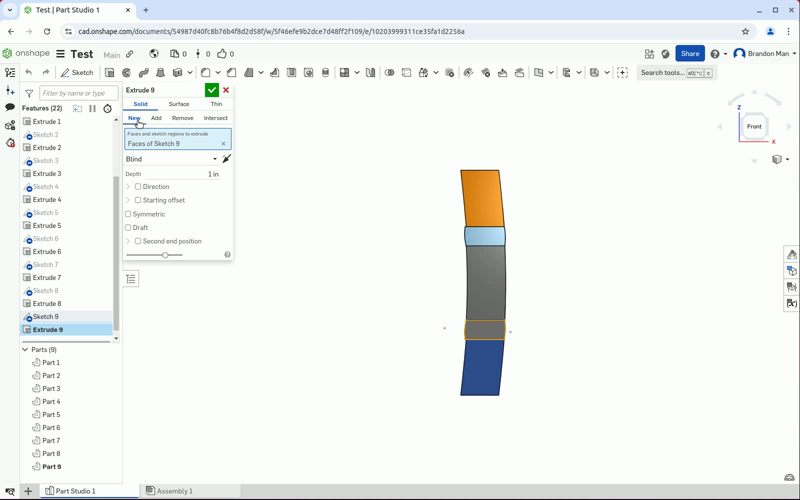
click(137, 120)
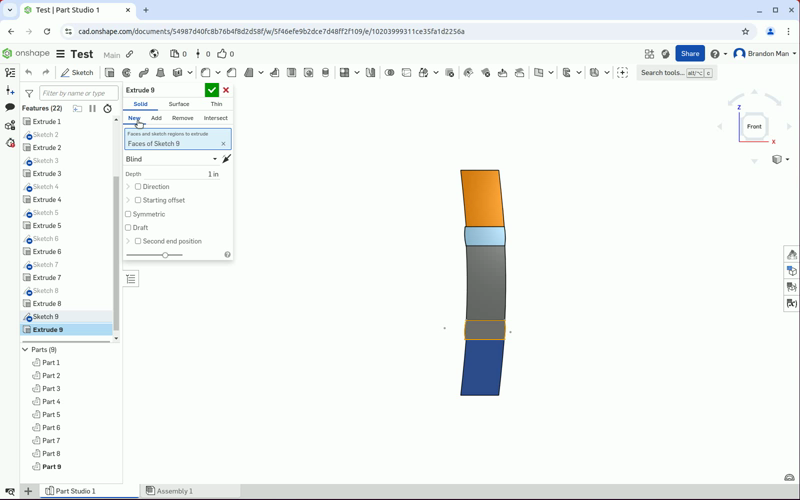
key(tab, 4)
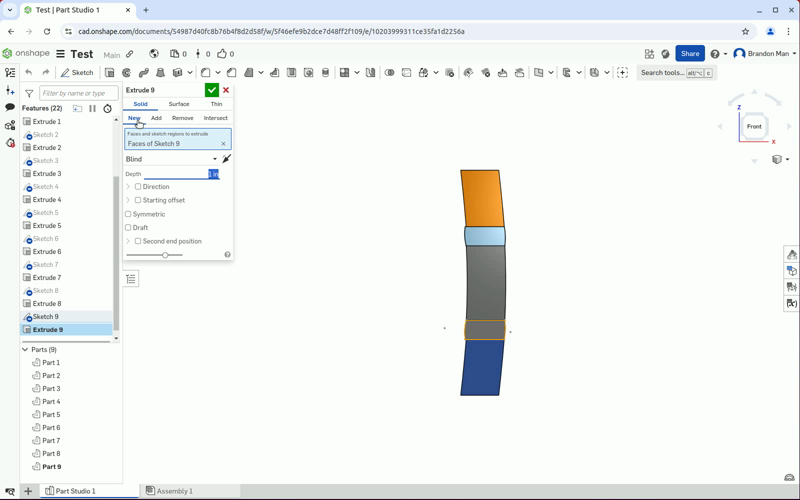
text(1.926)
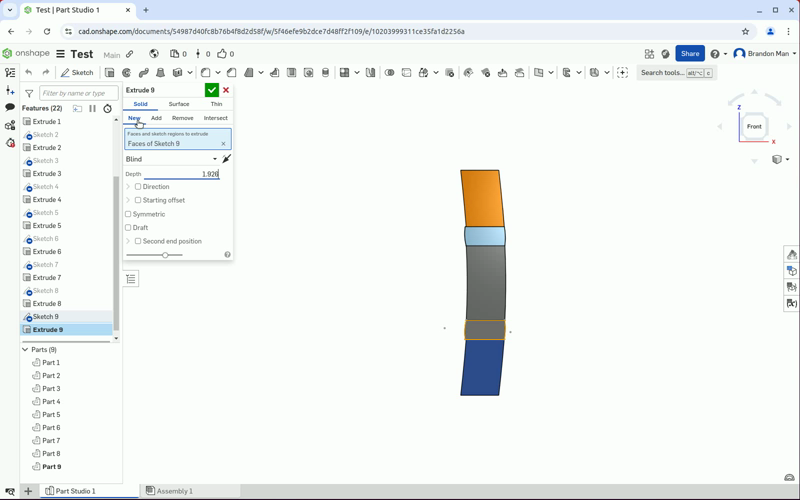
key(enter)
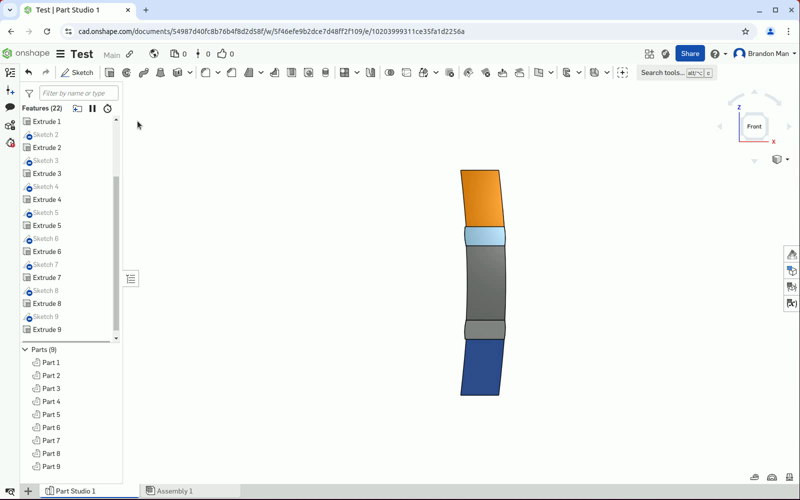
key(shift+h)
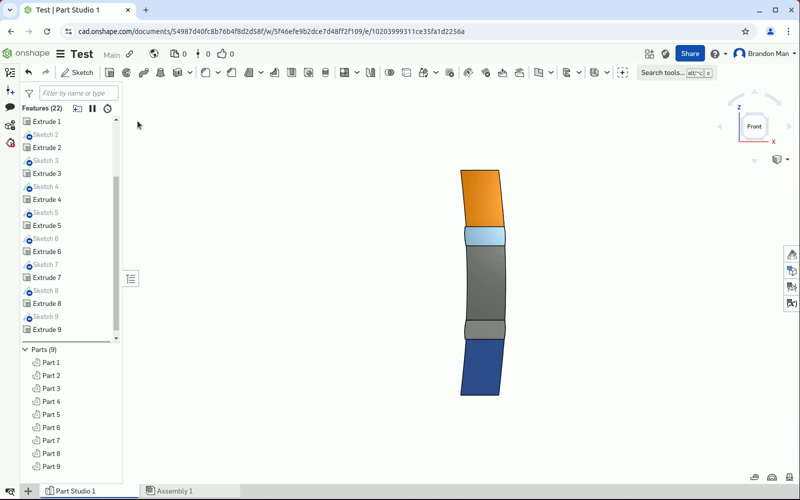
key(shift+h)
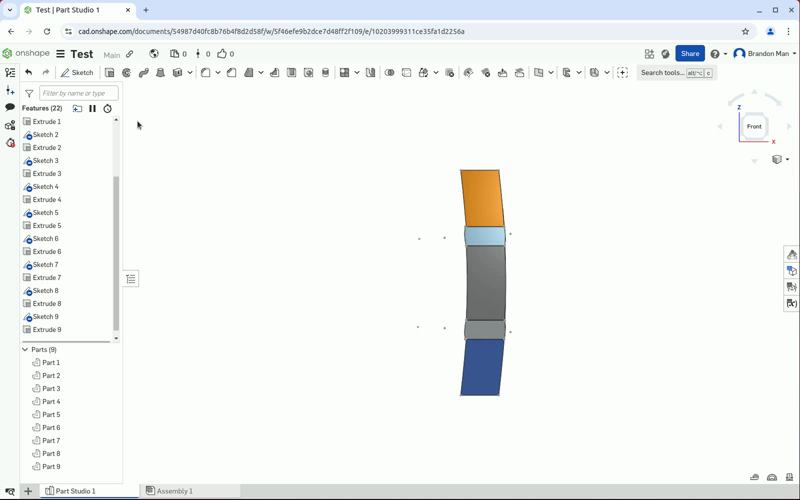
key(shift+7)
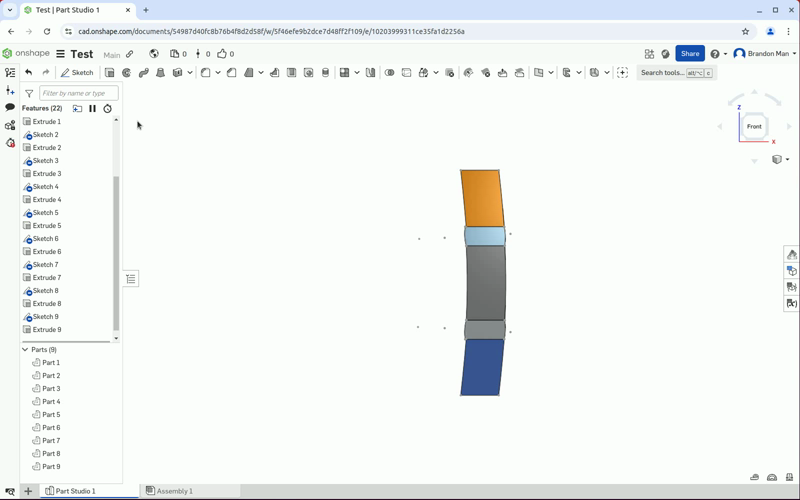
key(left, 2)
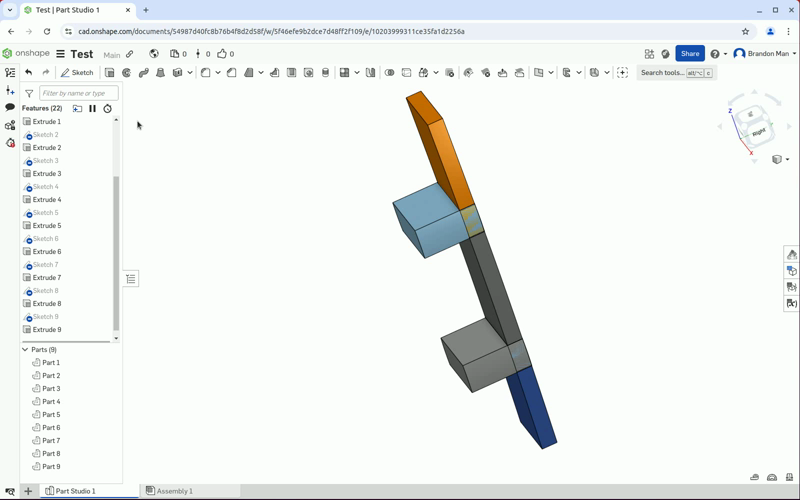
key(down, 2)
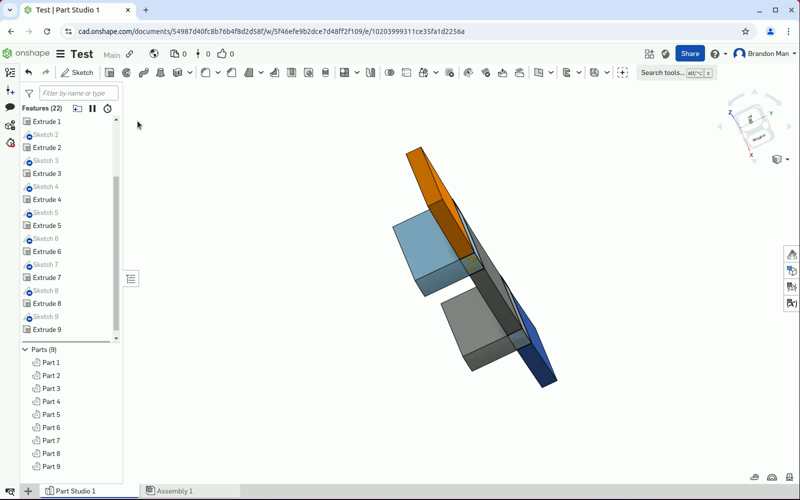
key(up, 2)
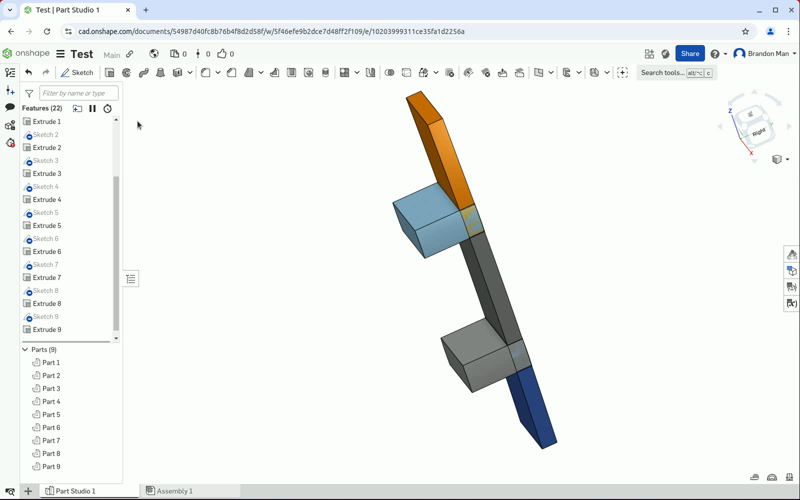
key(right, 2)
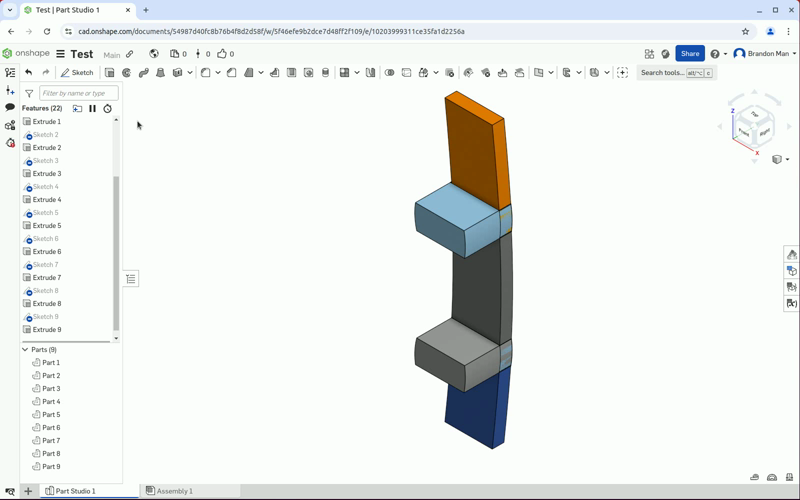
mouse_move(69, 111)
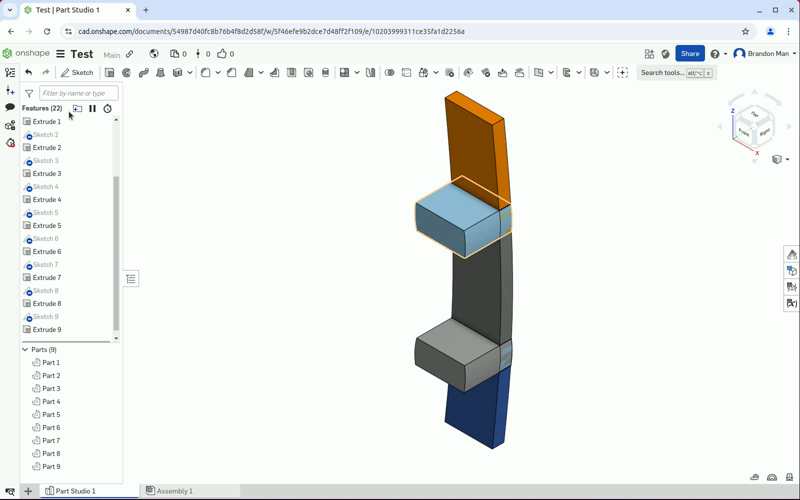
click(69, 111)